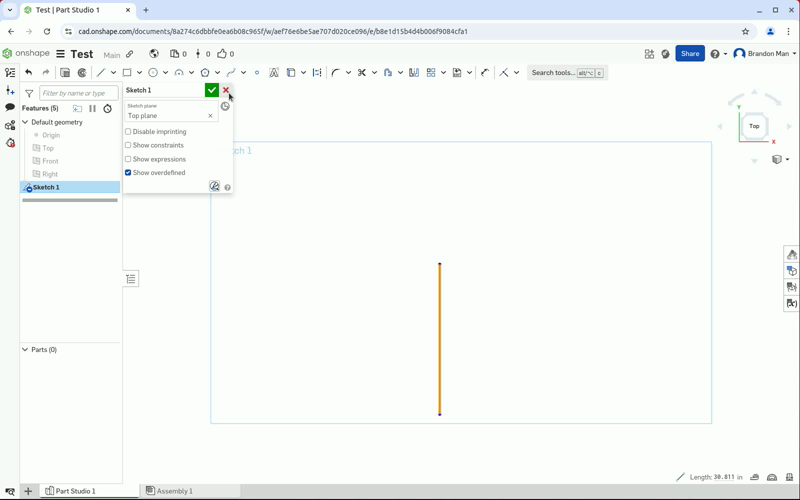
key(shift+h)
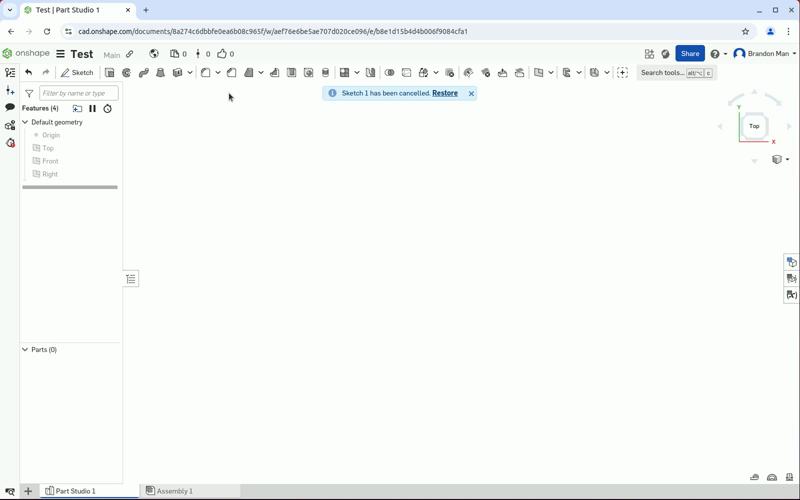
mouse_move(73, 352)
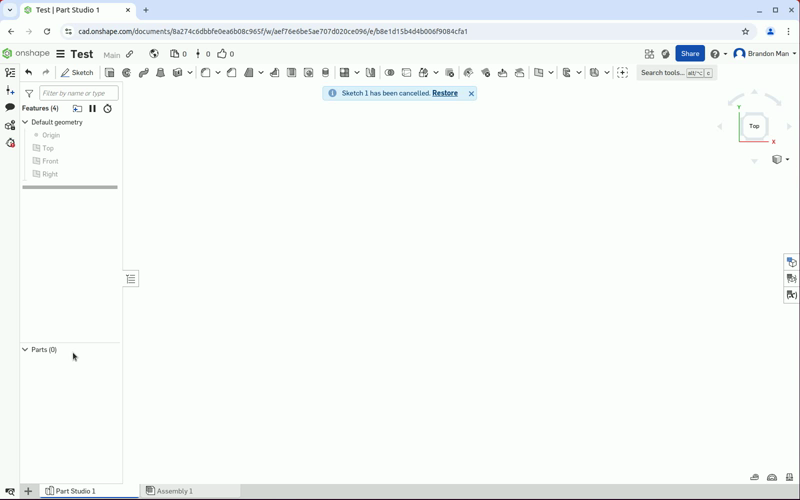
key(y)
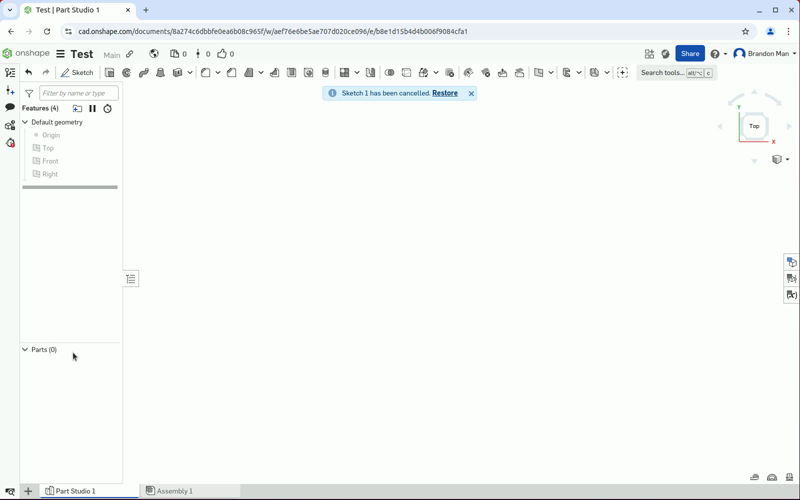
key(shift+p)
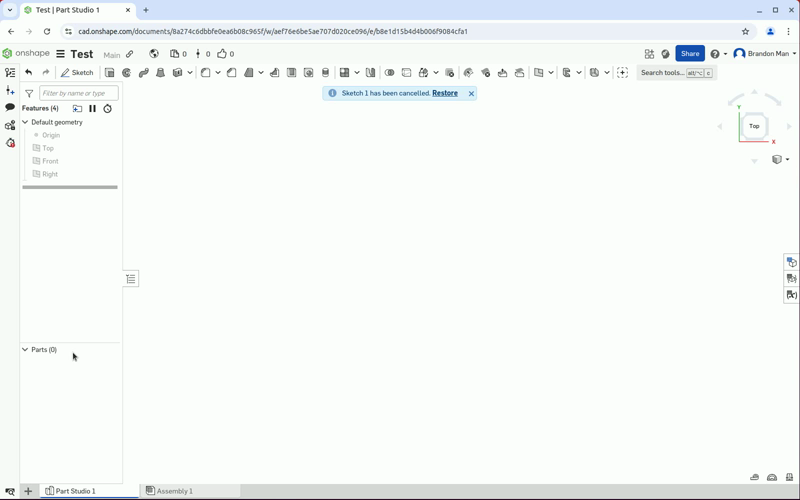
key(space)
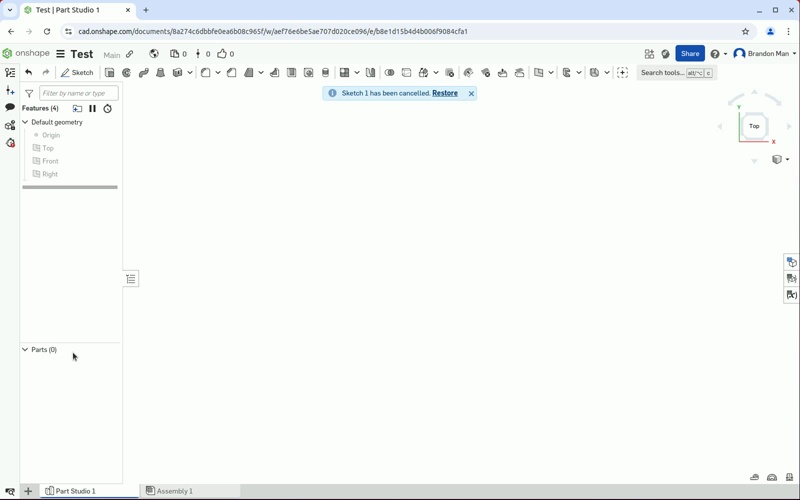
key_down(shift)
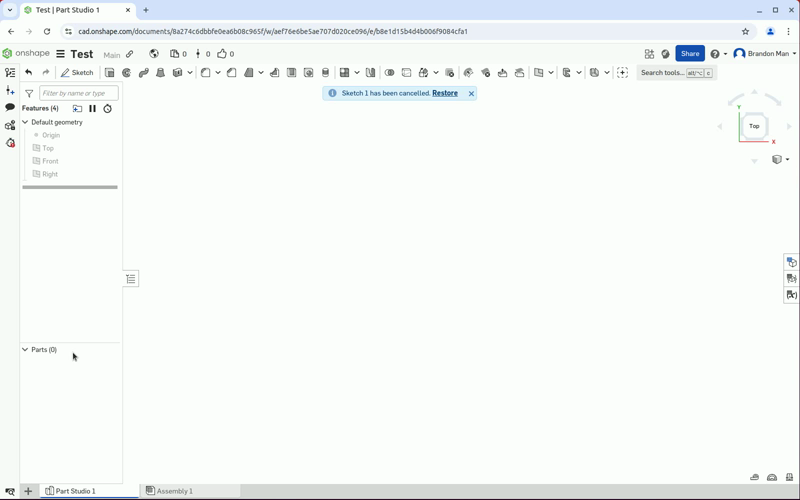
key(up)
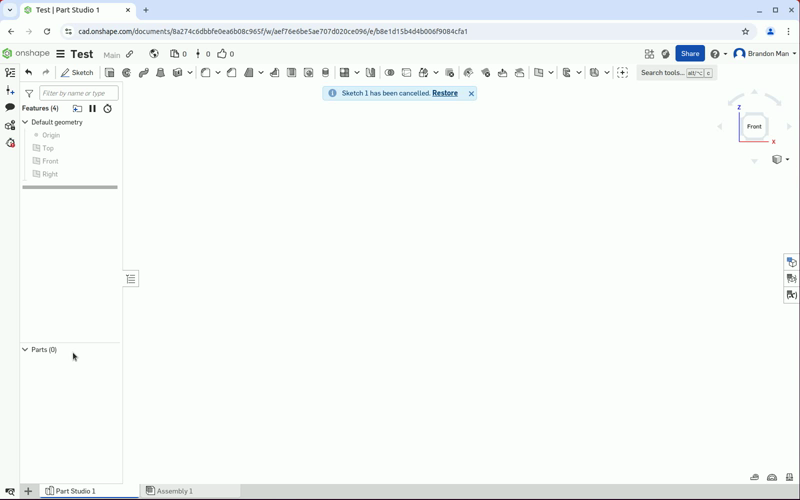
key_up(shift)
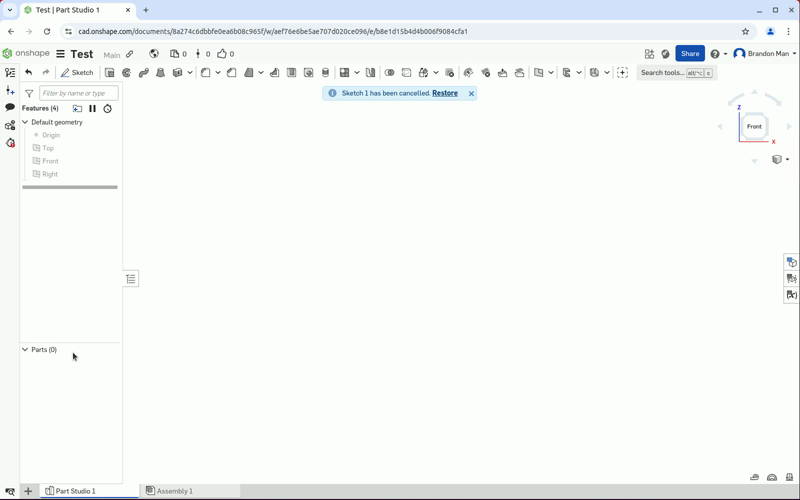
mouse_move(73, 352)
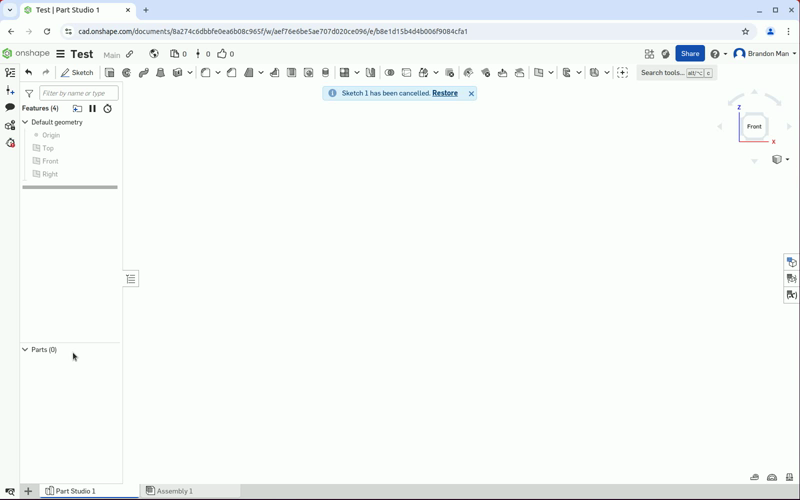
key(shift+y)
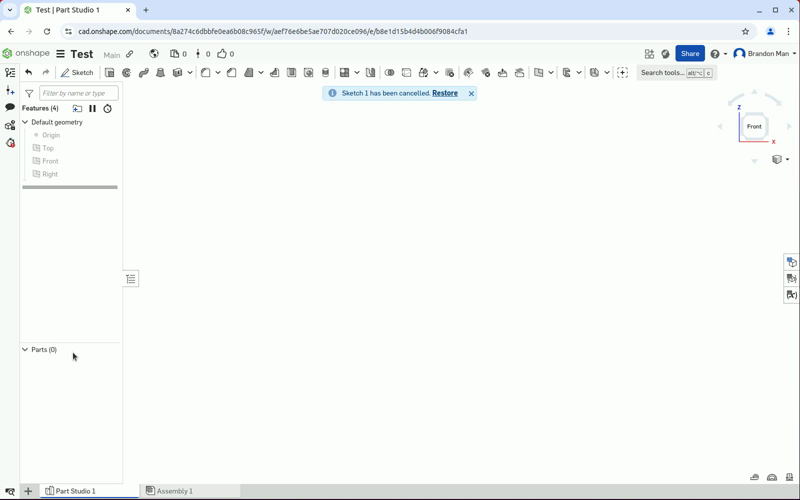
key(shift+s)
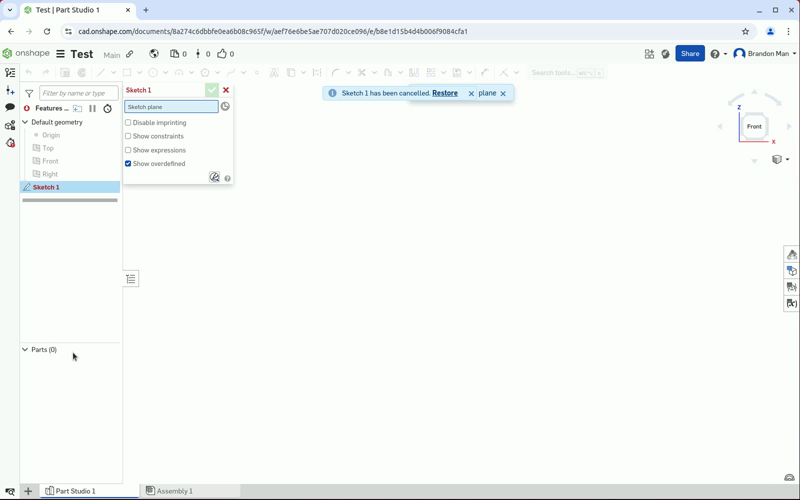
mouse_move(73, 163)
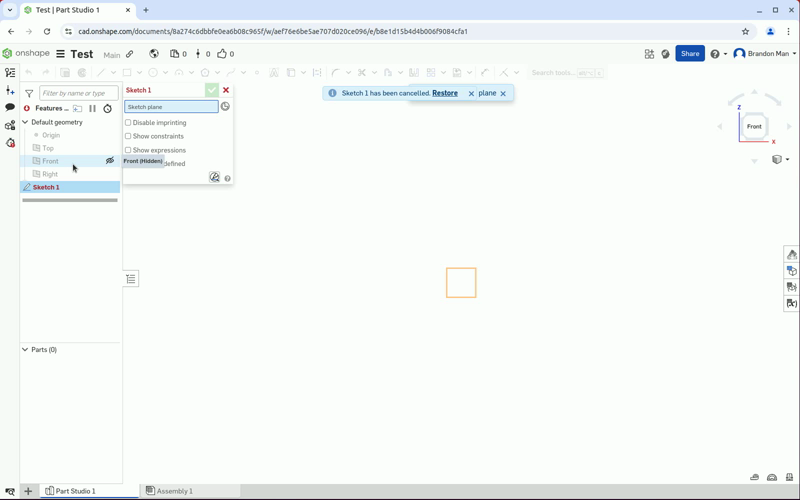
click(73, 163)
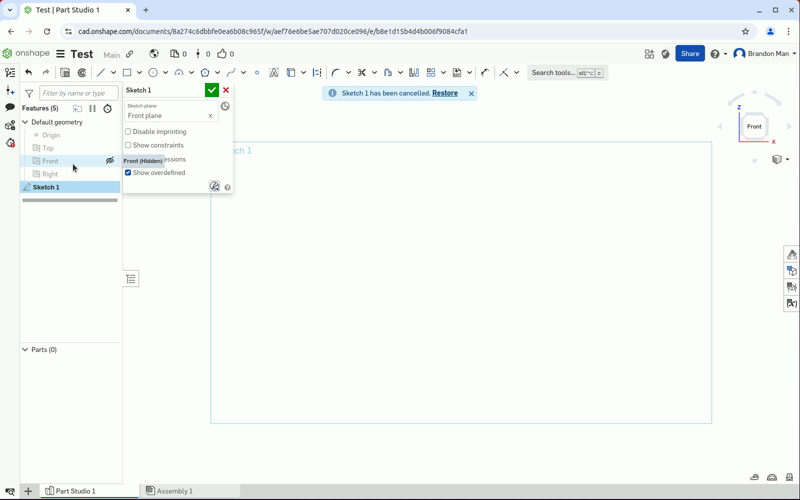
mouse_move(73, 352)
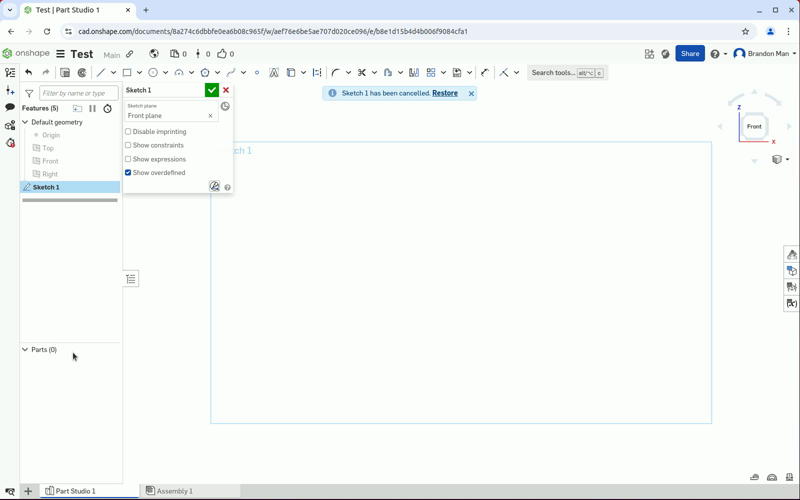
key(y)
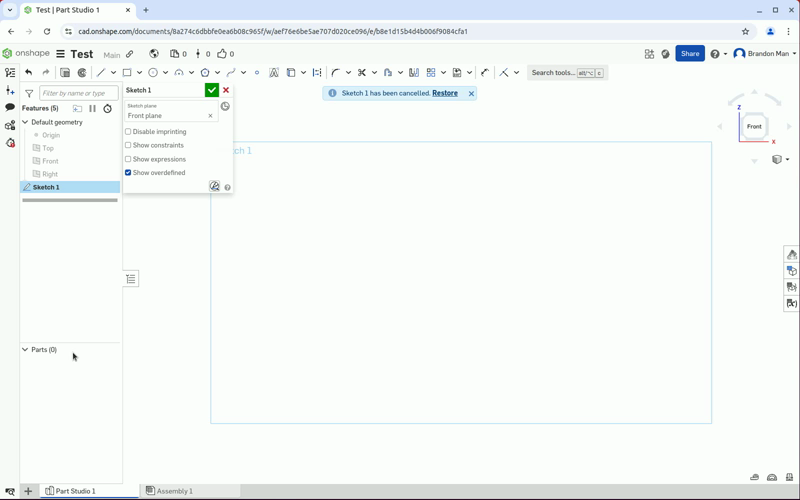
key(l)
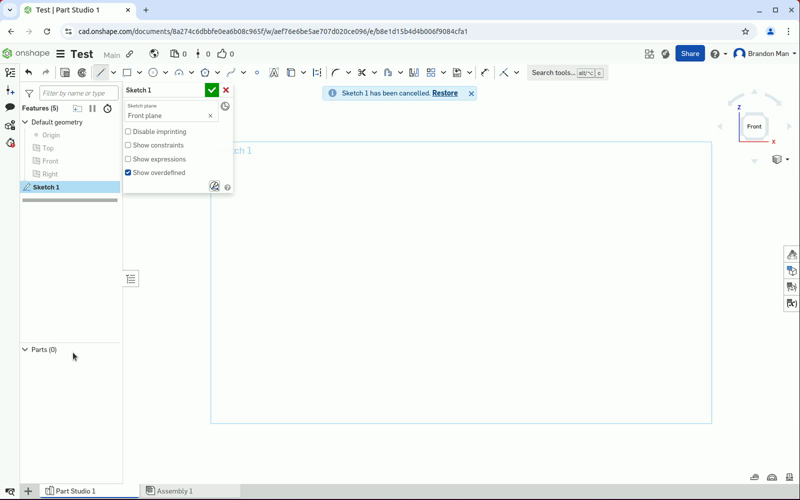
key_down(shift)
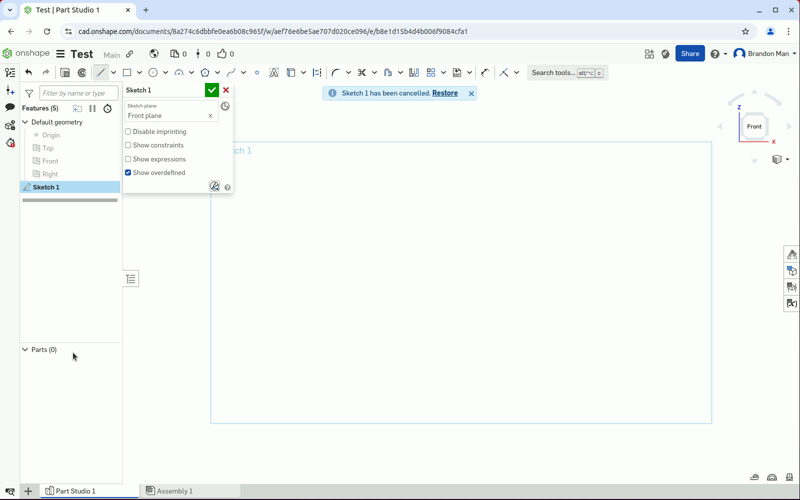
mouse_move(431, 281)
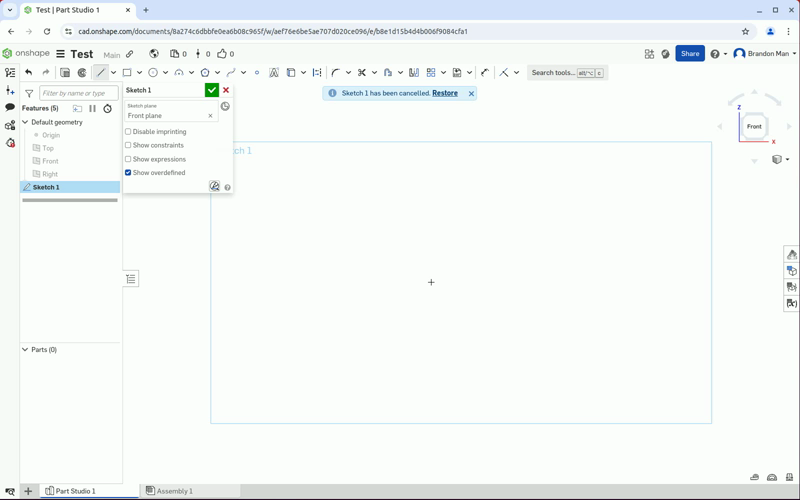
click(431, 281)
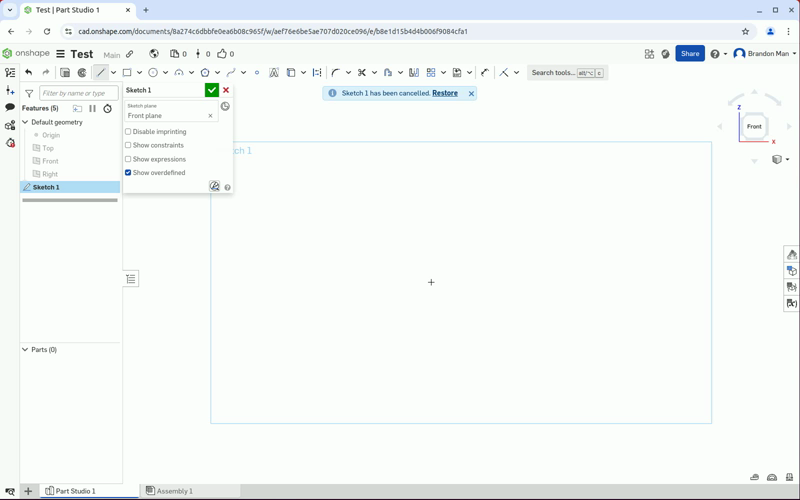
key_up(shift)
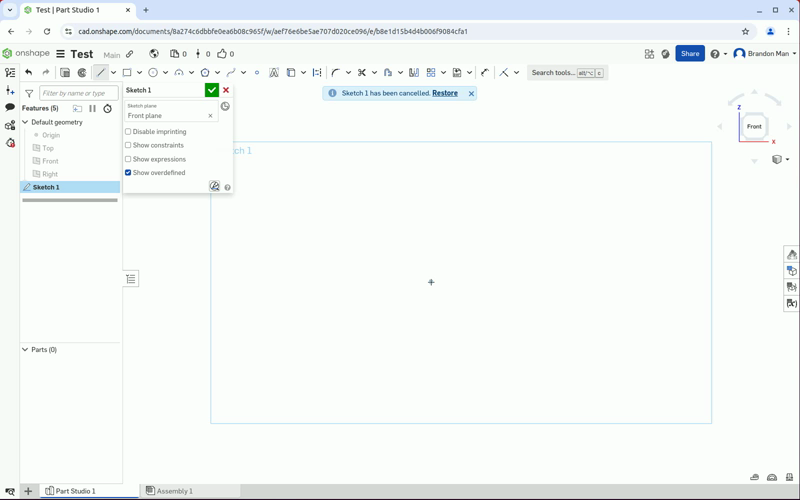
key_down(shift)
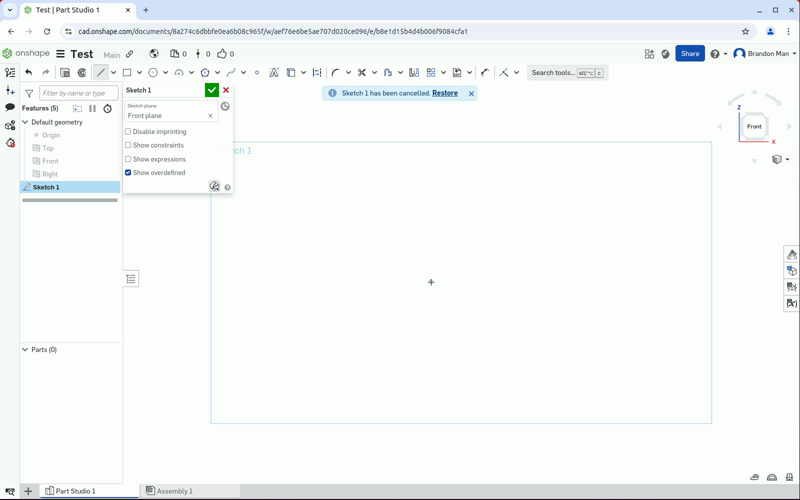
mouse_move(461, 281)
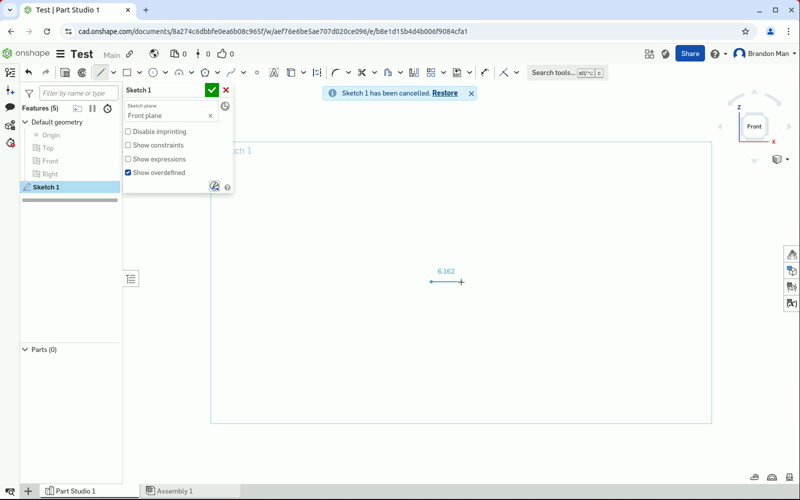
mouse_move(434, 281)
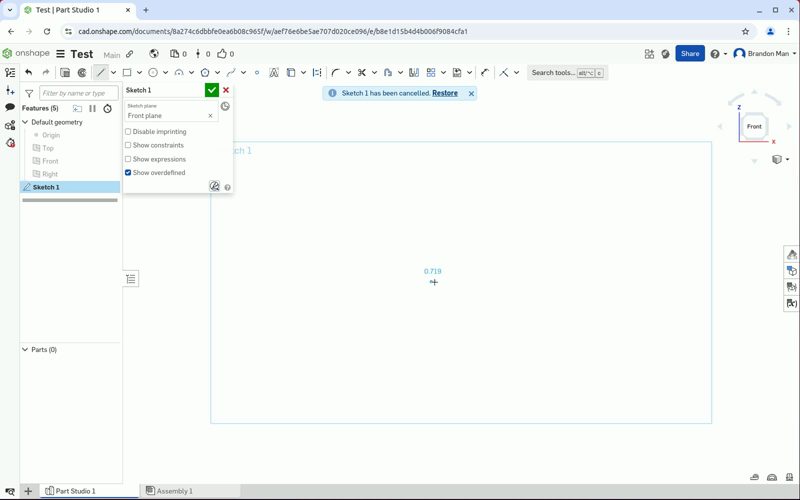
scroll(6)
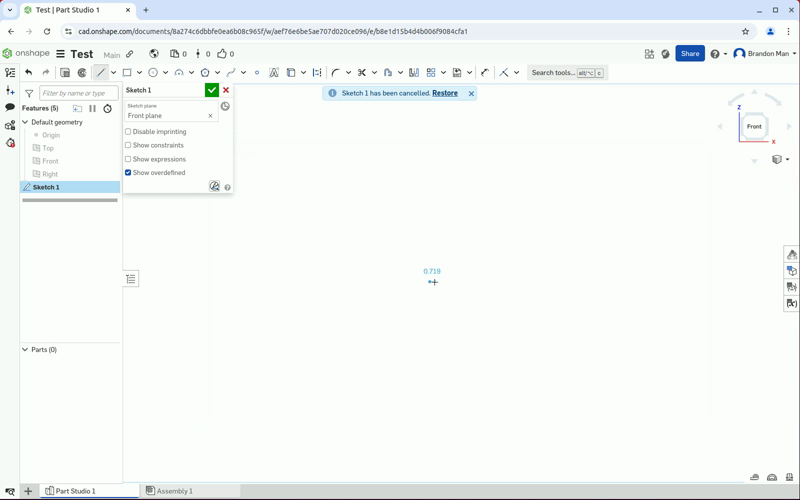
scroll(6)
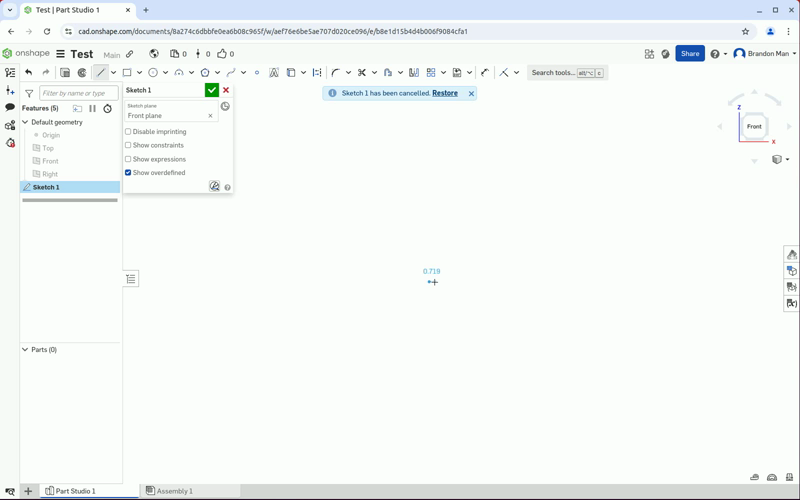
scroll(6)
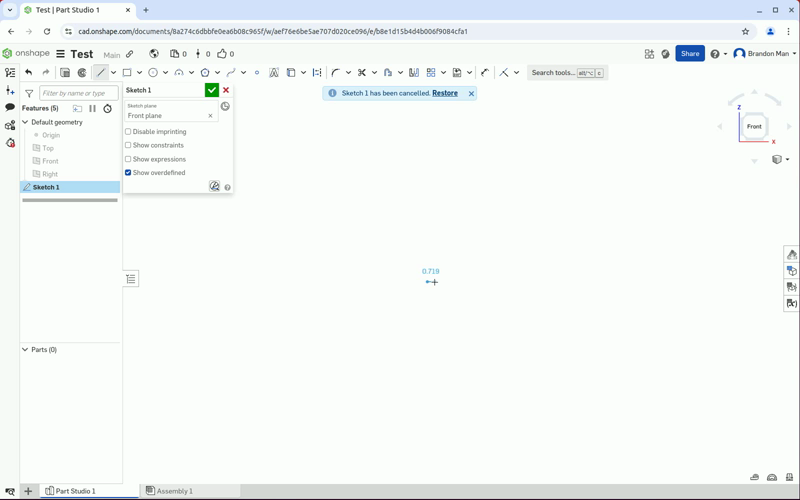
scroll(6)
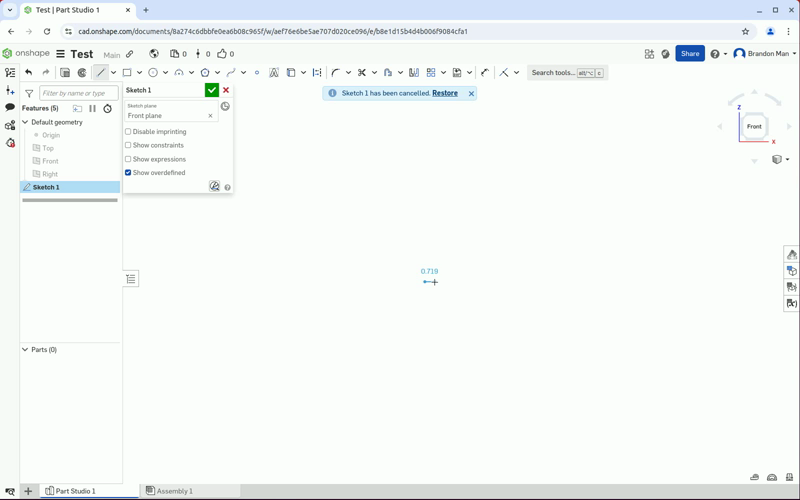
scroll(6)
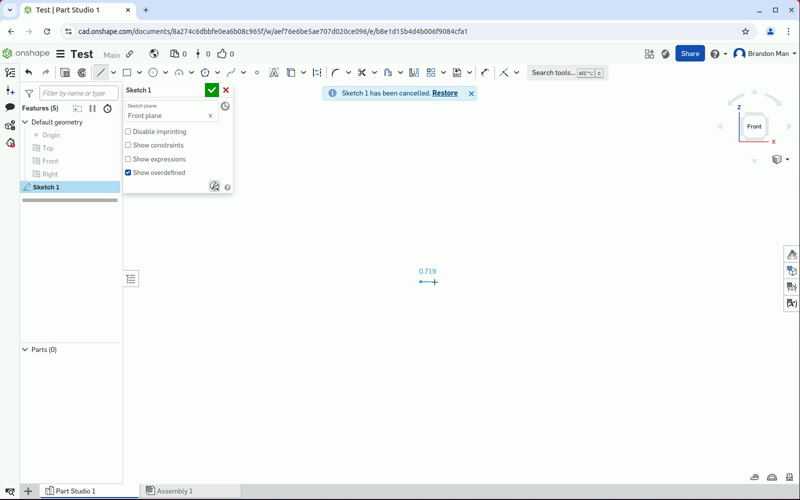
scroll(6)
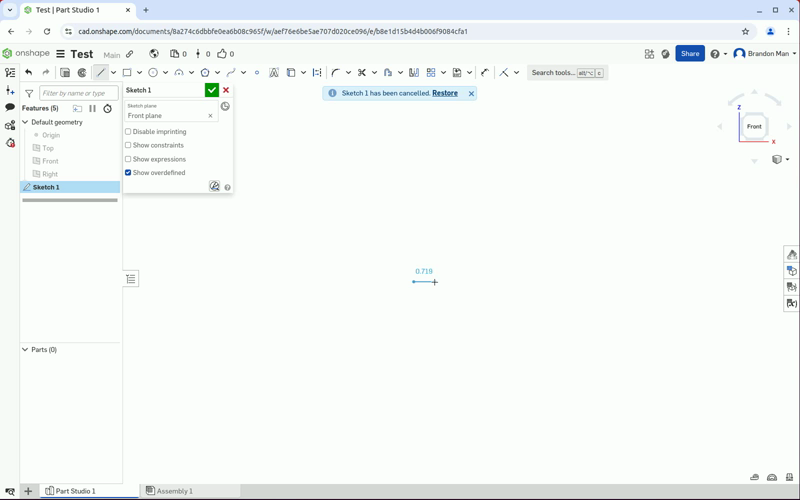
scroll(6)
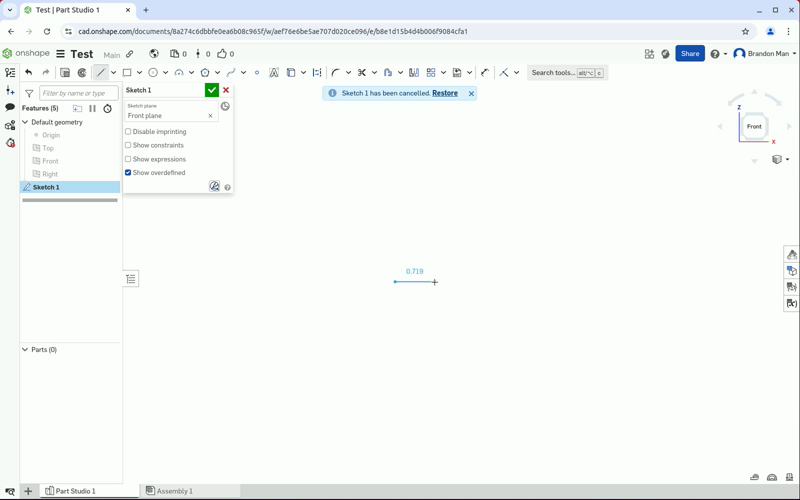
click(434, 281)
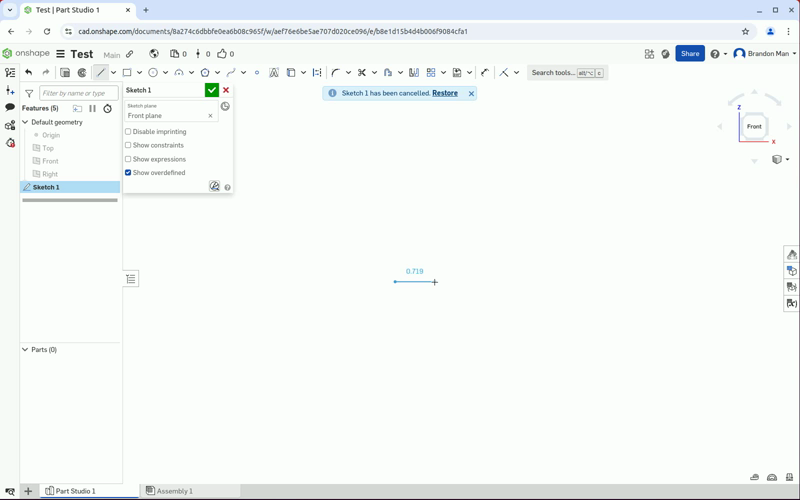
scroll(-6)
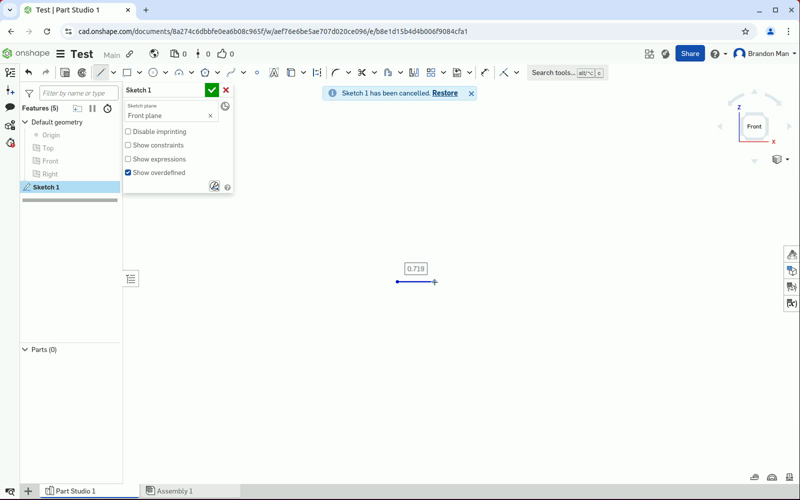
scroll(-6)
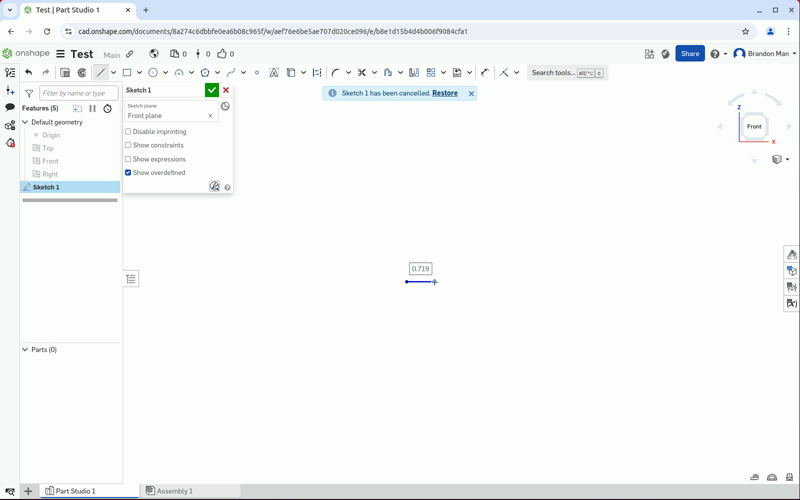
scroll(-6)
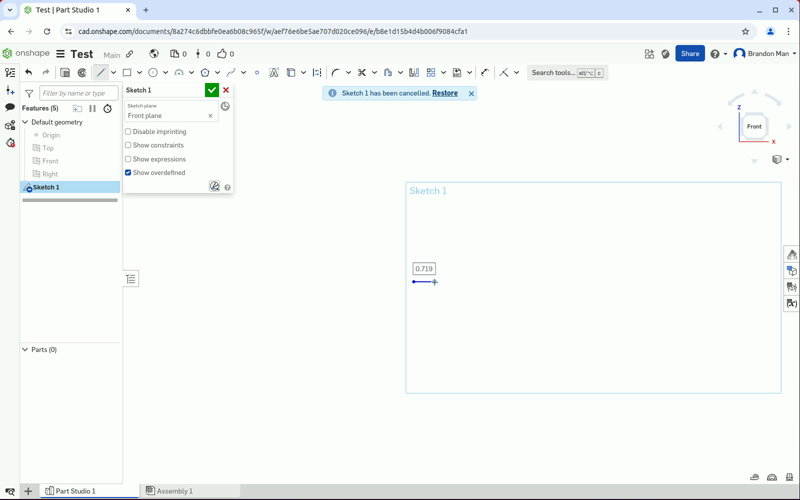
scroll(-6)
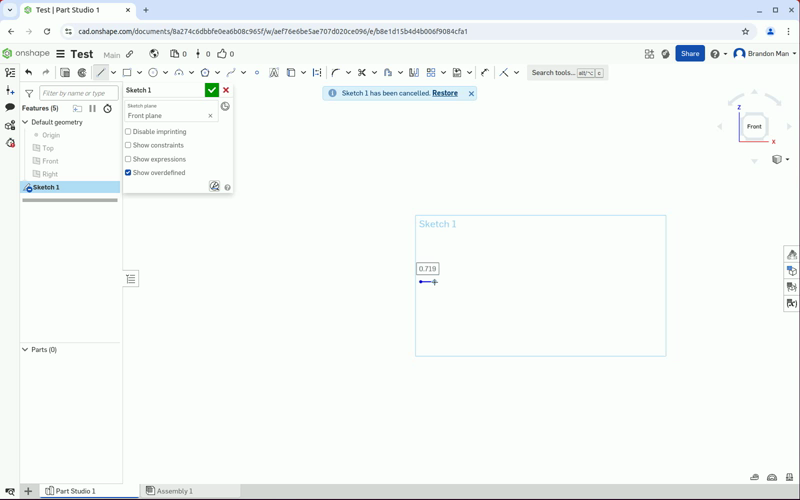
scroll(-6)
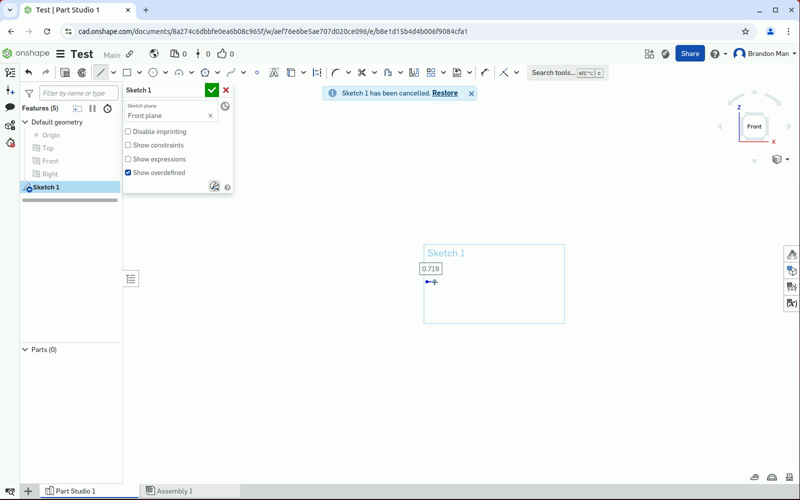
scroll(-6)
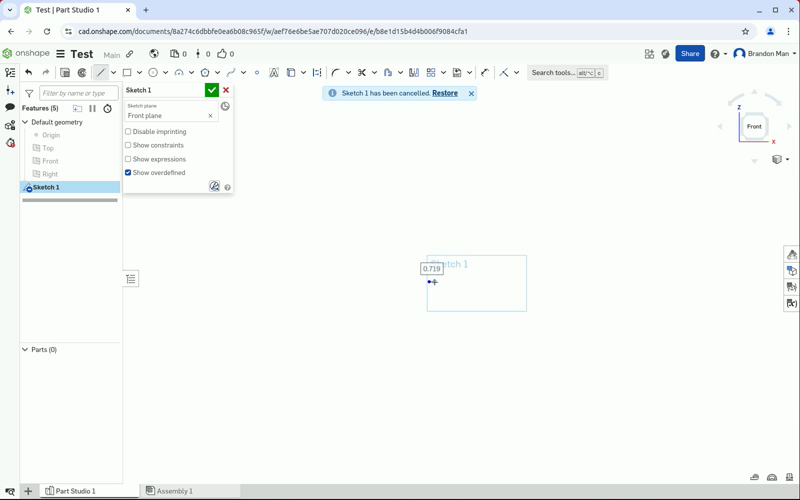
scroll(-6)
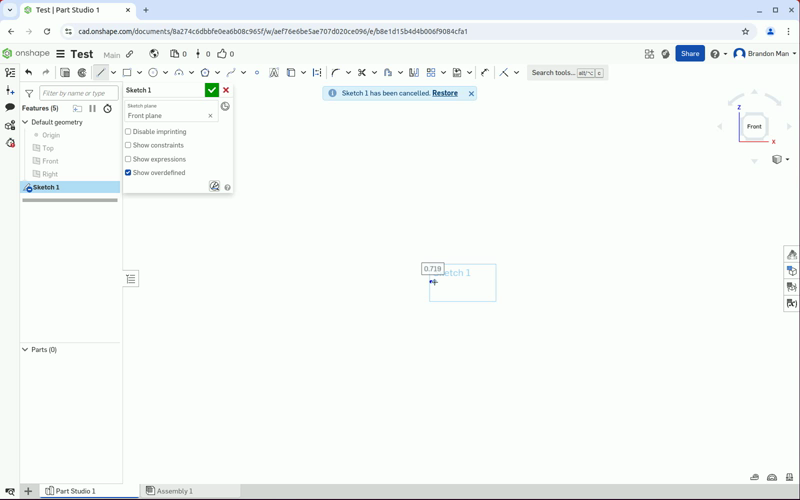
key_up(shift)
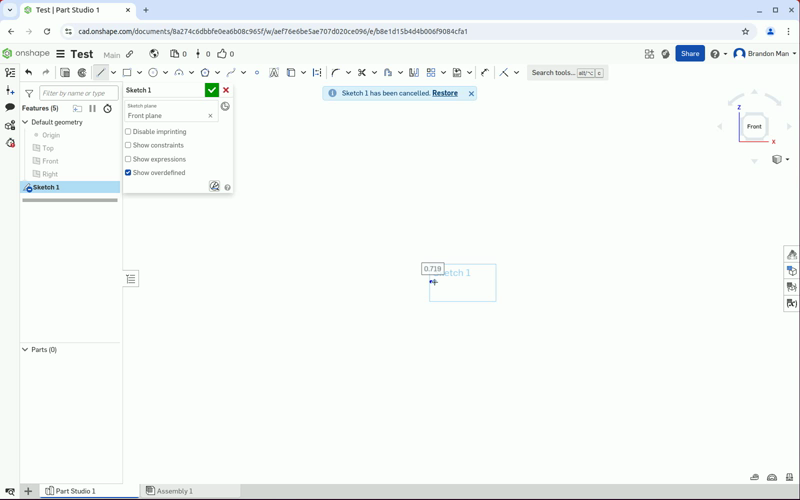
key_down(shift)
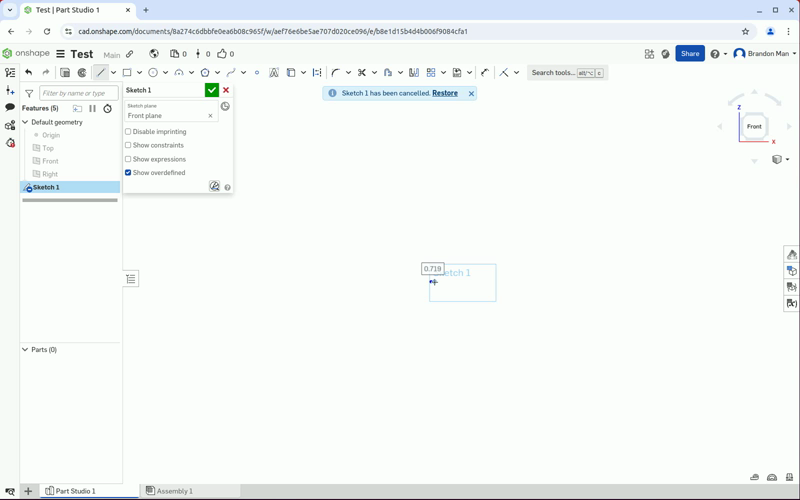
mouse_move(464, 281)
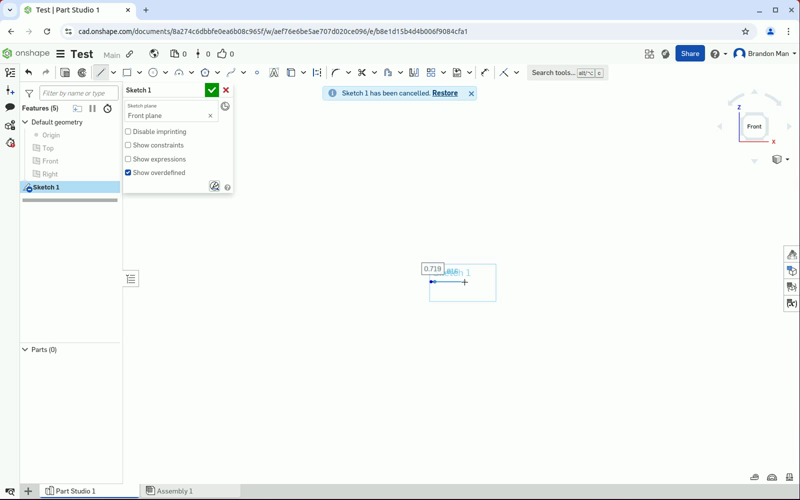
mouse_move(434, 273)
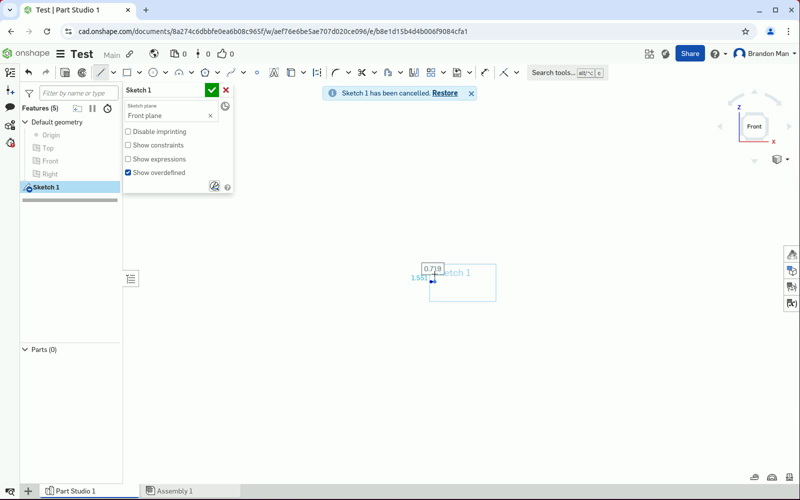
click(434, 273)
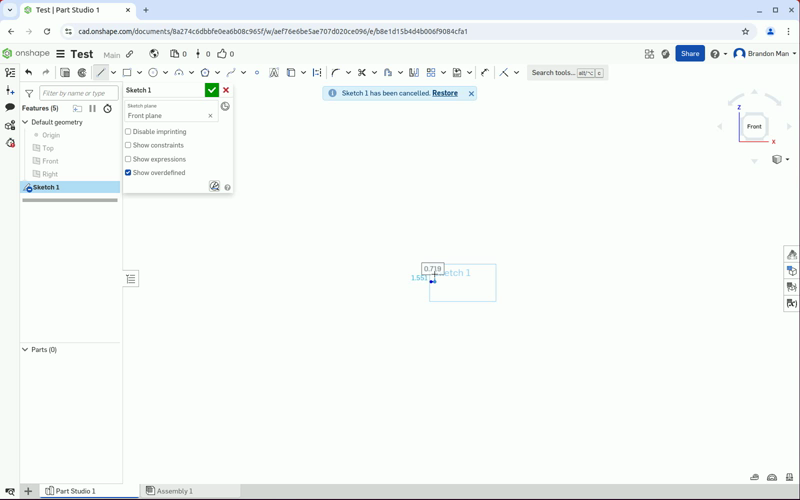
key_up(shift)
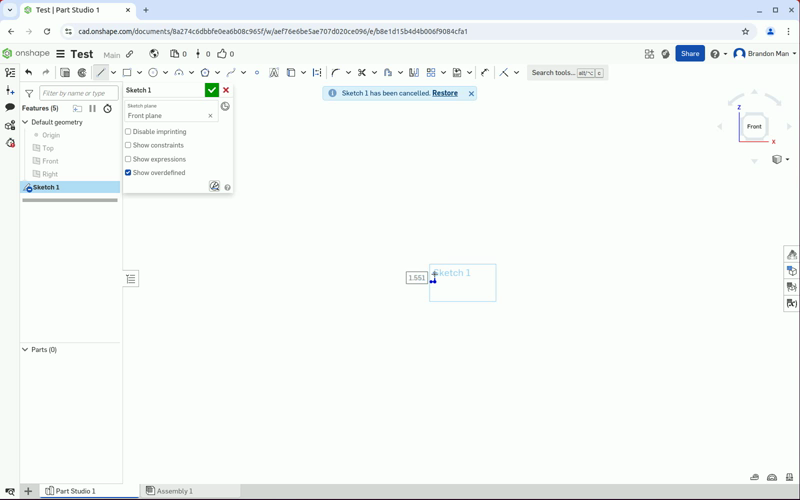
key_down(shift)
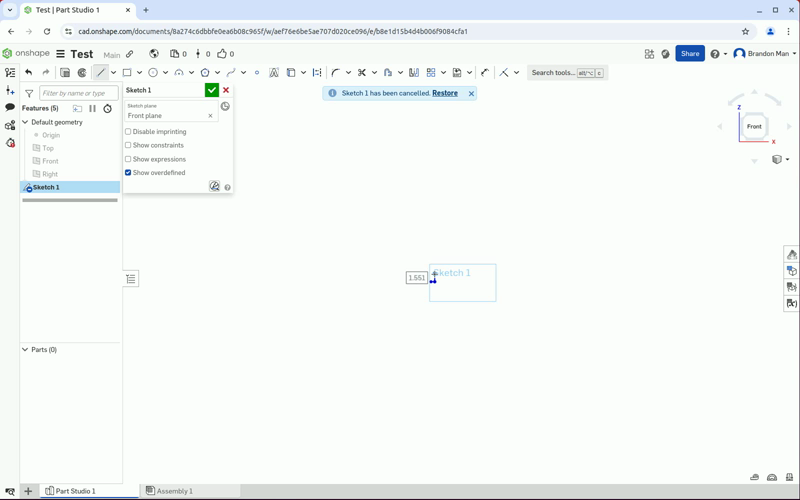
mouse_move(464, 273)
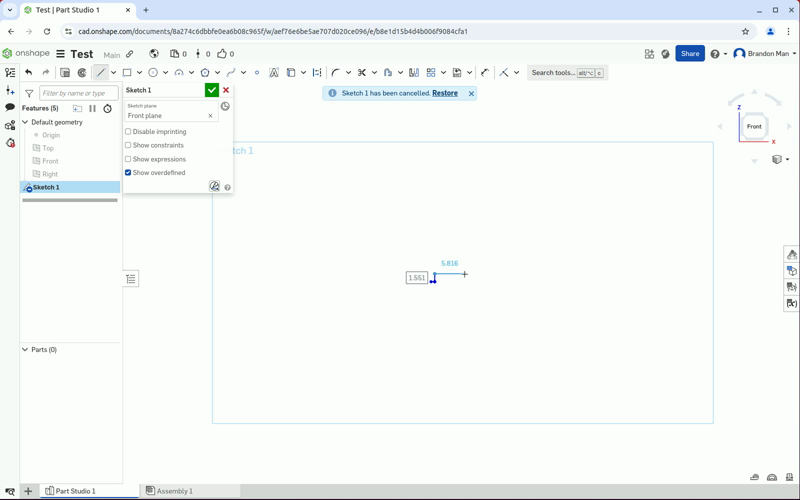
mouse_move(431, 273)
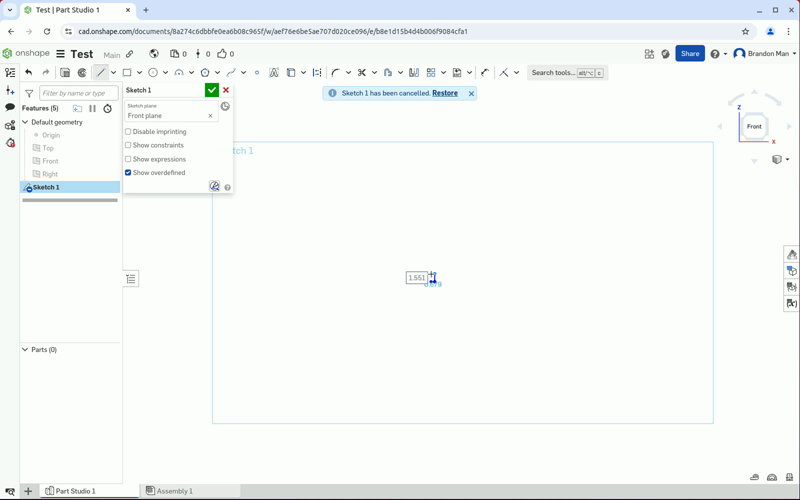
scroll(6)
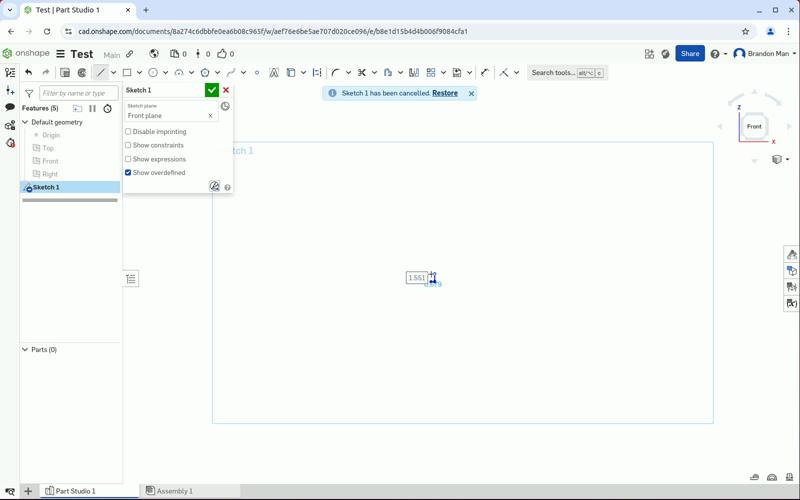
scroll(6)
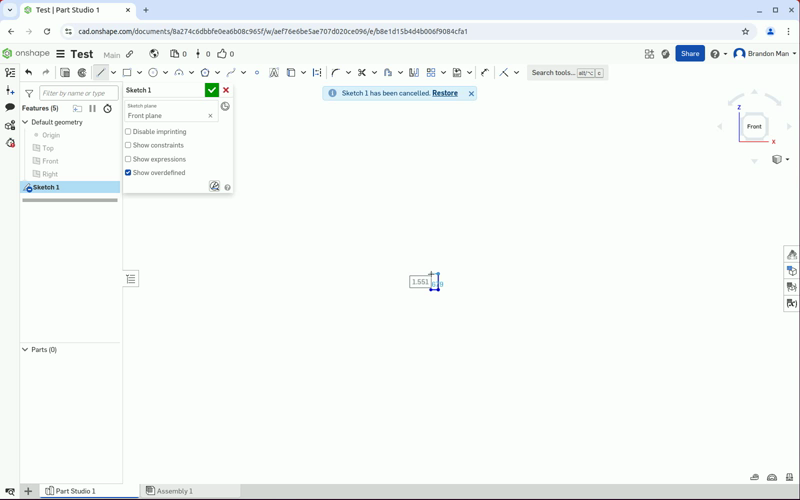
scroll(6)
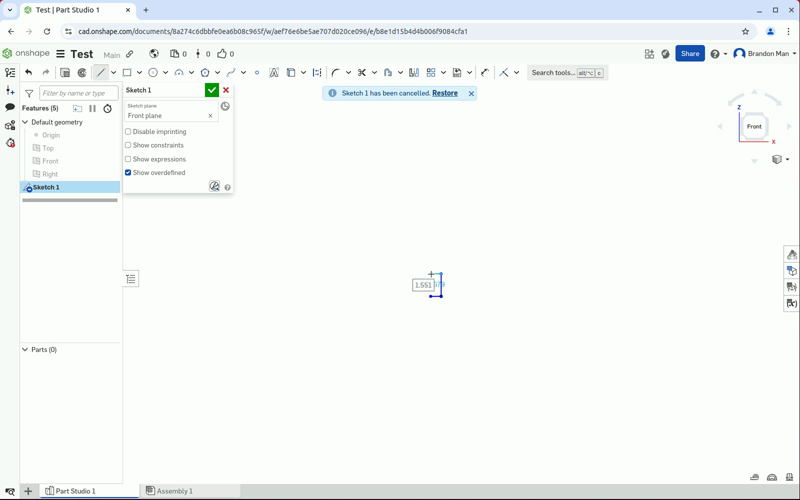
scroll(6)
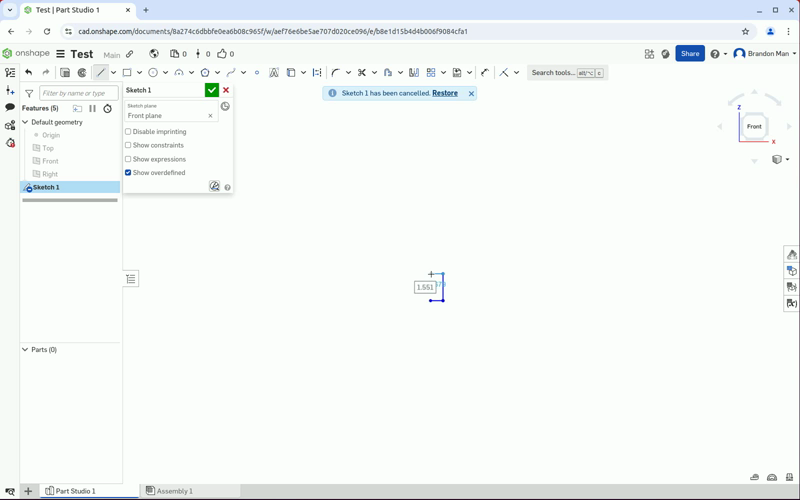
scroll(6)
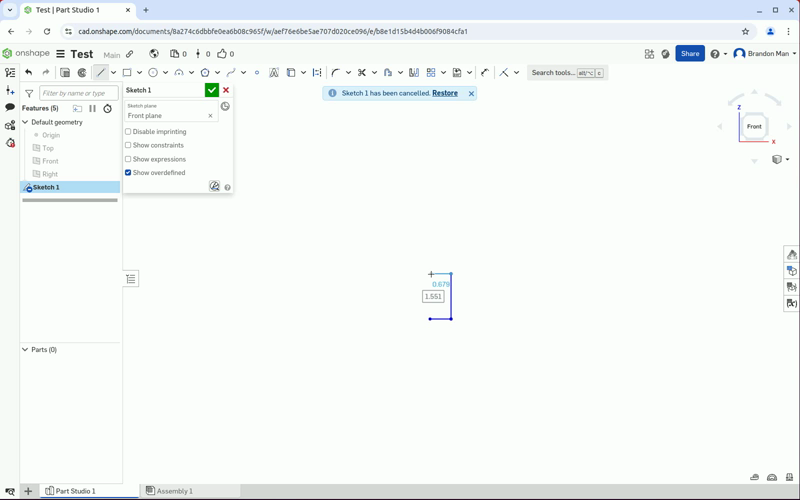
scroll(6)
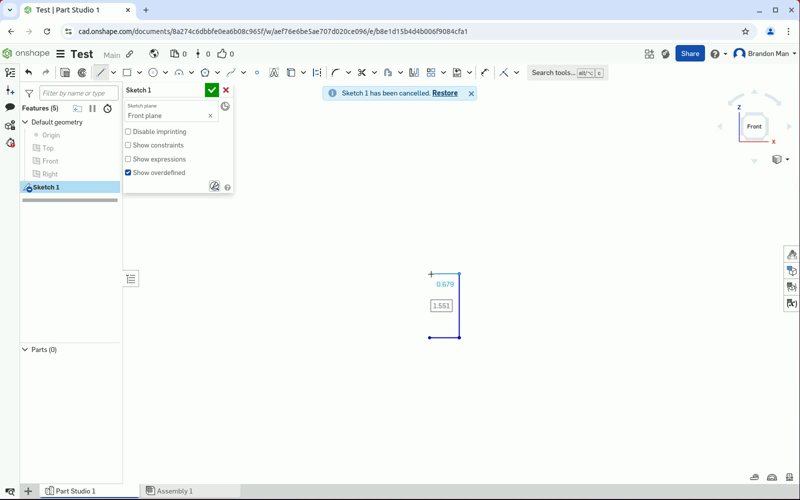
scroll(6)
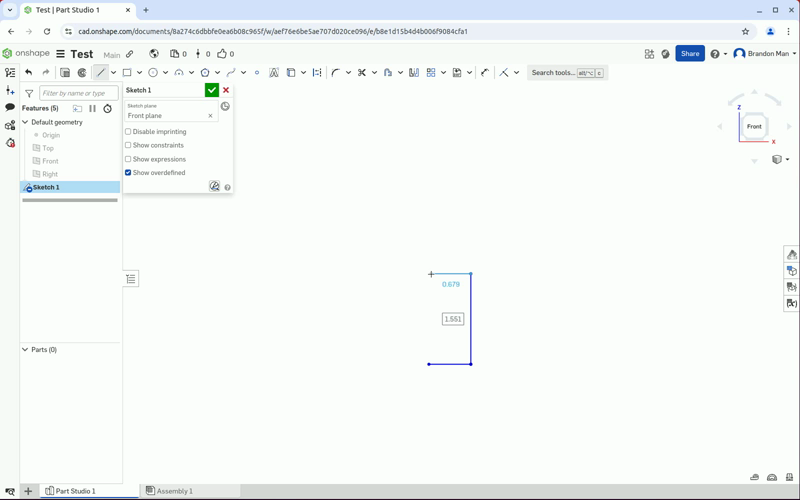
click(431, 273)
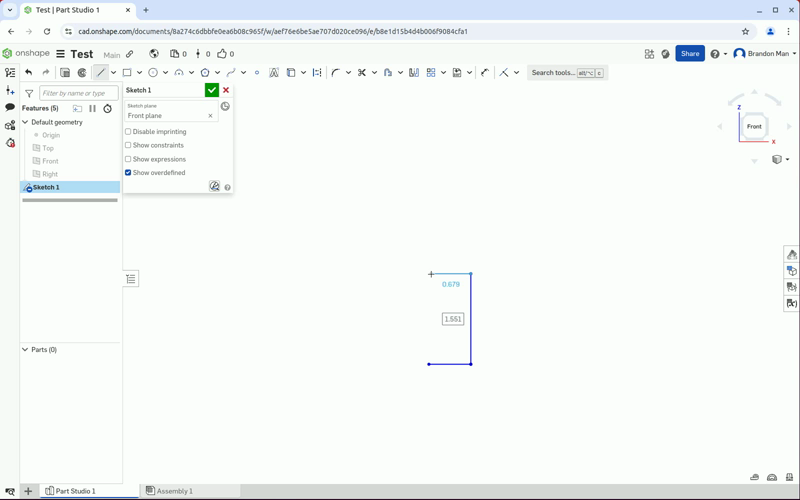
scroll(-6)
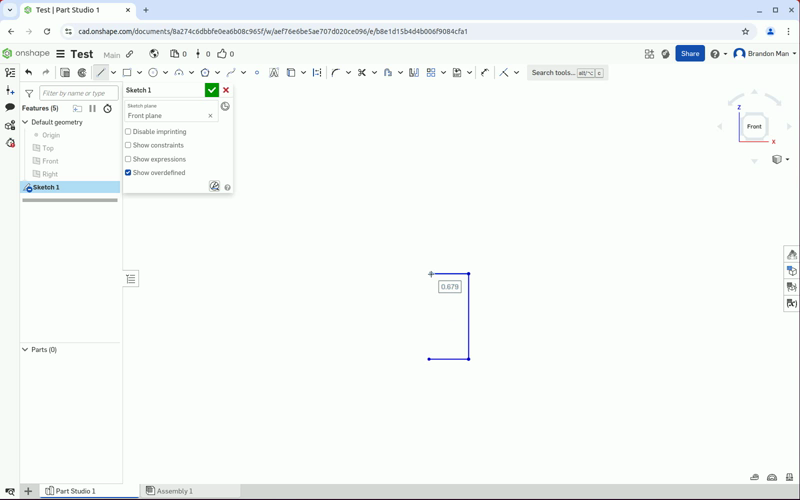
scroll(-6)
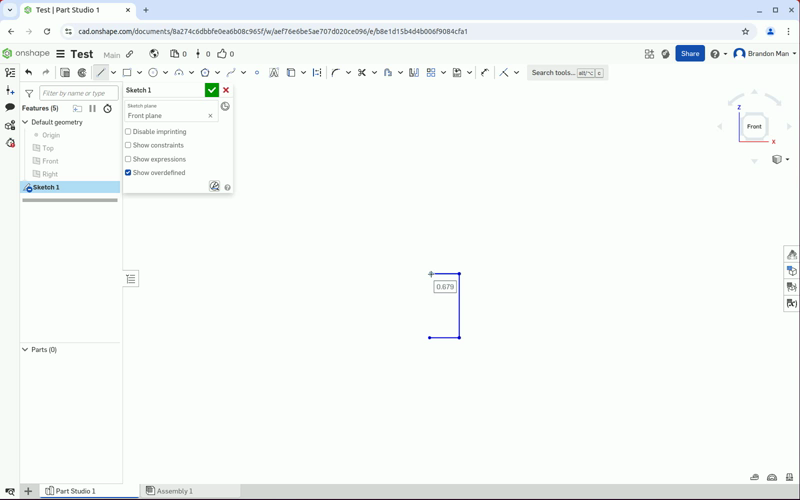
scroll(-6)
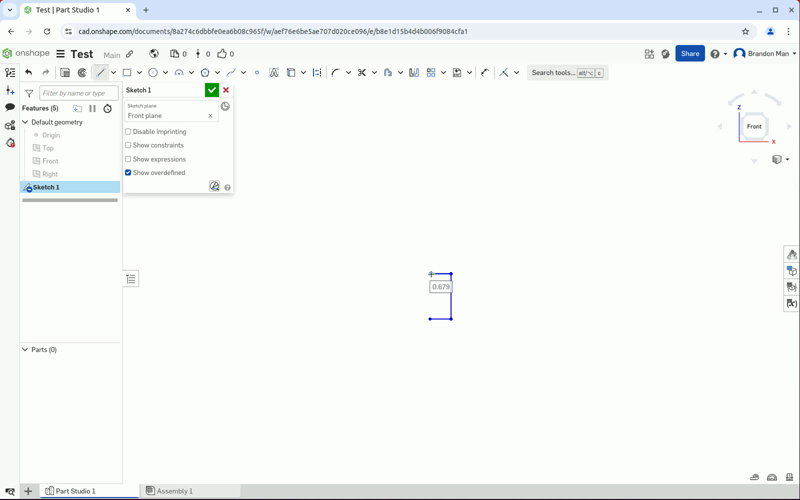
scroll(-6)
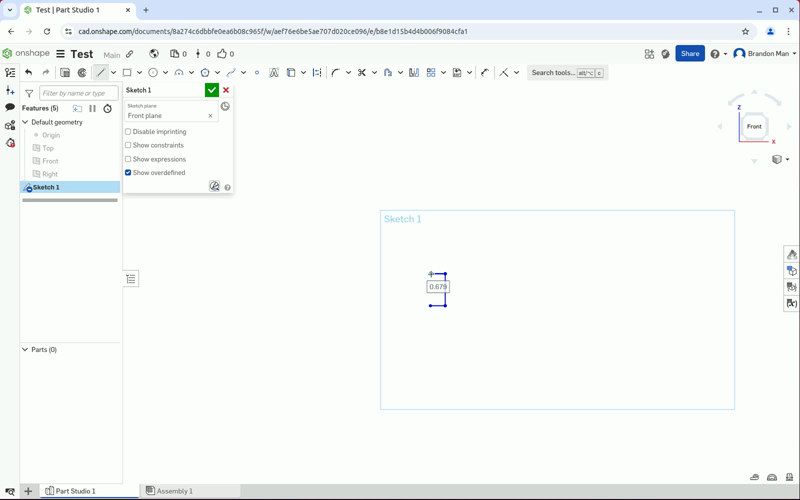
scroll(-6)
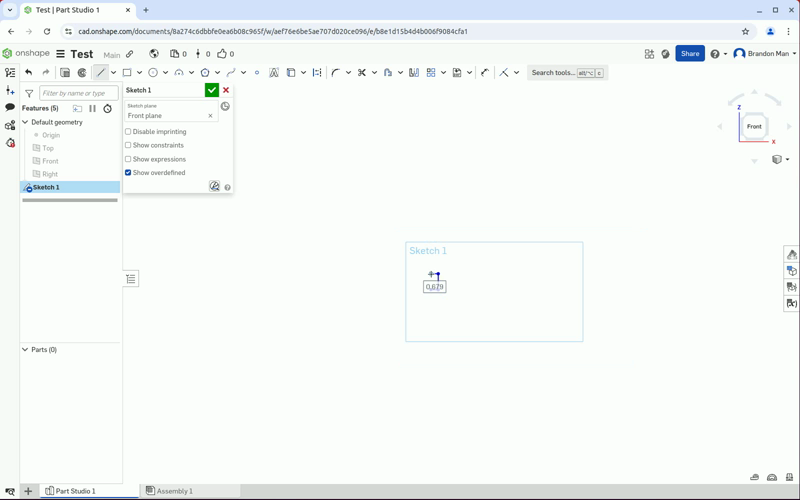
scroll(-6)
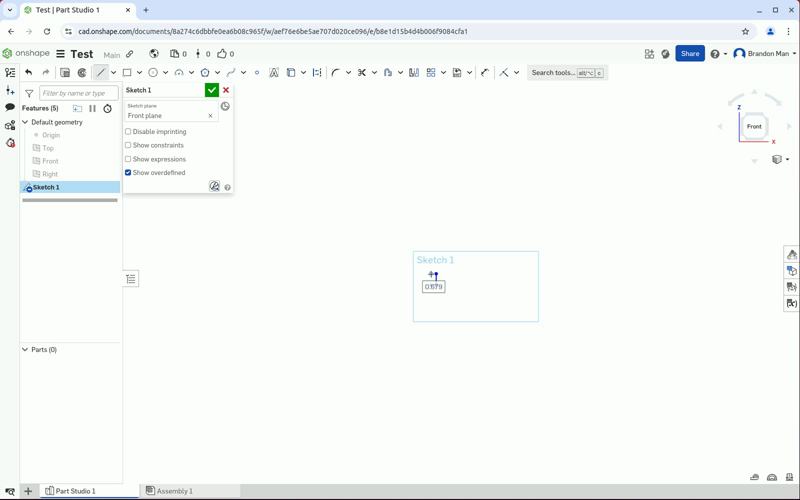
scroll(-6)
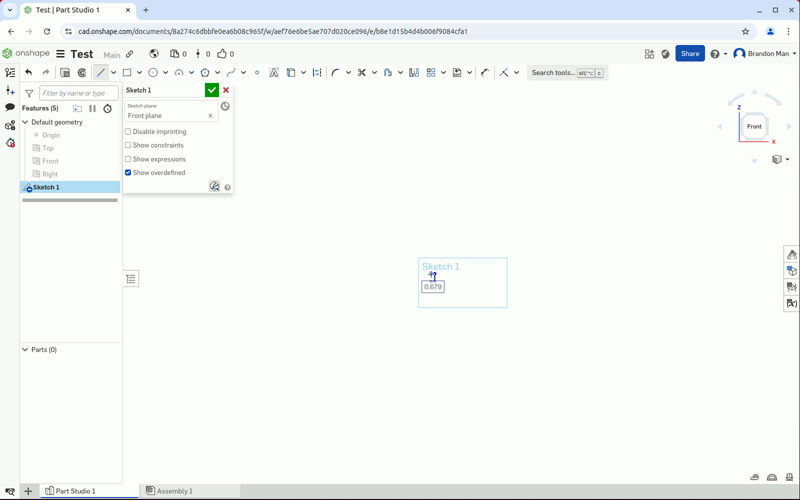
key_up(shift)
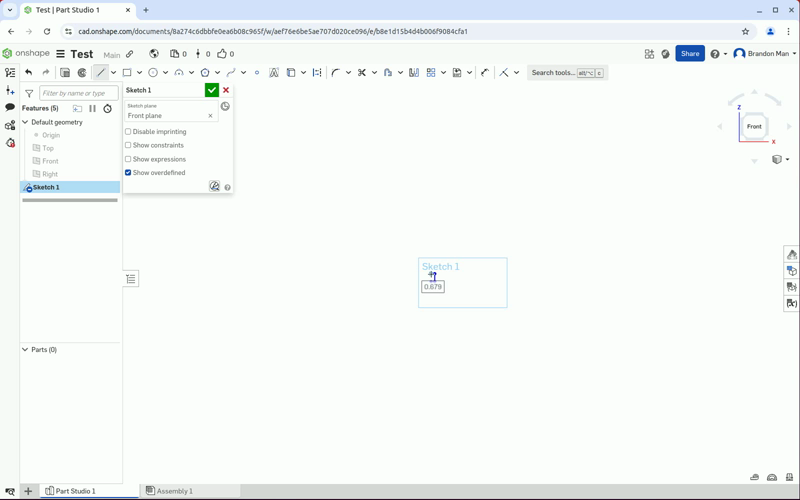
mouse_move(461, 273)
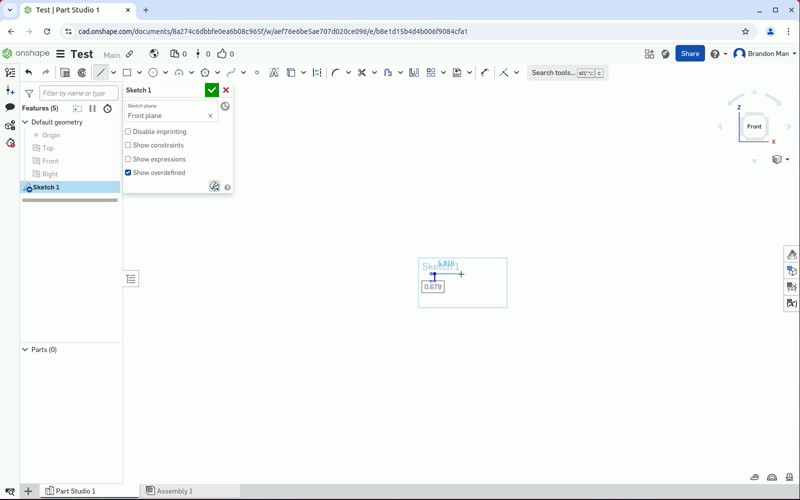
key_down(shift)
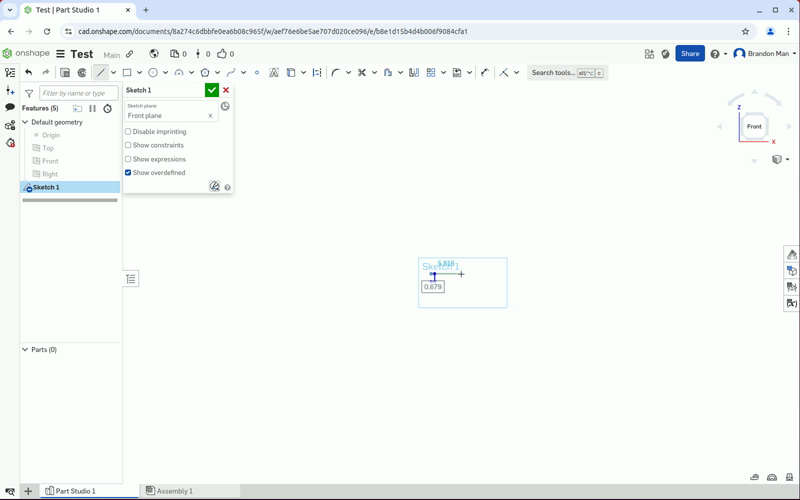
mouse_move(431, 281)
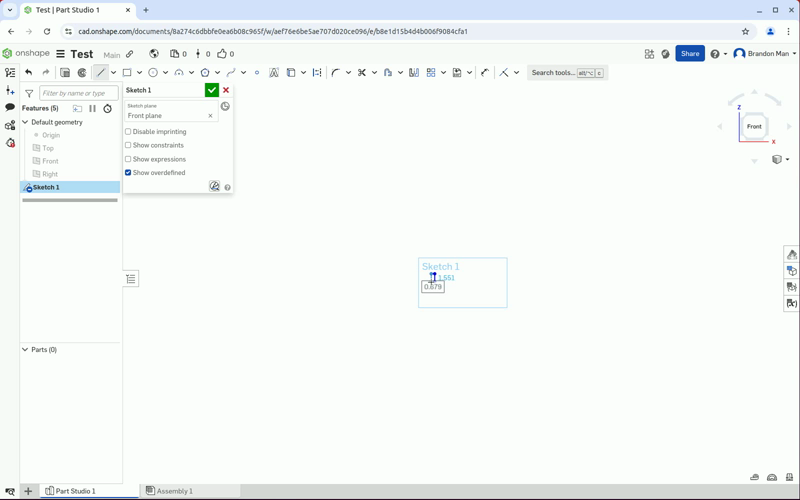
scroll(6)
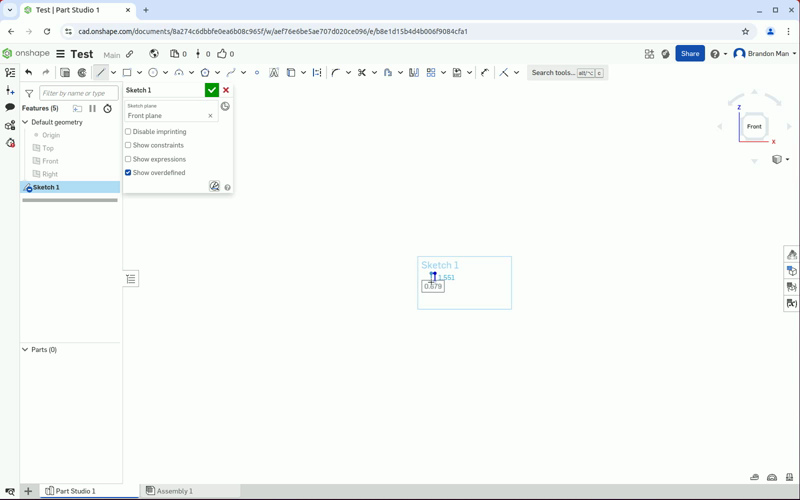
scroll(6)
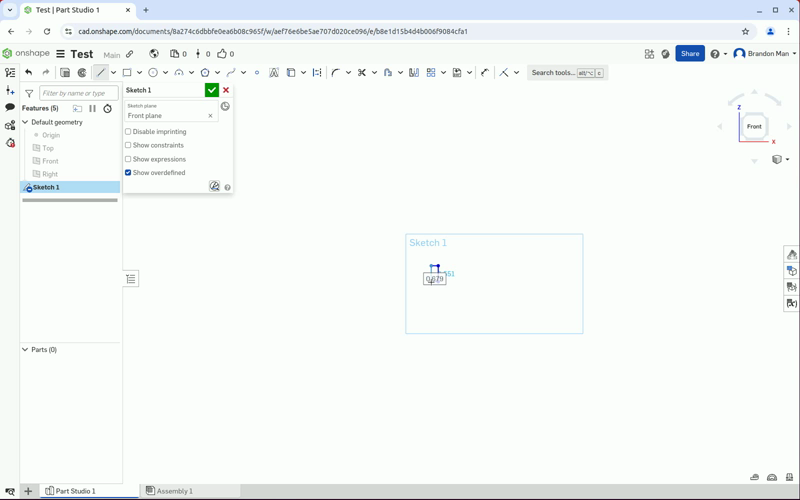
scroll(6)
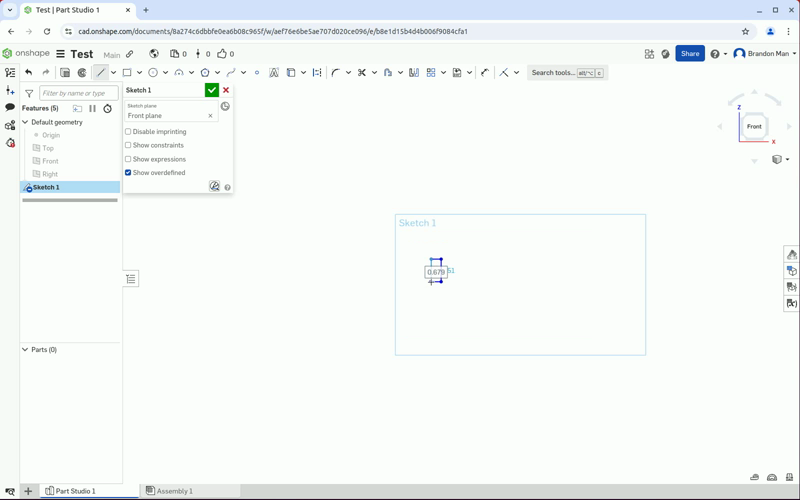
scroll(6)
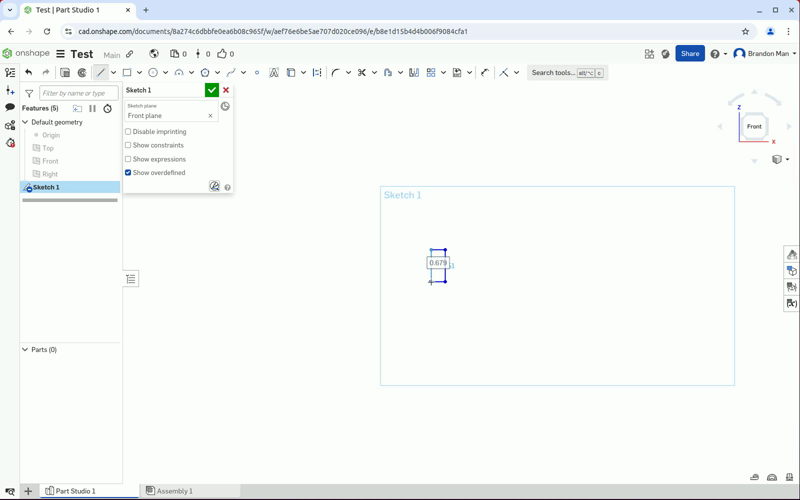
scroll(6)
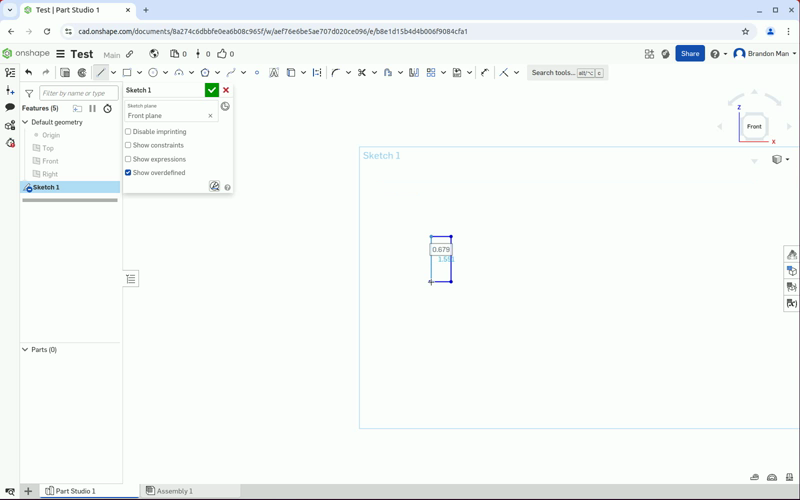
scroll(6)
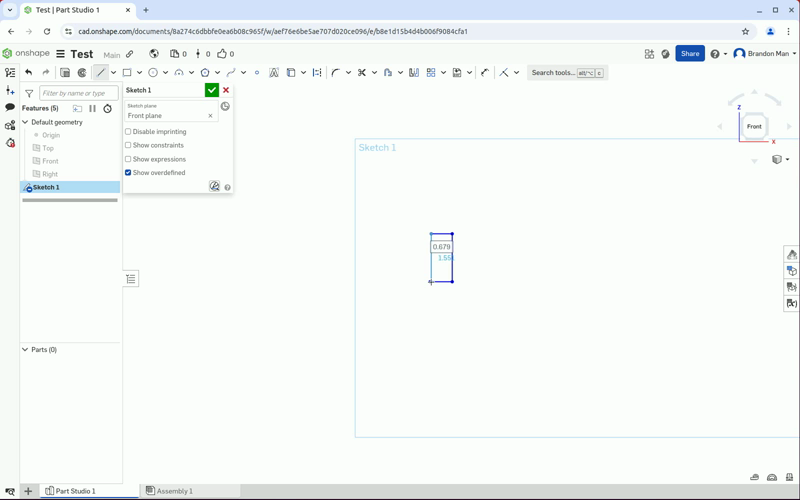
scroll(6)
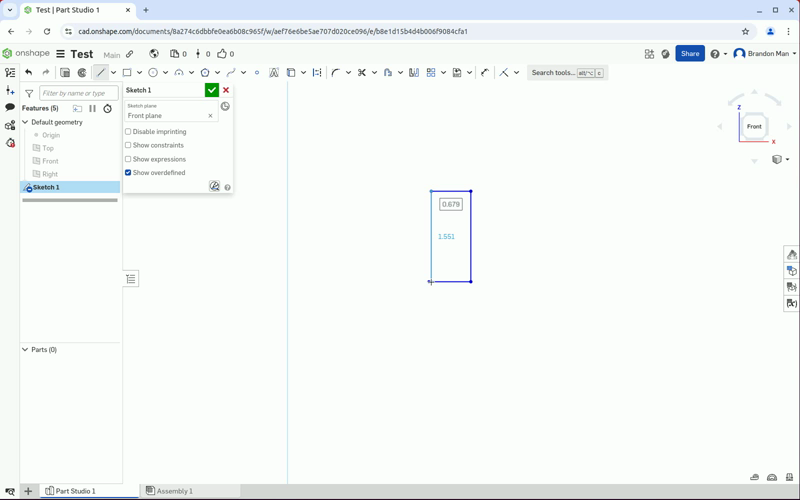
key_up(shift)
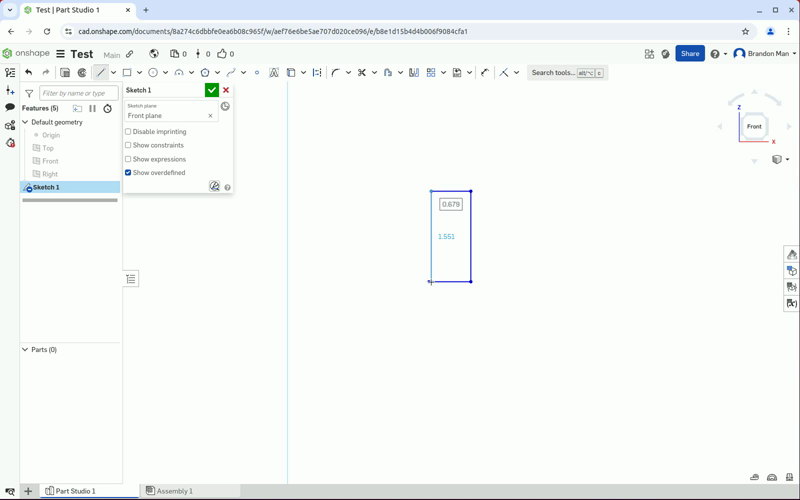
click(431, 281)
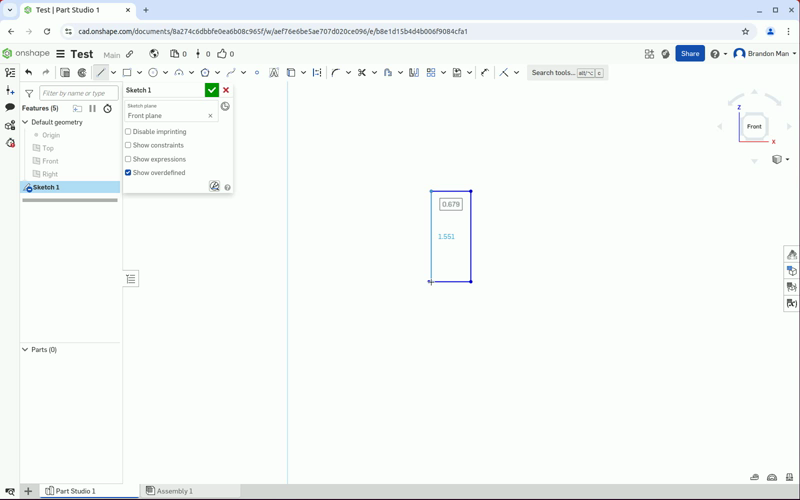
scroll(-6)
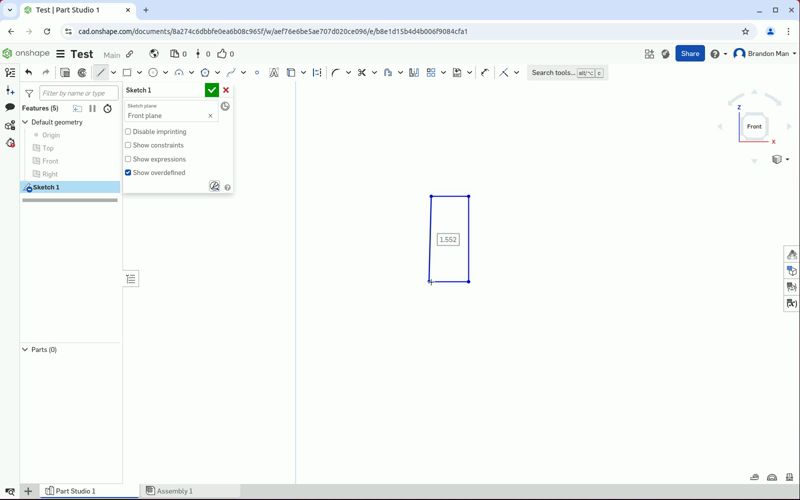
scroll(-6)
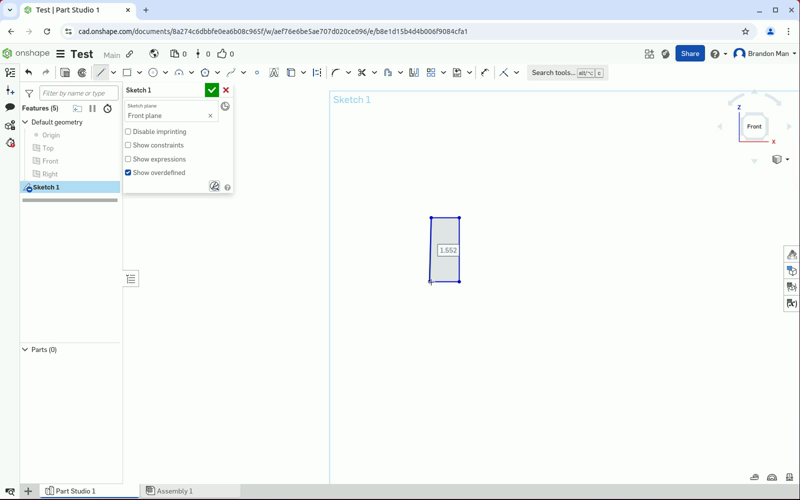
scroll(-6)
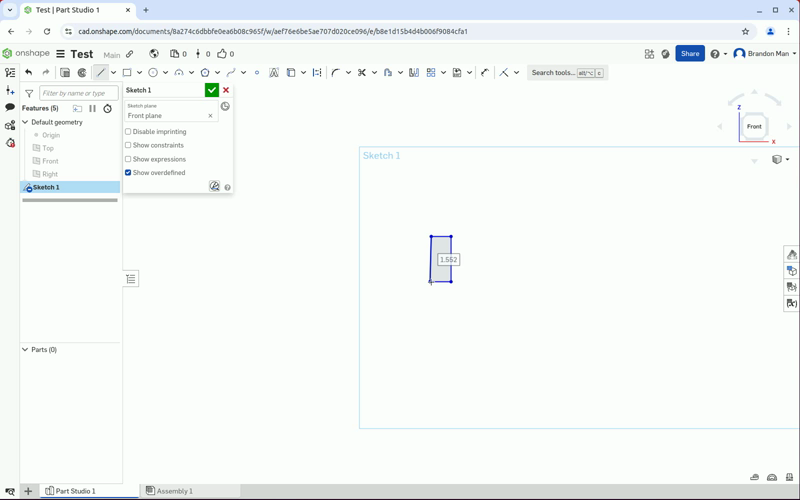
scroll(-6)
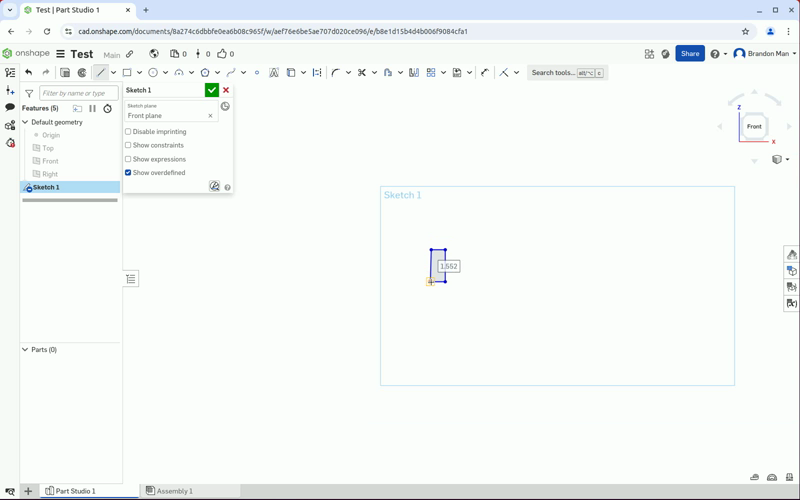
scroll(-6)
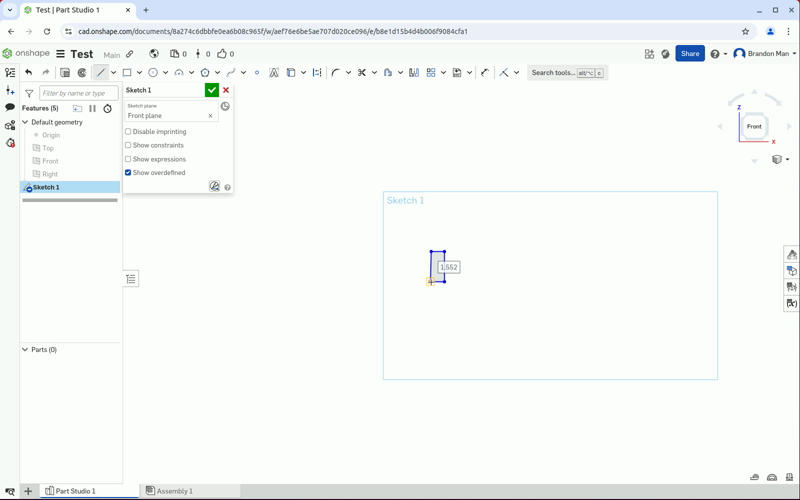
scroll(-6)
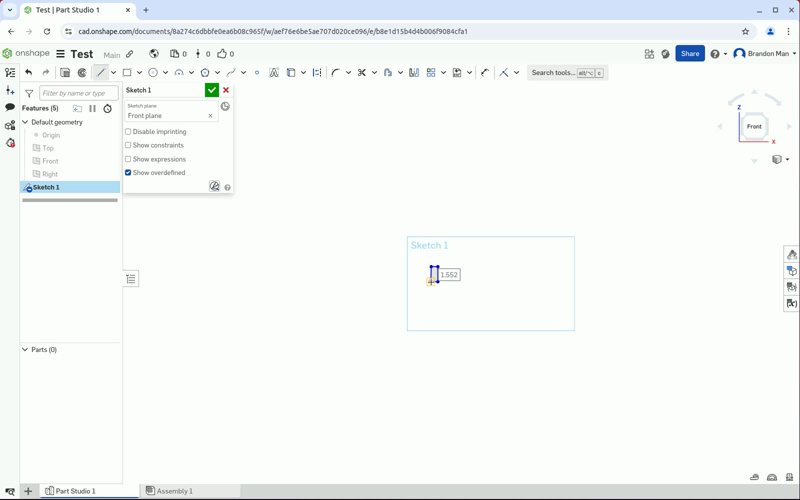
scroll(-6)
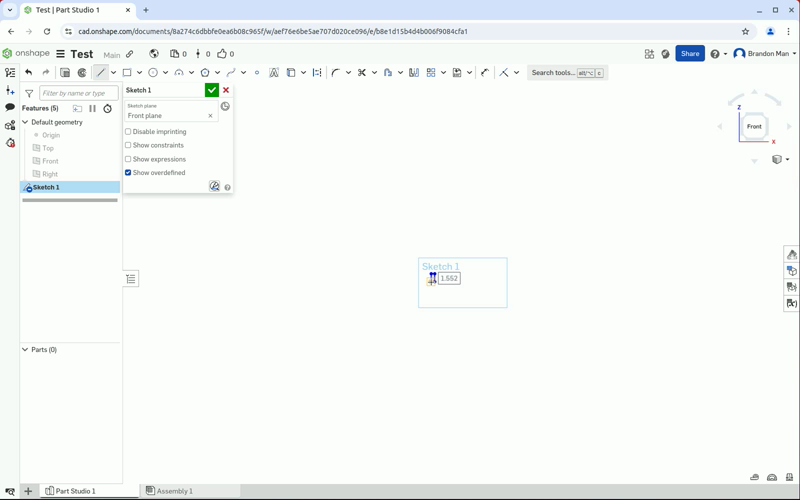
key(esc)
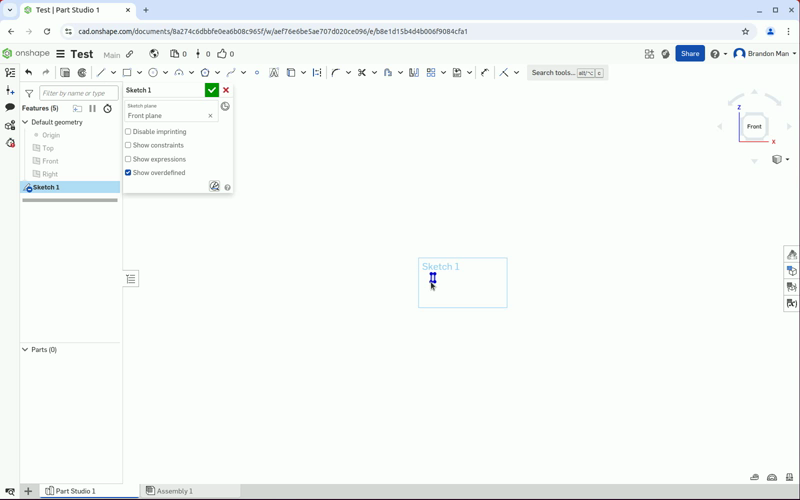
mouse_move(434, 280)
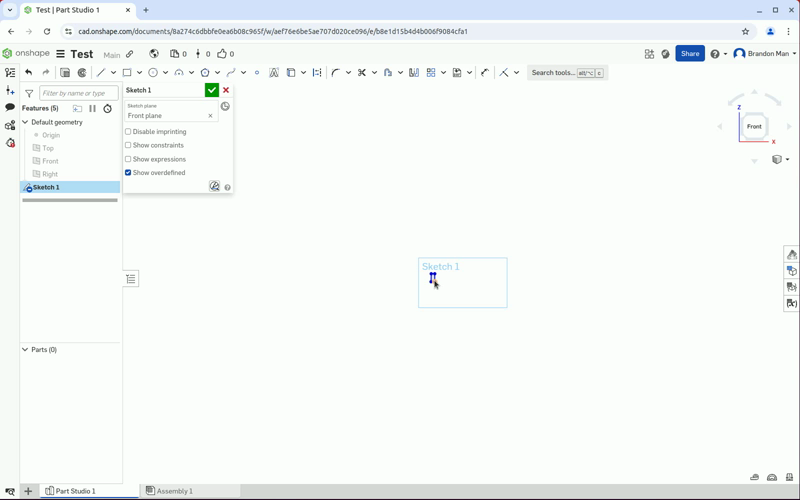
scroll(6)
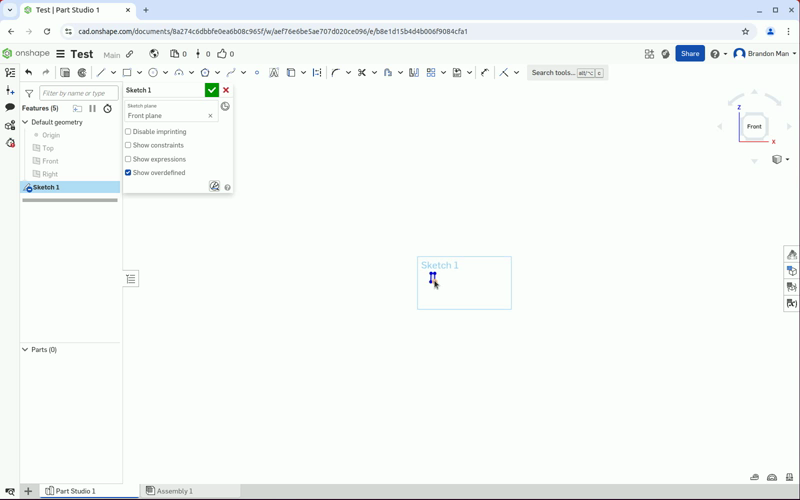
scroll(6)
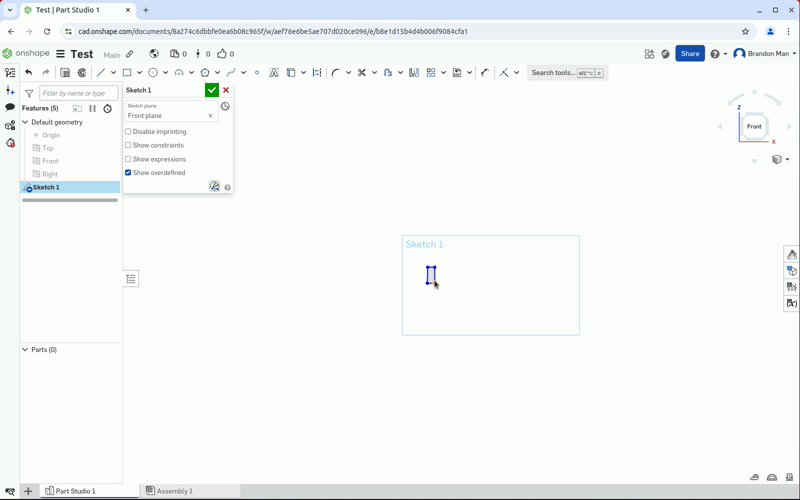
scroll(6)
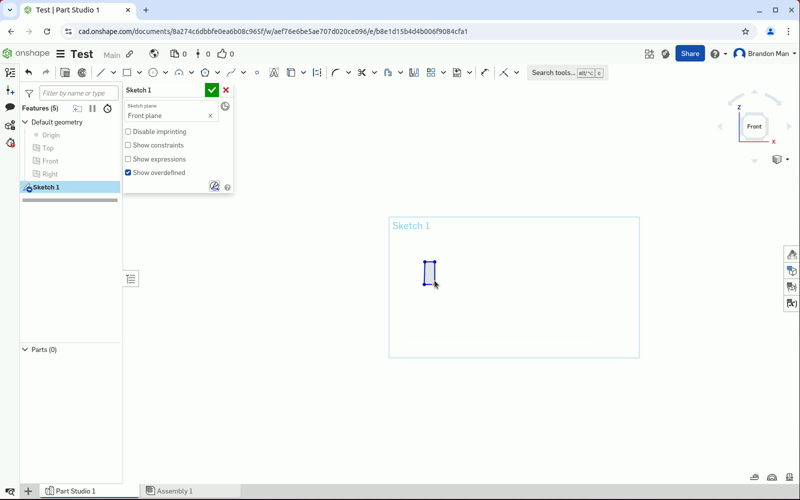
scroll(6)
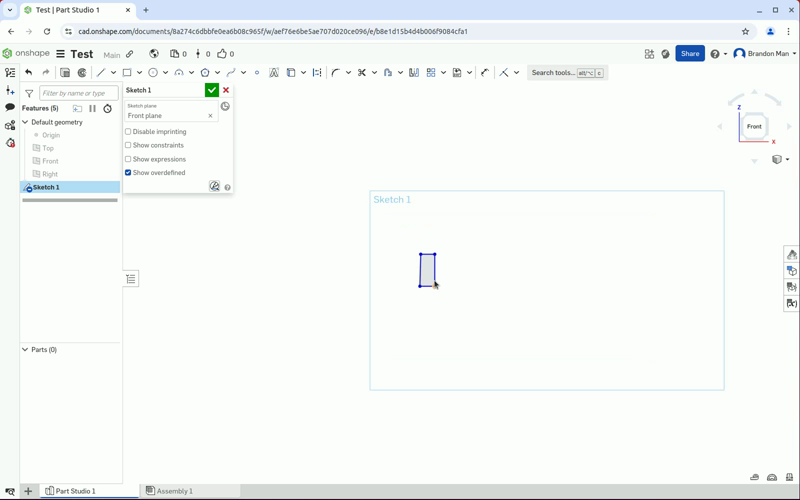
scroll(6)
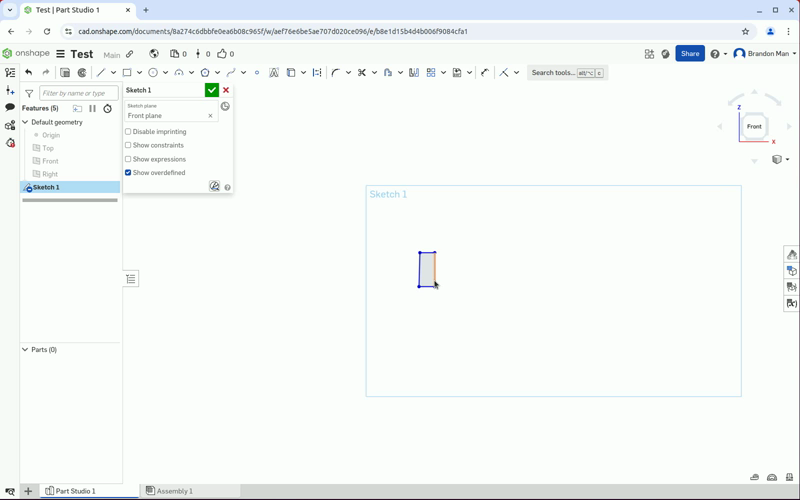
scroll(6)
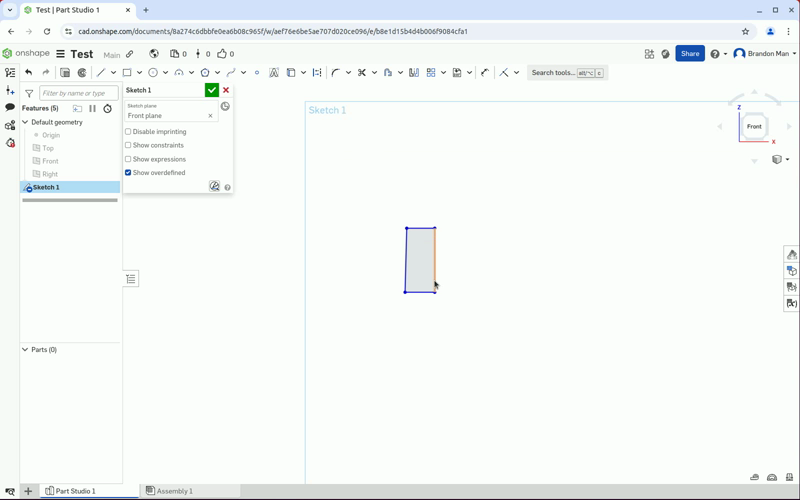
scroll(6)
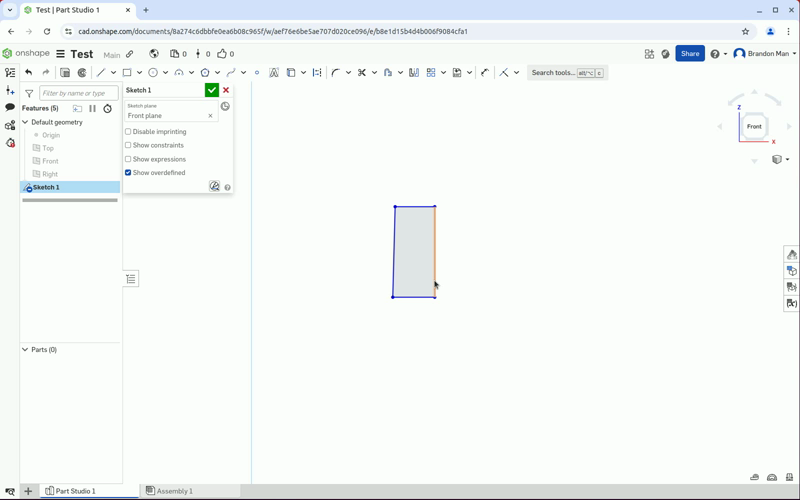
click(434, 280)
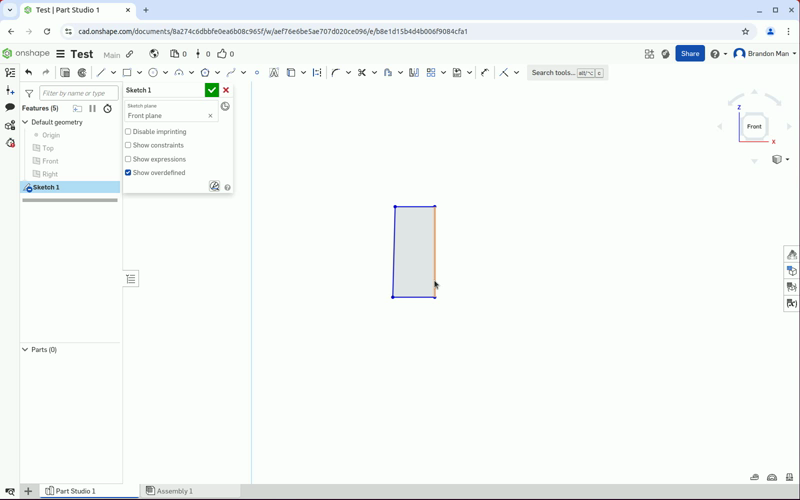
scroll(-6)
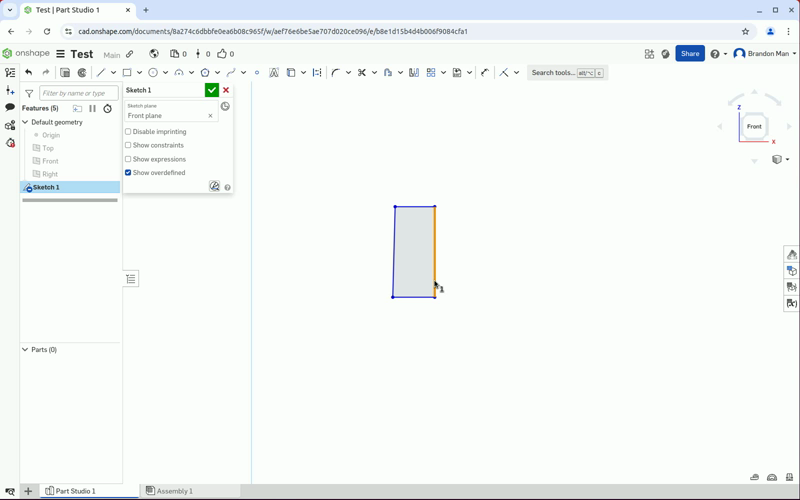
scroll(-6)
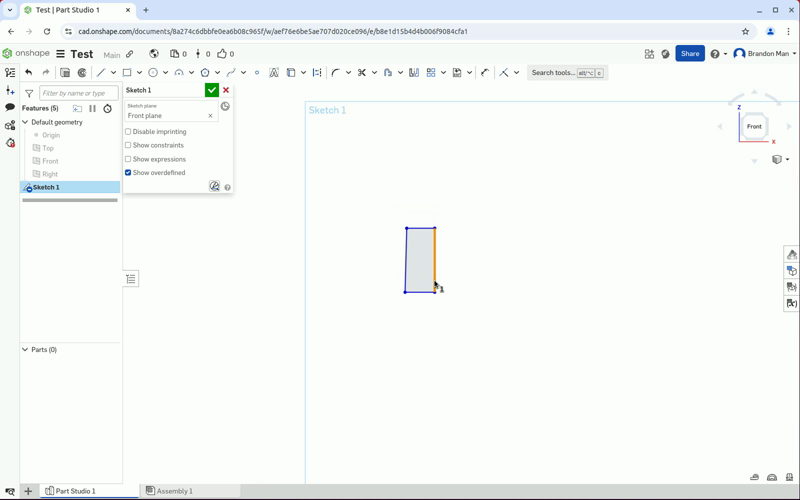
scroll(-6)
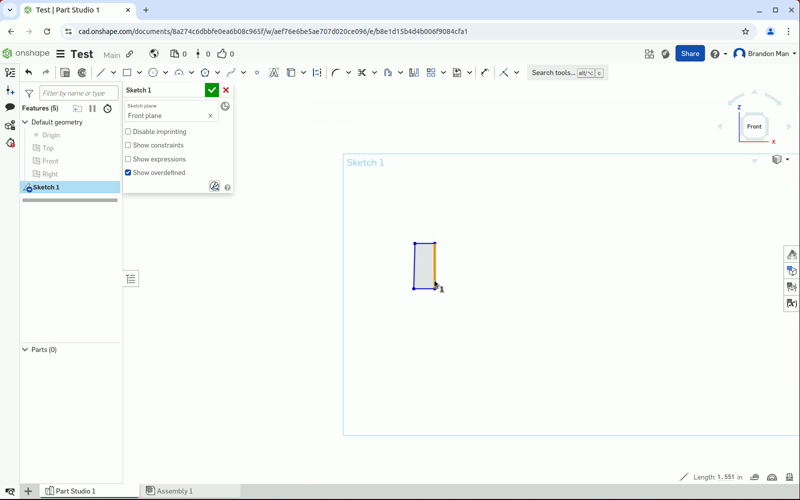
scroll(-6)
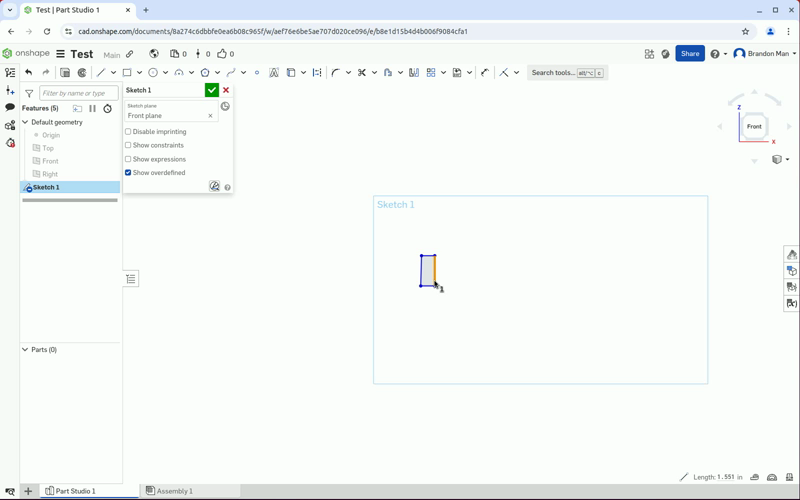
scroll(-6)
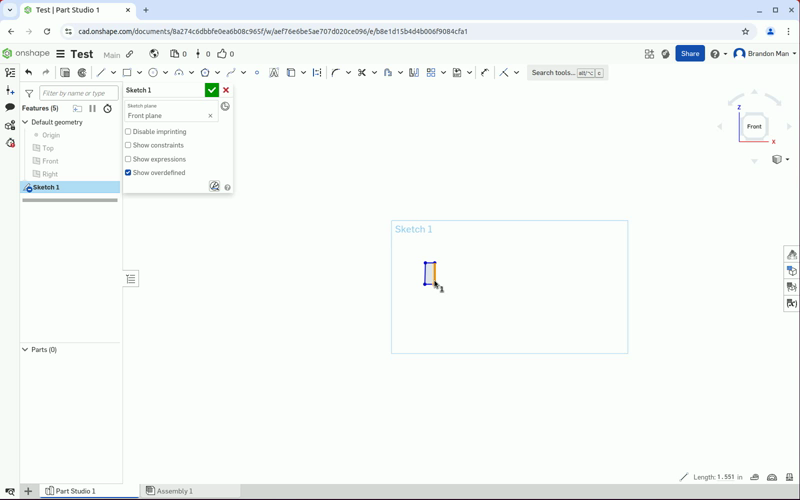
scroll(-6)
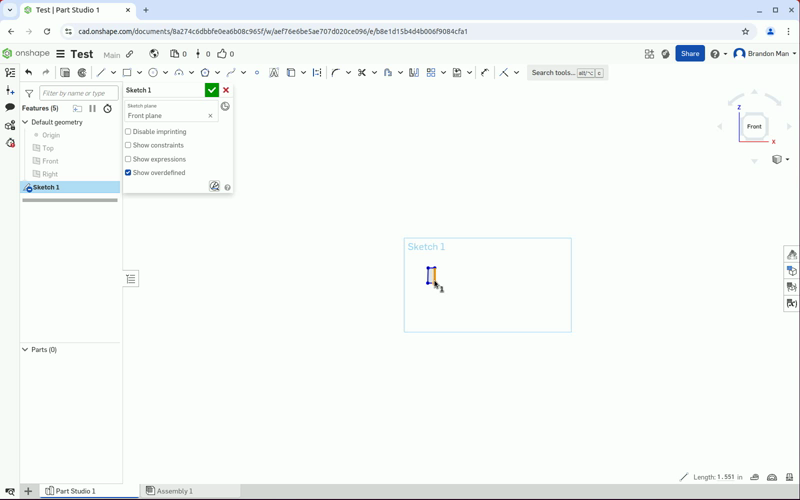
scroll(-6)
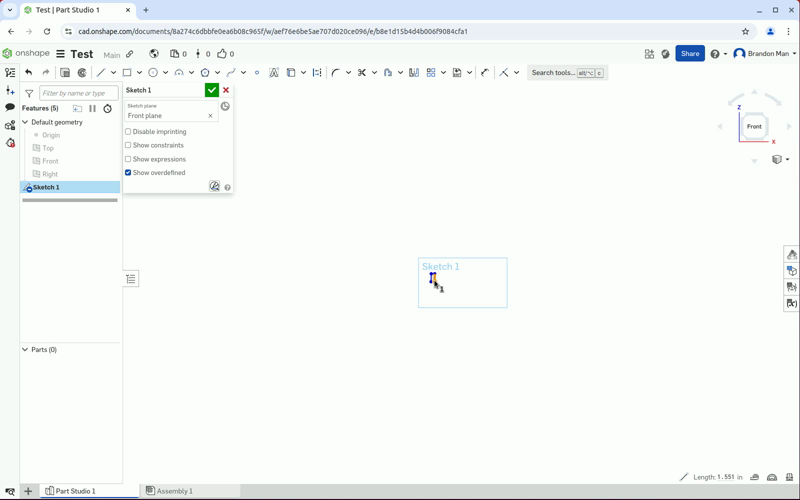
mouse_move(73, 352)
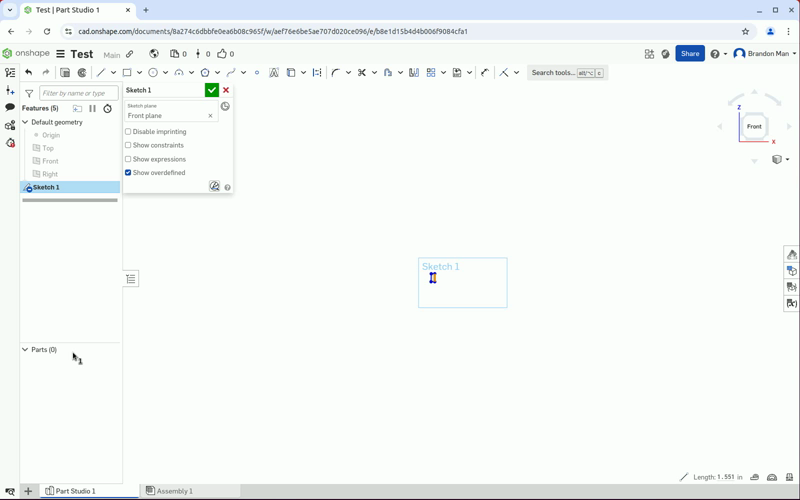
key(shift+y)
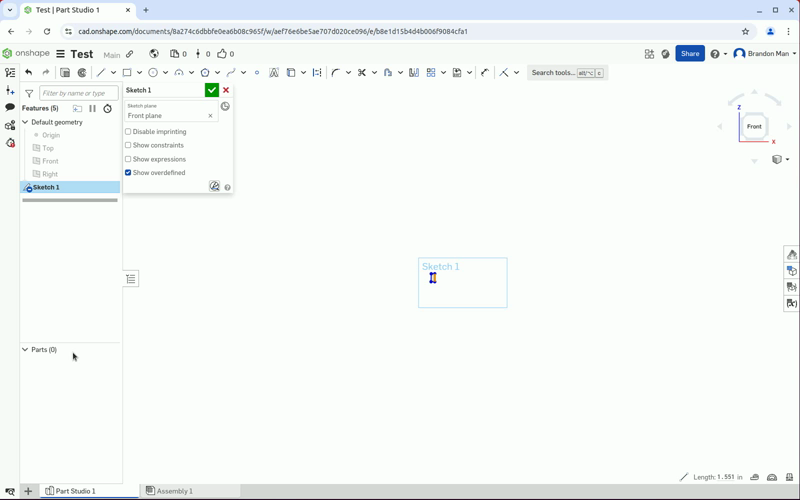
key(shift+e)
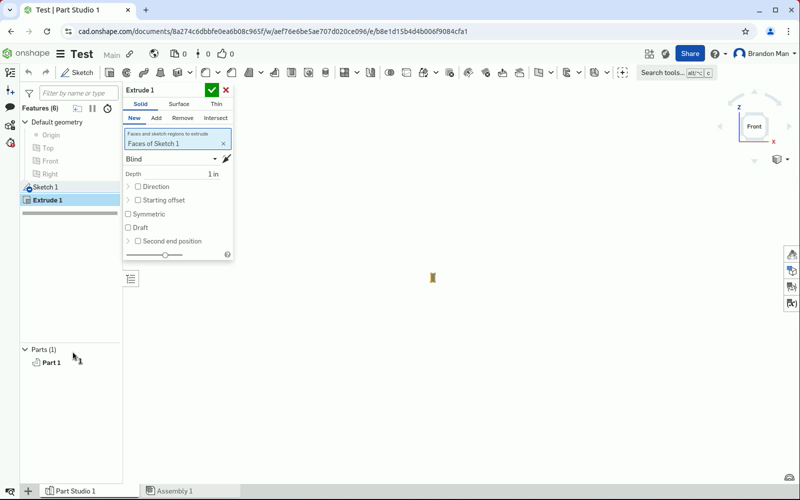
mouse_move(143, 106)
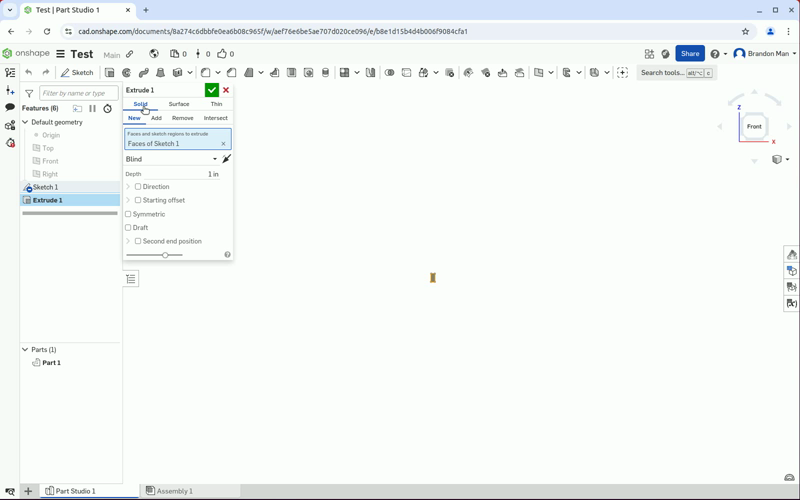
click(143, 106)
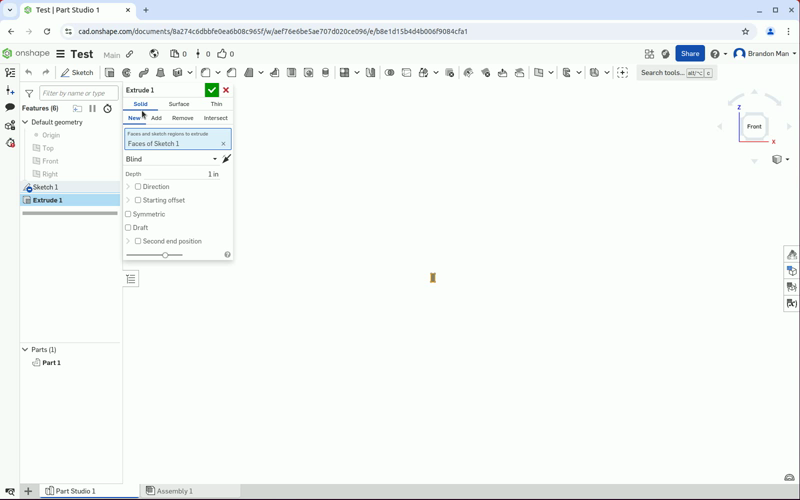
mouse_move(137, 120)
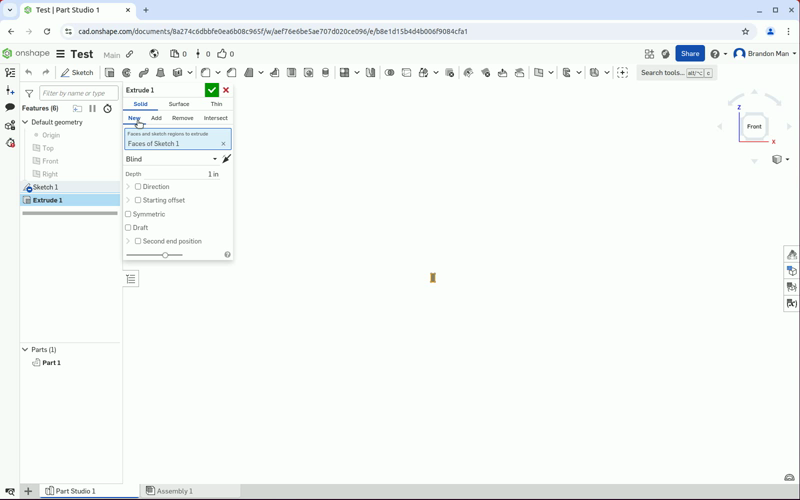
click(137, 120)
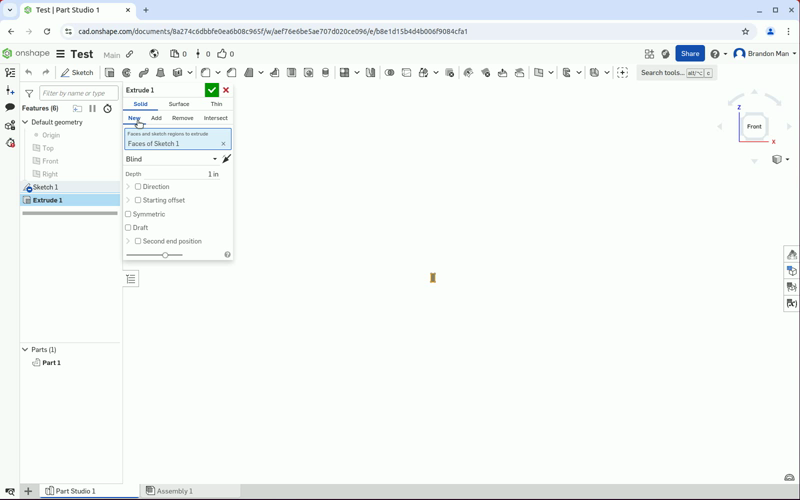
key(tab, 4)
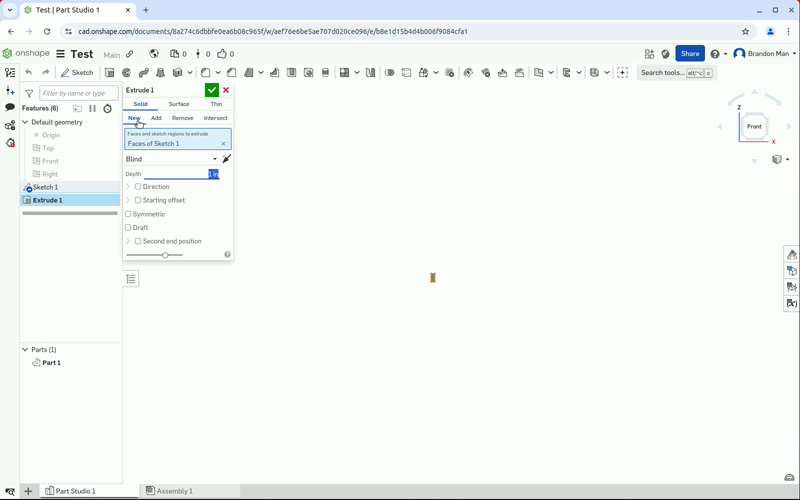
text(23.108)
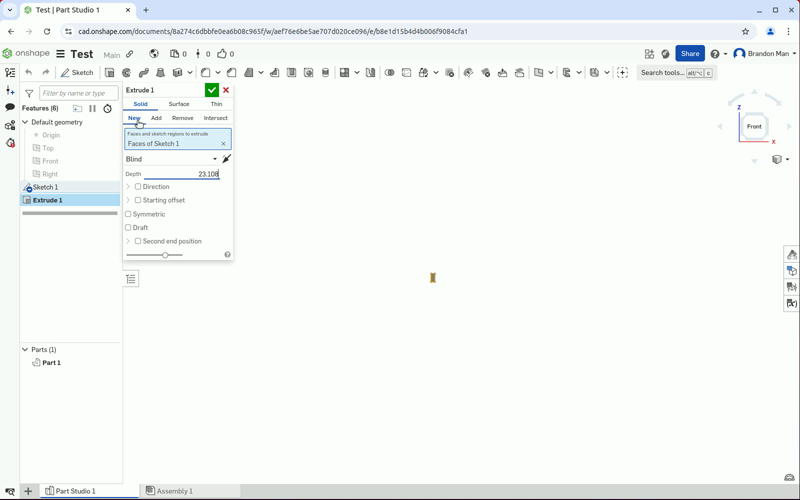
key(enter)
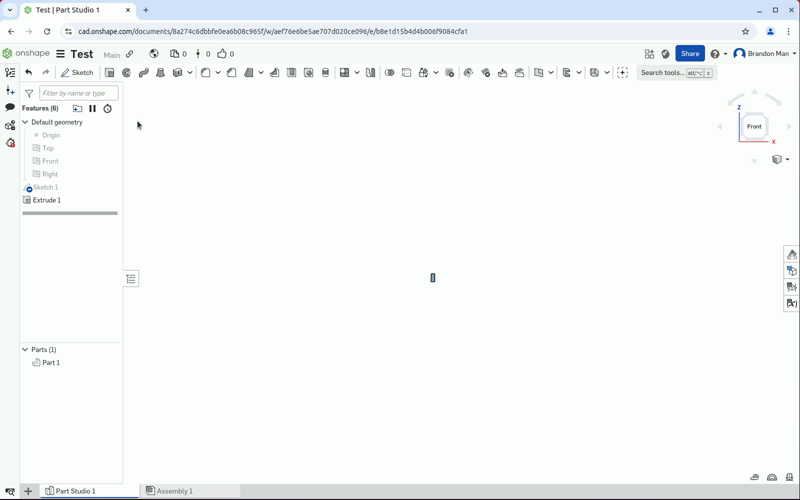
key(shift+h)
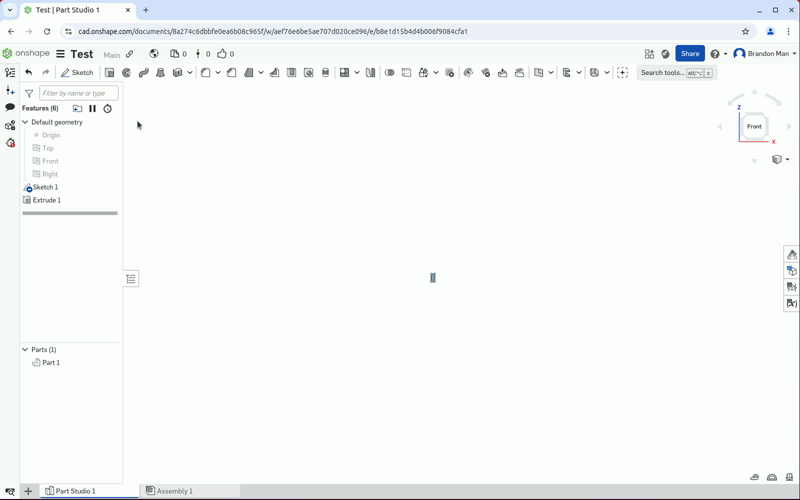
key(shift+h)
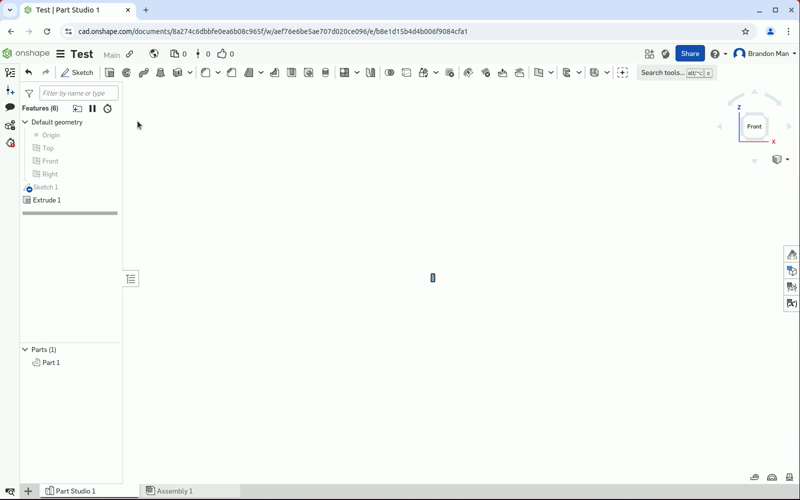
mouse_move(73, 189)
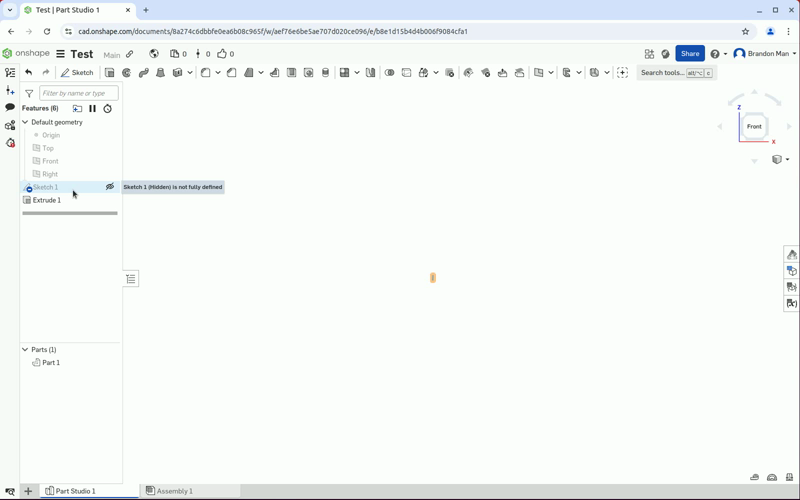
click(73, 189)
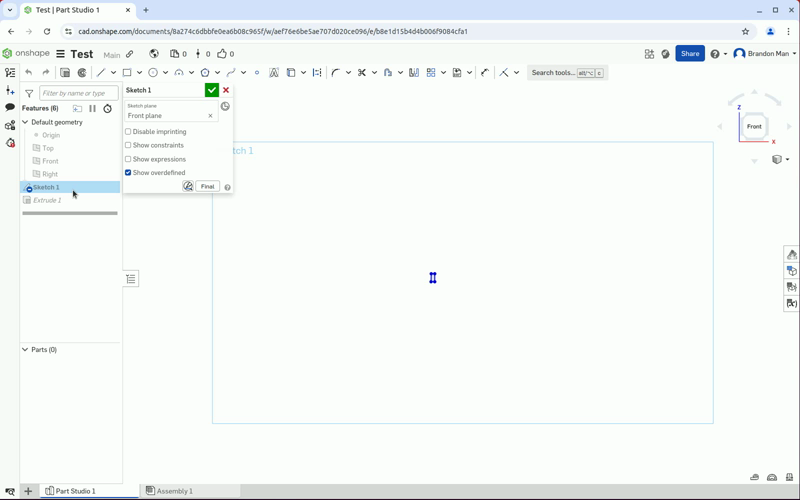
mouse_move(229, 92)
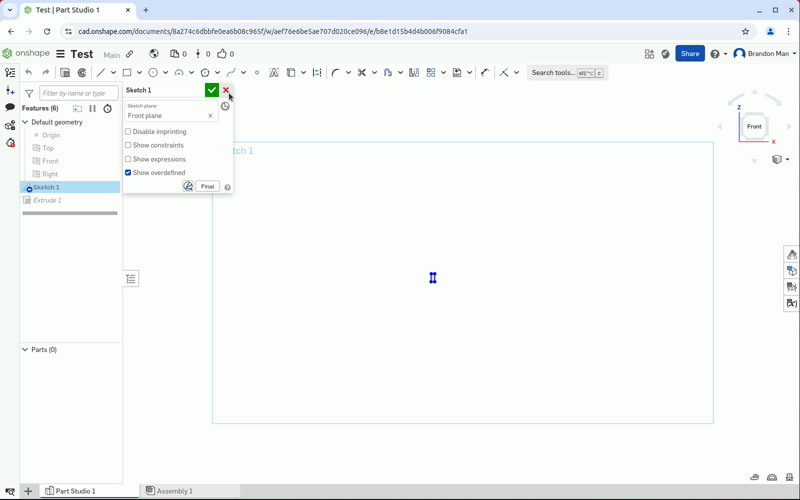
click(229, 92)
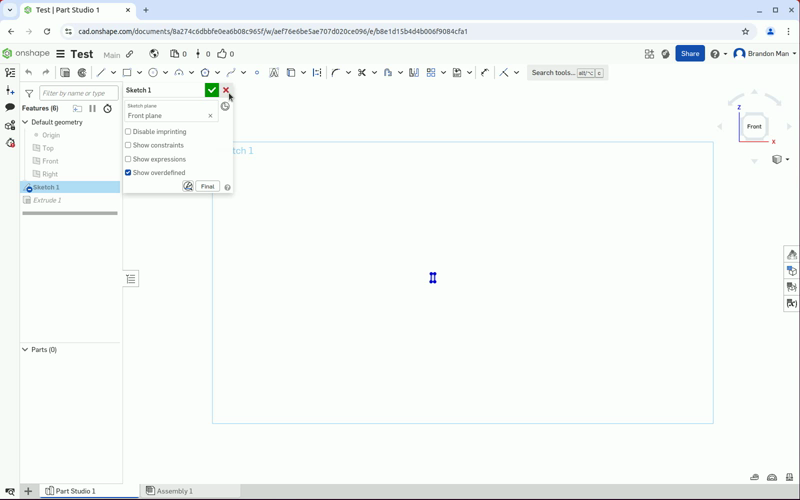
key(shift+s)
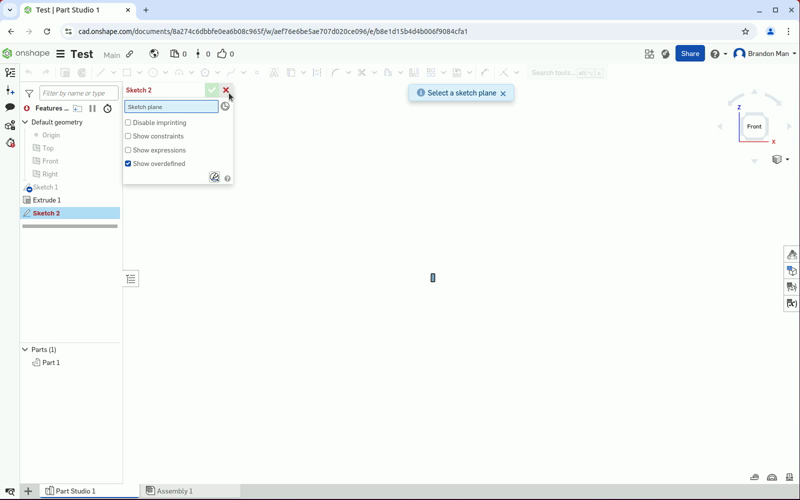
mouse_move(73, 163)
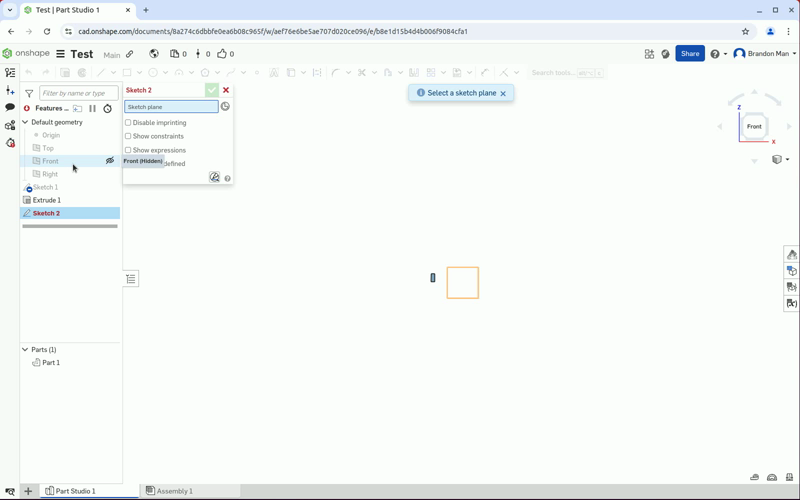
click(73, 163)
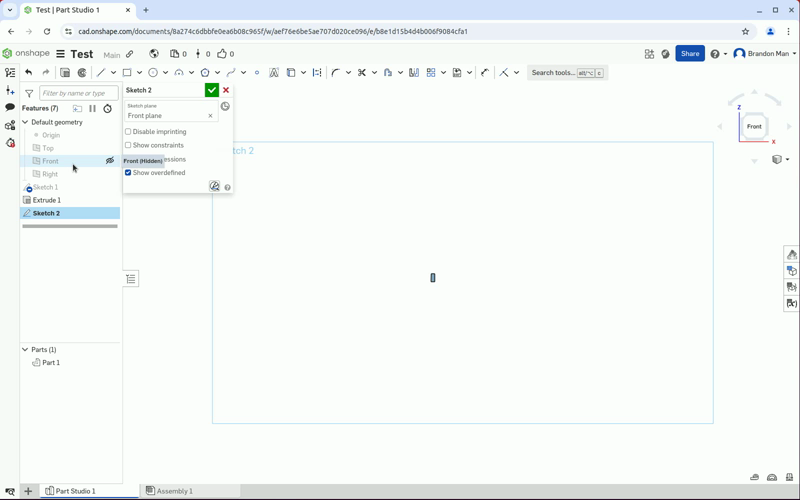
mouse_move(73, 352)
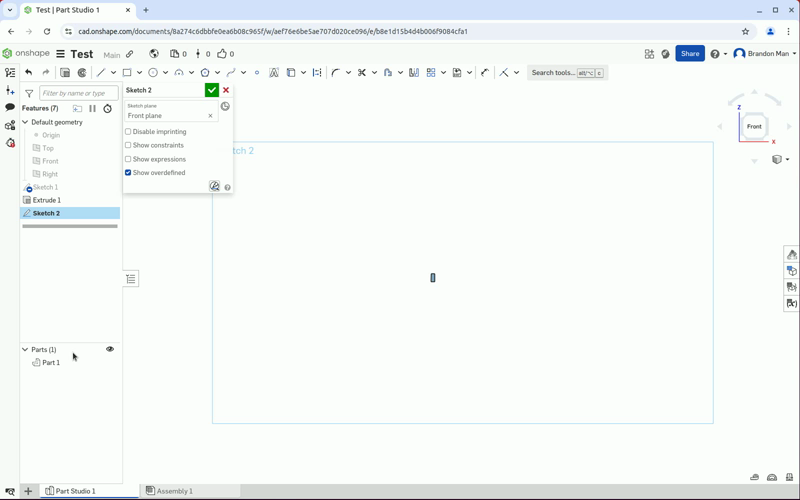
key(y)
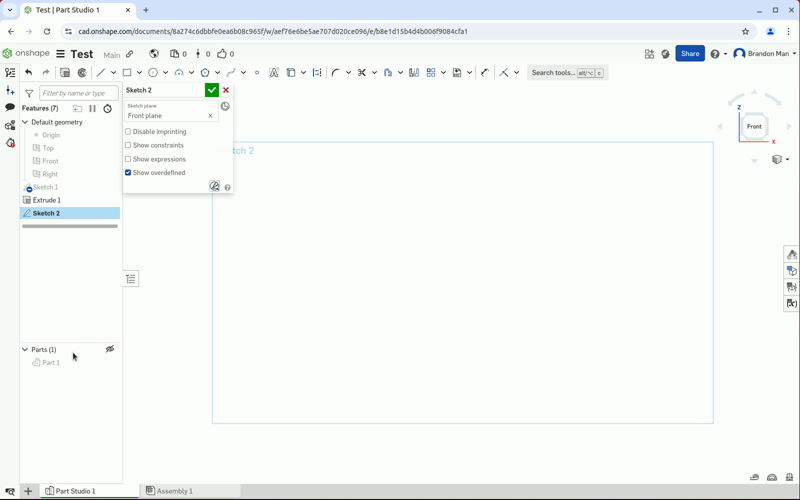
key(l)
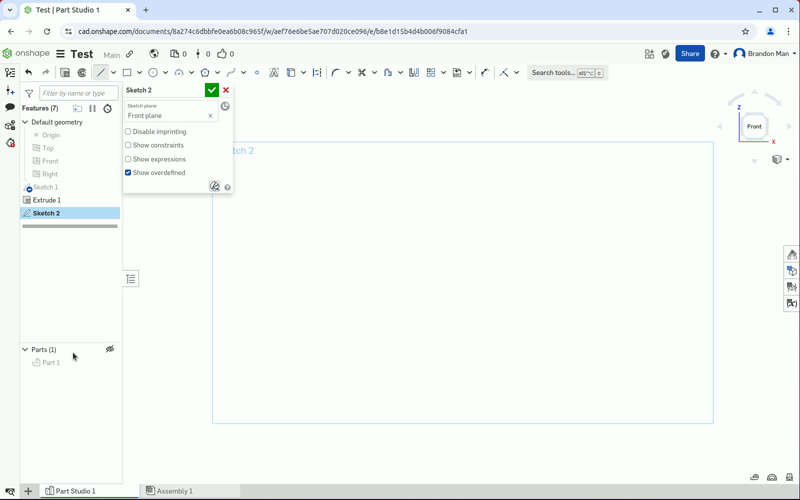
key_down(shift)
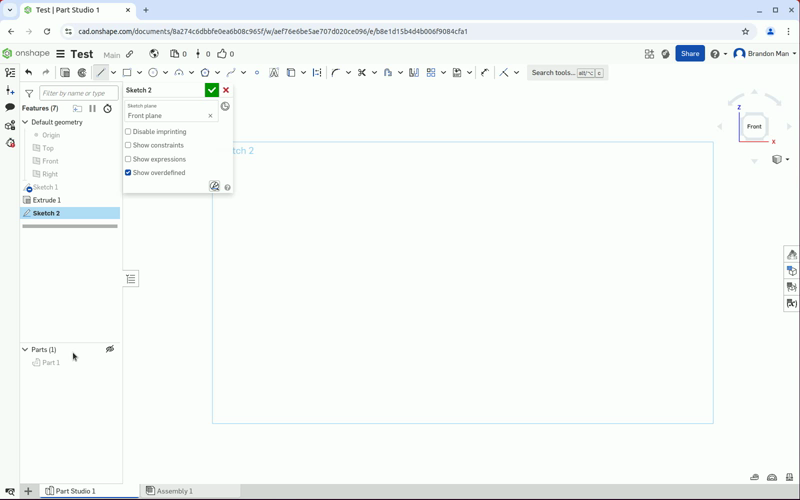
mouse_move(441, 281)
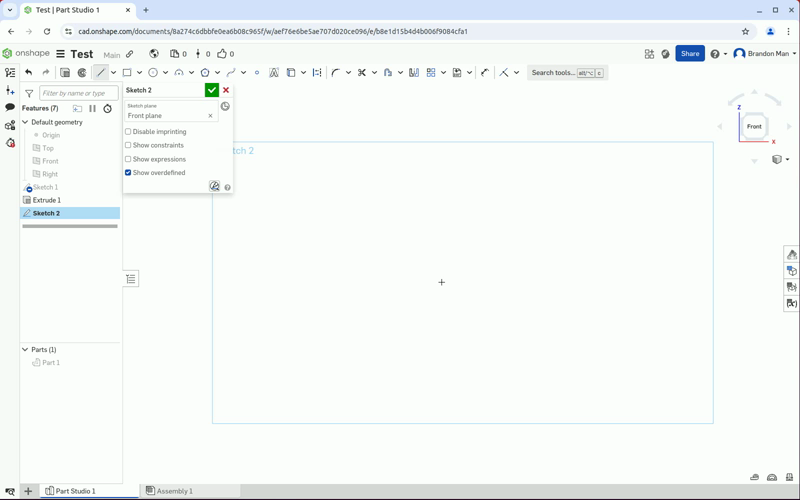
click(441, 281)
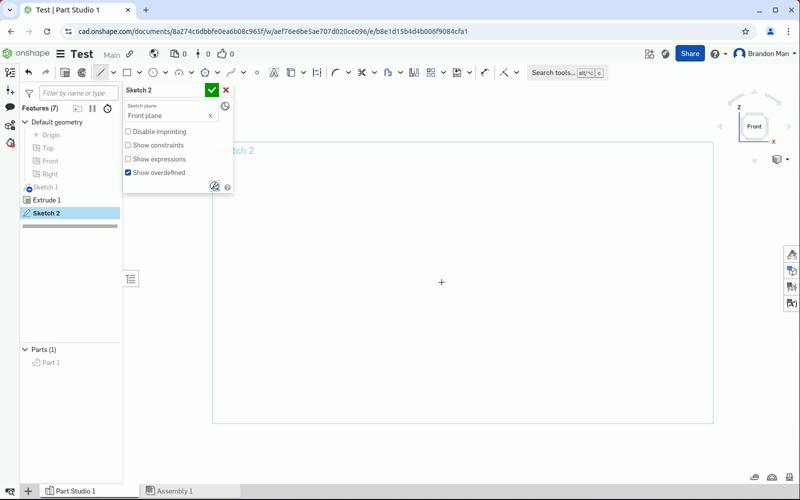
key_up(shift)
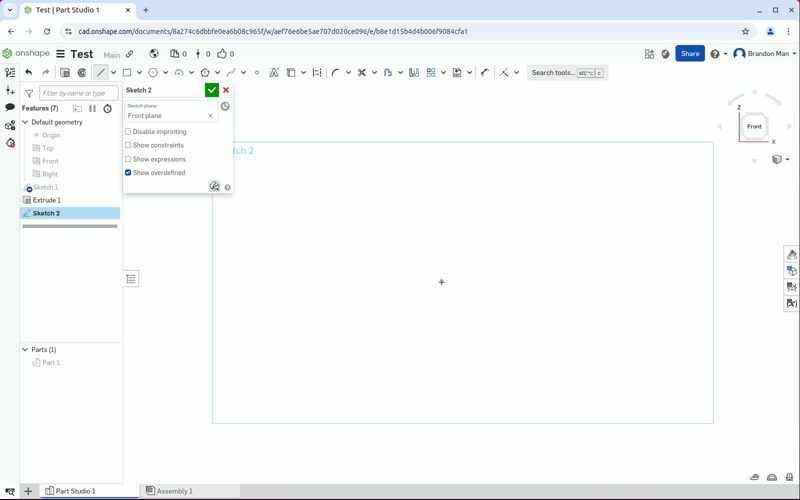
key_down(shift)
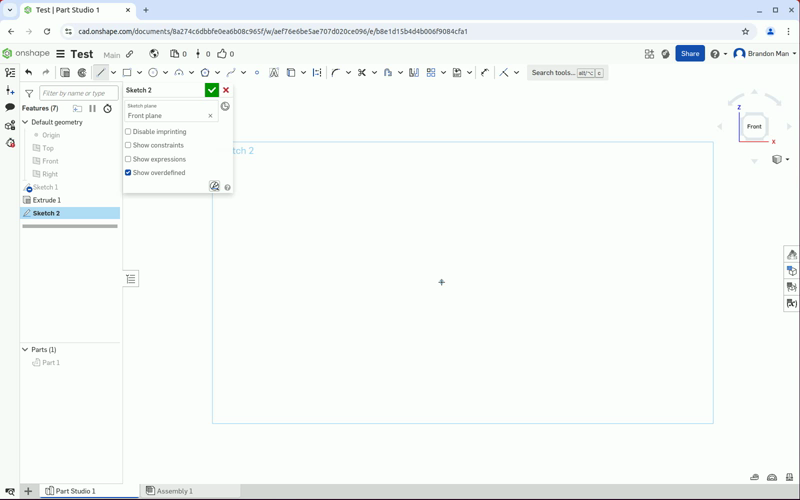
mouse_move(471, 281)
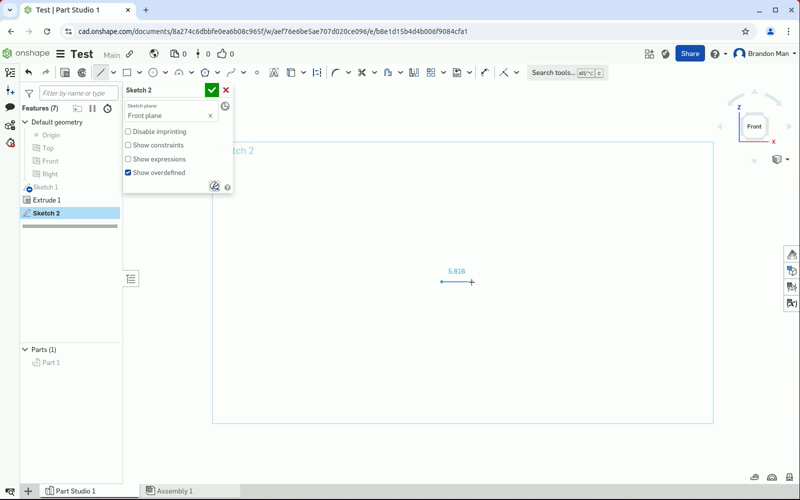
mouse_move(445, 281)
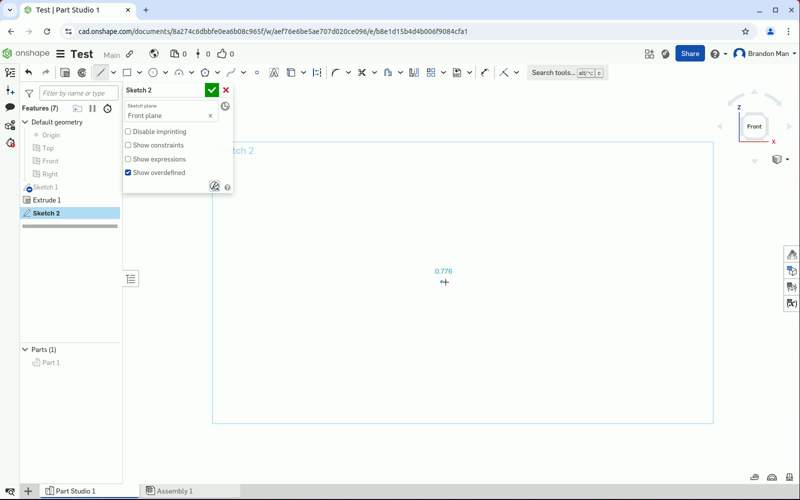
scroll(6)
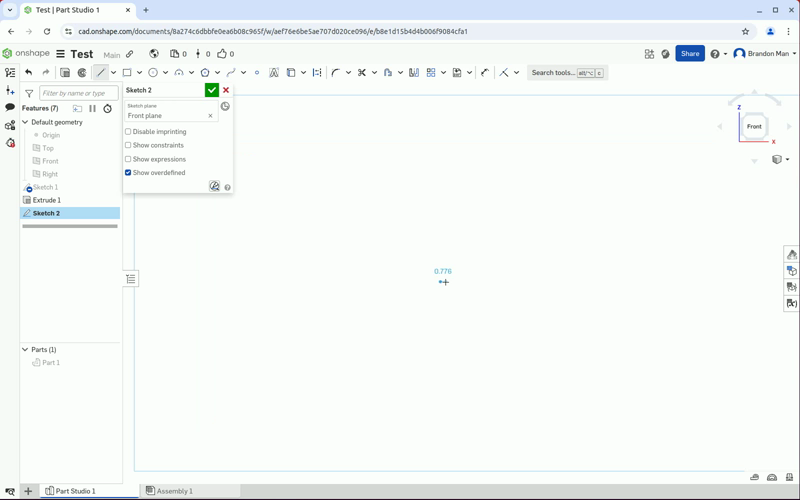
scroll(6)
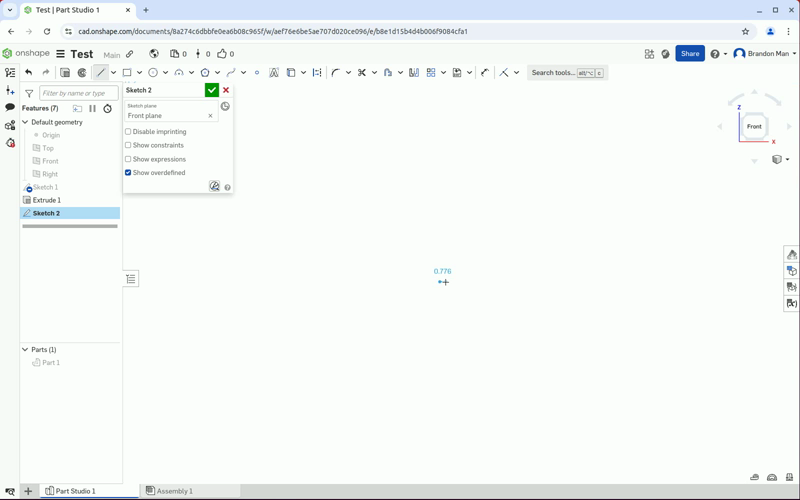
scroll(6)
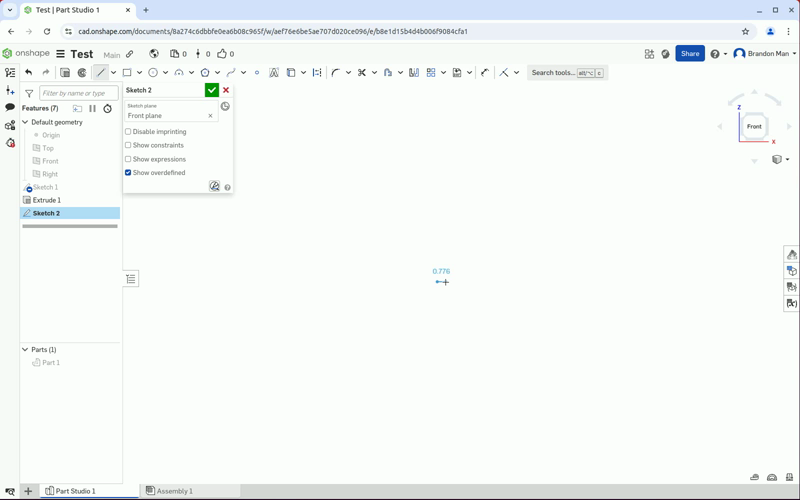
scroll(6)
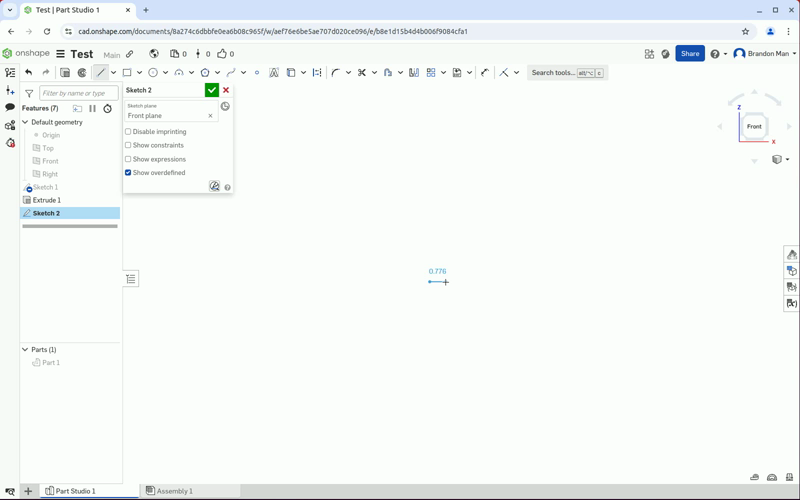
scroll(6)
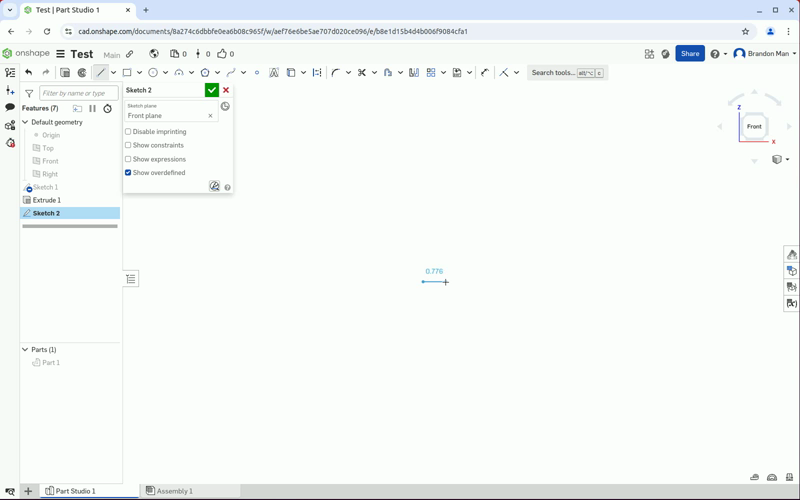
scroll(6)
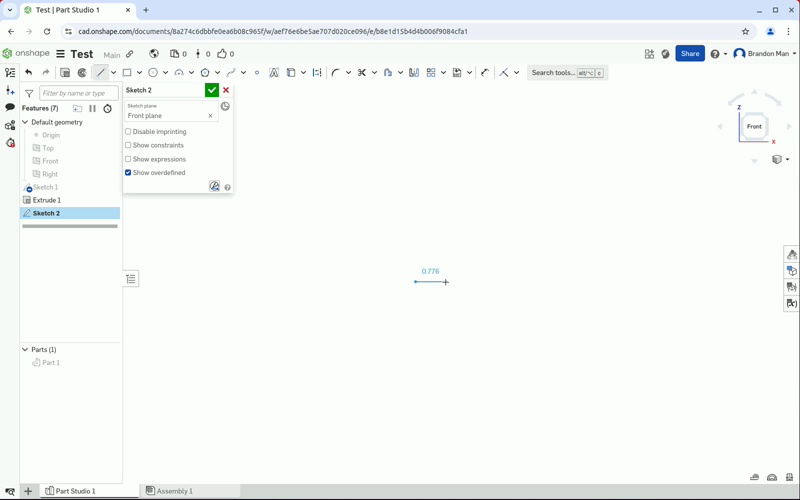
scroll(6)
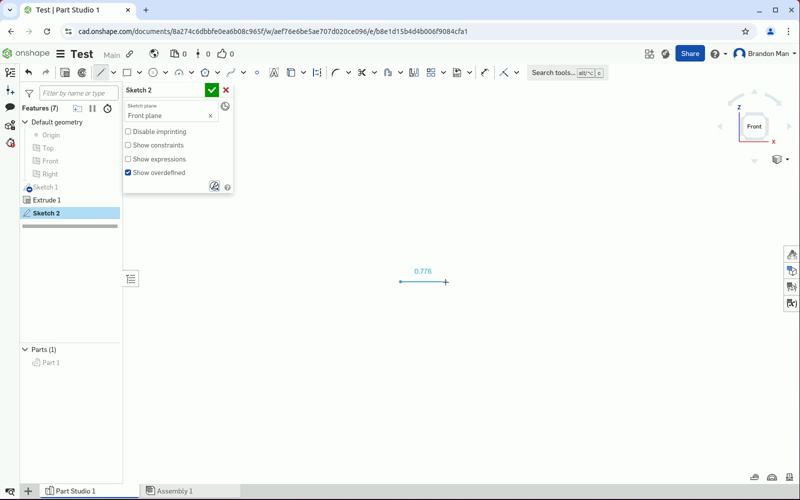
click(445, 281)
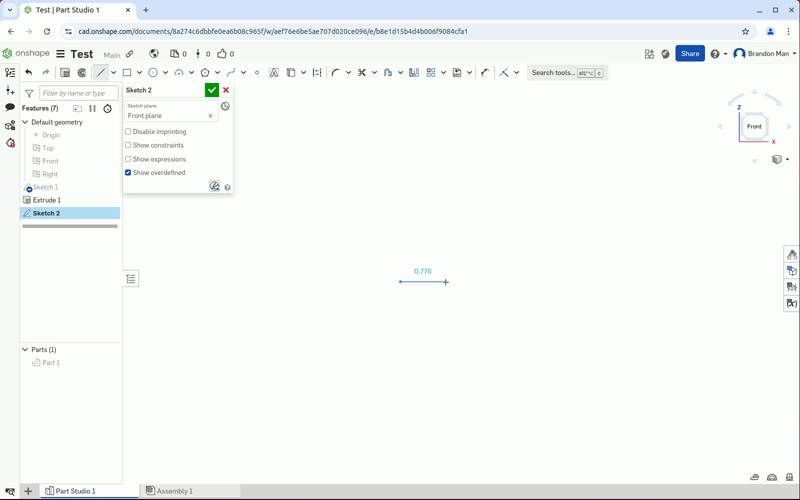
scroll(-6)
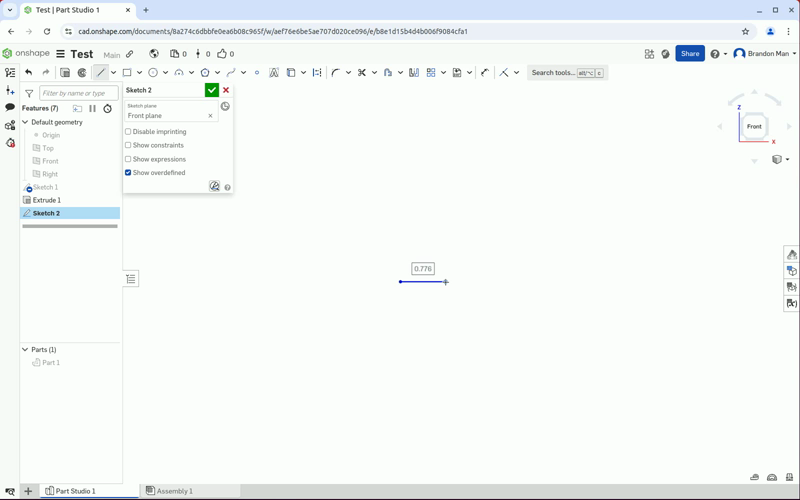
scroll(-6)
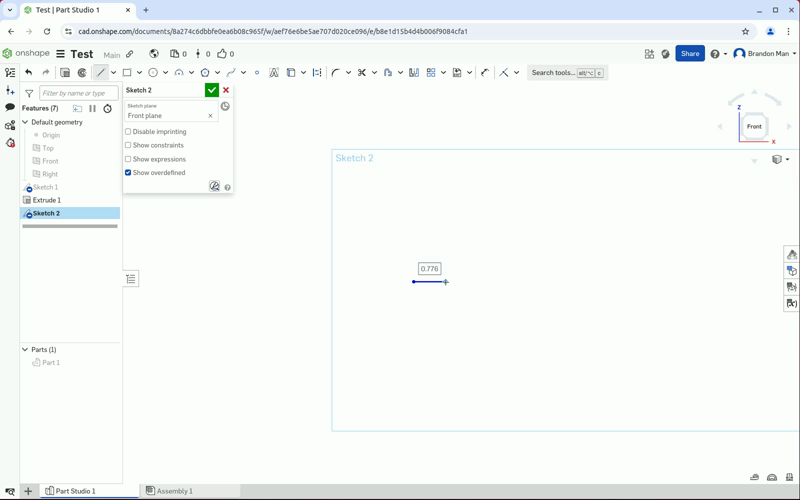
scroll(-6)
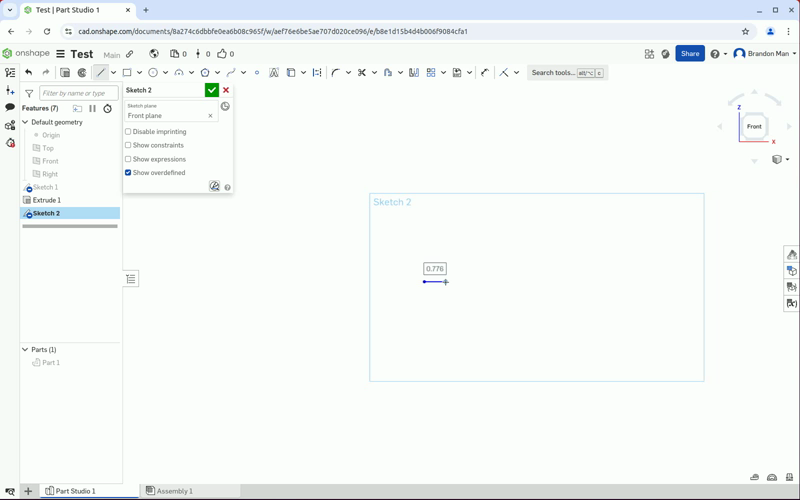
scroll(-6)
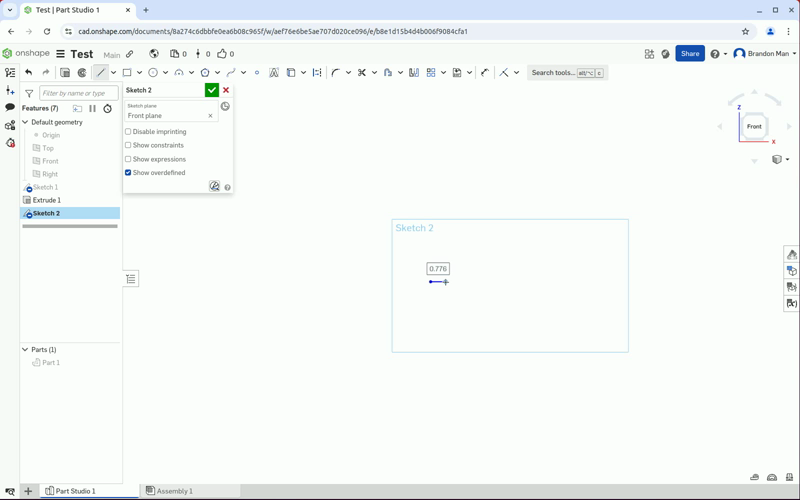
scroll(-6)
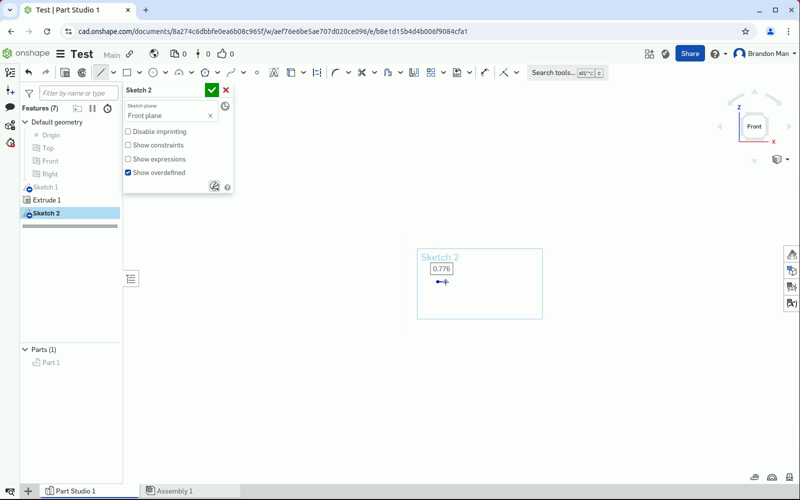
scroll(-6)
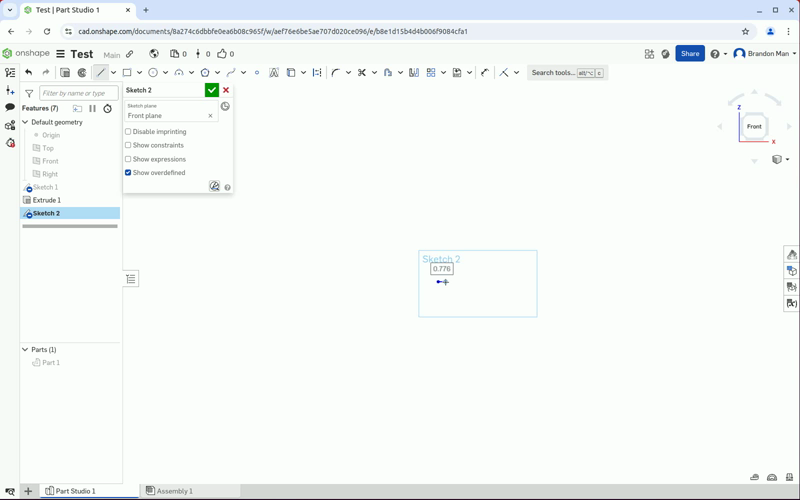
scroll(-6)
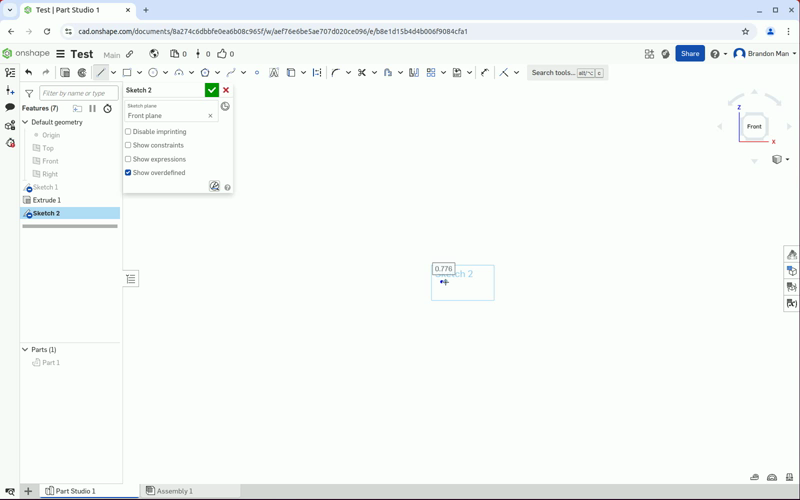
key_up(shift)
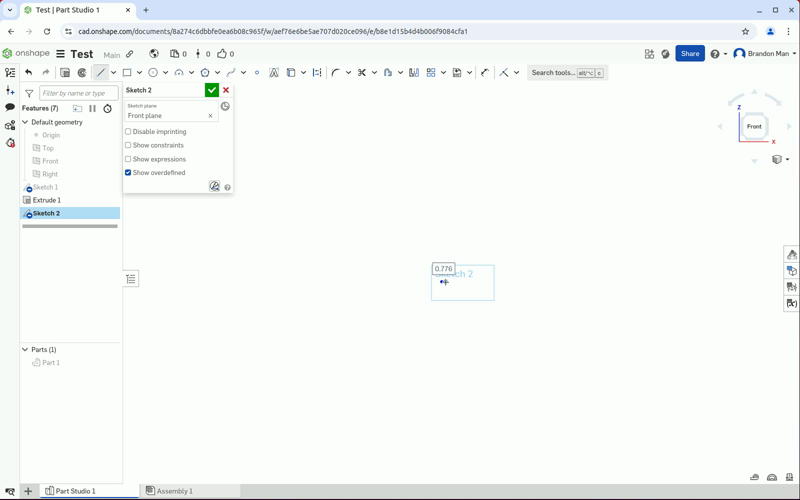
key_down(shift)
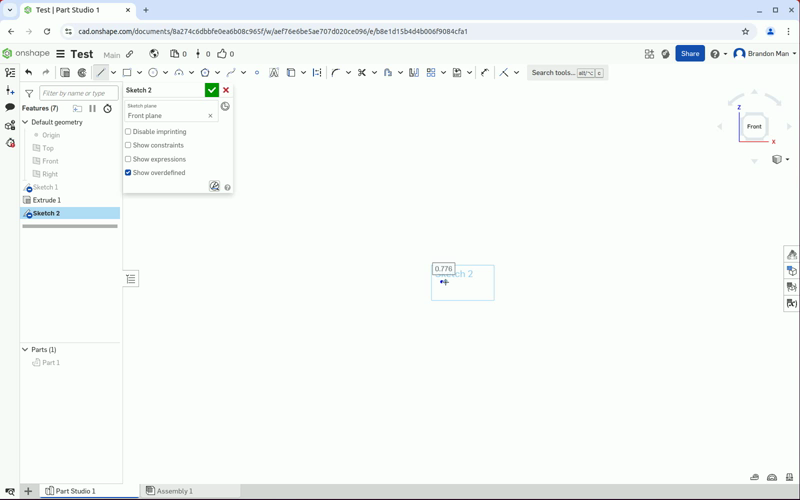
mouse_move(475, 281)
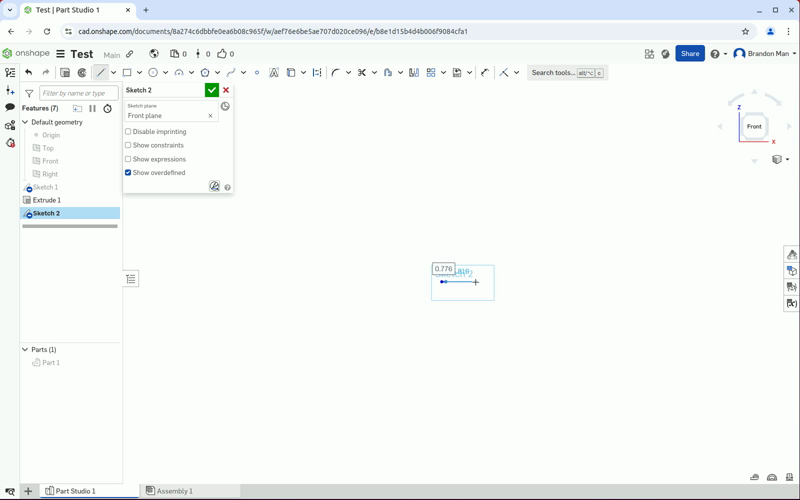
mouse_move(445, 273)
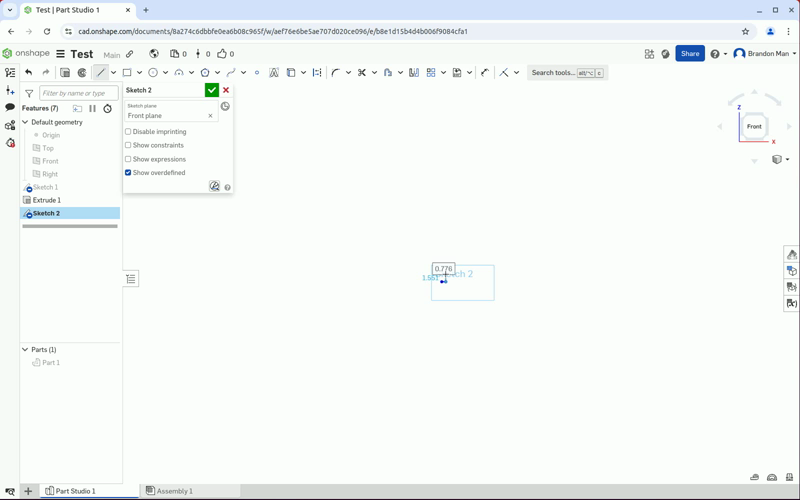
click(445, 273)
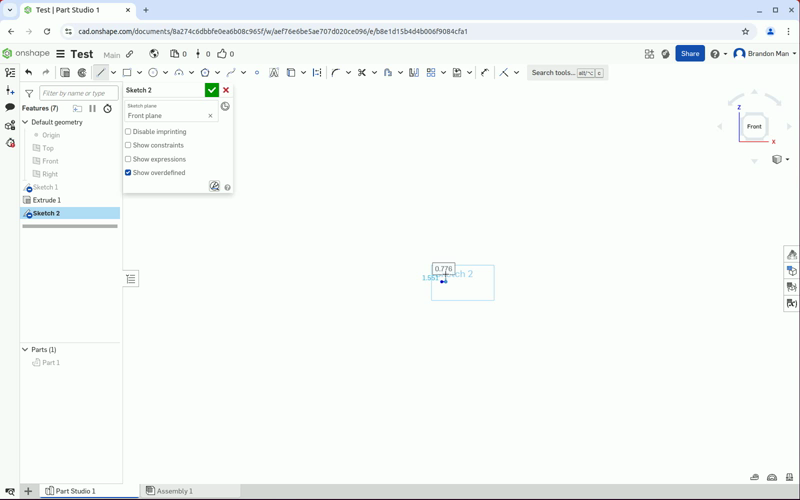
key_up(shift)
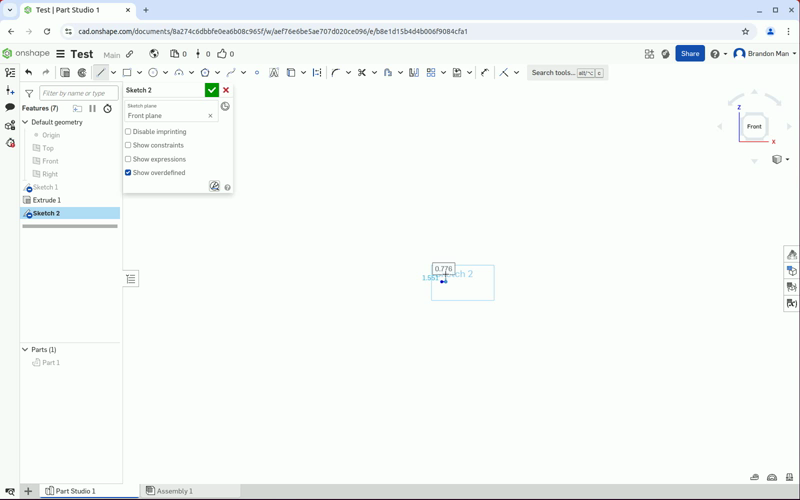
key_down(shift)
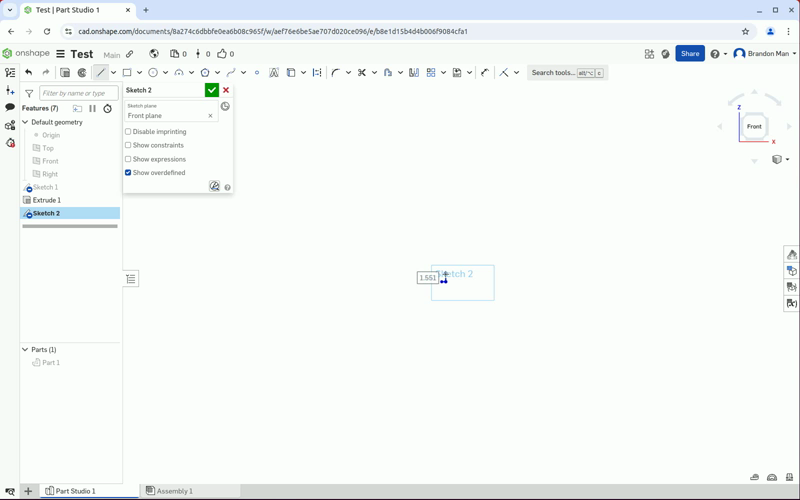
mouse_move(475, 273)
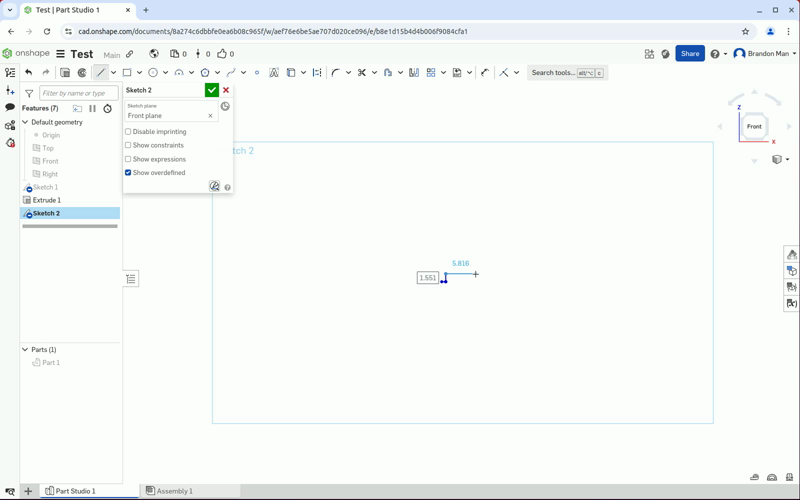
mouse_move(441, 273)
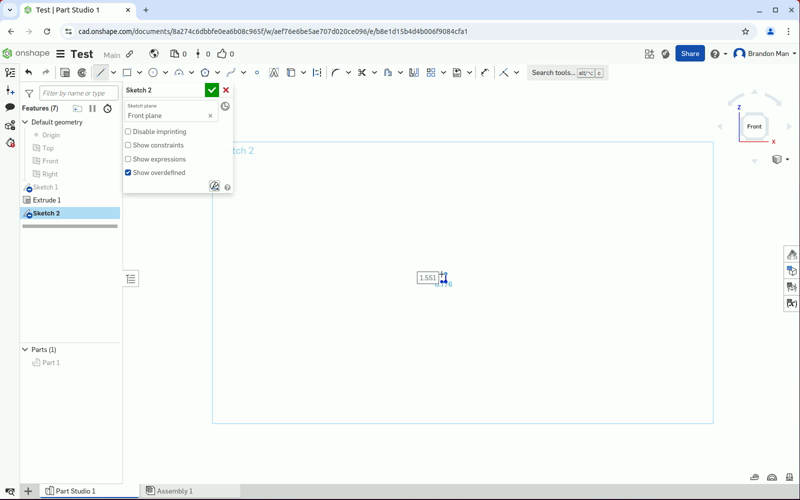
scroll(6)
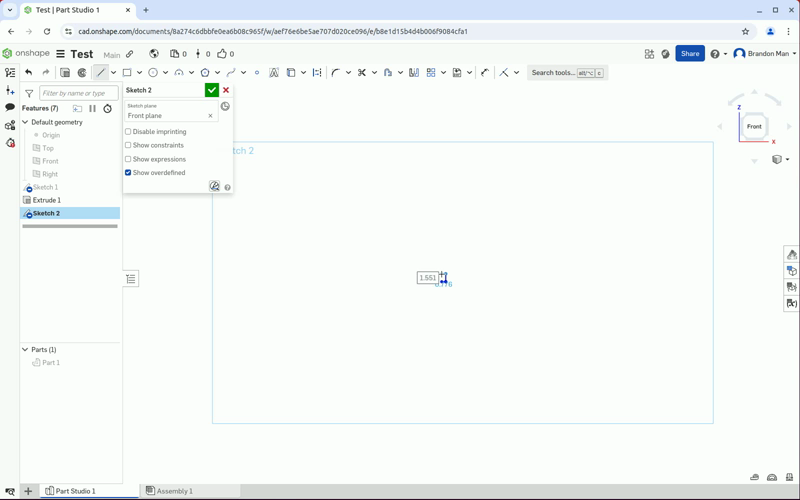
scroll(6)
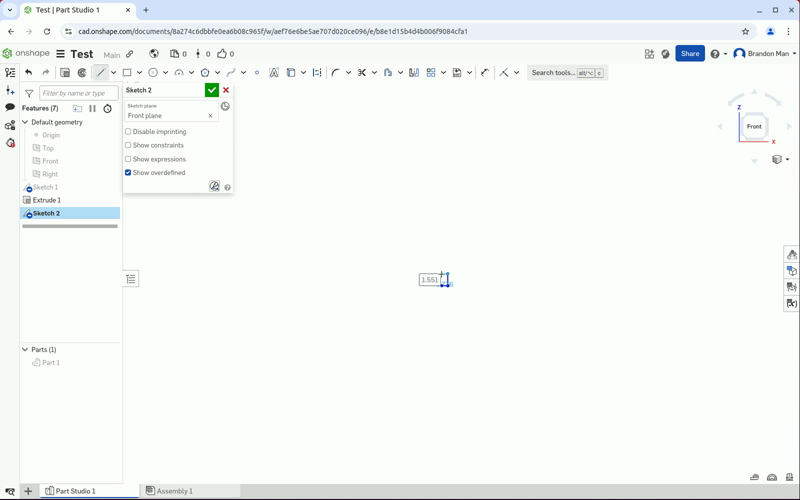
scroll(6)
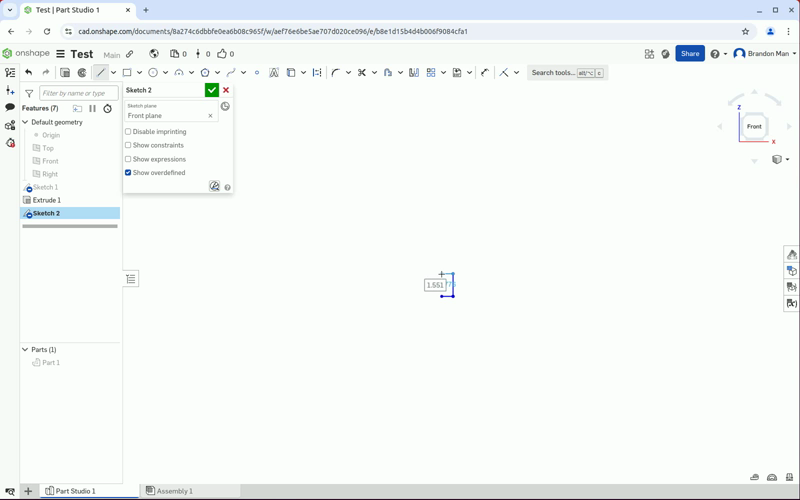
scroll(6)
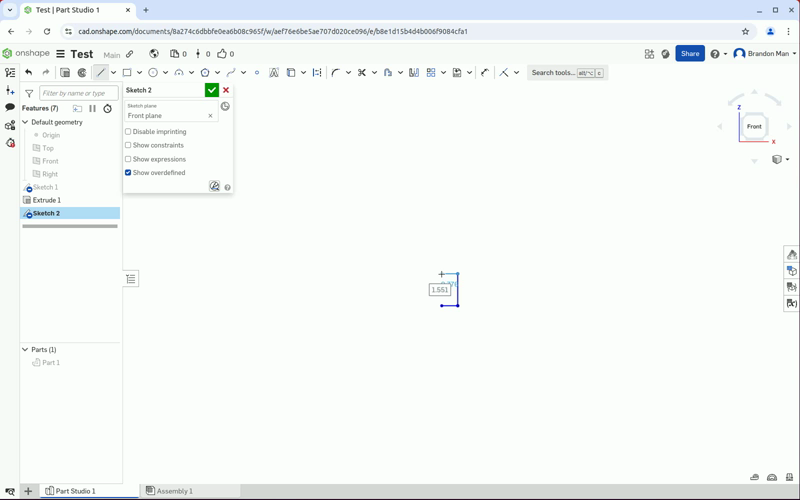
scroll(6)
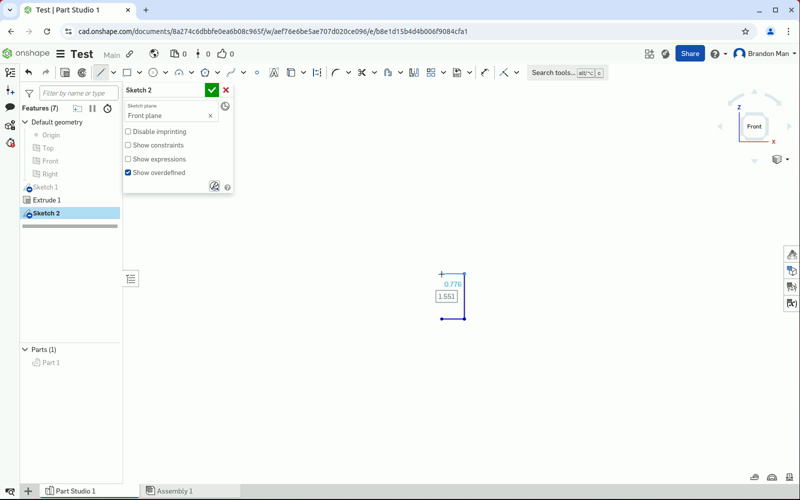
scroll(6)
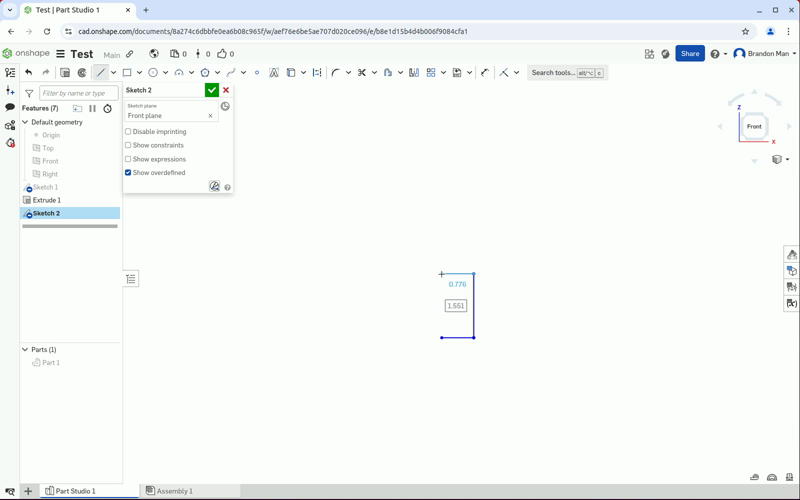
scroll(6)
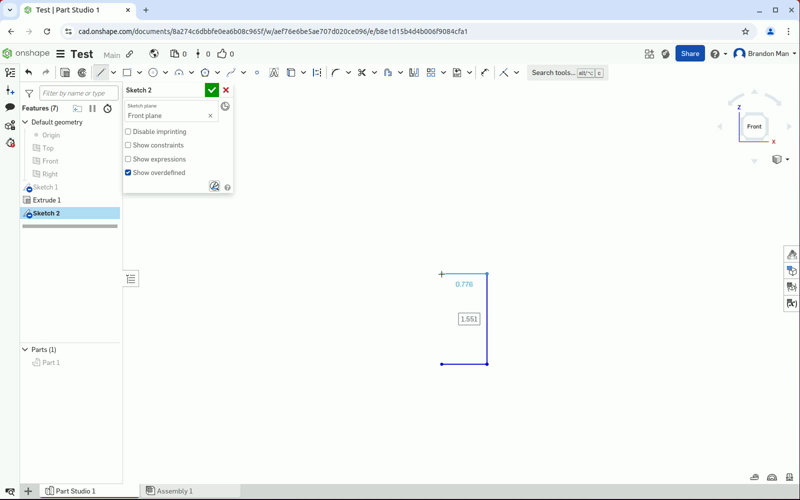
click(441, 273)
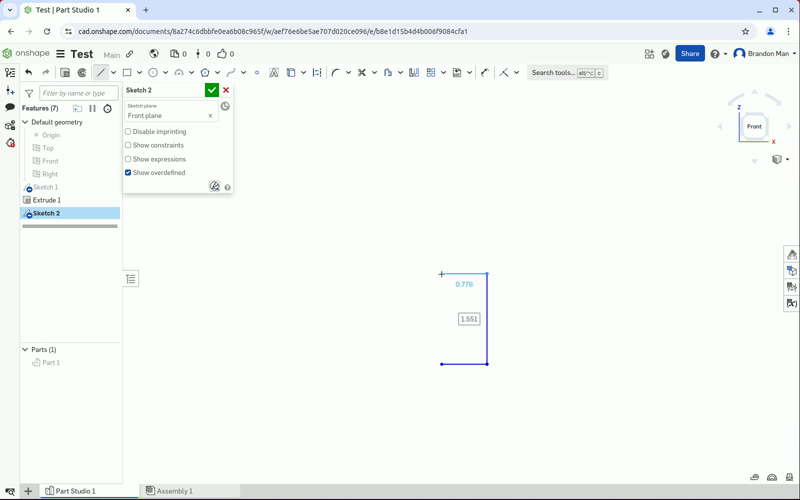
scroll(-6)
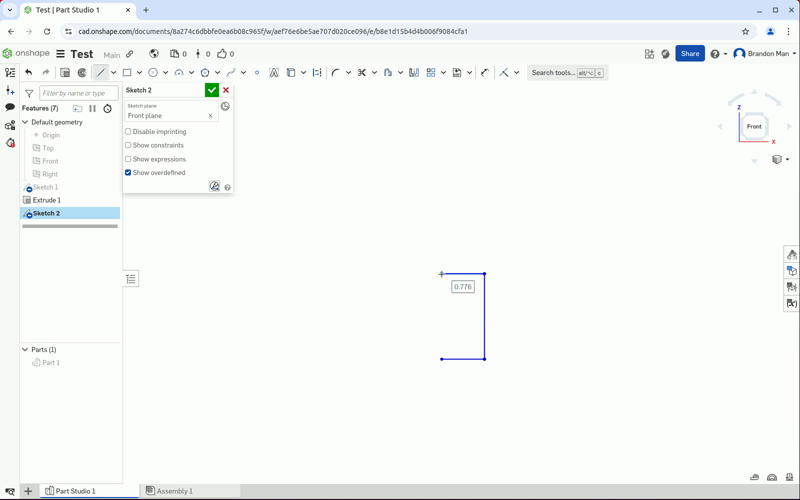
scroll(-6)
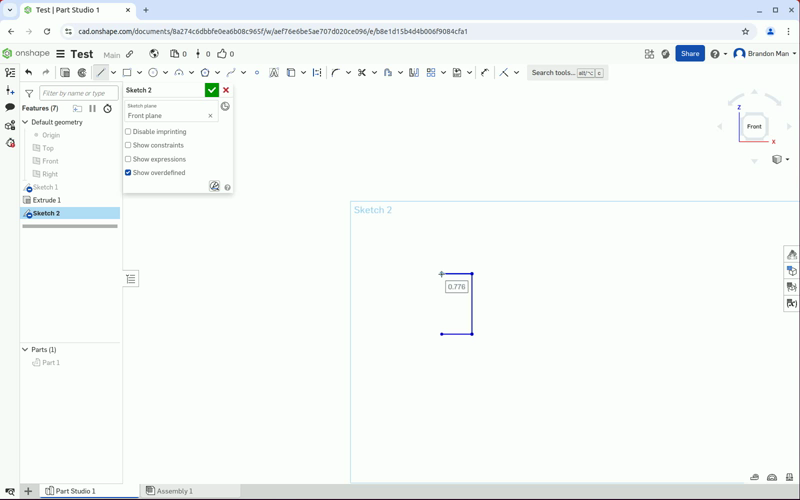
scroll(-6)
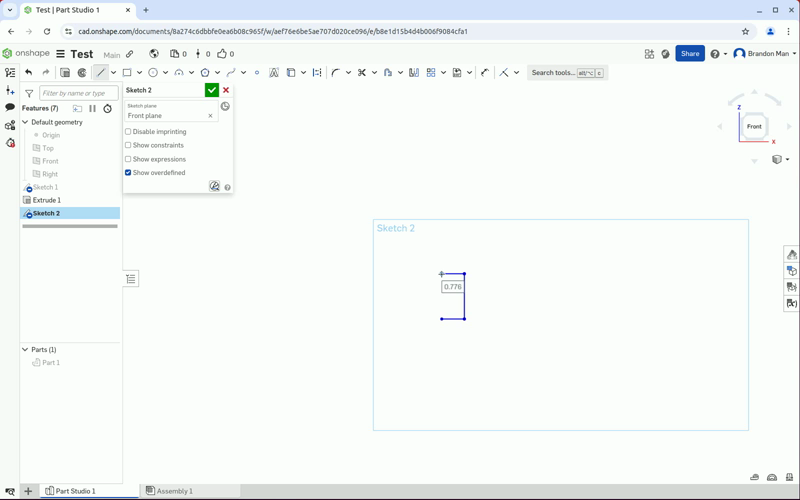
scroll(-6)
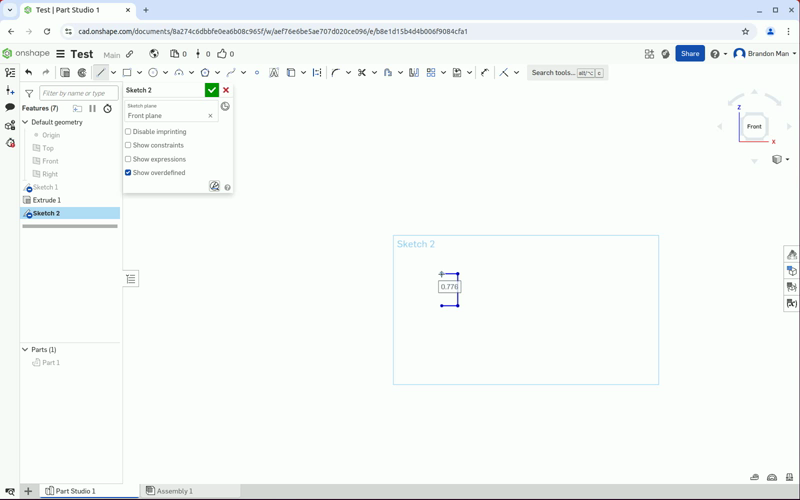
scroll(-6)
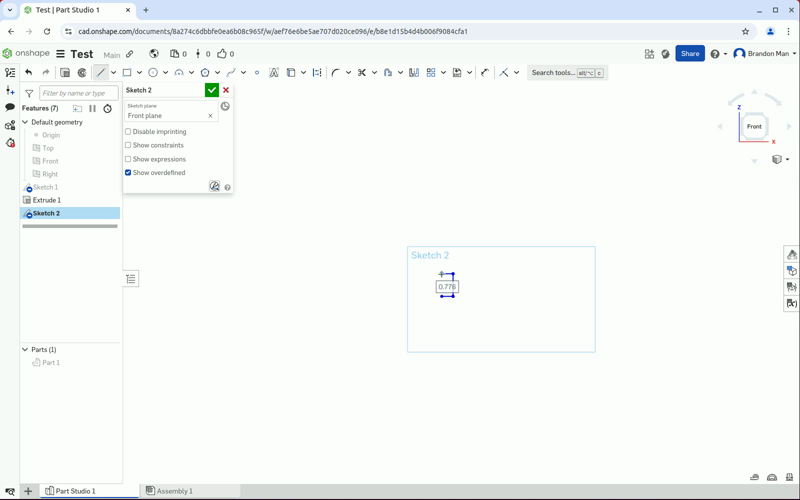
scroll(-6)
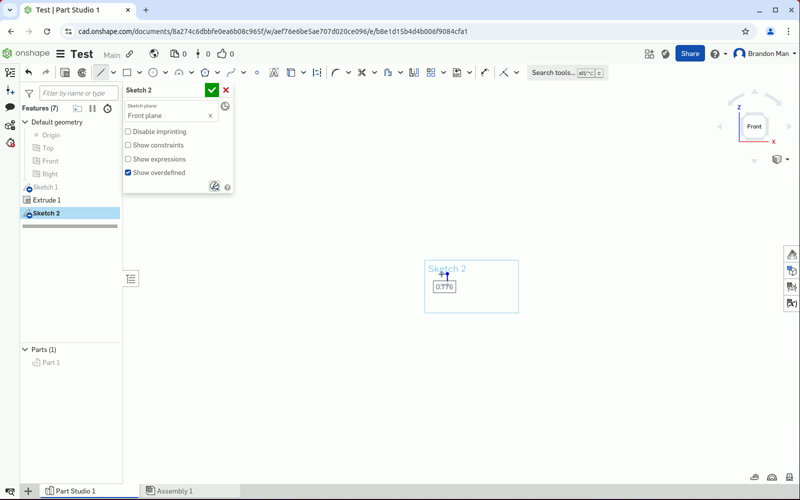
scroll(-6)
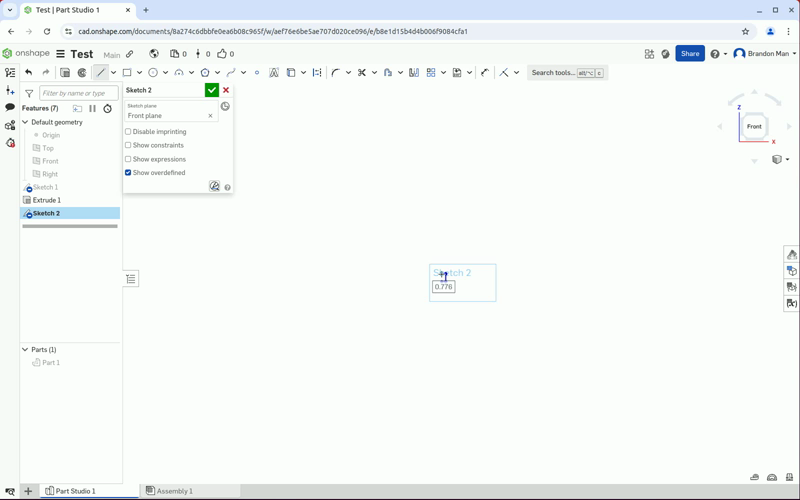
key_up(shift)
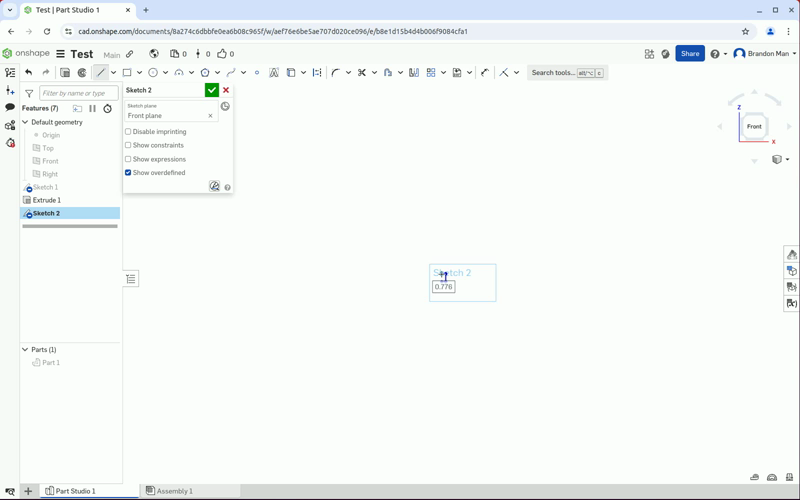
mouse_move(471, 273)
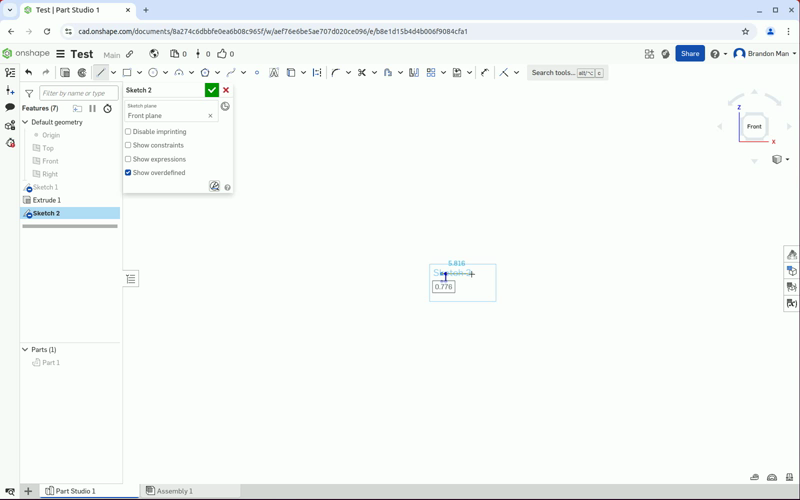
key_down(shift)
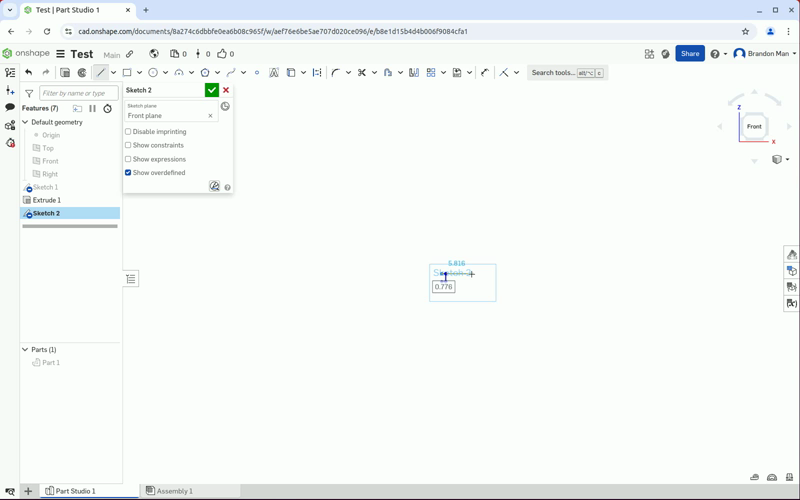
mouse_move(441, 281)
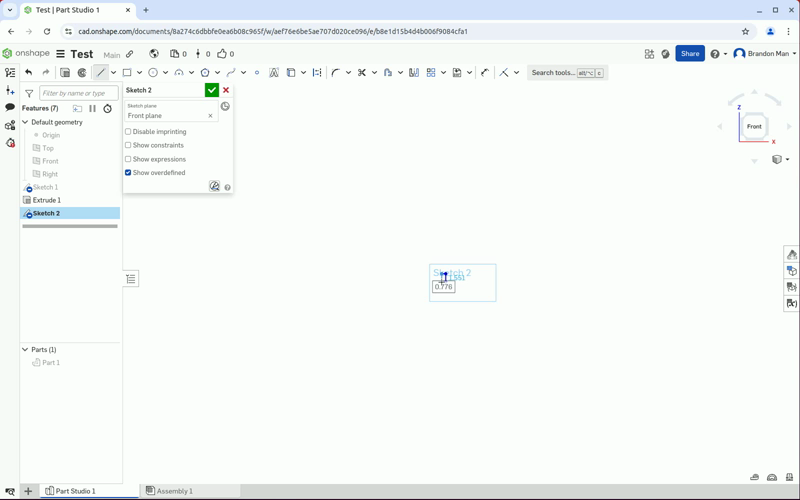
scroll(6)
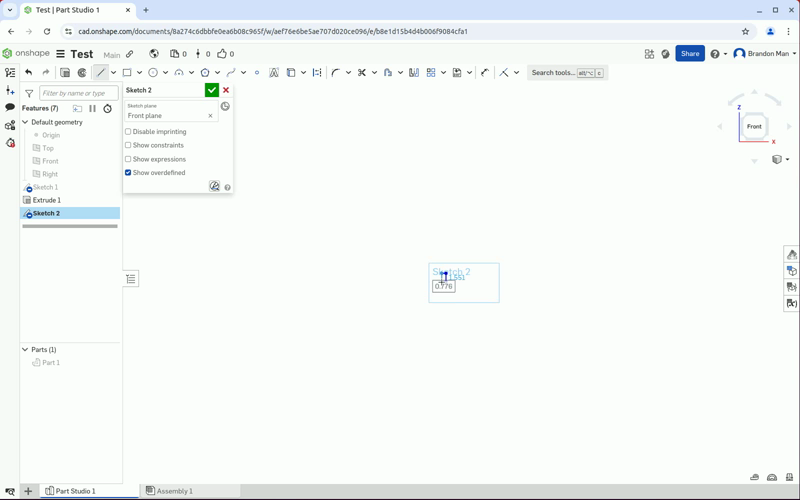
scroll(6)
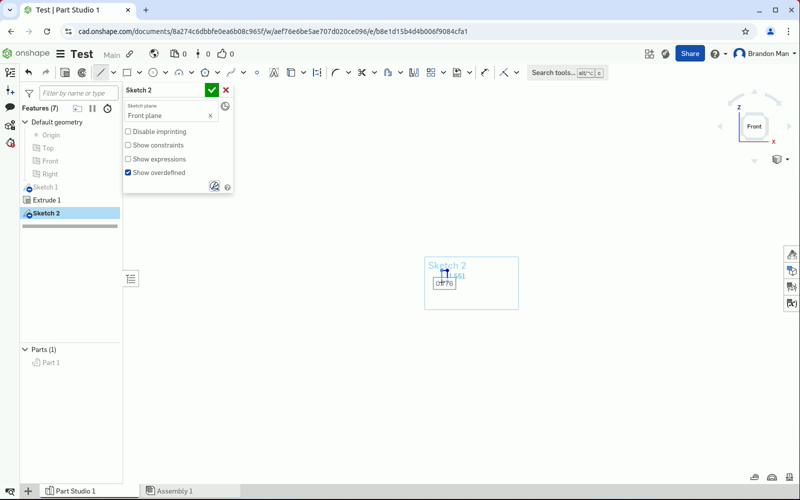
scroll(6)
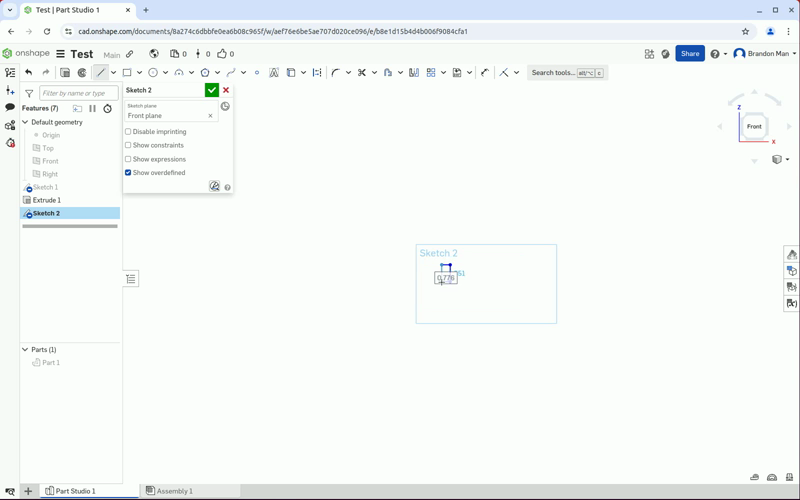
scroll(6)
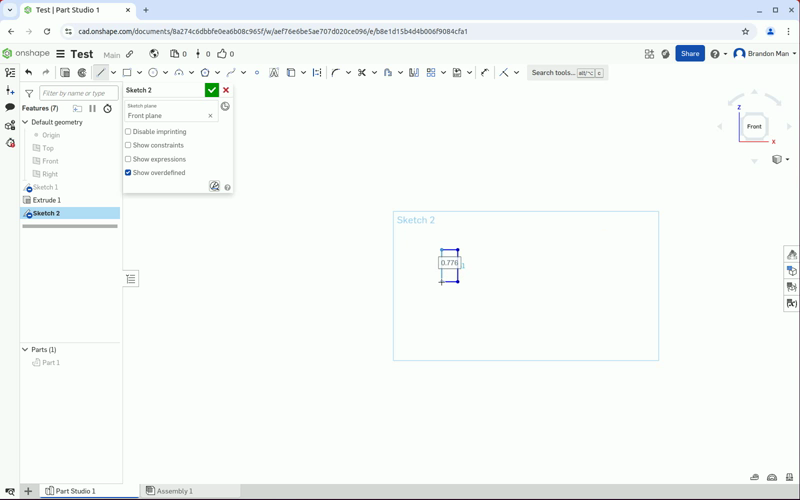
scroll(6)
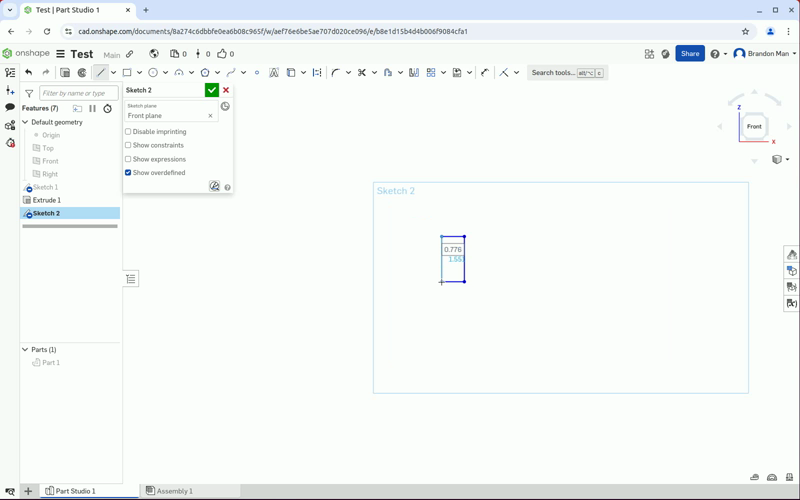
scroll(6)
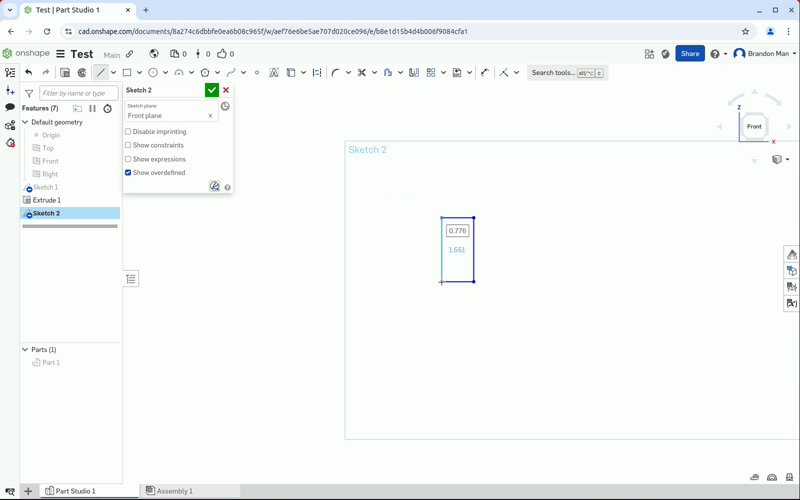
scroll(6)
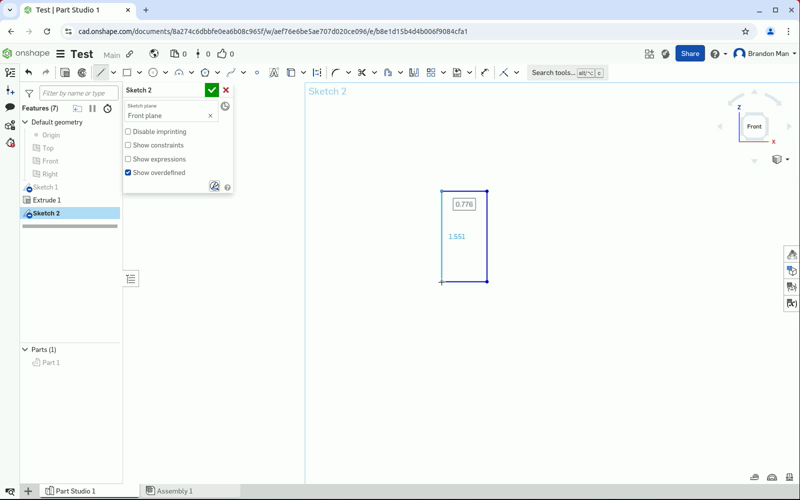
key_up(shift)
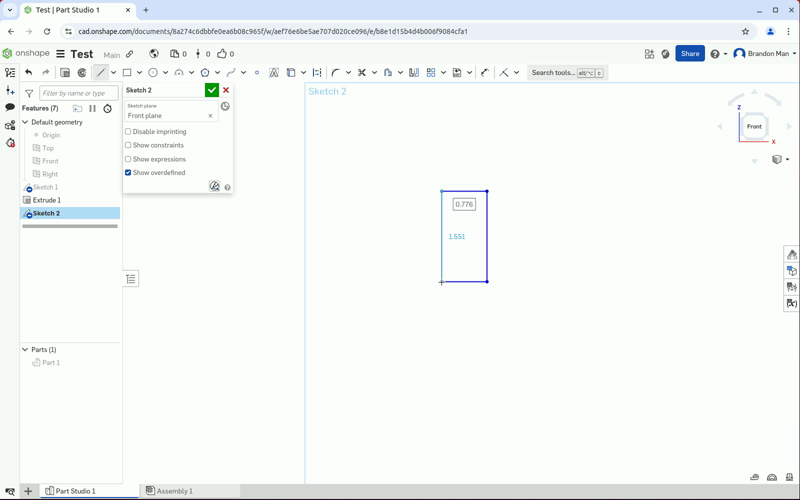
click(441, 281)
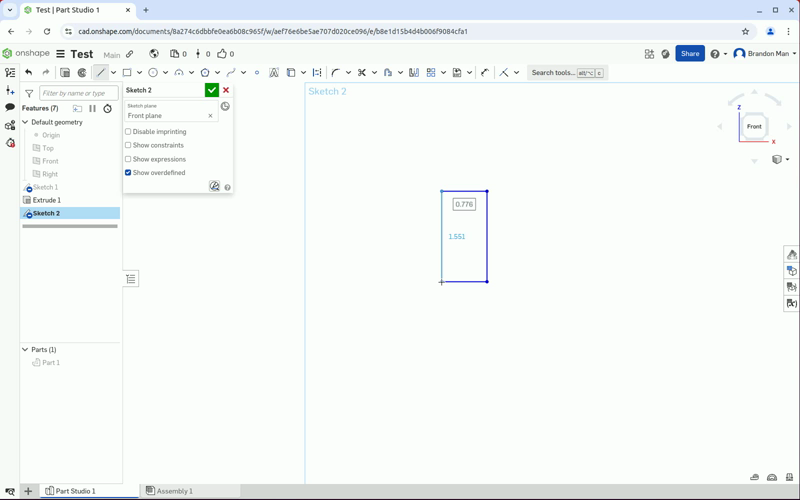
scroll(-6)
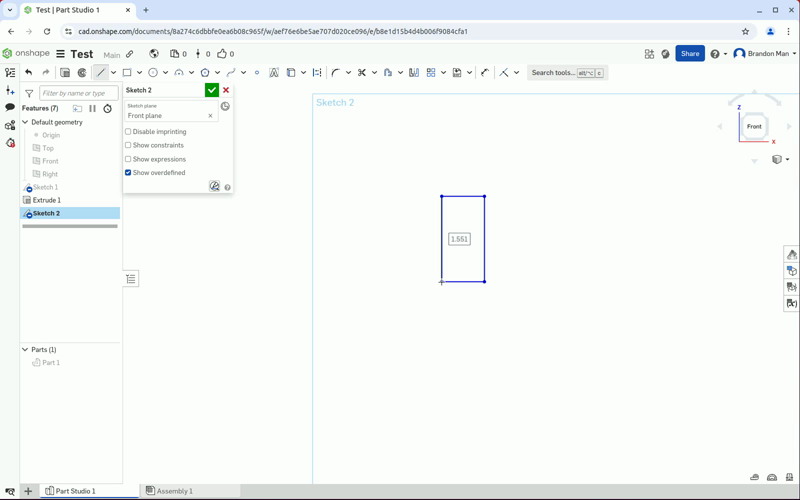
scroll(-6)
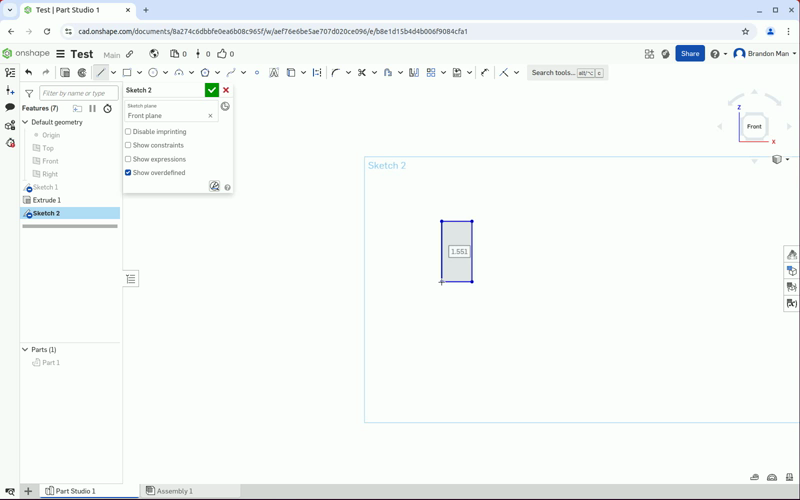
scroll(-6)
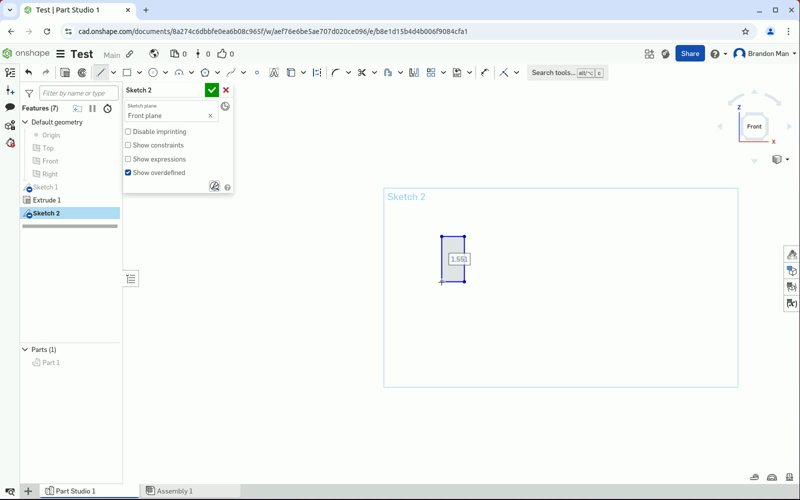
scroll(-6)
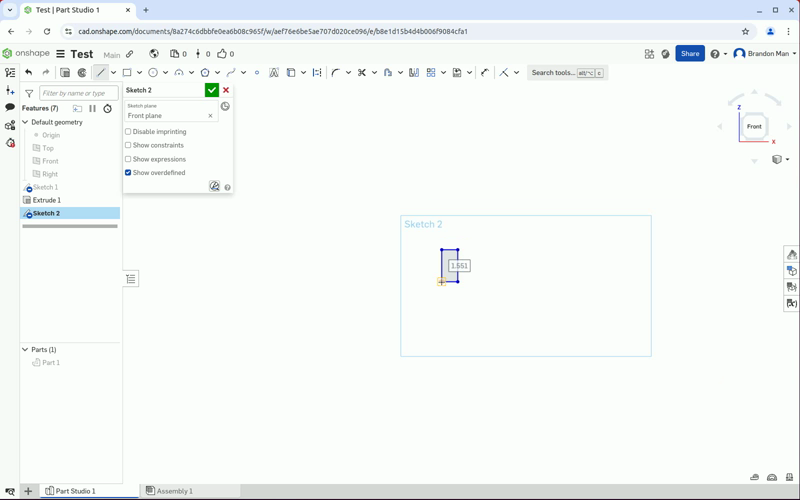
scroll(-6)
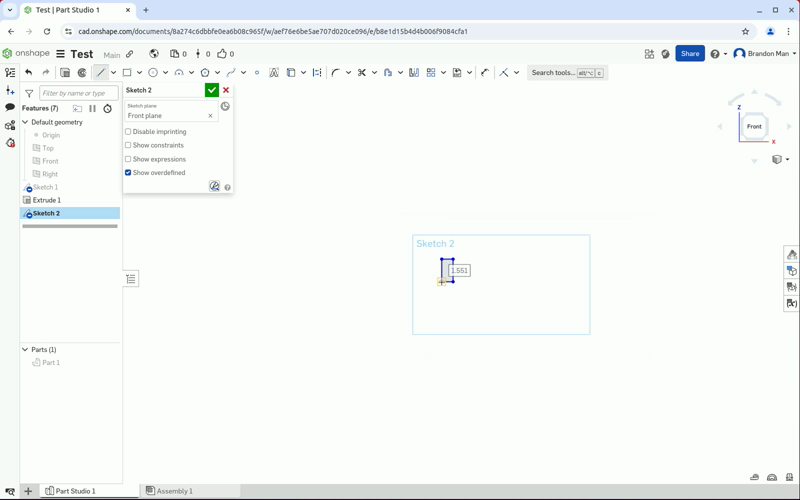
scroll(-6)
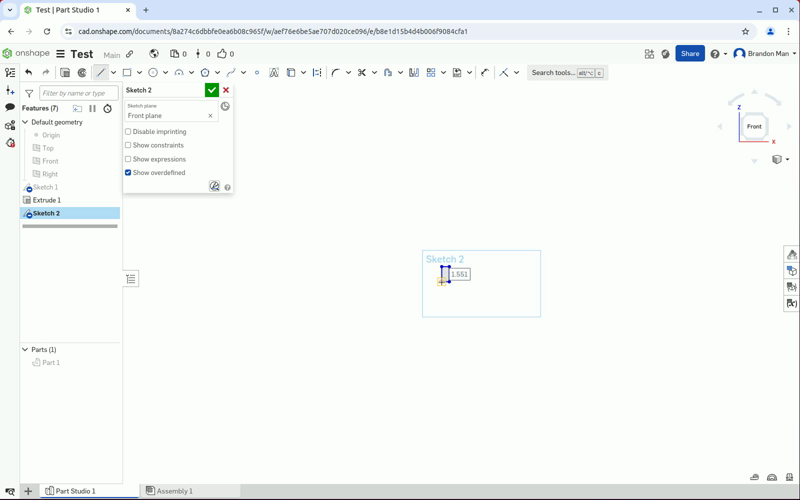
scroll(-6)
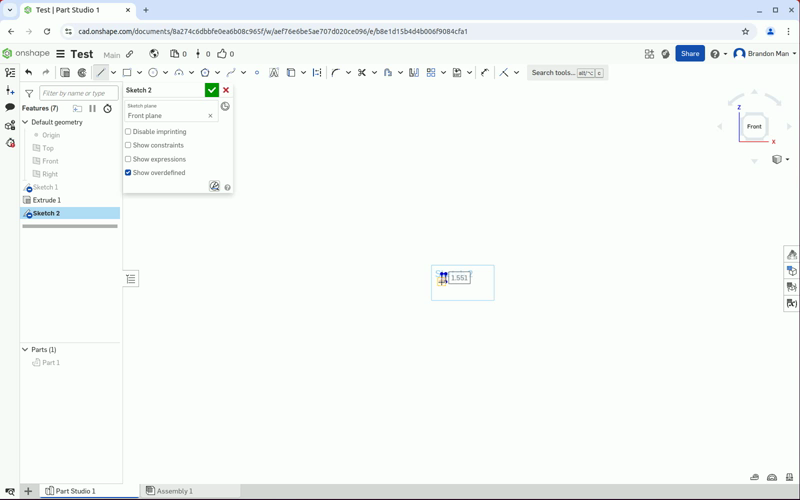
key(esc)
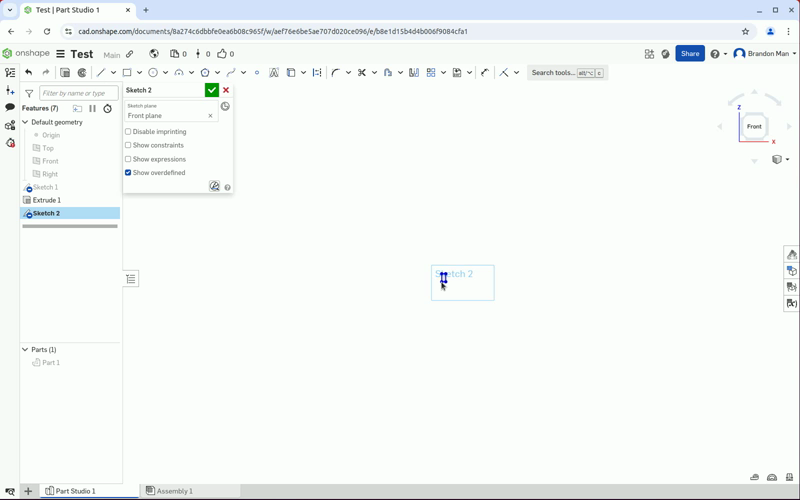
mouse_move(444, 274)
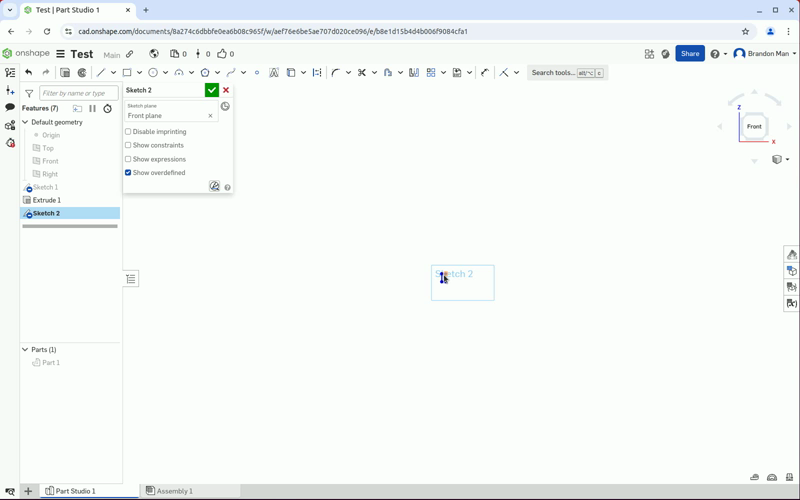
scroll(6)
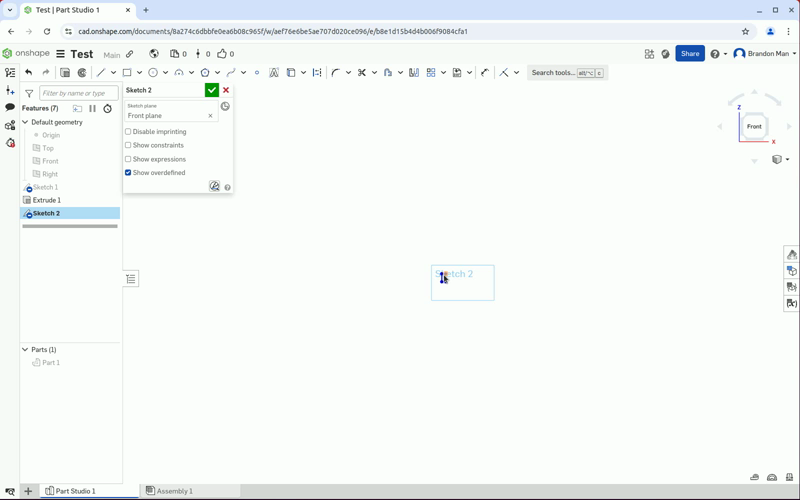
scroll(6)
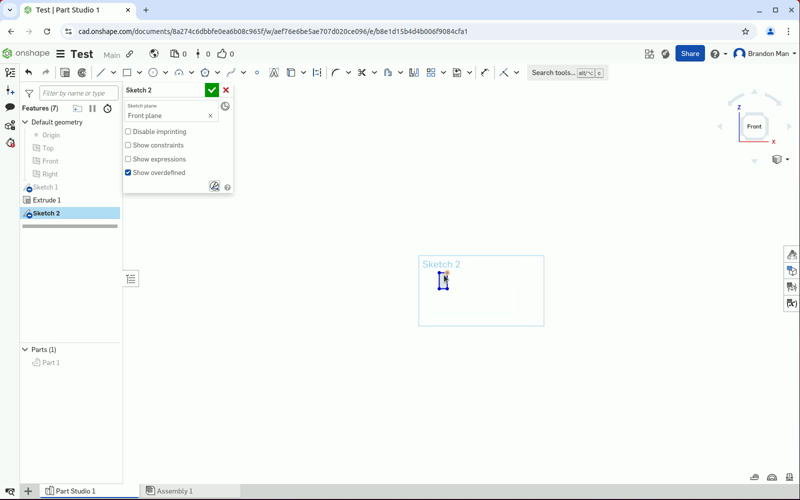
scroll(6)
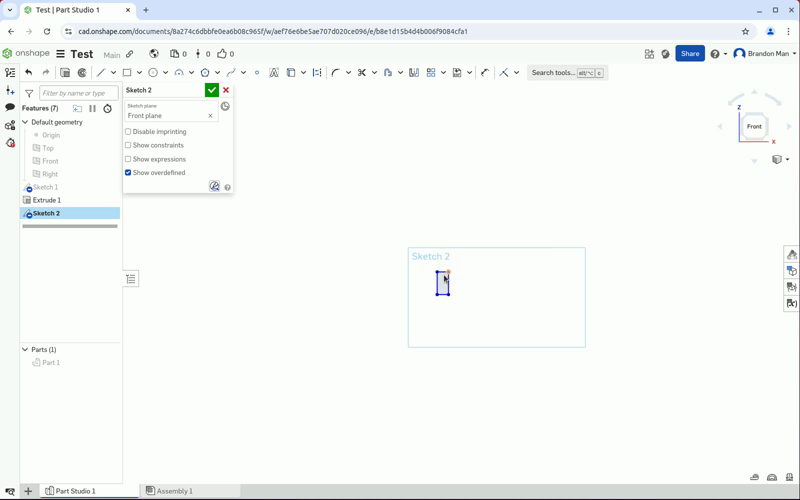
scroll(6)
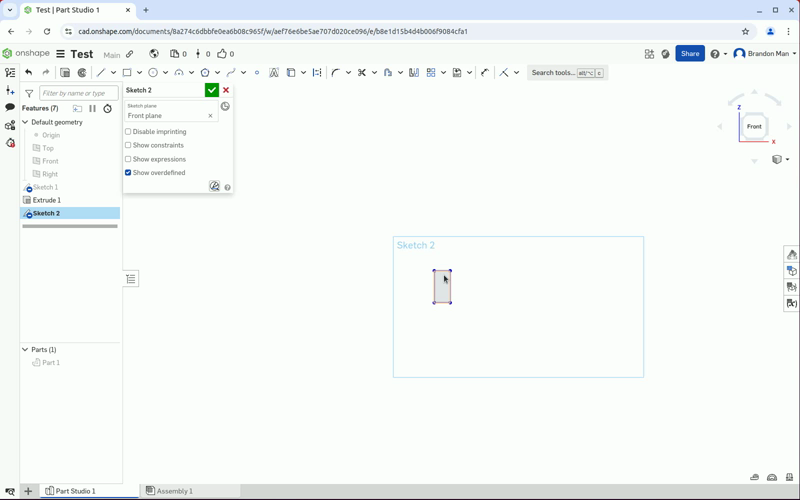
scroll(6)
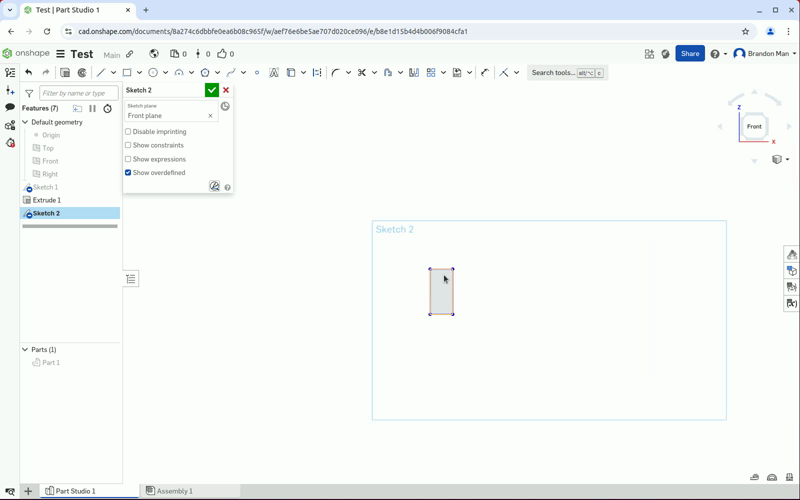
scroll(6)
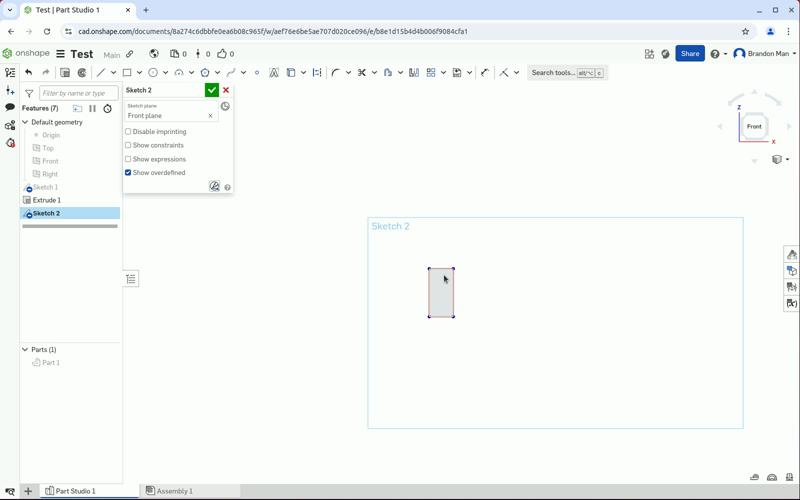
scroll(6)
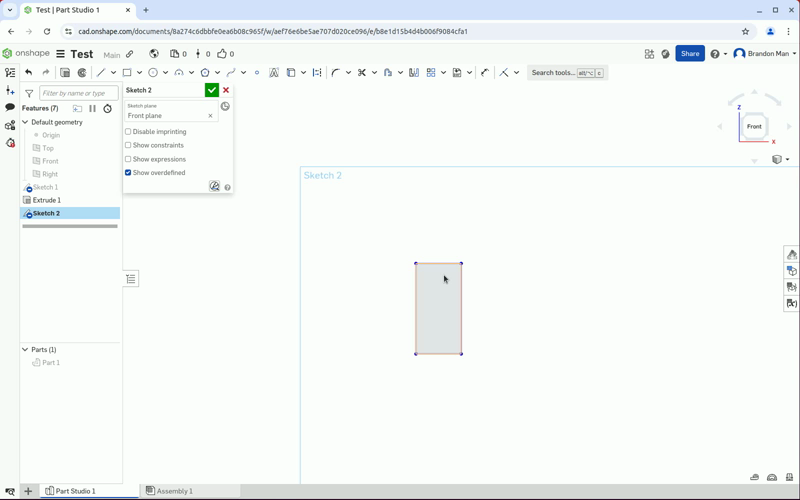
click(444, 274)
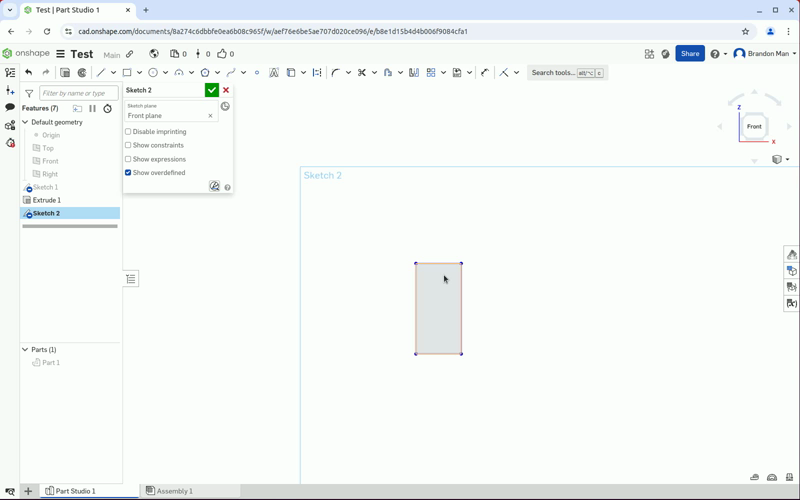
scroll(-6)
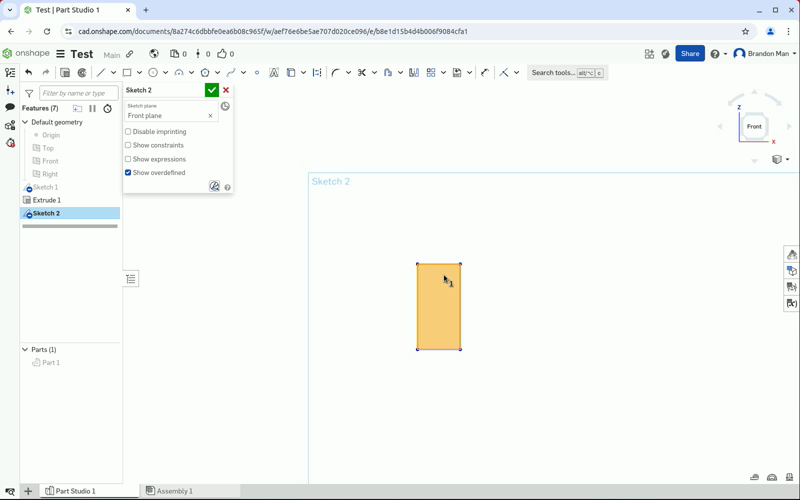
scroll(-6)
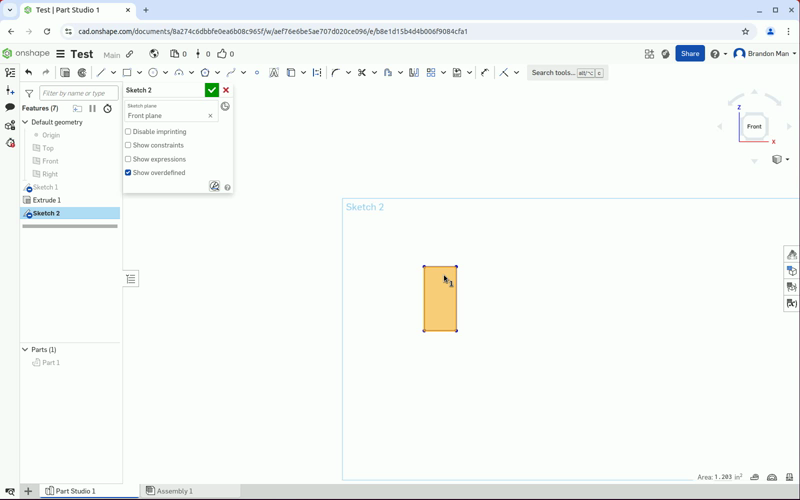
scroll(-6)
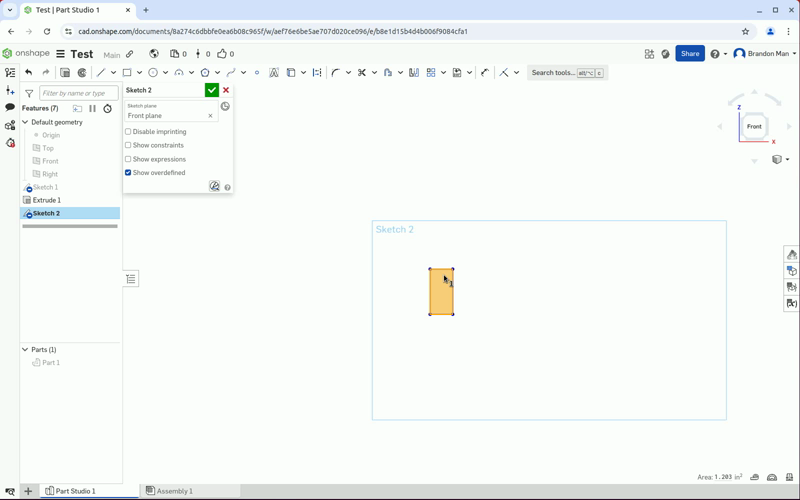
scroll(-6)
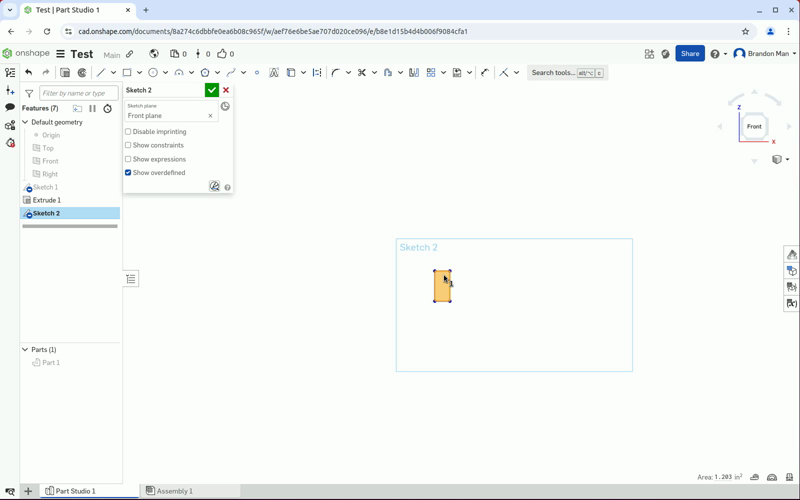
scroll(-6)
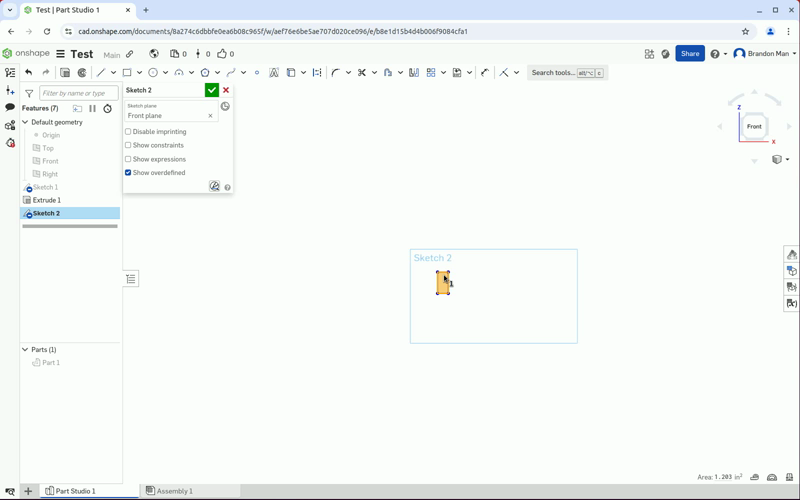
scroll(-6)
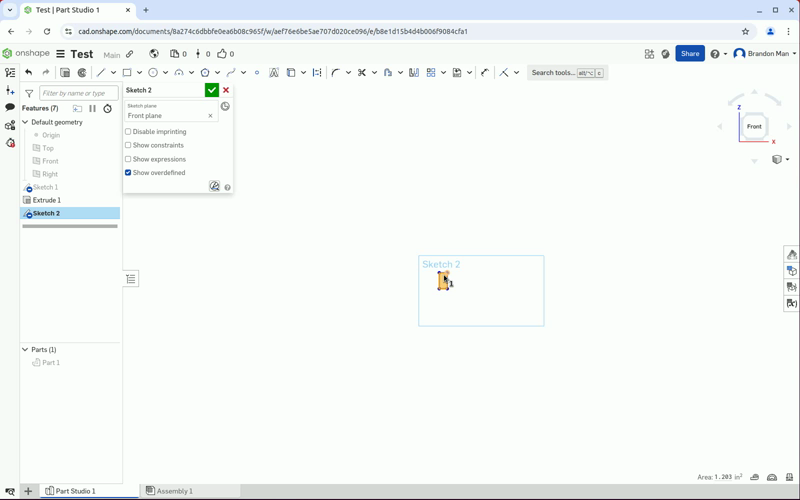
scroll(-6)
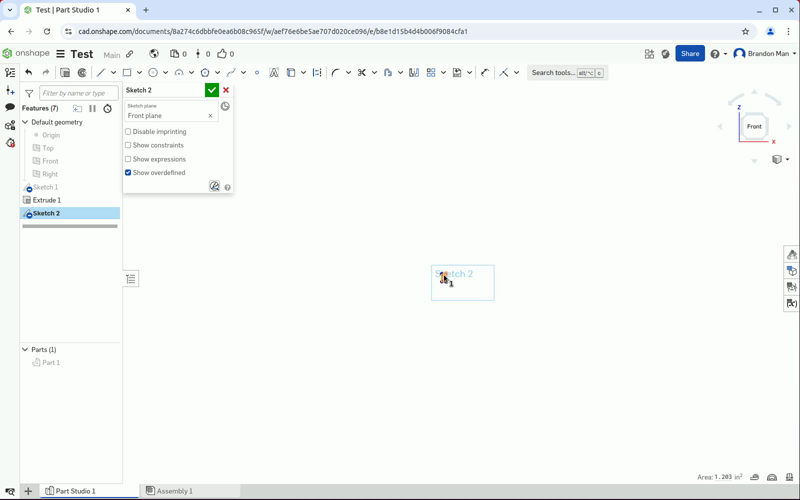
mouse_move(73, 352)
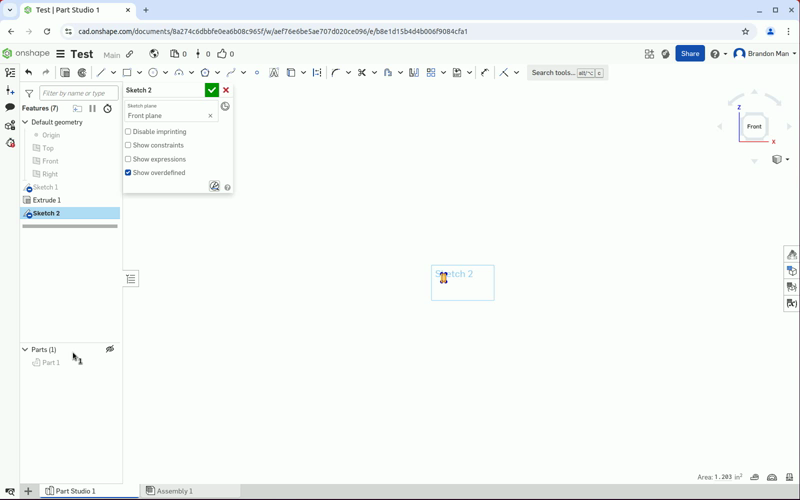
key(shift+y)
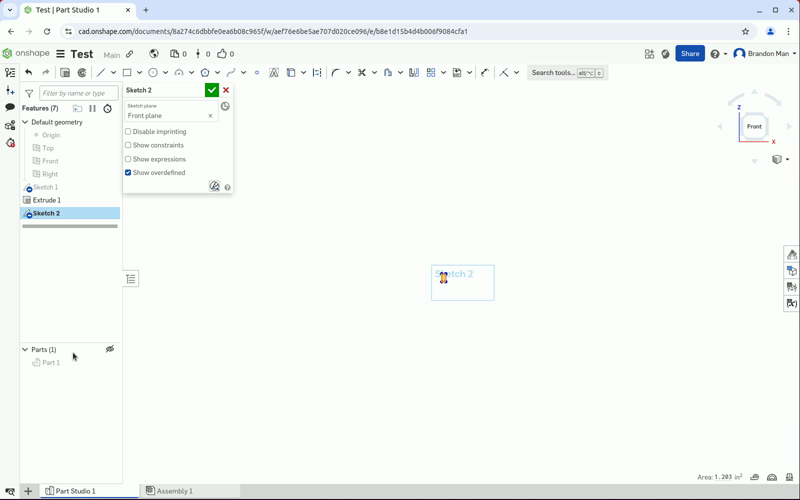
key(shift+e)
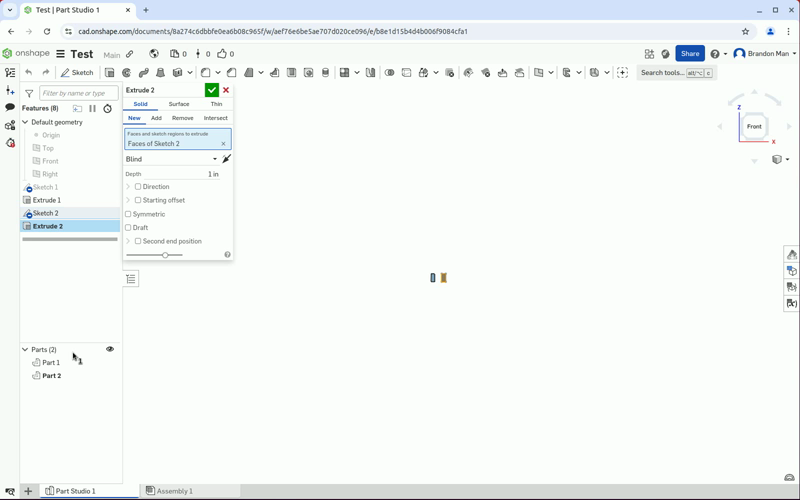
mouse_move(143, 106)
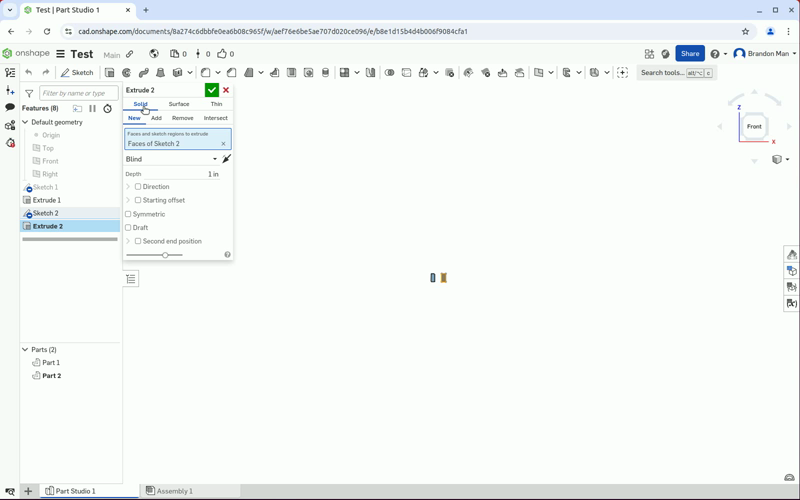
click(143, 106)
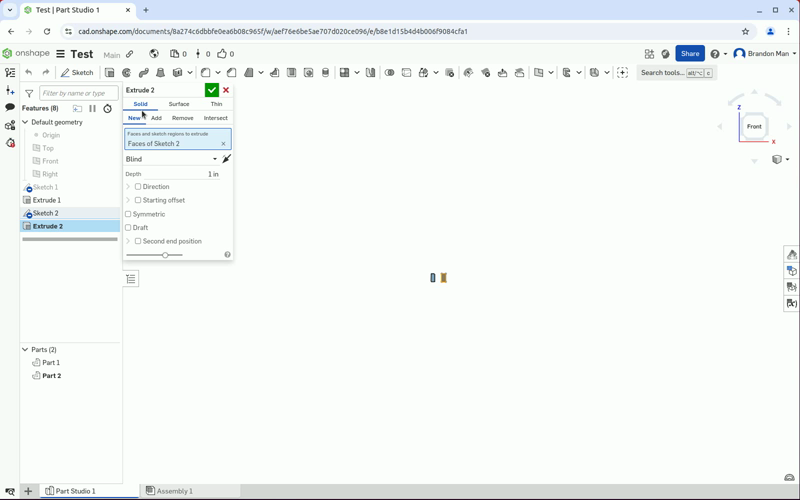
mouse_move(137, 120)
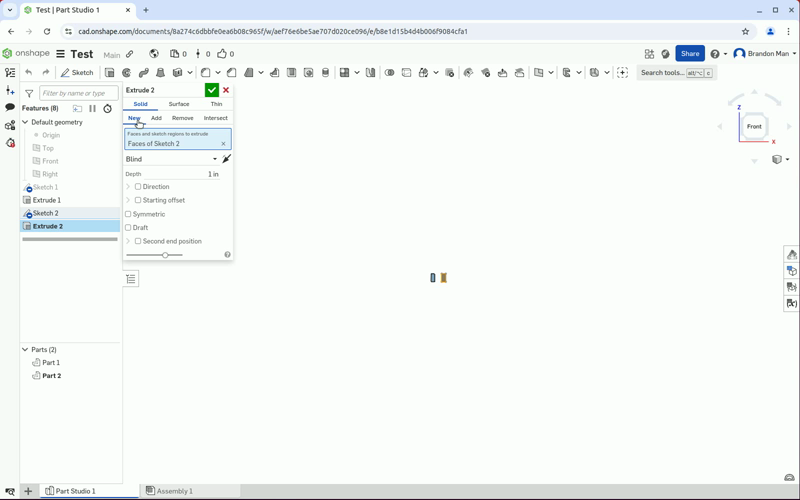
click(137, 120)
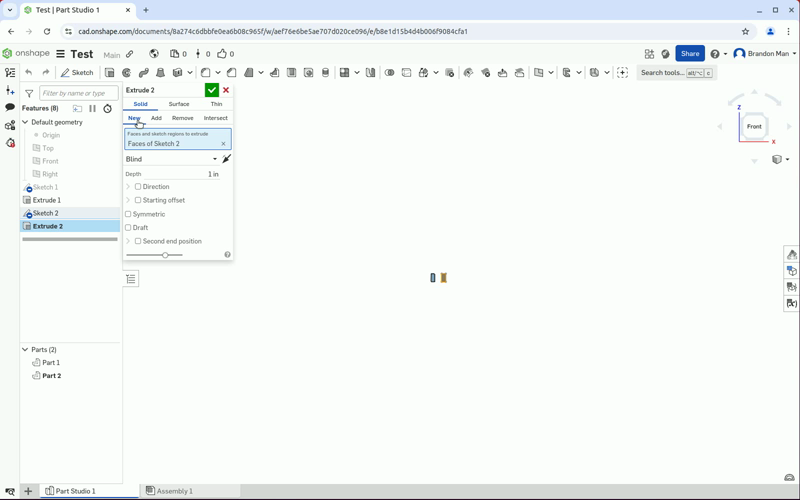
key(tab, 4)
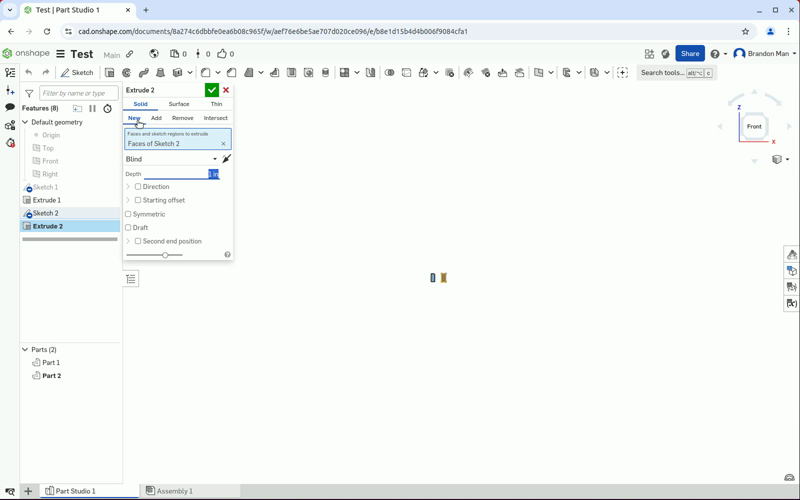
text(23.108)
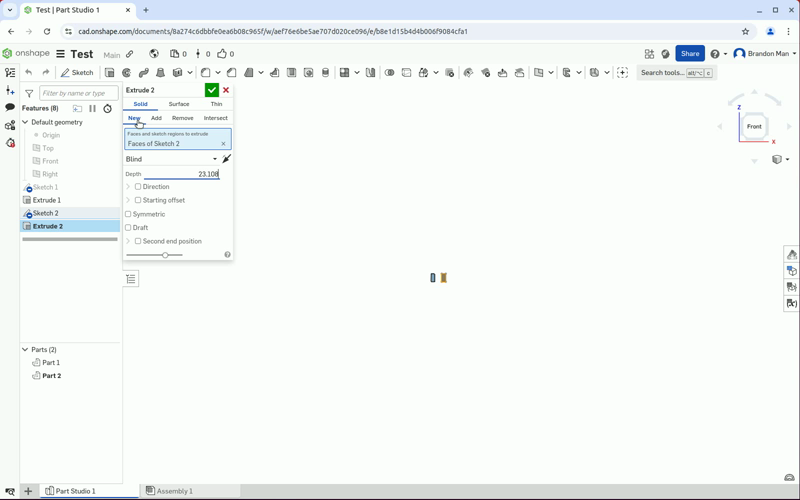
key(enter)
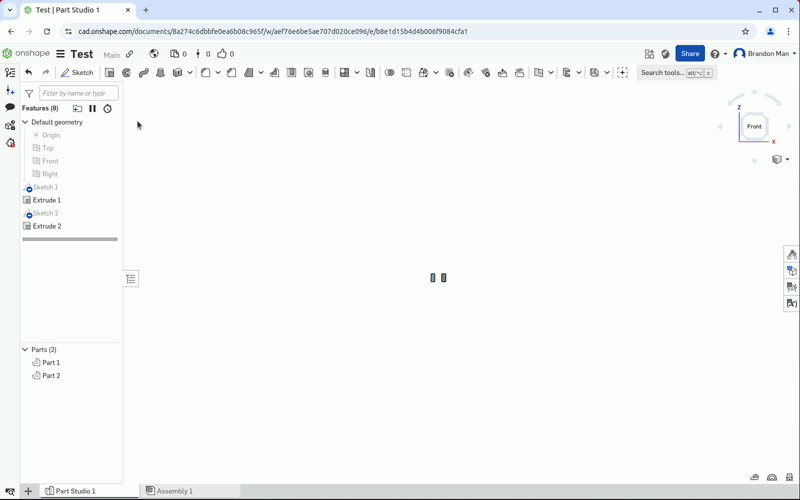
key(shift+h)
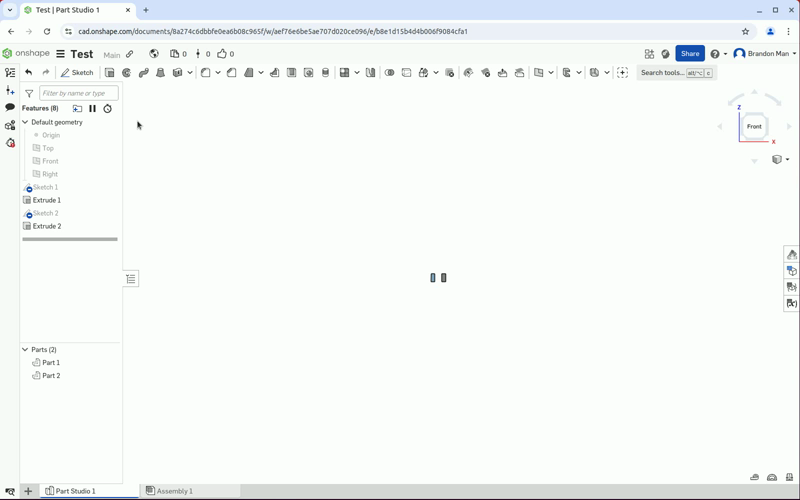
key(shift+h)
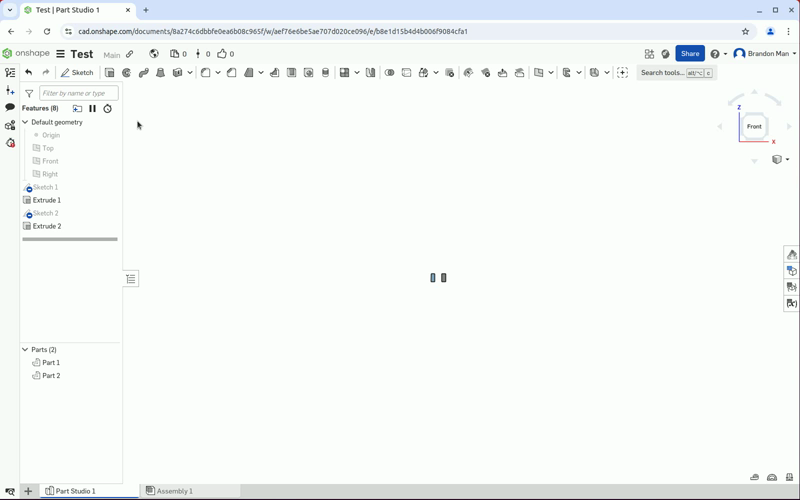
mouse_move(73, 189)
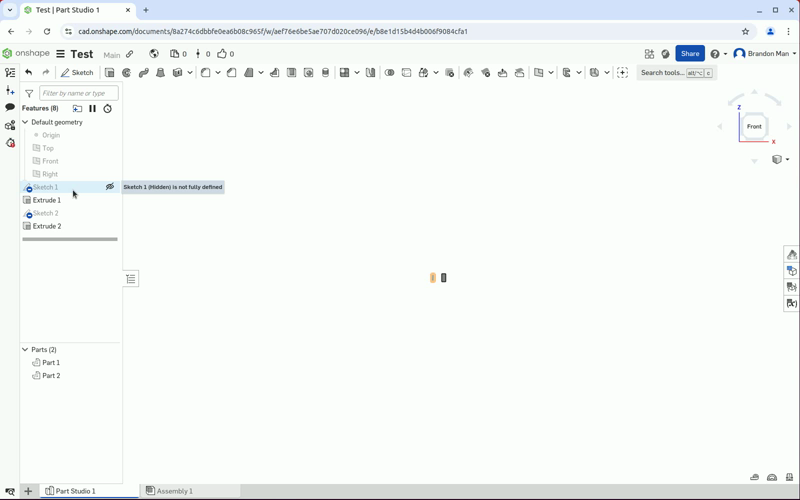
click(73, 189)
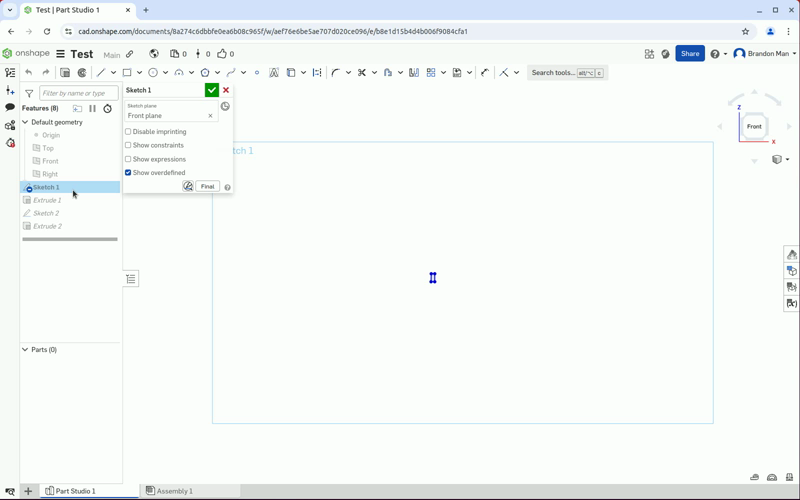
mouse_move(229, 92)
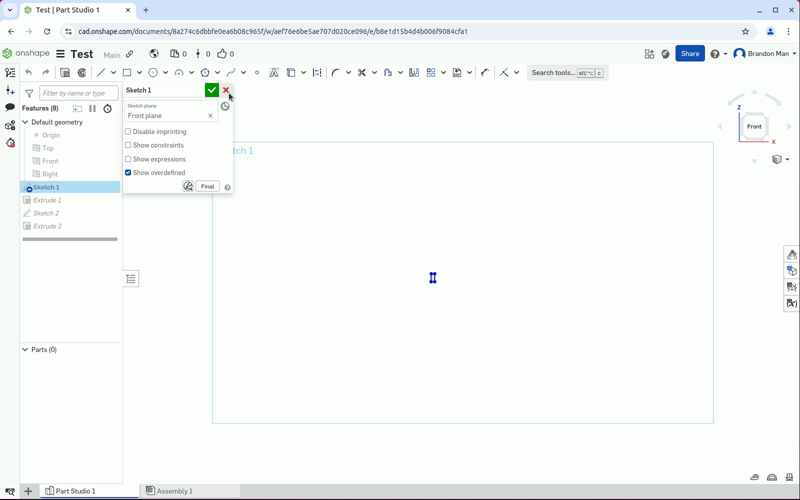
click(229, 92)
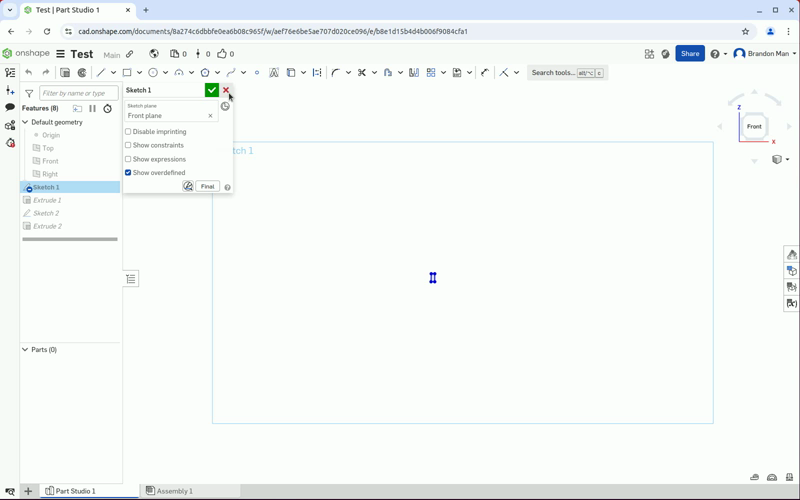
key(shift+s)
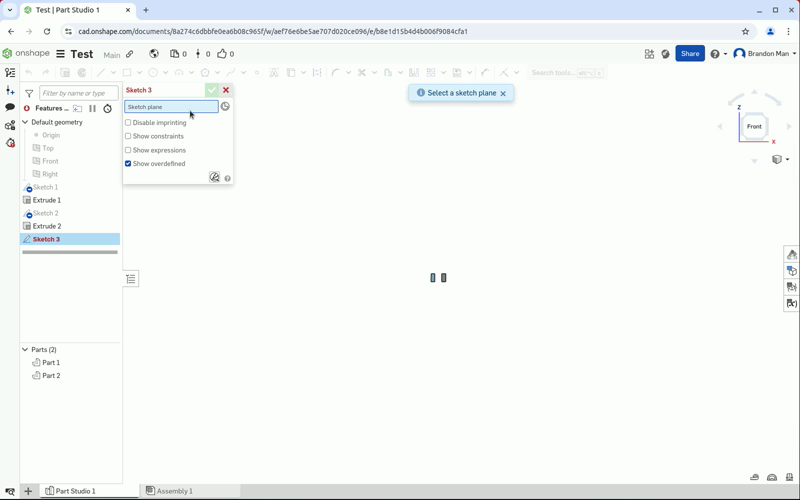
mouse_move(73, 163)
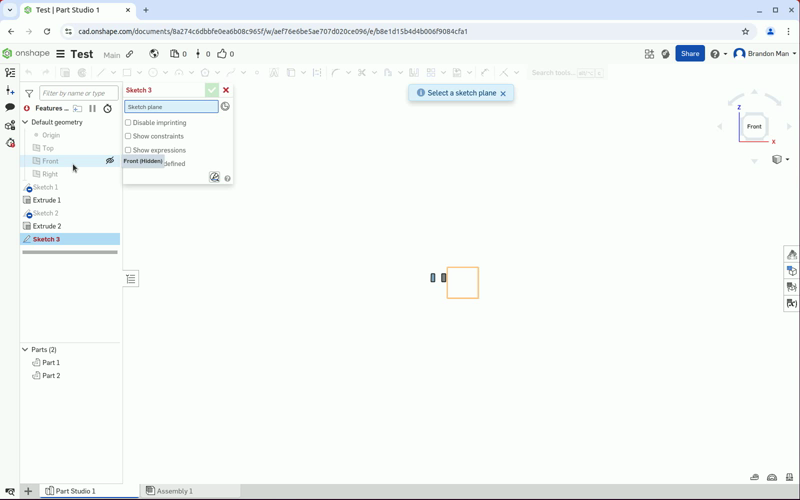
click(73, 163)
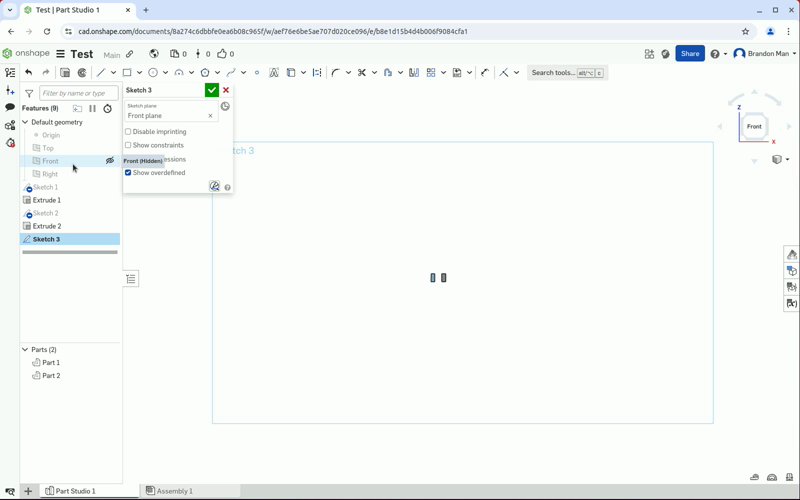
mouse_move(73, 352)
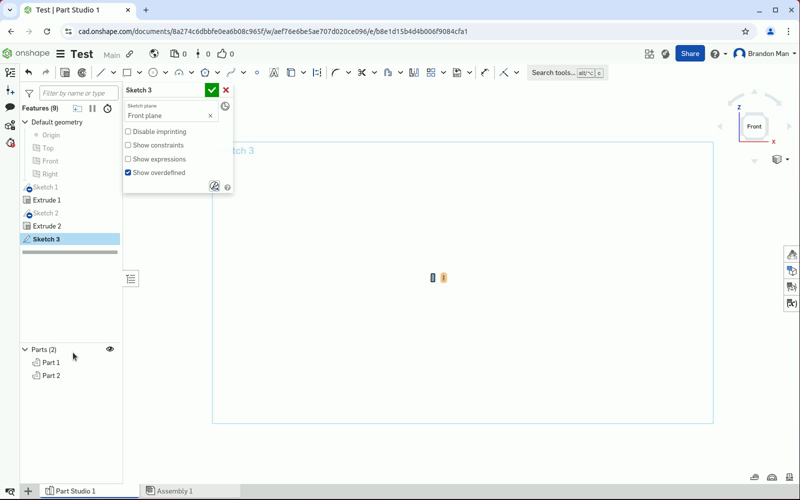
key(y)
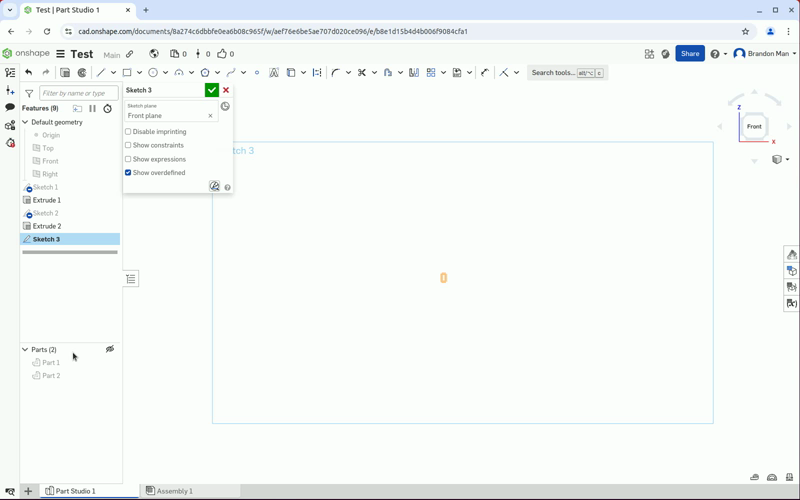
key(l)
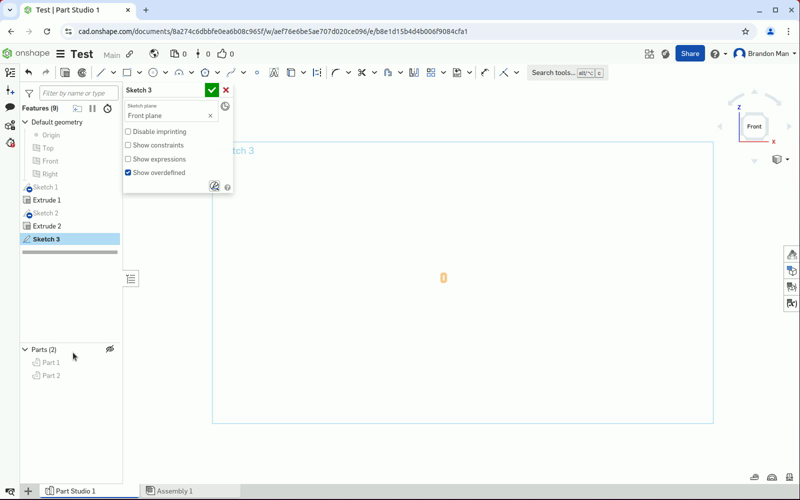
key_down(shift)
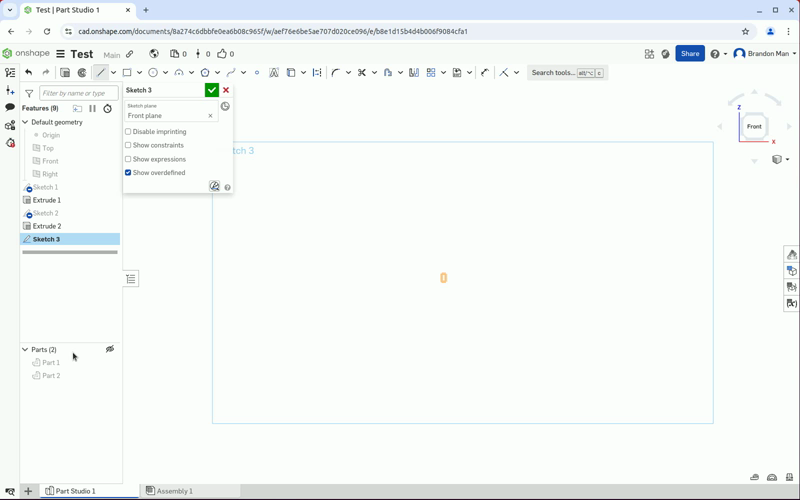
mouse_move(430, 282)
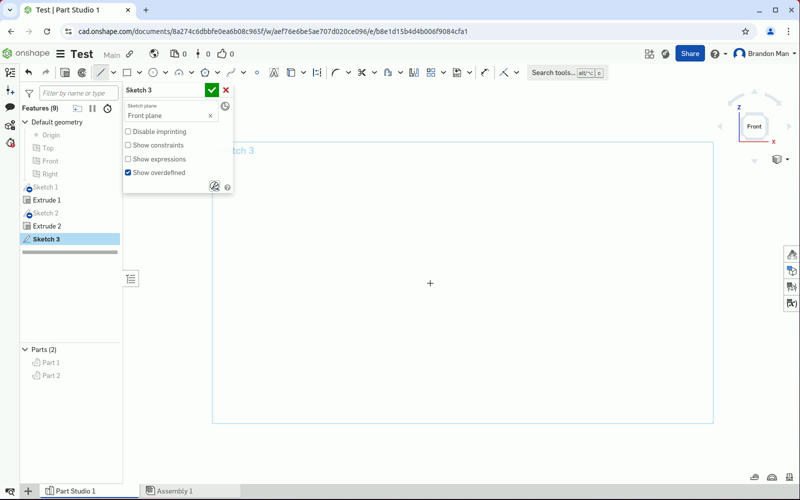
click(430, 282)
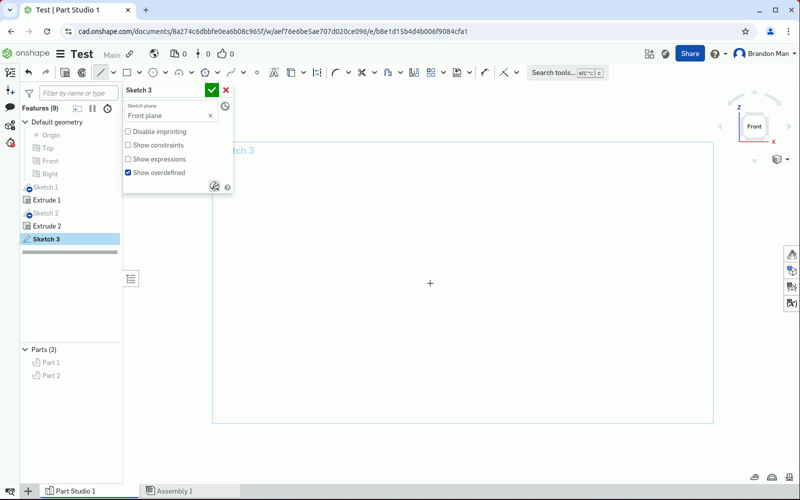
key_up(shift)
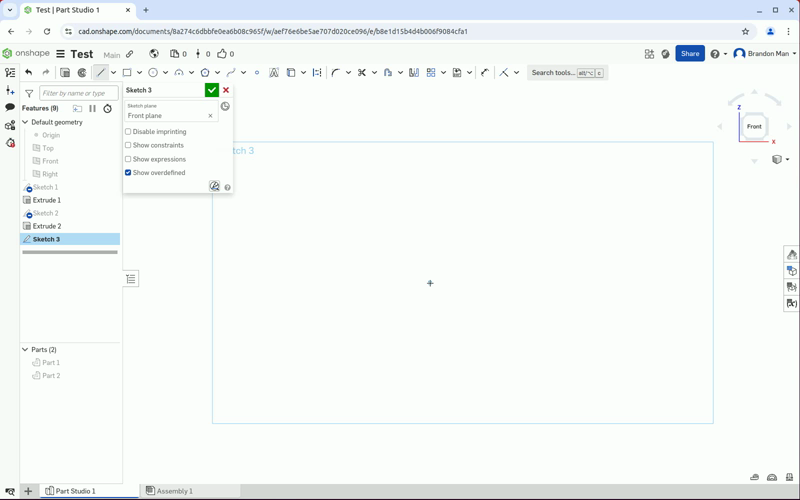
key_down(shift)
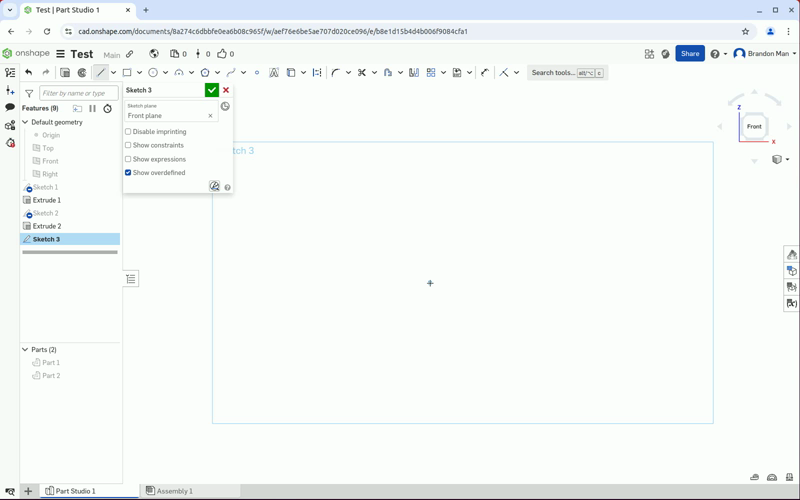
mouse_move(460, 282)
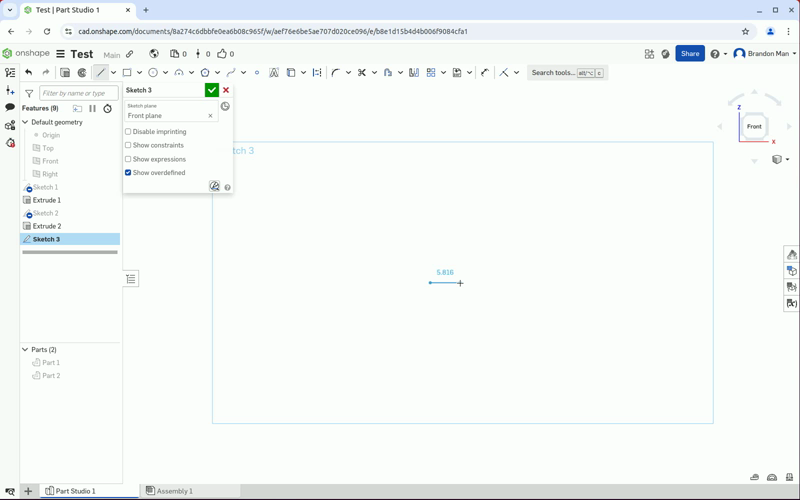
mouse_move(435, 282)
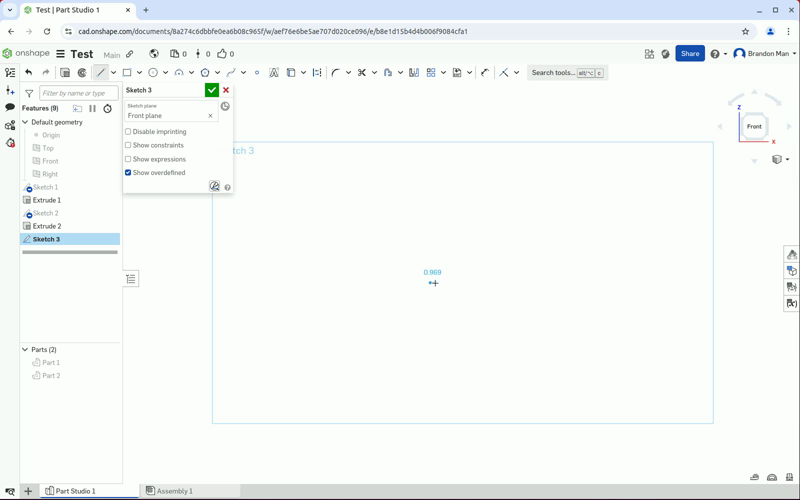
scroll(6)
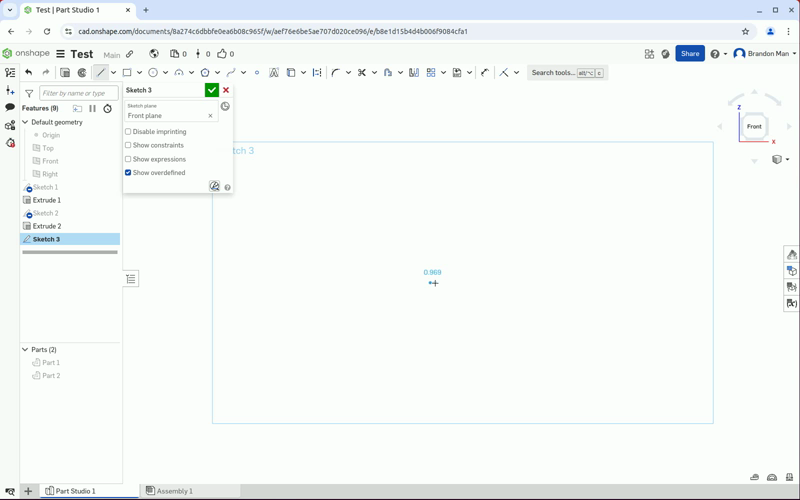
scroll(6)
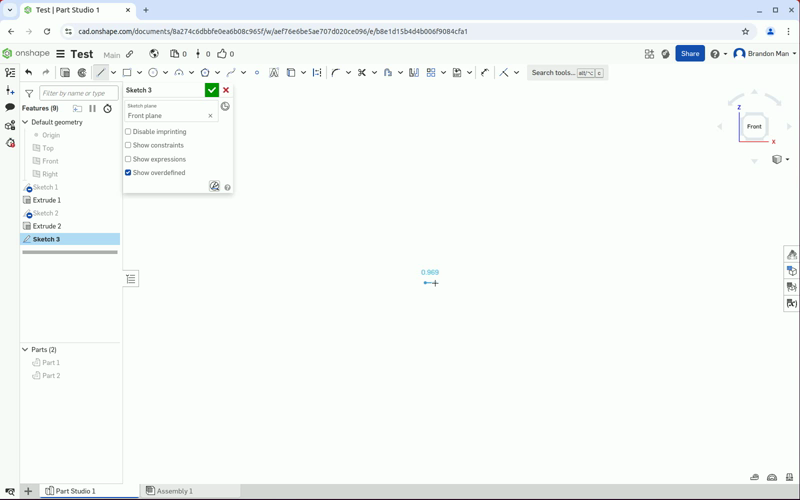
scroll(6)
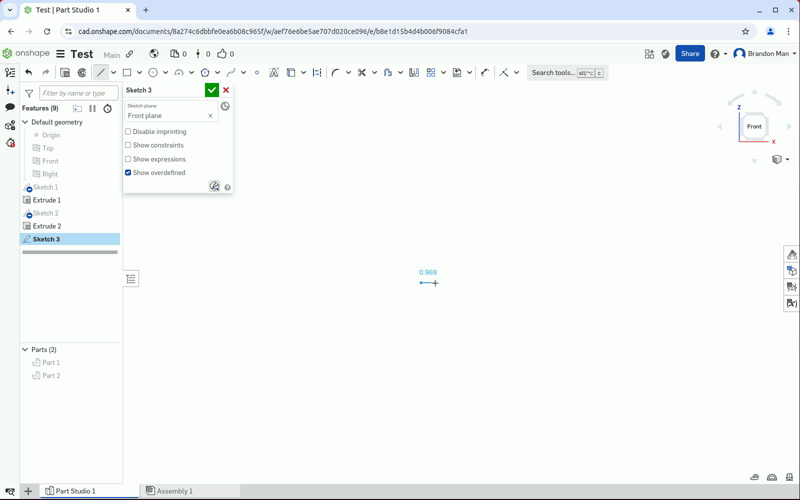
scroll(6)
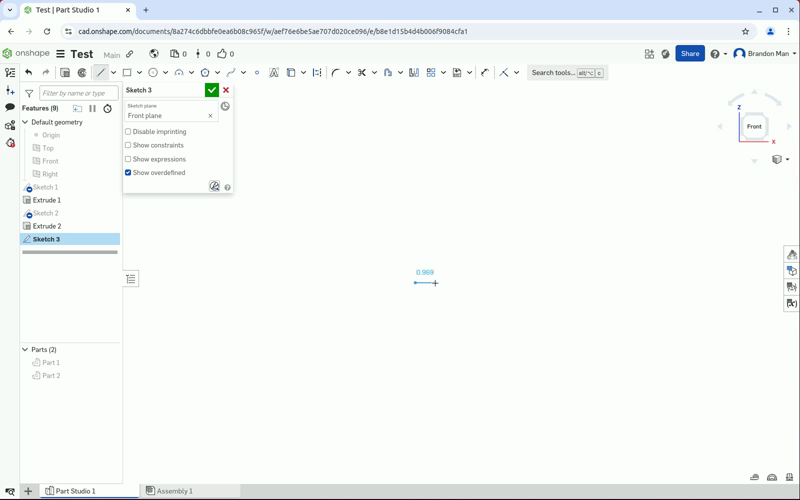
scroll(6)
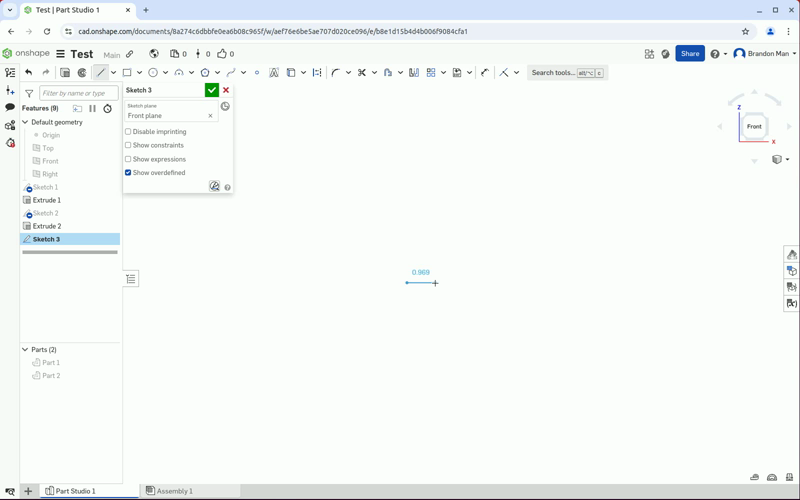
scroll(6)
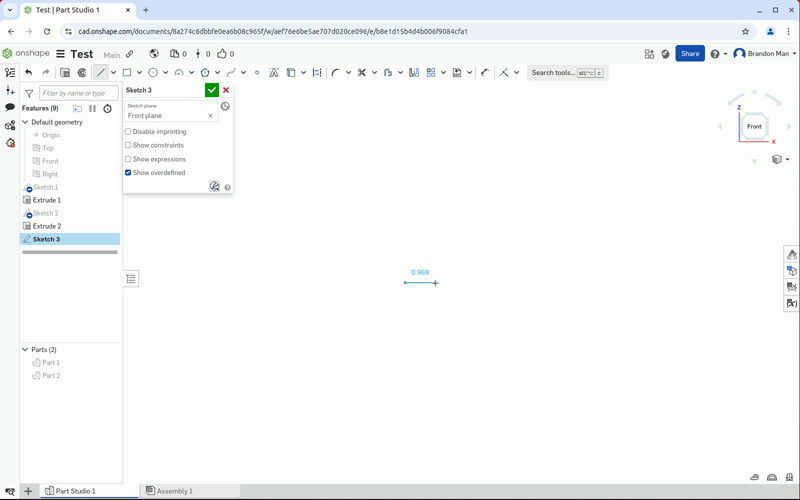
scroll(6)
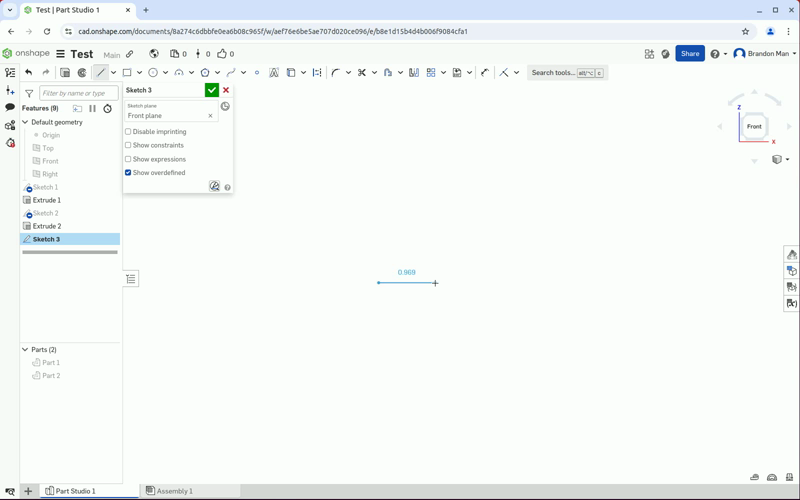
click(435, 282)
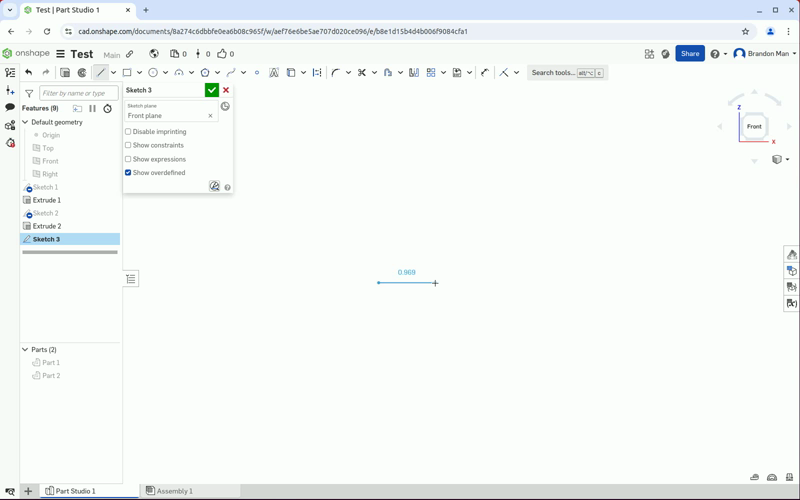
scroll(-6)
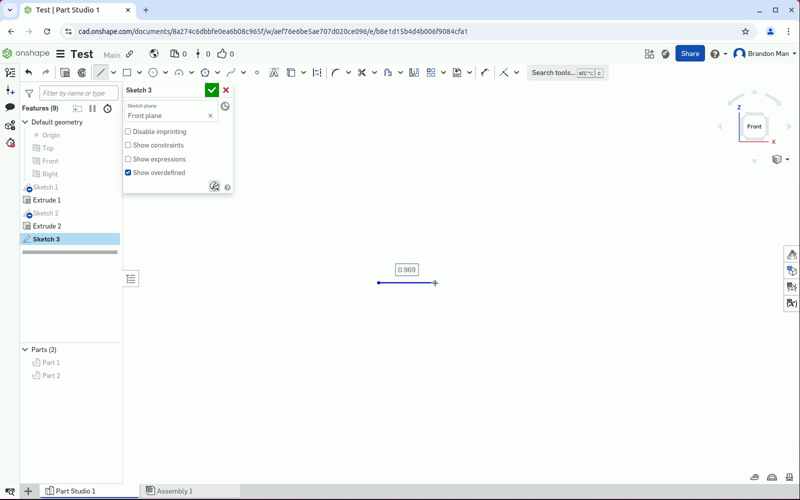
scroll(-6)
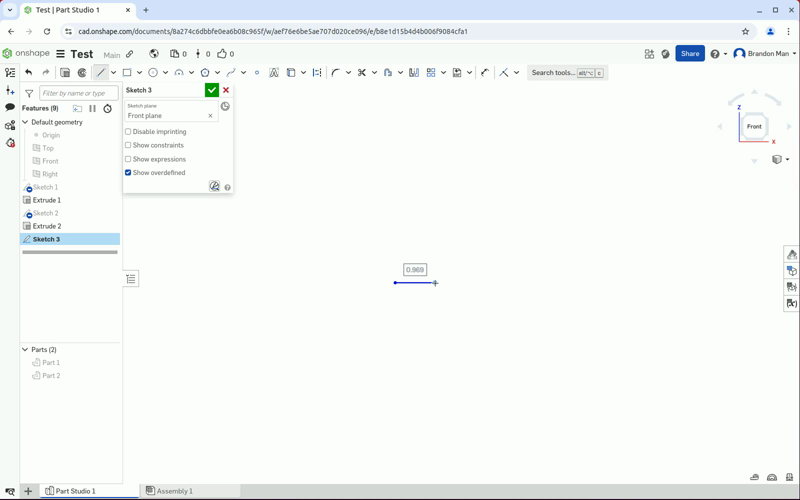
scroll(-6)
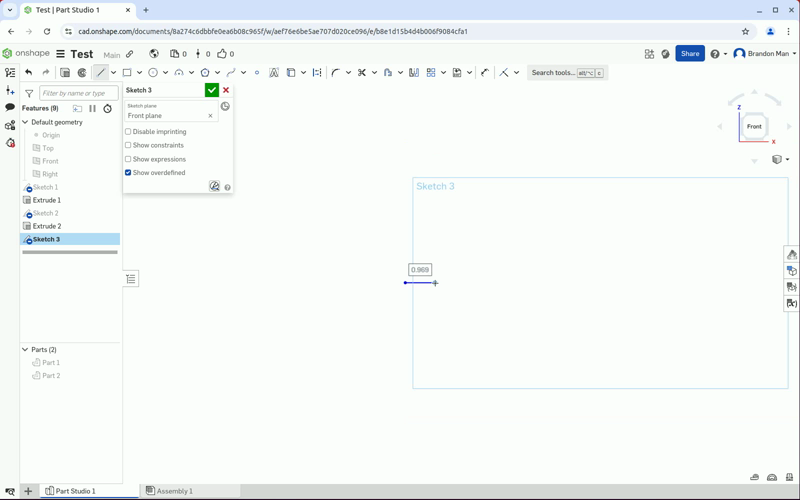
scroll(-6)
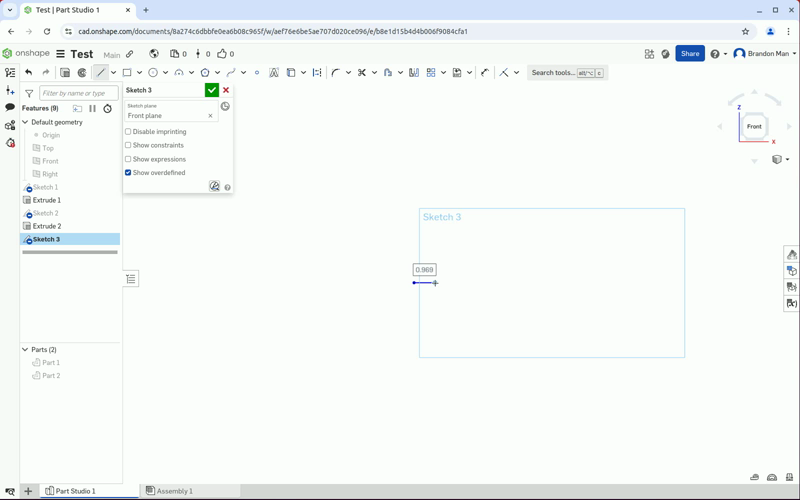
scroll(-6)
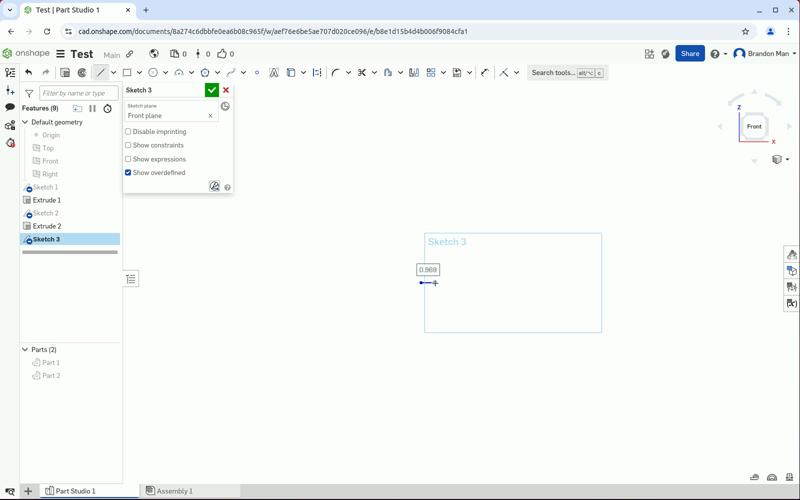
scroll(-6)
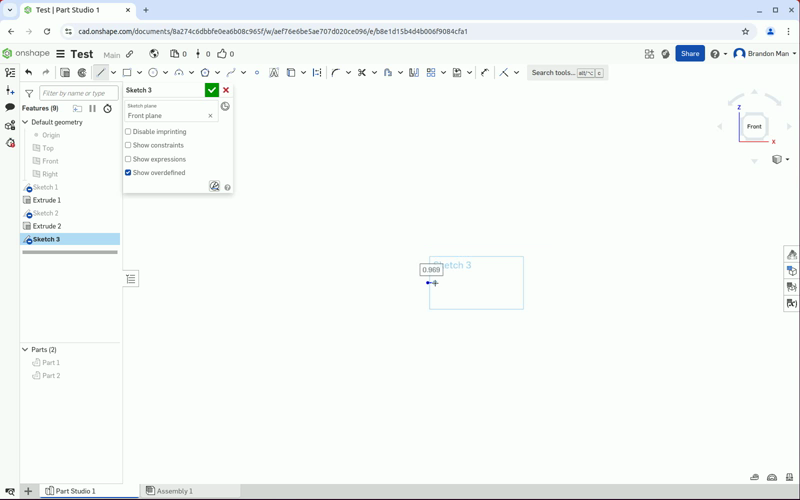
scroll(-6)
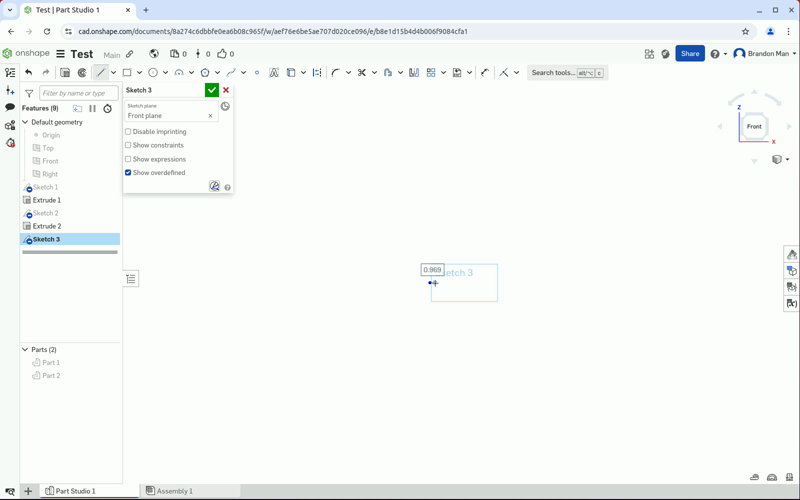
key_up(shift)
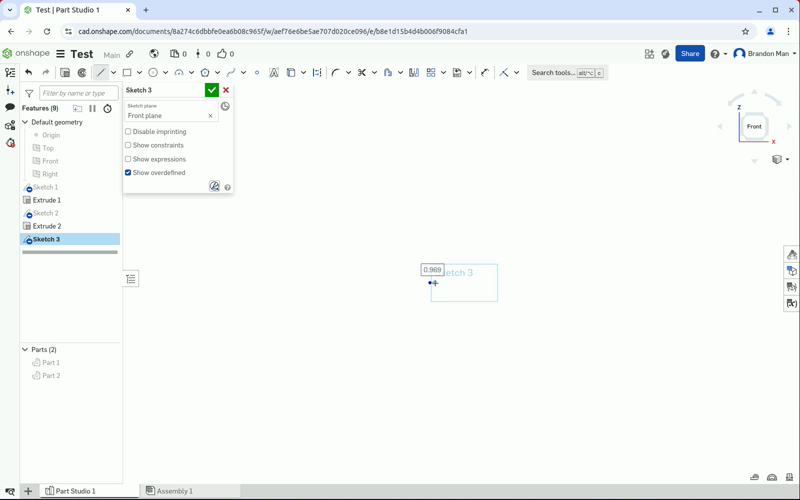
key_down(shift)
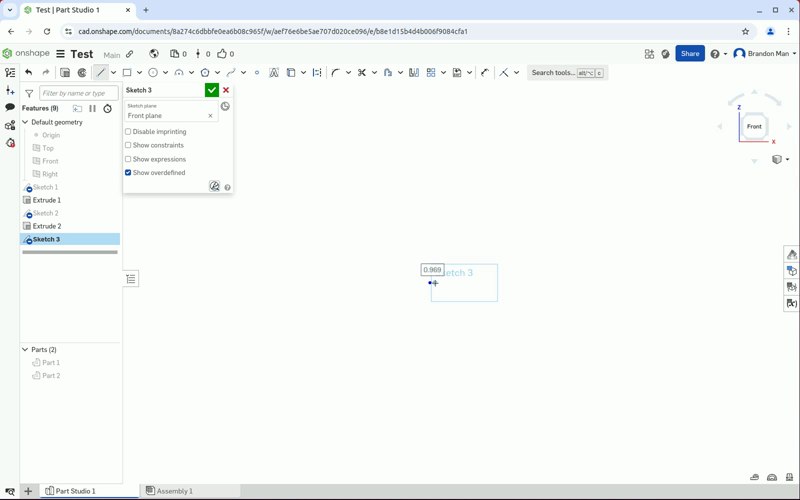
mouse_move(465, 282)
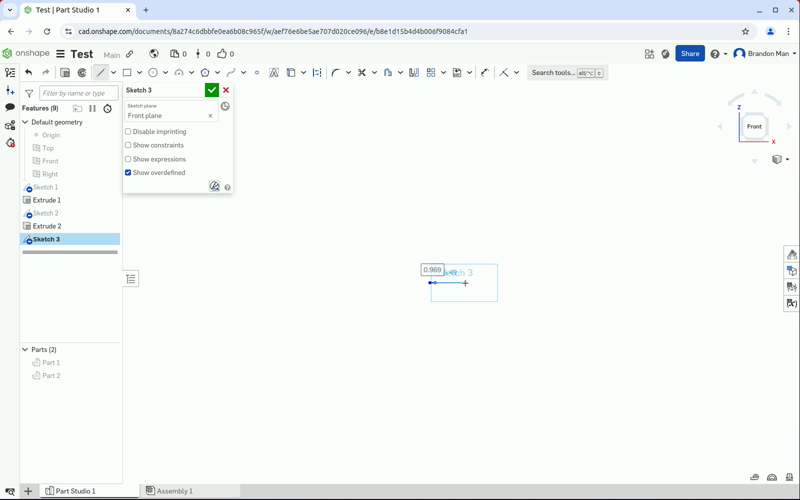
mouse_move(435, 272)
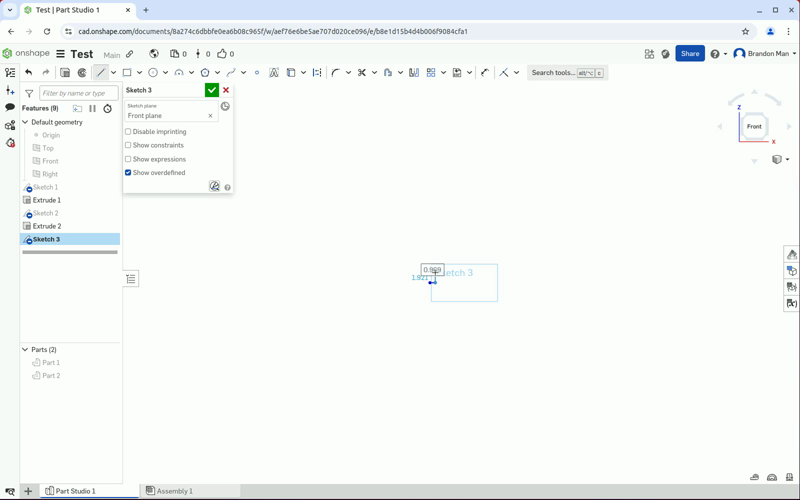
click(435, 272)
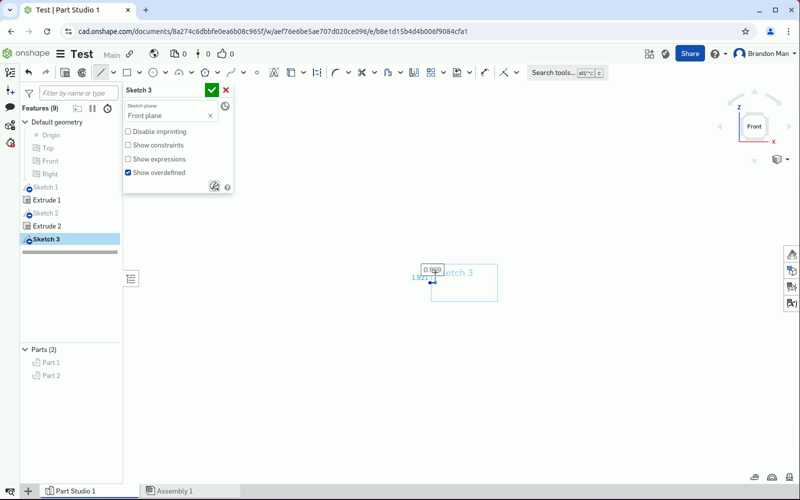
key_up(shift)
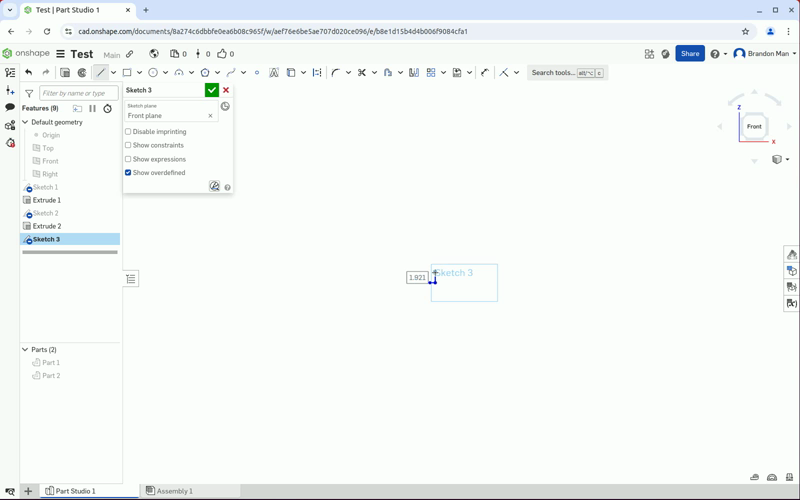
key_down(shift)
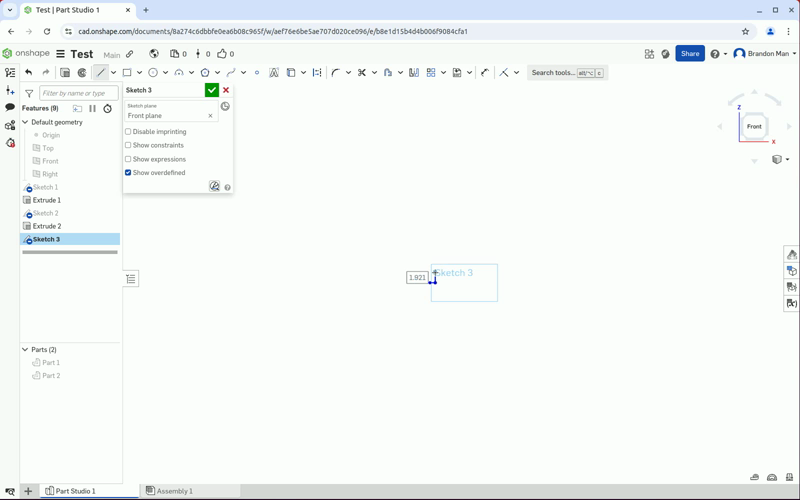
mouse_move(465, 272)
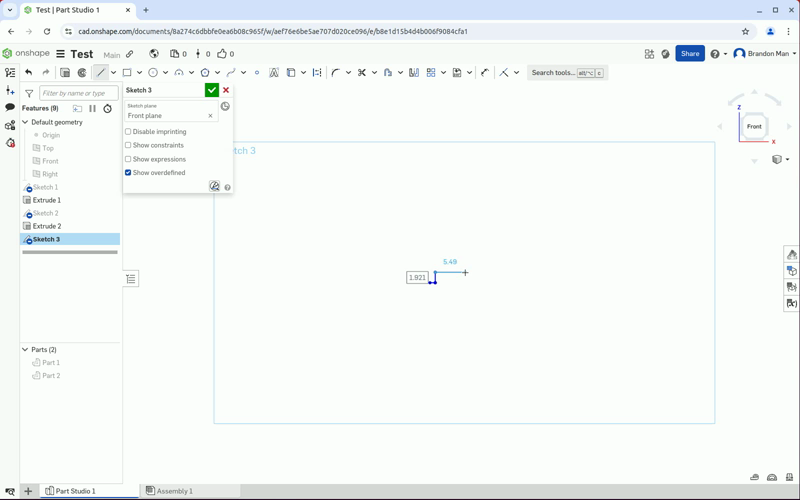
mouse_move(430, 272)
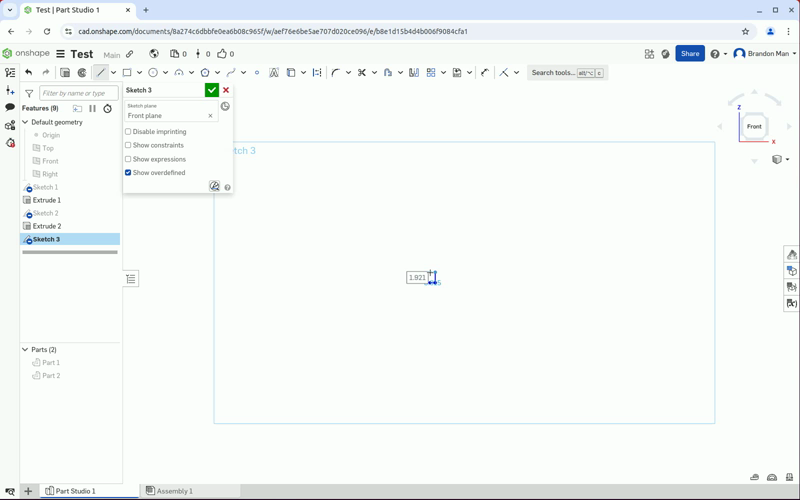
scroll(6)
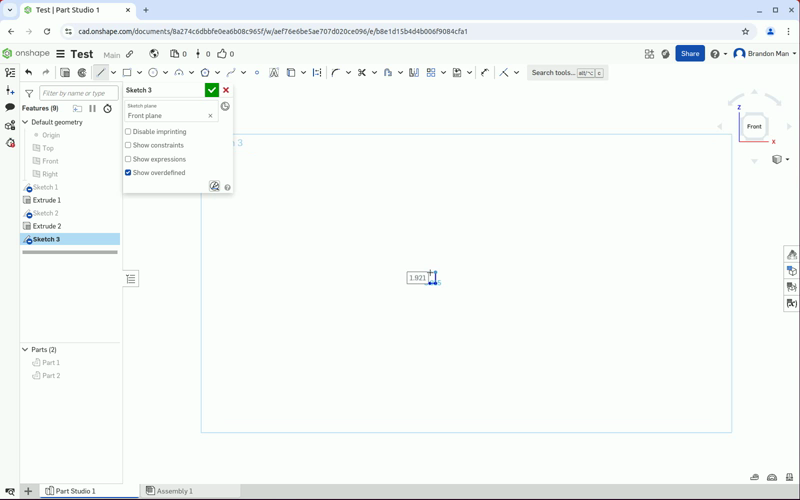
scroll(6)
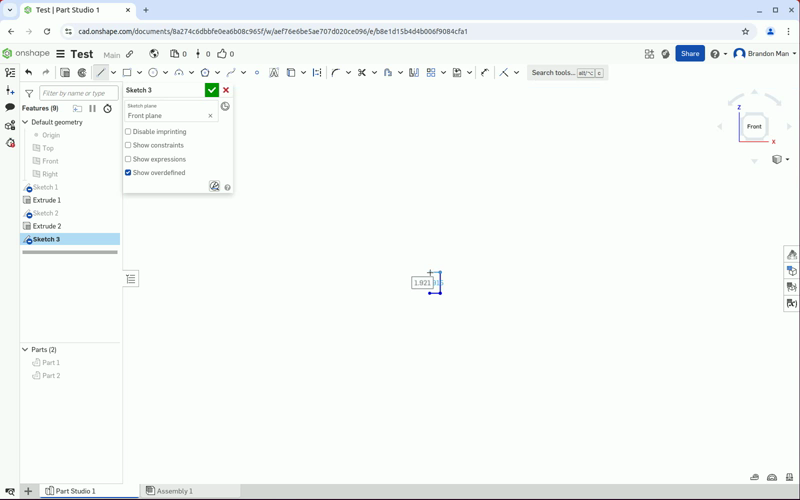
scroll(6)
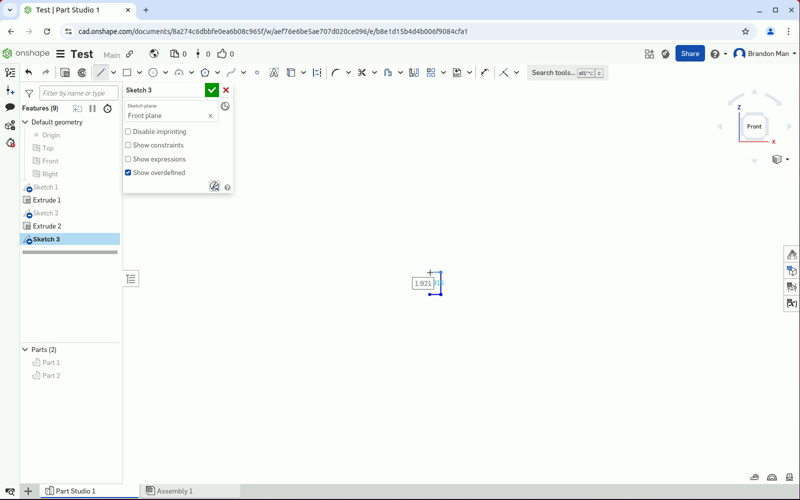
scroll(6)
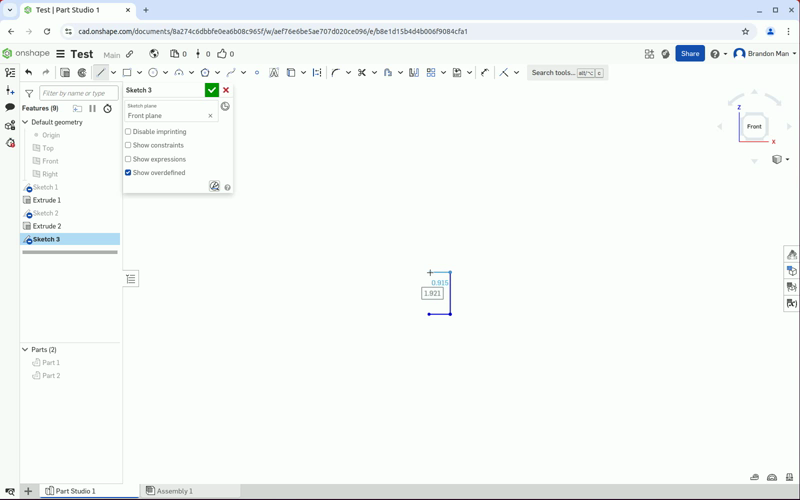
scroll(6)
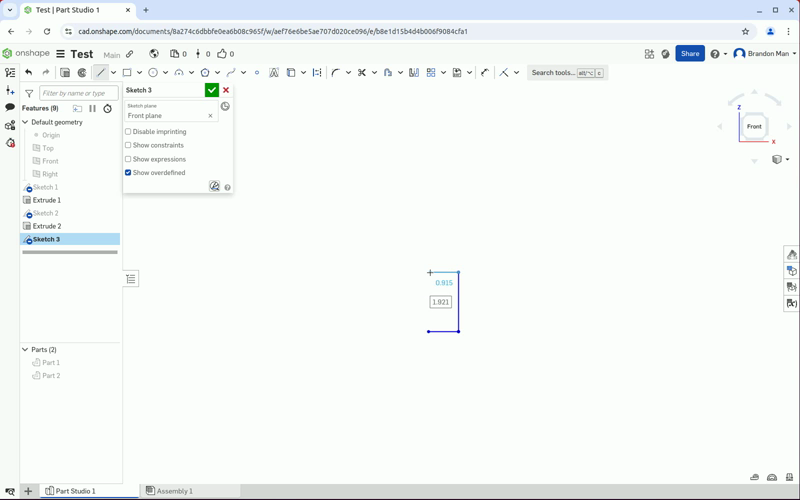
scroll(6)
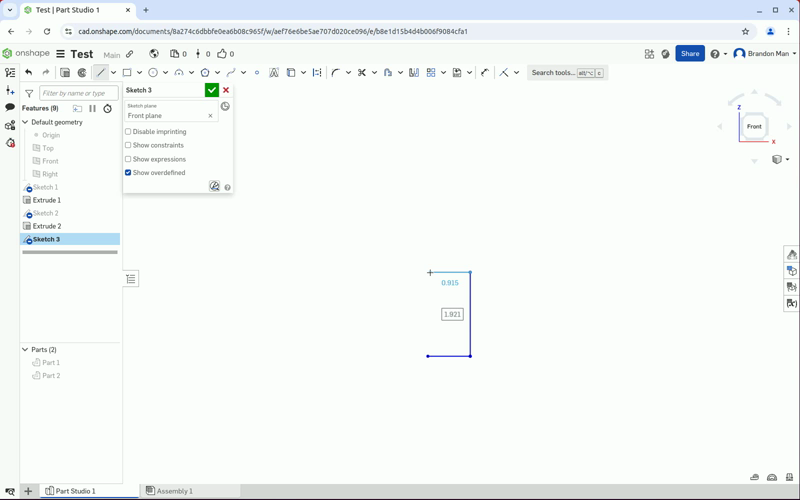
scroll(6)
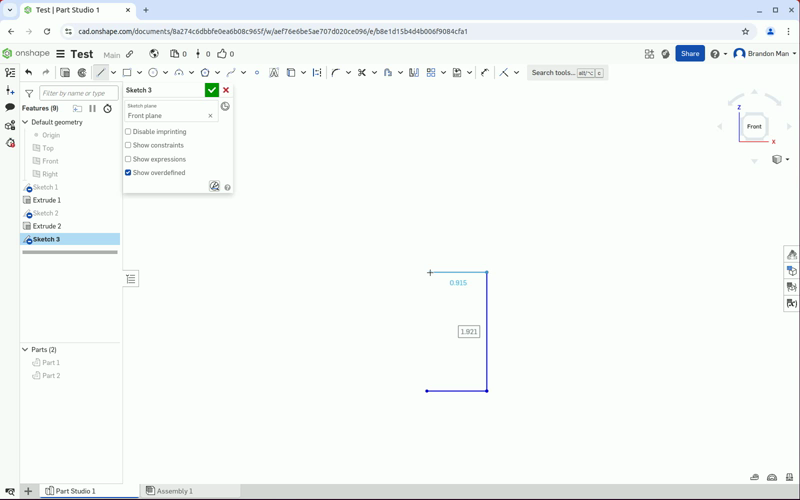
click(430, 272)
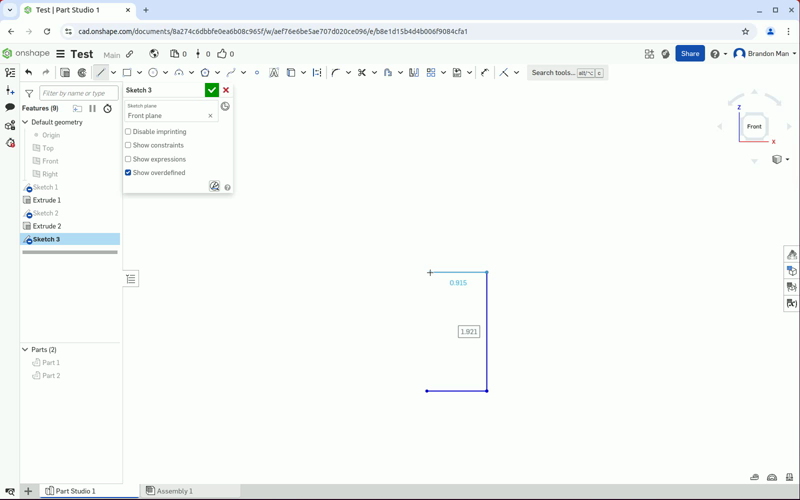
scroll(-6)
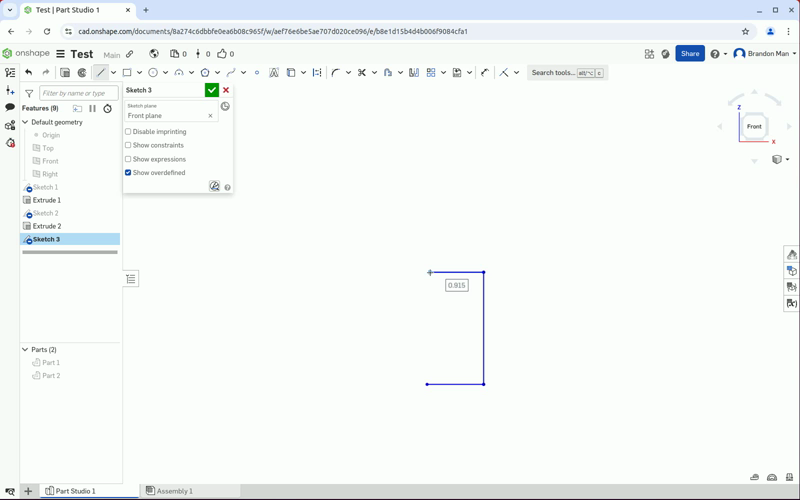
scroll(-6)
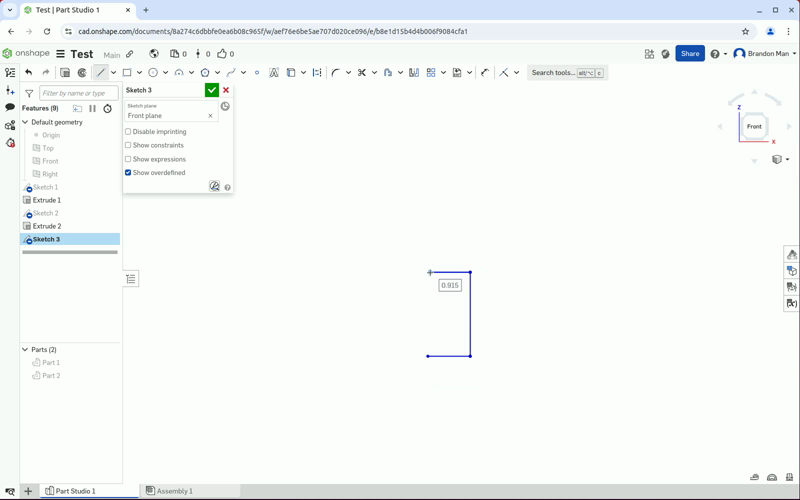
scroll(-6)
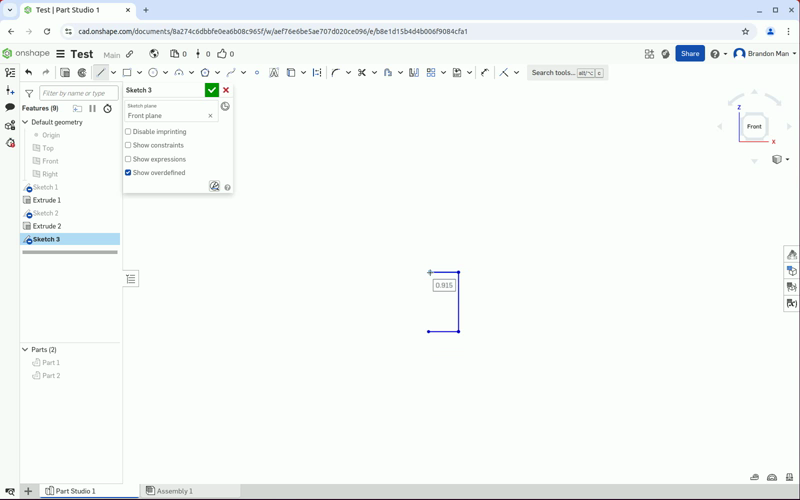
scroll(-6)
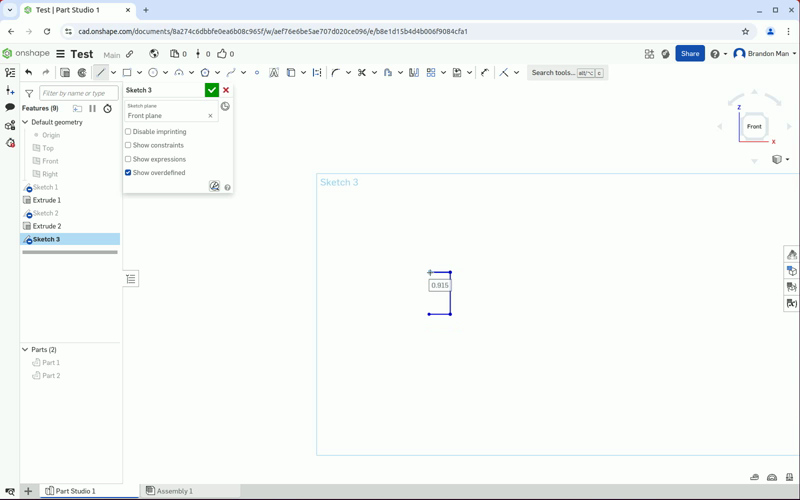
scroll(-6)
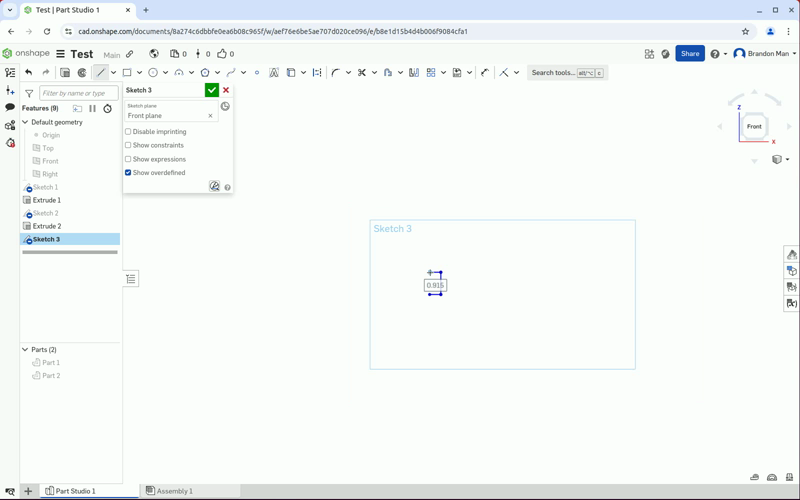
scroll(-6)
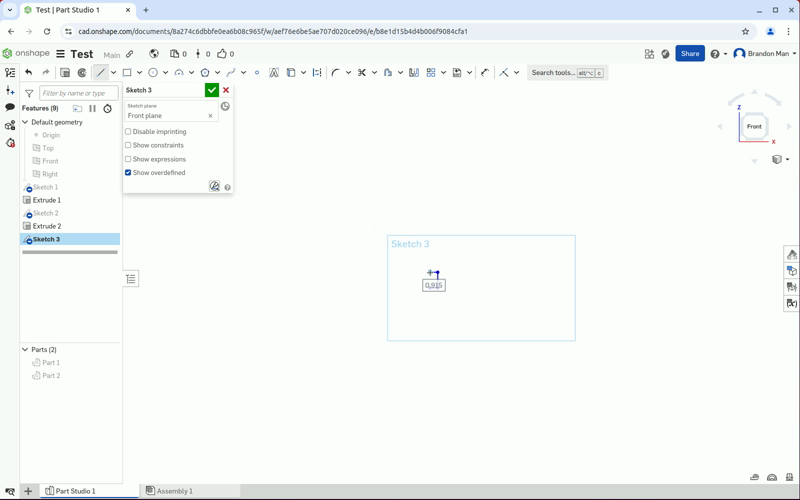
scroll(-6)
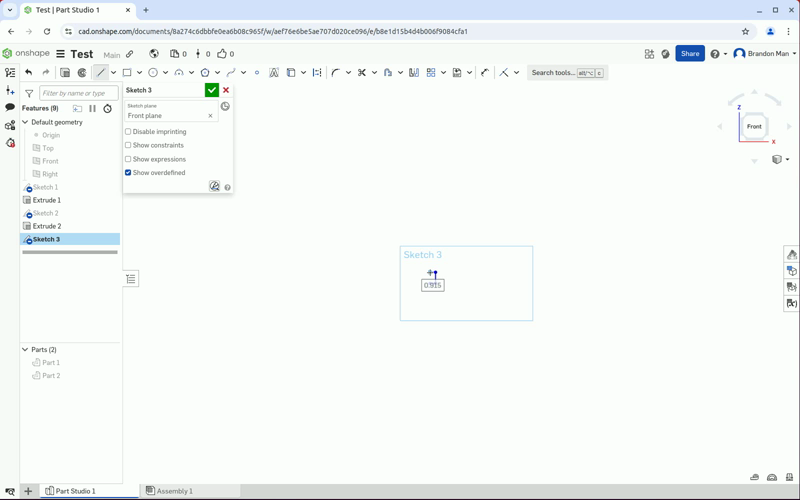
key_up(shift)
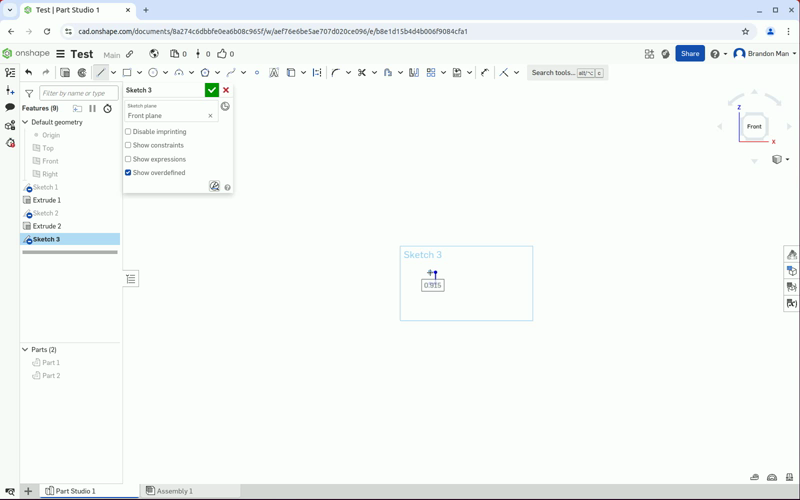
mouse_move(460, 272)
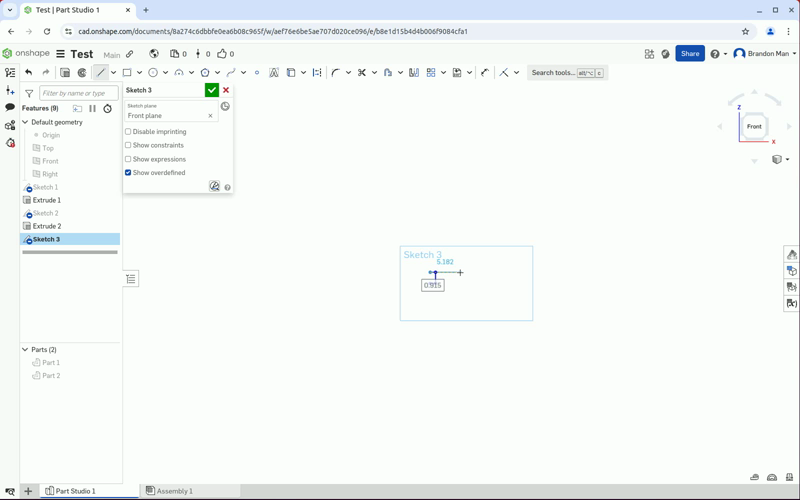
key_down(shift)
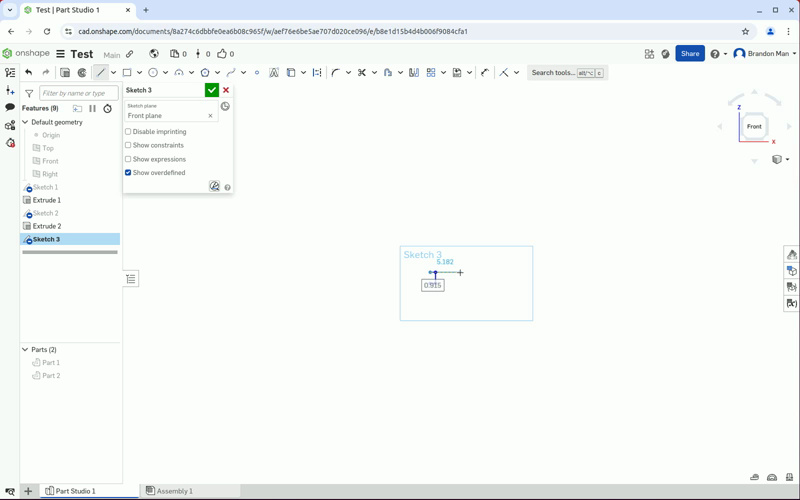
mouse_move(430, 282)
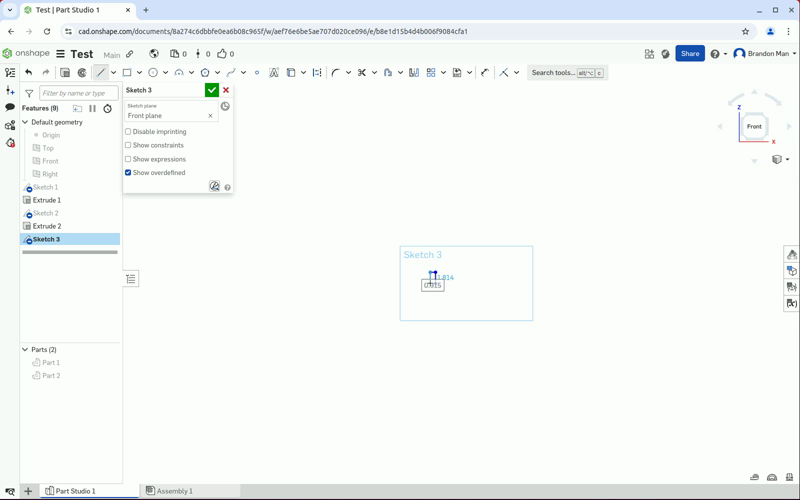
key_up(shift)
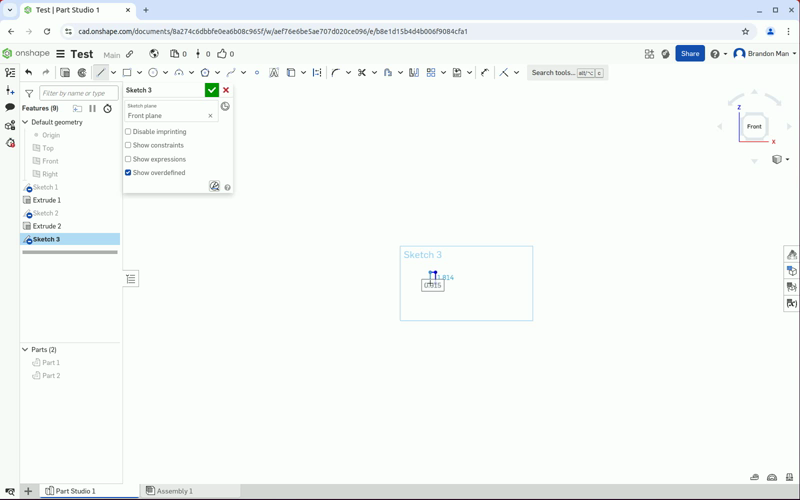
click(430, 282)
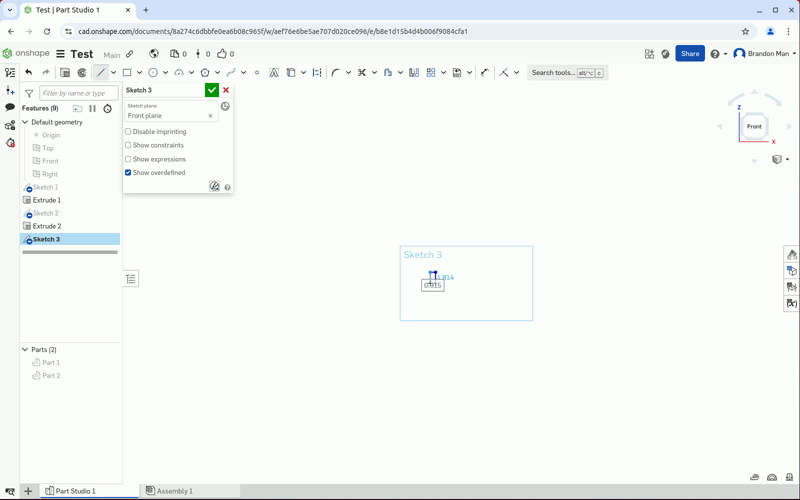
key(esc)
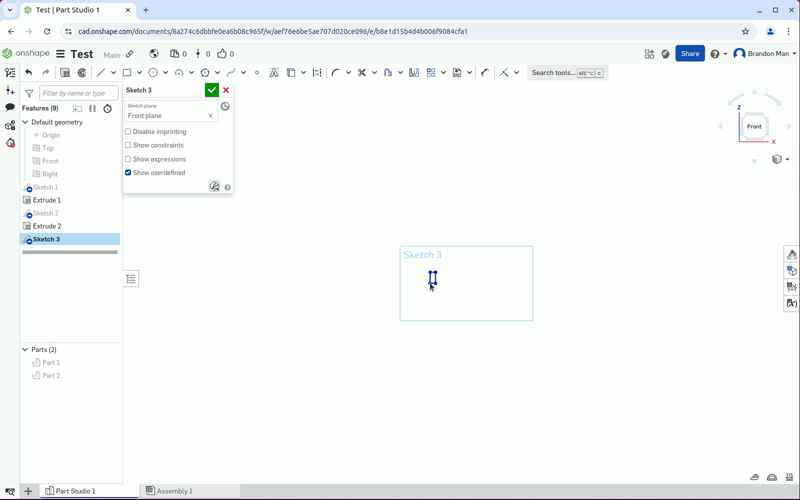
mouse_move(432, 282)
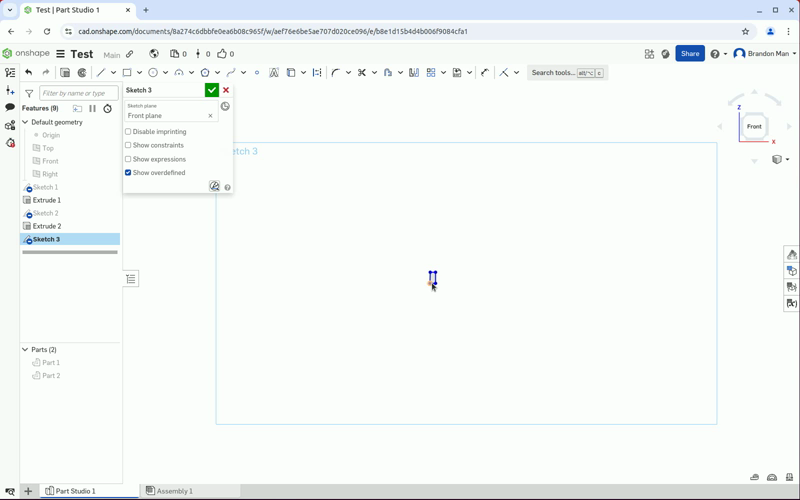
scroll(6)
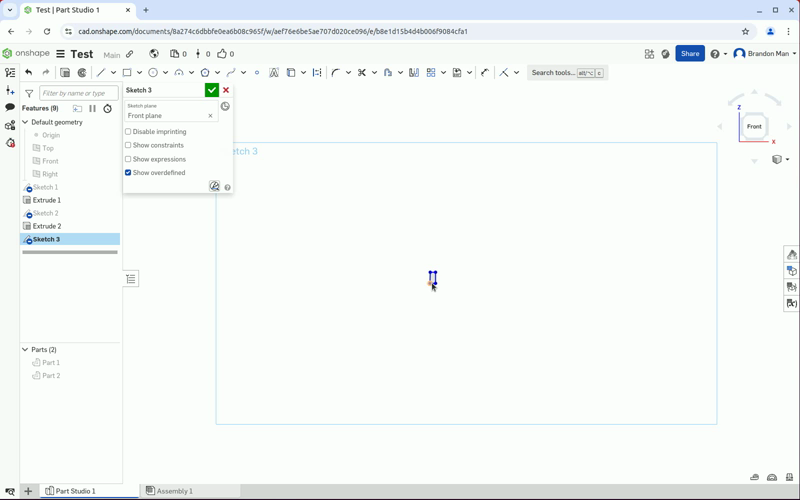
scroll(6)
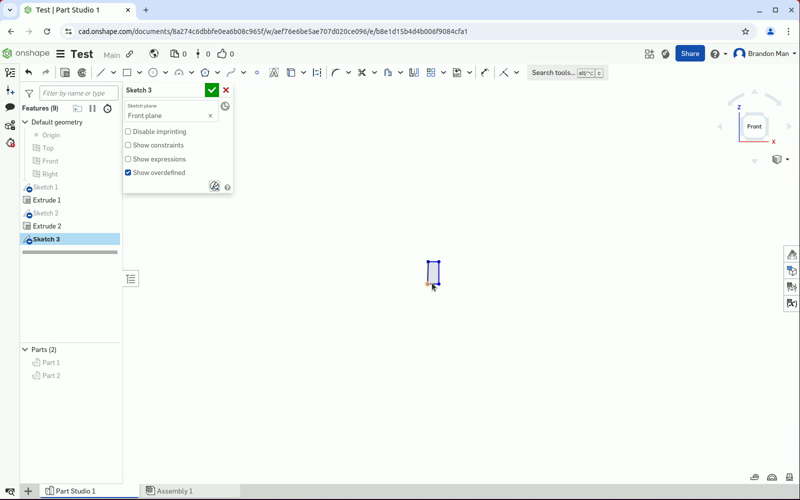
scroll(6)
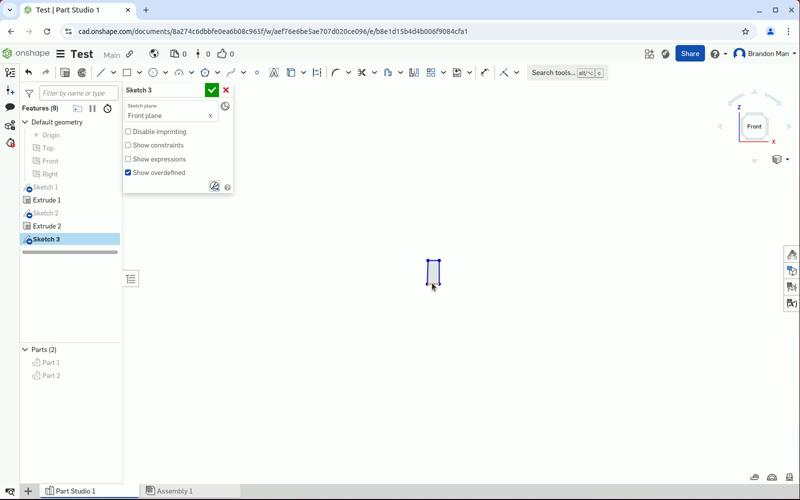
scroll(6)
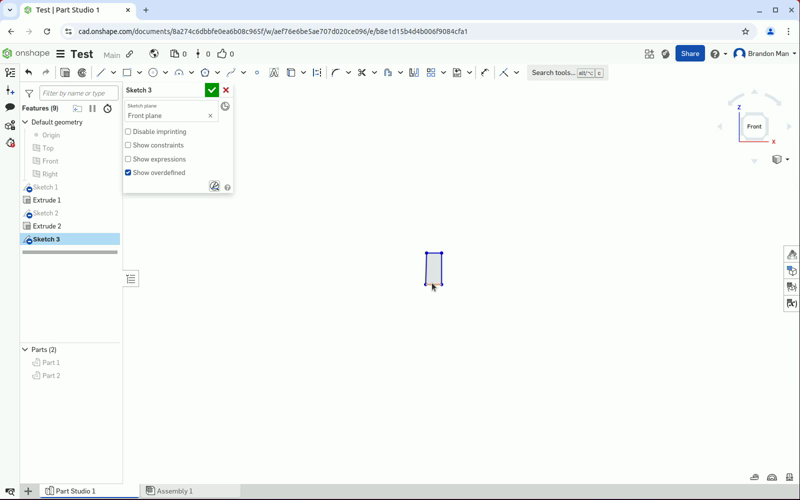
scroll(6)
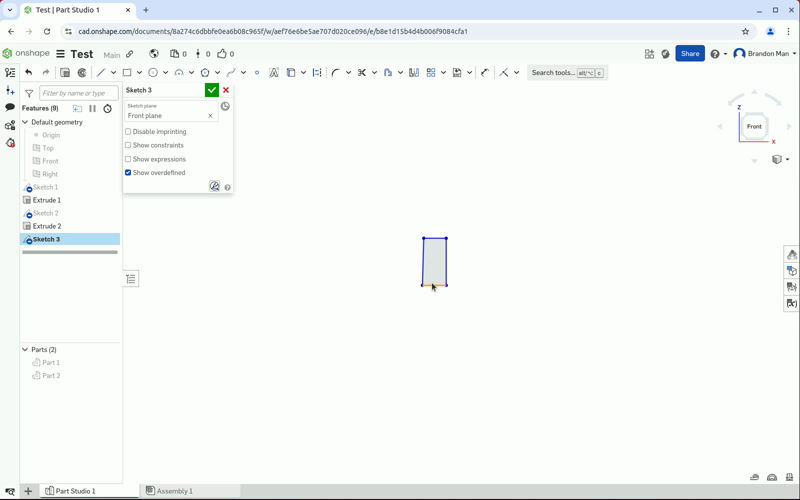
scroll(6)
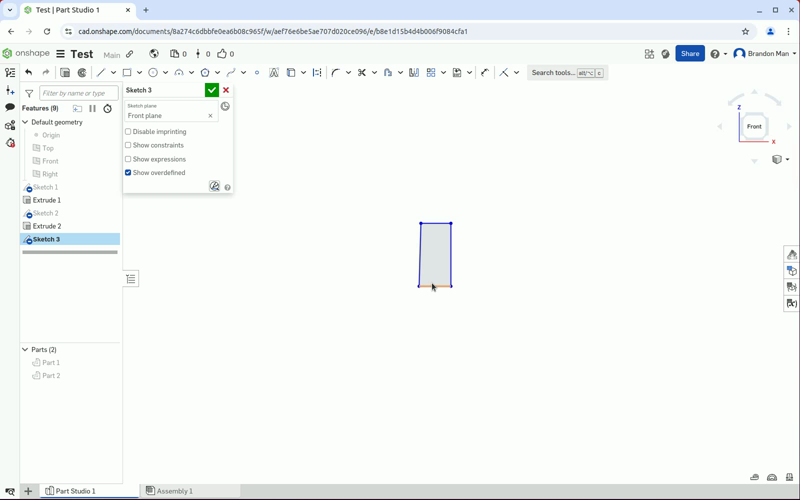
scroll(6)
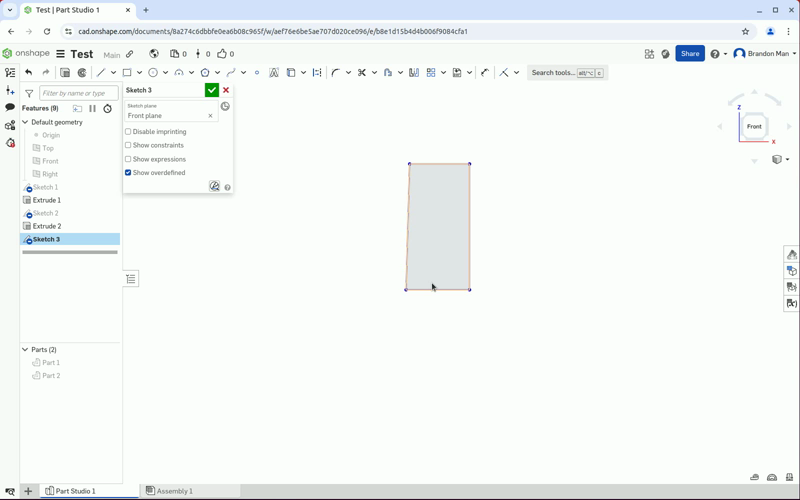
click(432, 282)
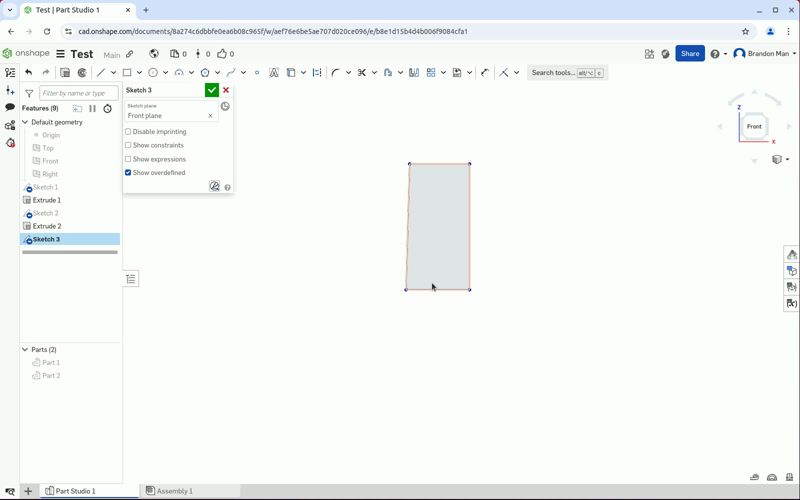
scroll(-6)
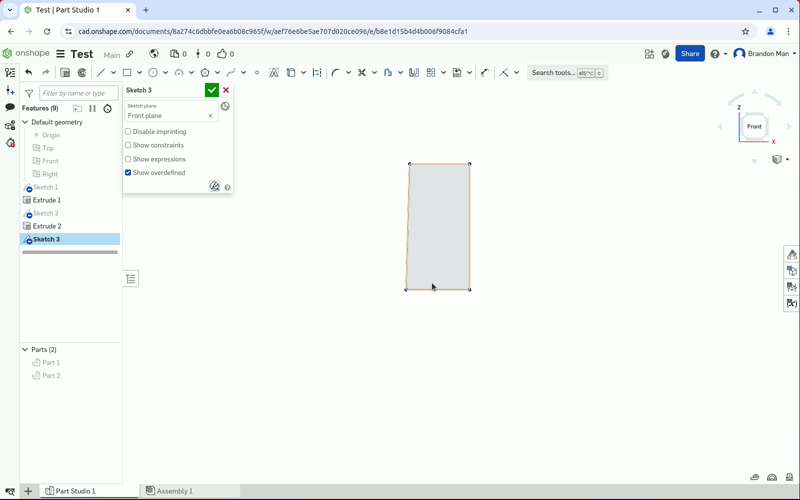
scroll(-6)
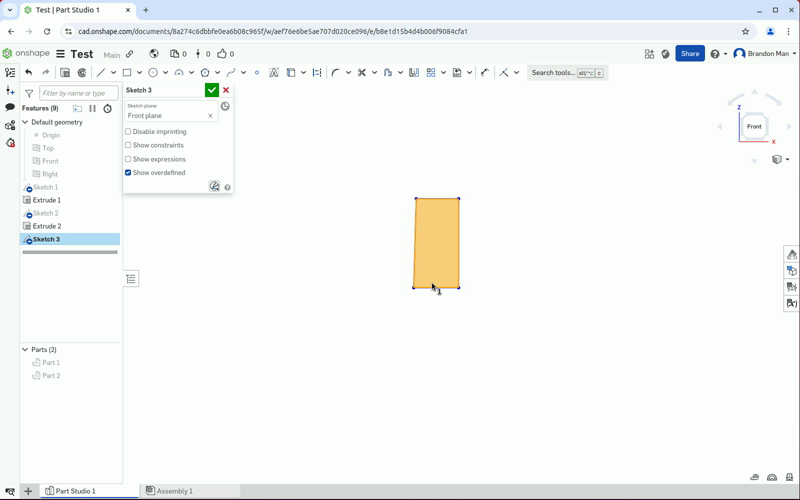
scroll(-6)
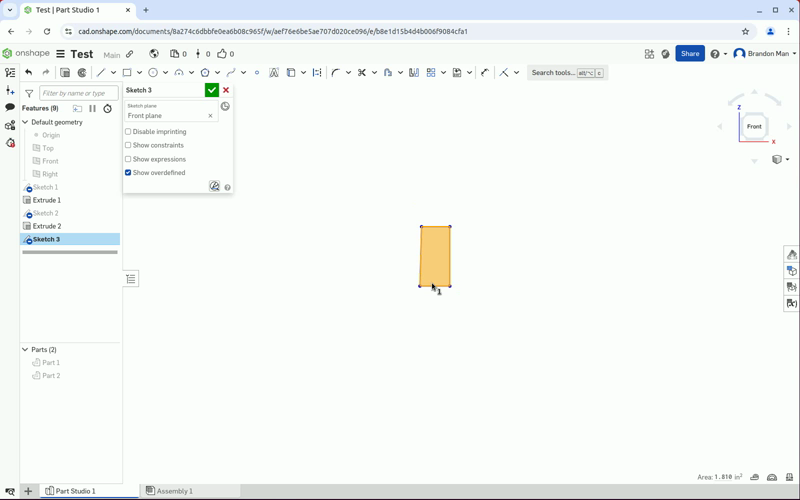
scroll(-6)
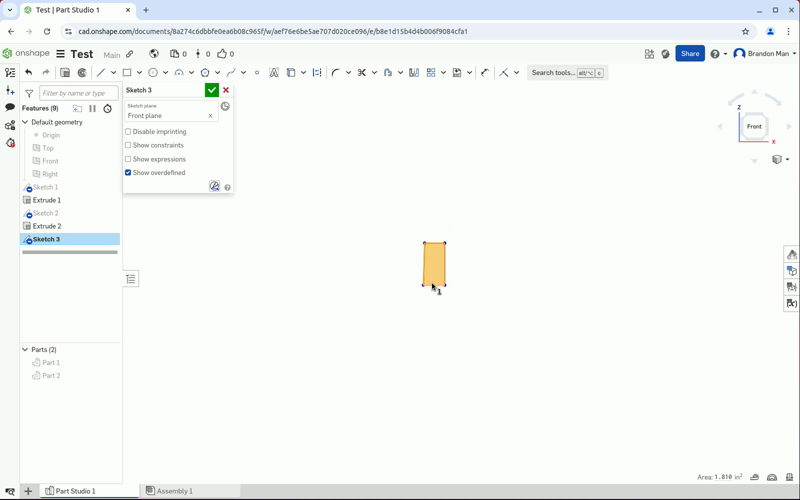
scroll(-6)
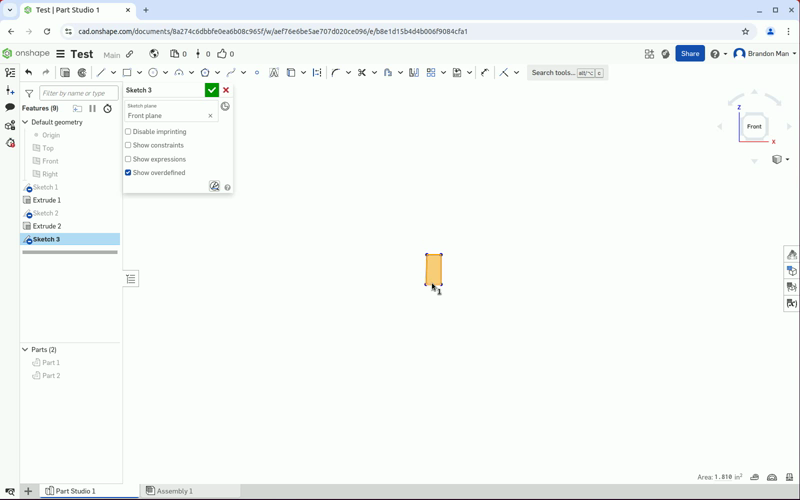
scroll(-6)
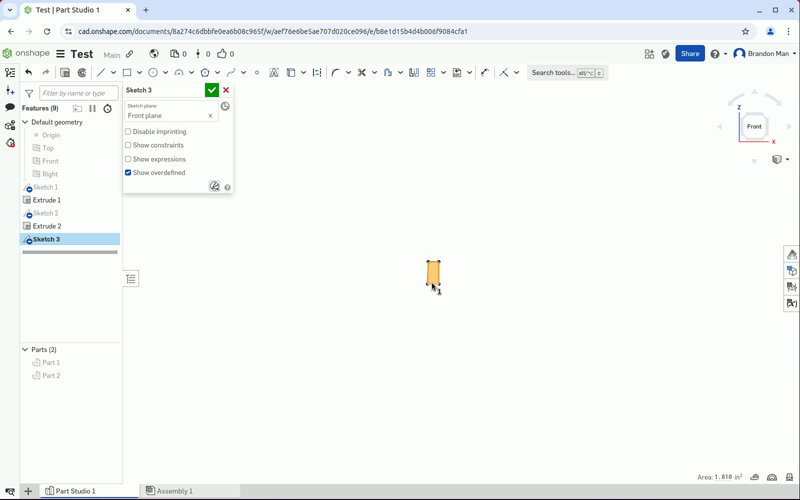
scroll(-6)
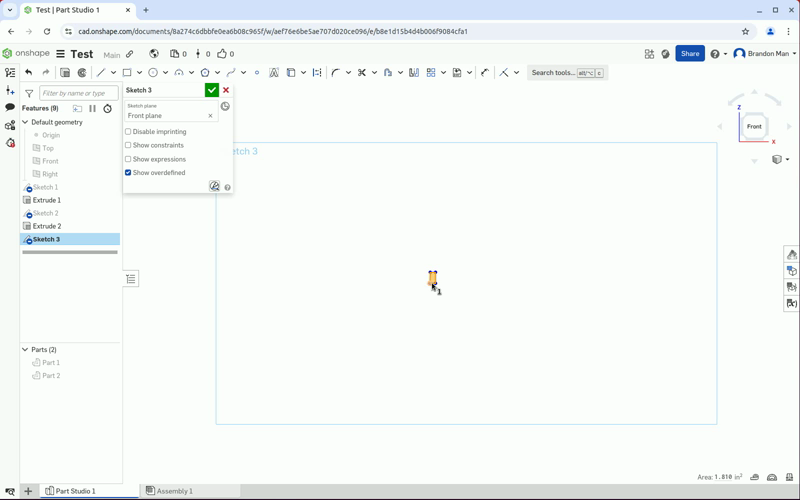
mouse_move(73, 352)
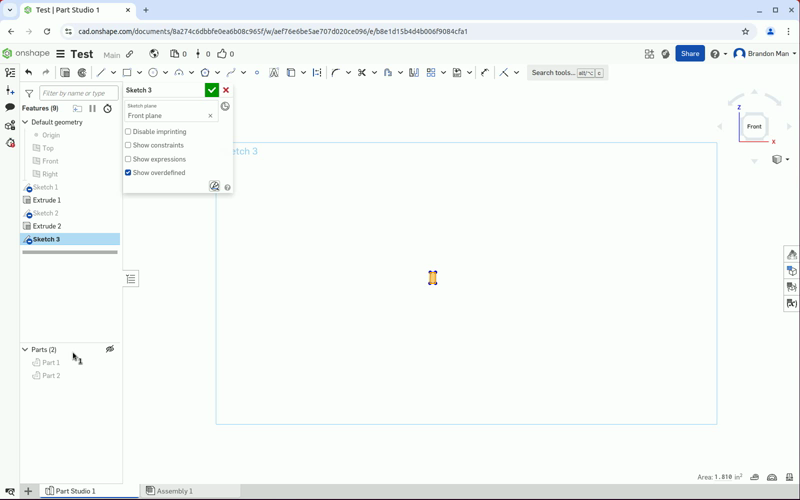
key(shift+y)
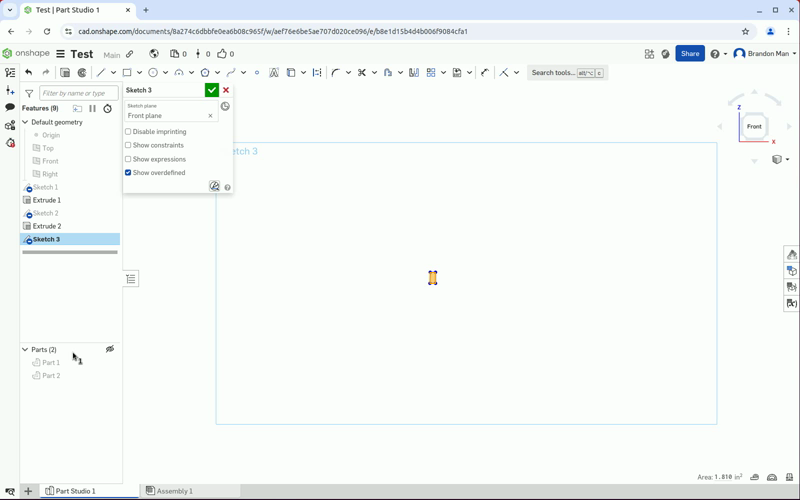
key(shift+e)
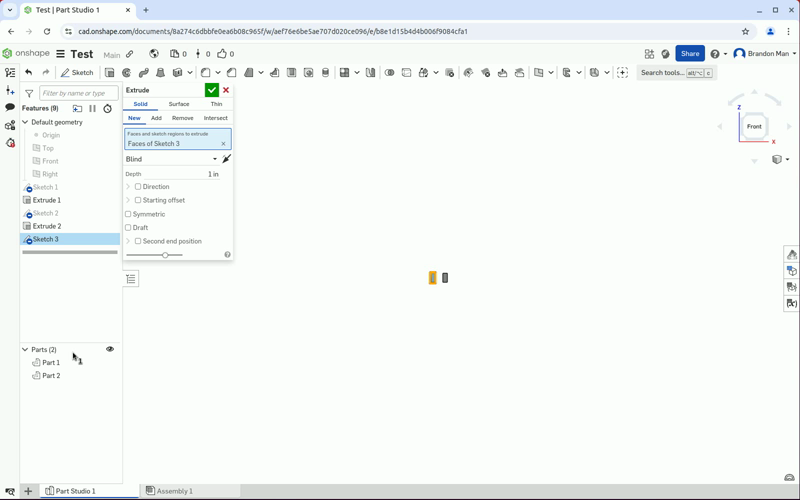
mouse_move(143, 106)
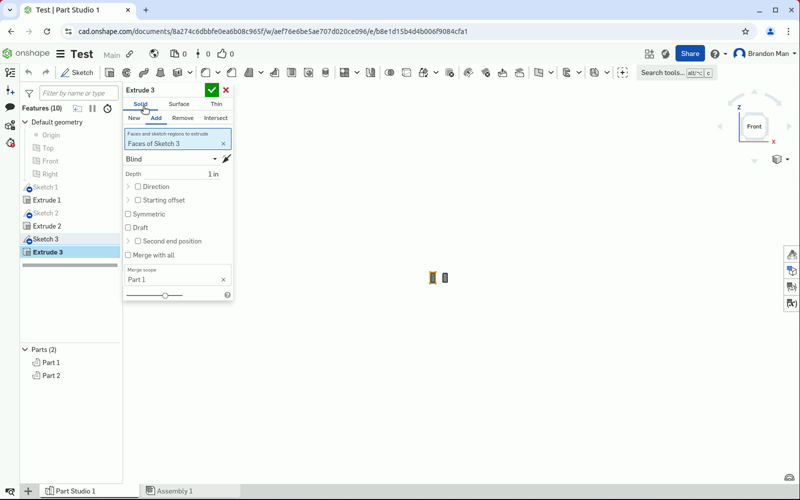
click(143, 106)
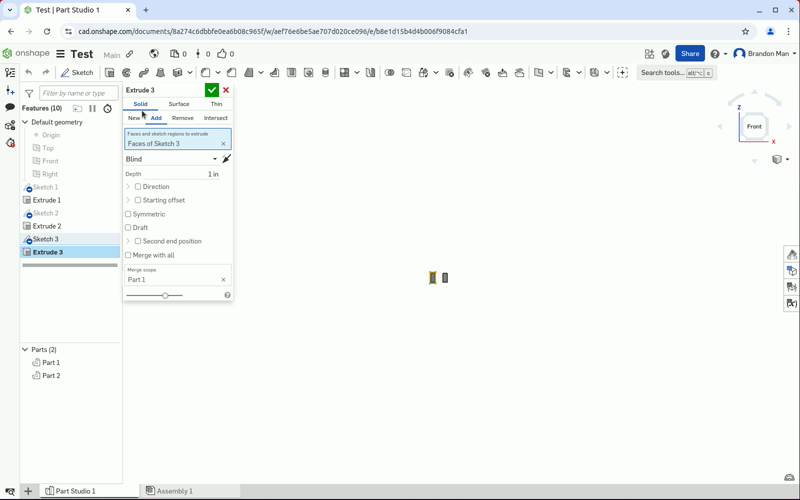
mouse_move(137, 120)
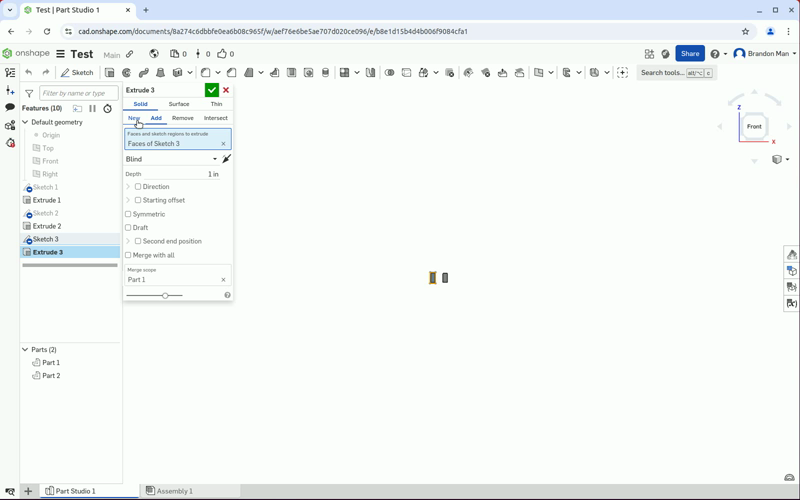
click(137, 120)
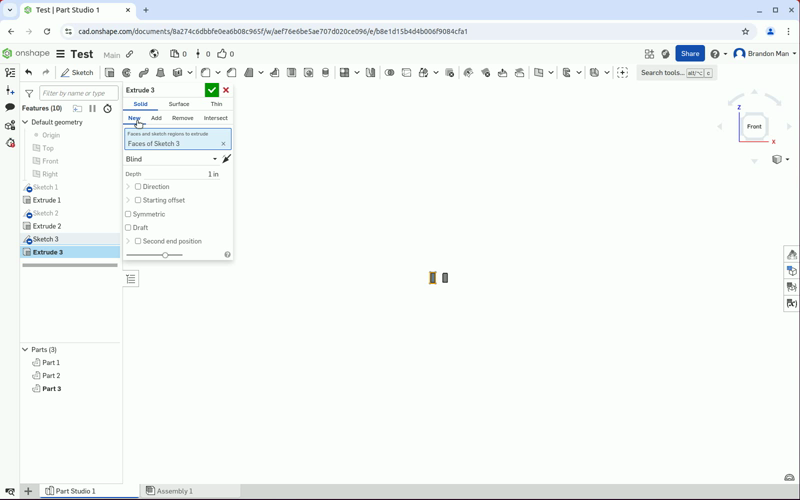
key(tab, 4)
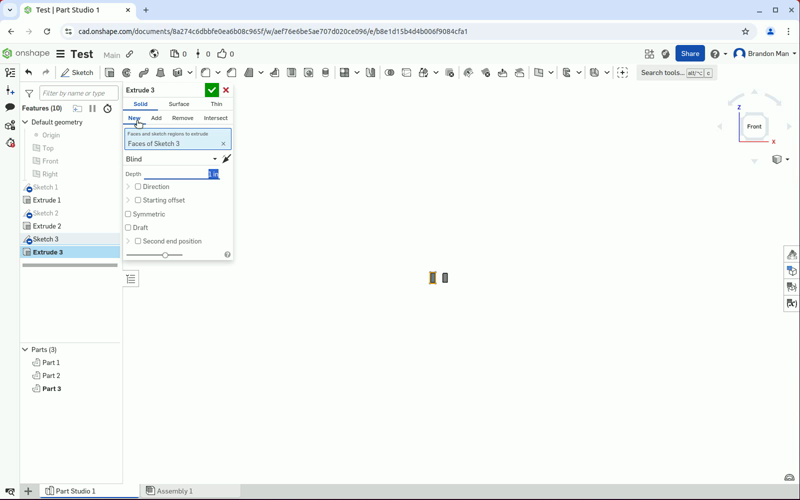
text(1.685)
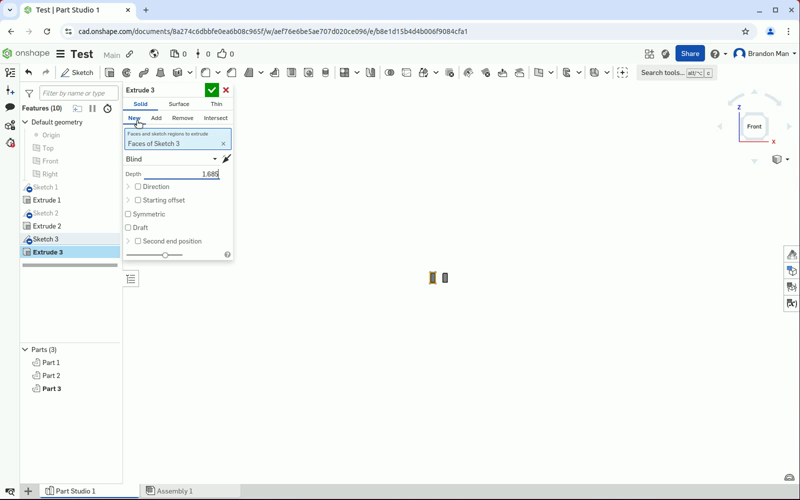
key(tab, 3)
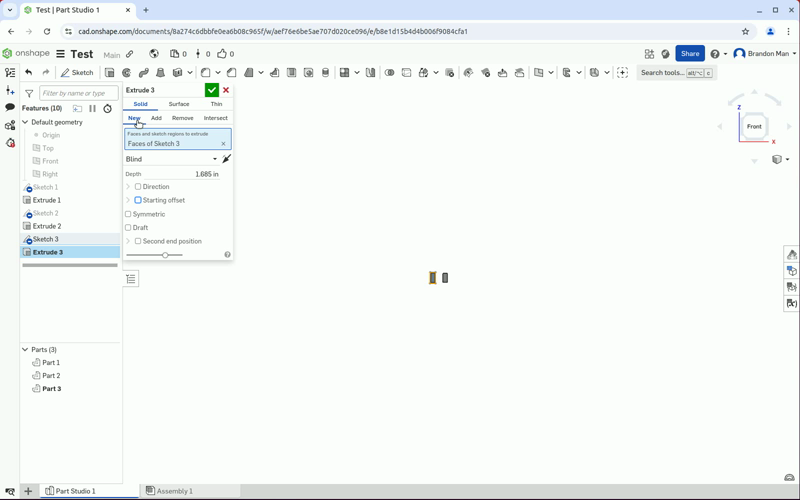
key(tab, 2)
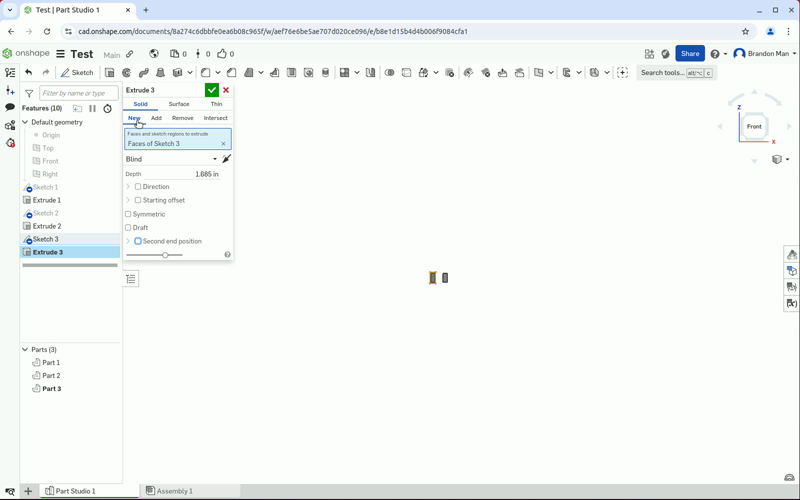
key(space)
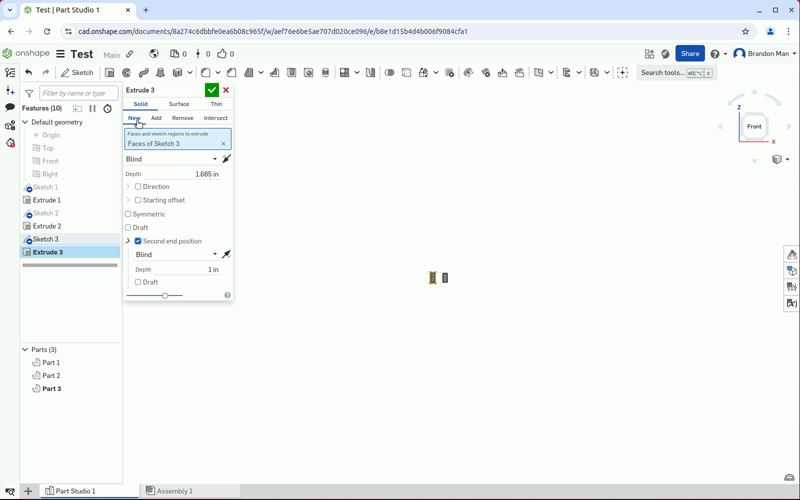
key(tab, 3)
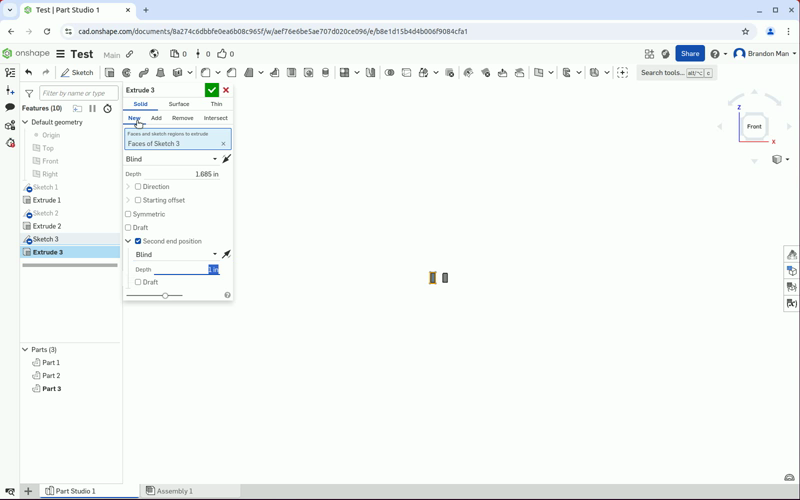
text(0.241)
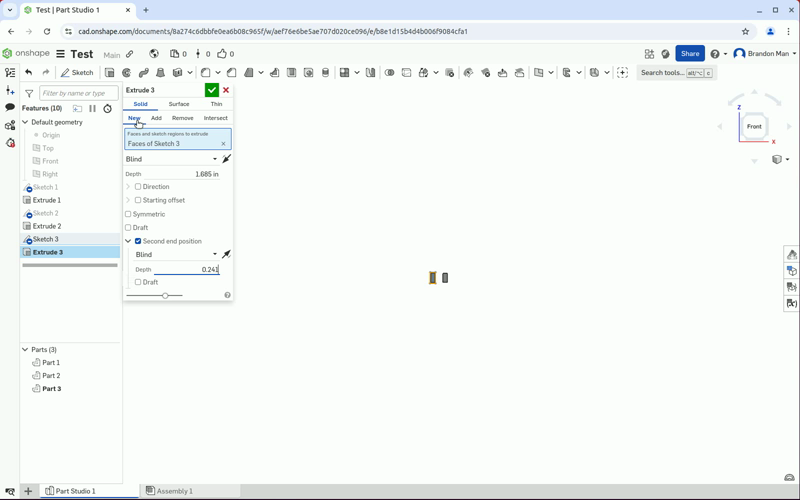
key(enter)
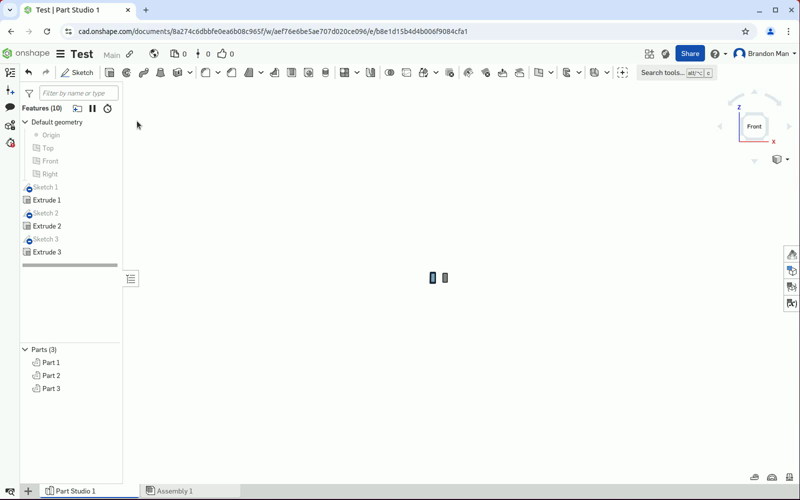
key(shift+h)
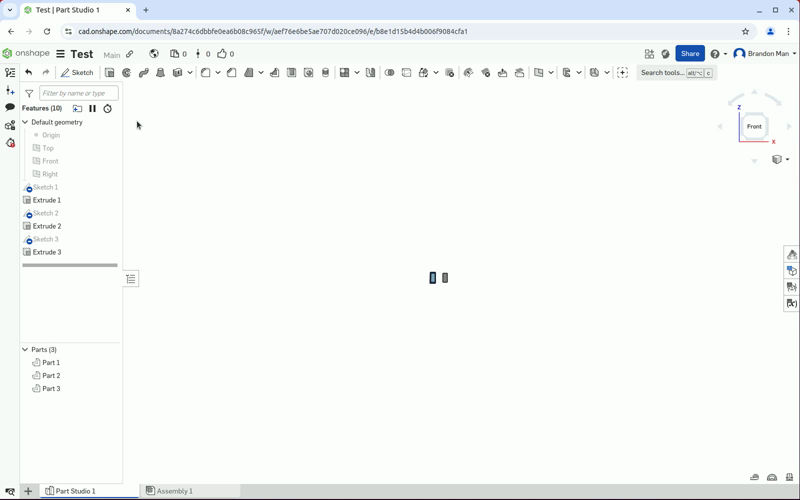
key(shift+h)
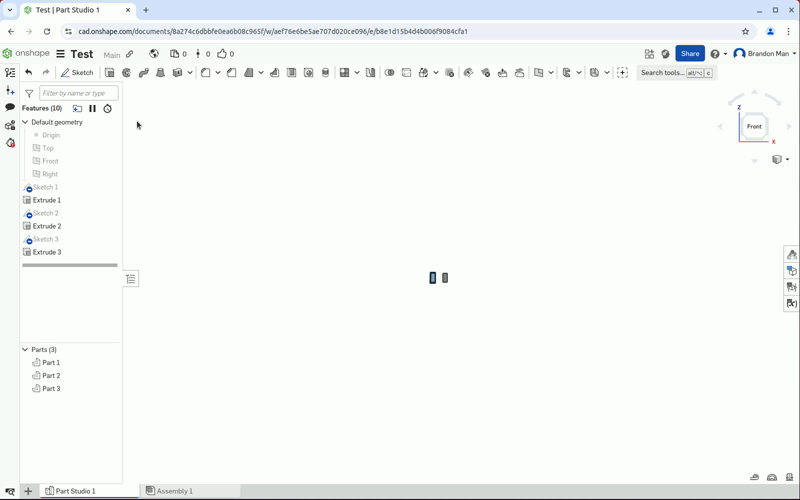
mouse_move(73, 189)
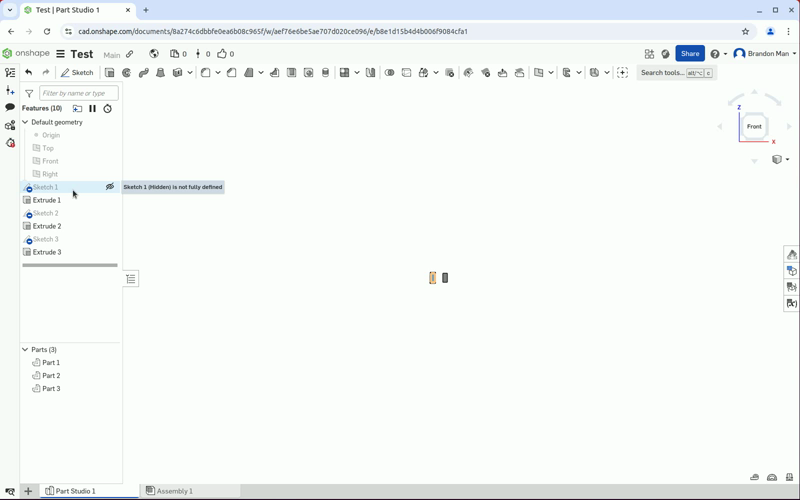
click(73, 189)
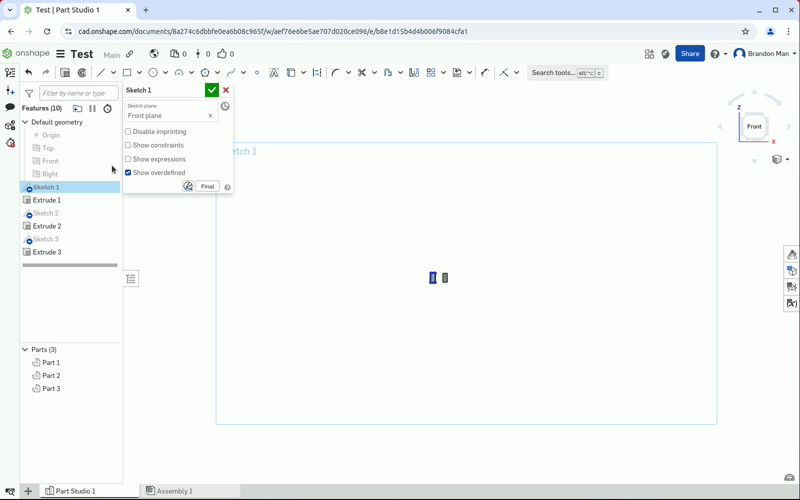
mouse_move(229, 92)
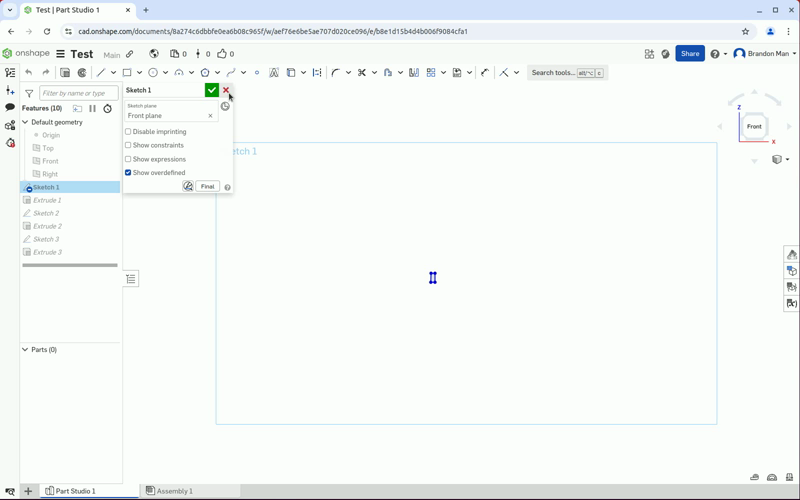
click(229, 92)
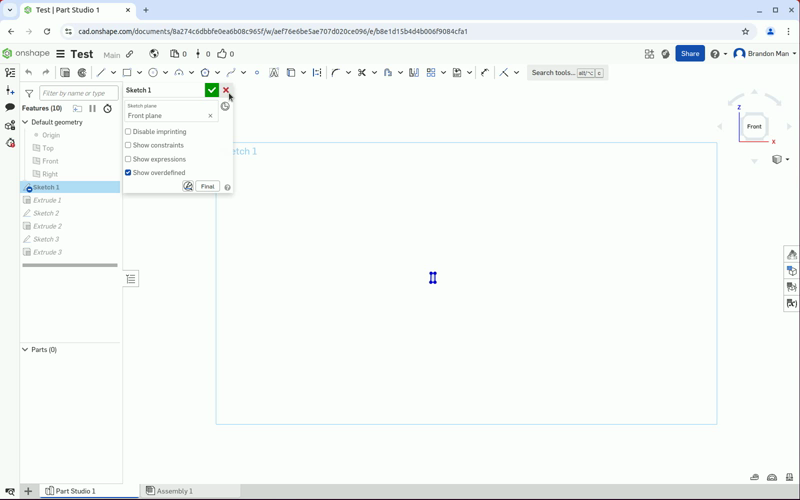
key(shift+s)
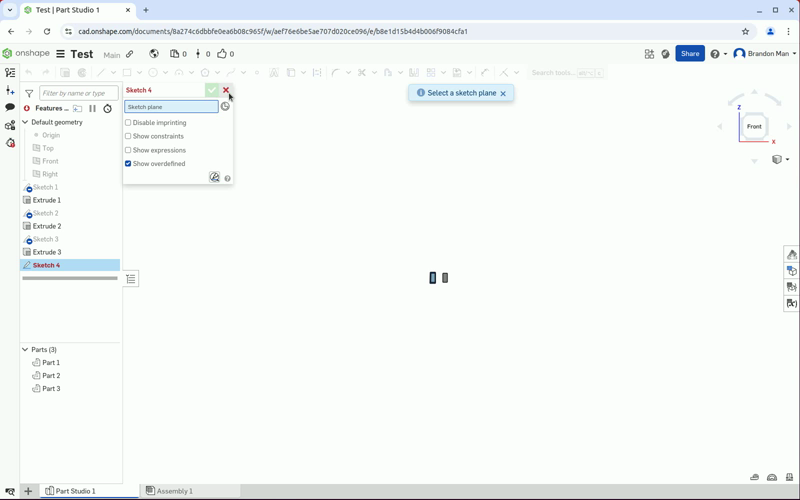
mouse_move(73, 163)
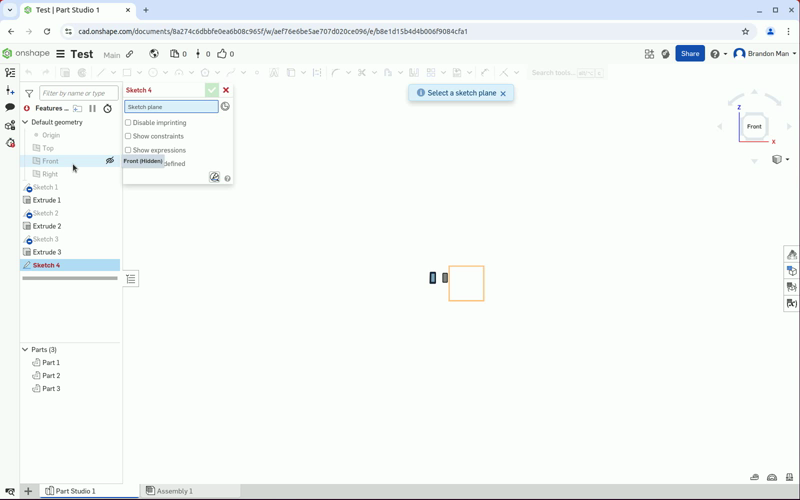
click(73, 163)
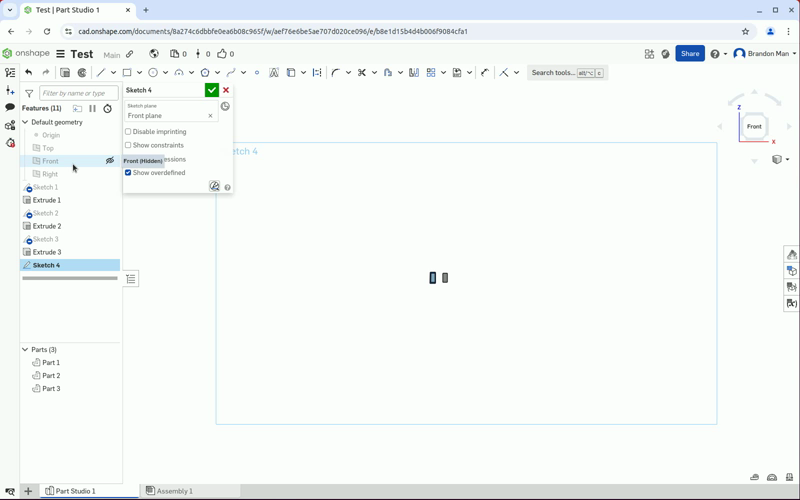
mouse_move(73, 352)
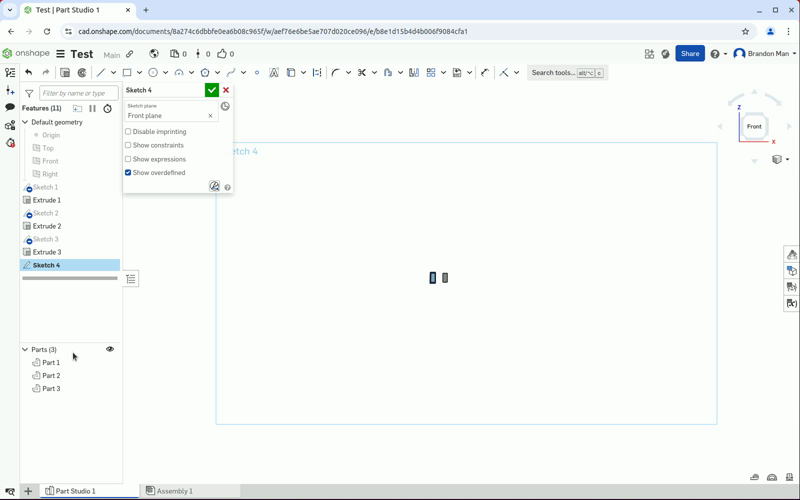
key(y)
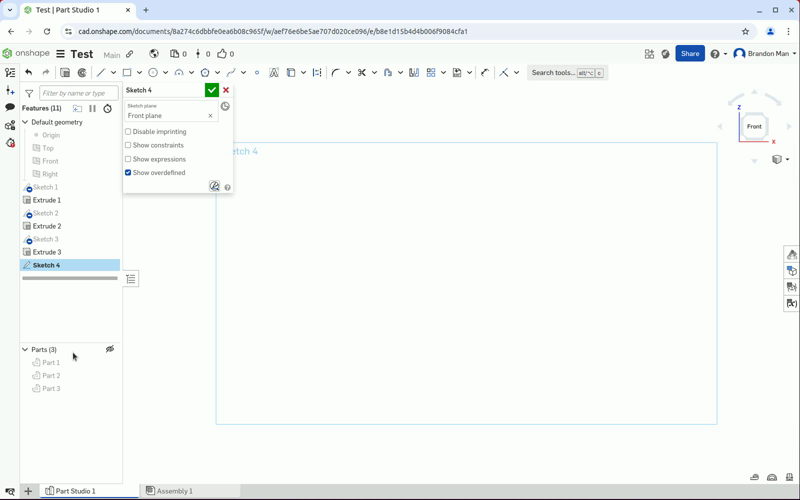
key(l)
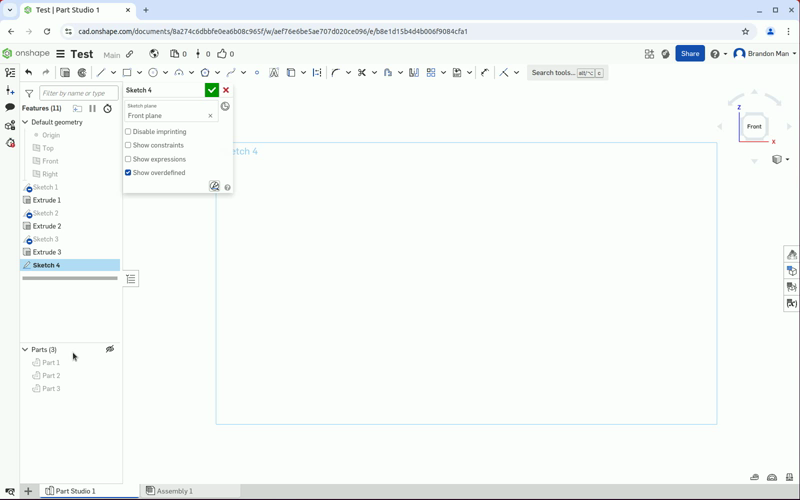
key_down(shift)
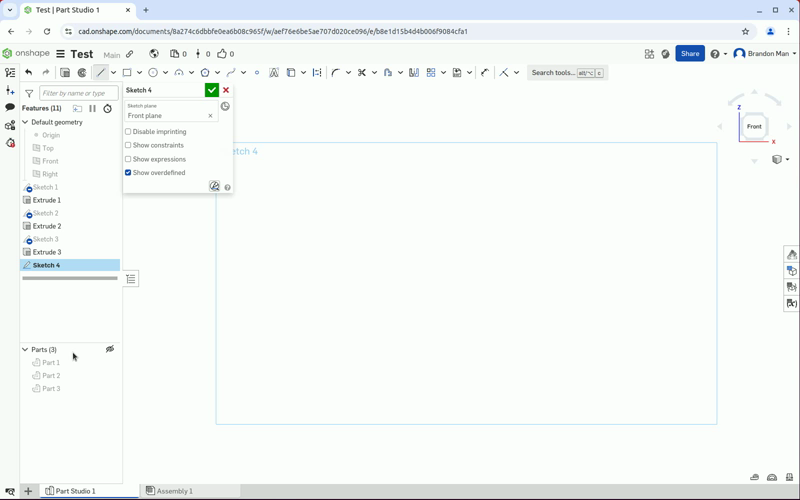
mouse_move(440, 282)
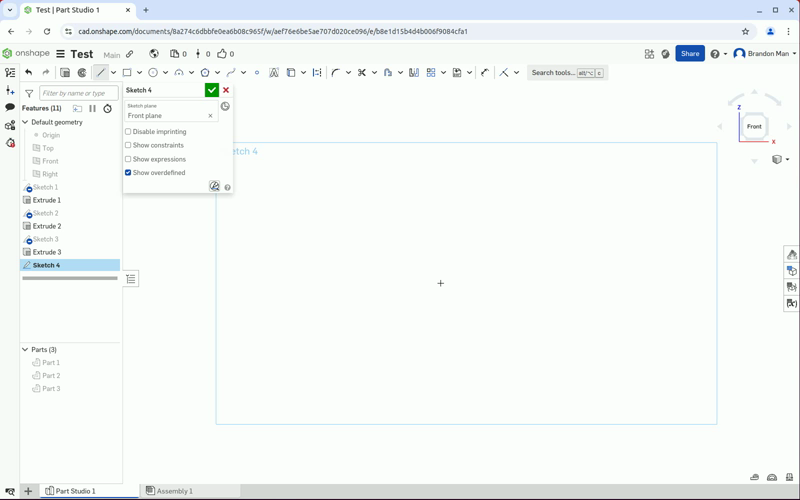
click(440, 282)
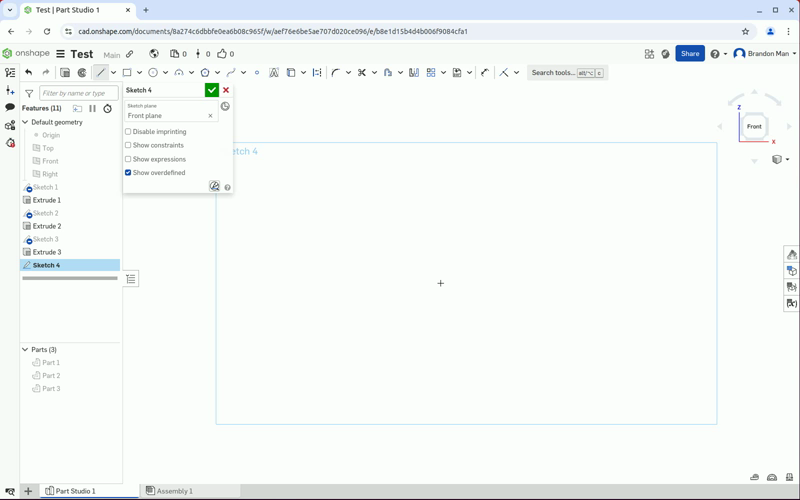
key_up(shift)
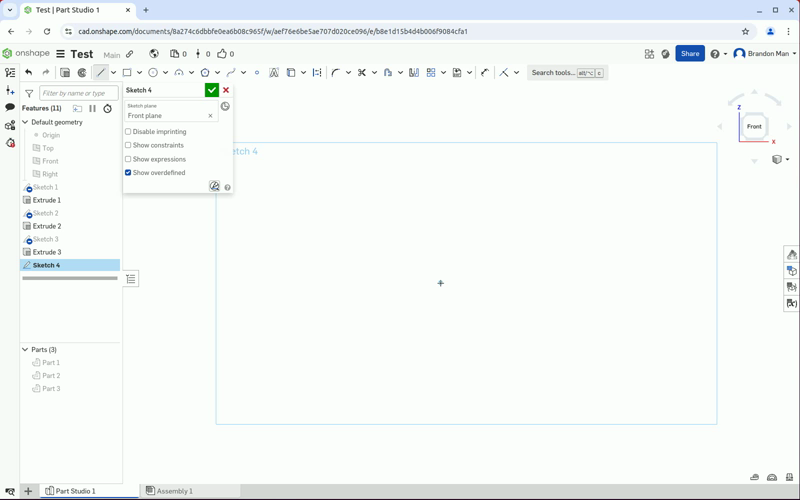
key_down(shift)
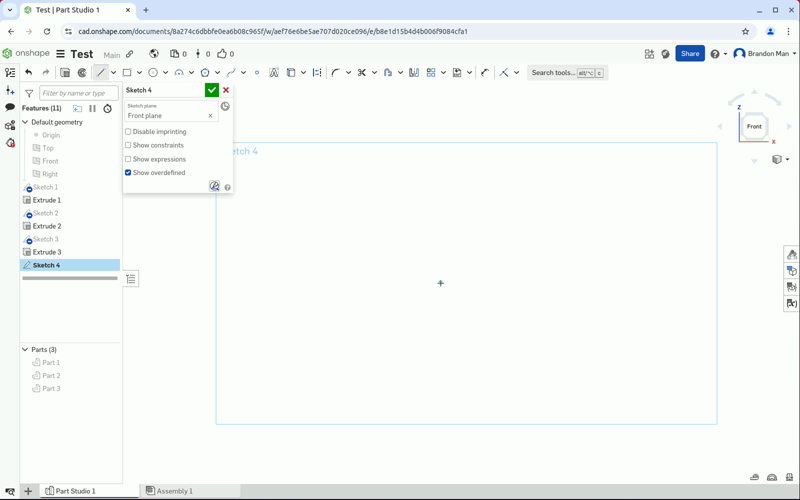
mouse_move(470, 282)
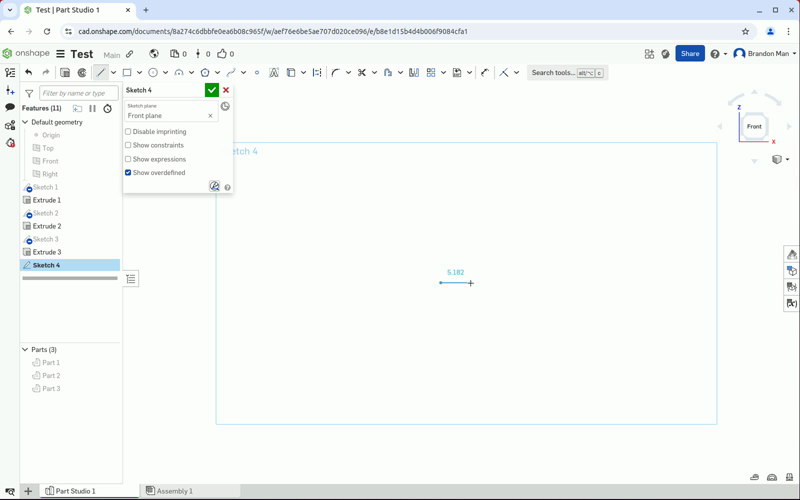
mouse_move(445, 282)
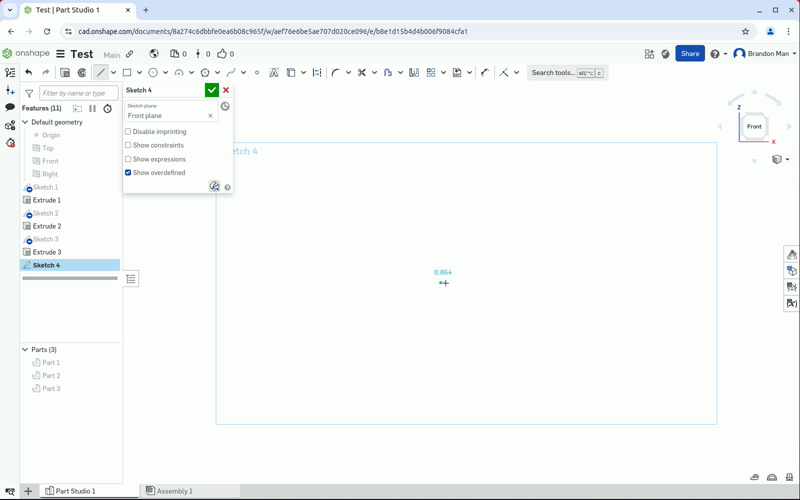
scroll(6)
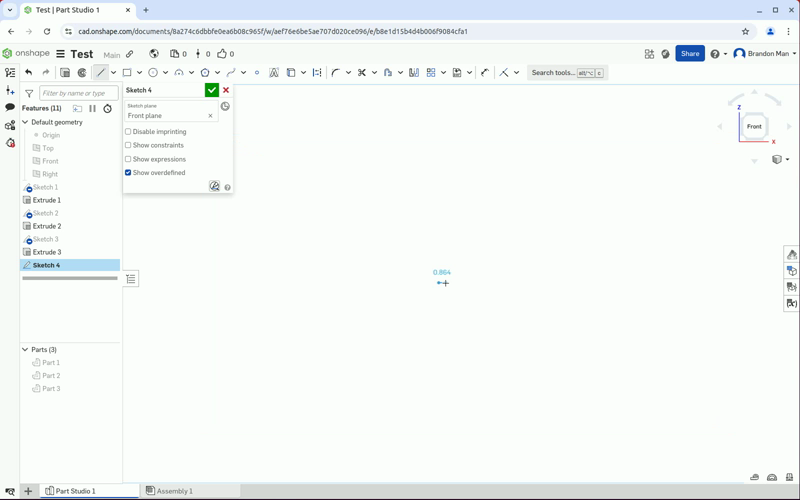
scroll(6)
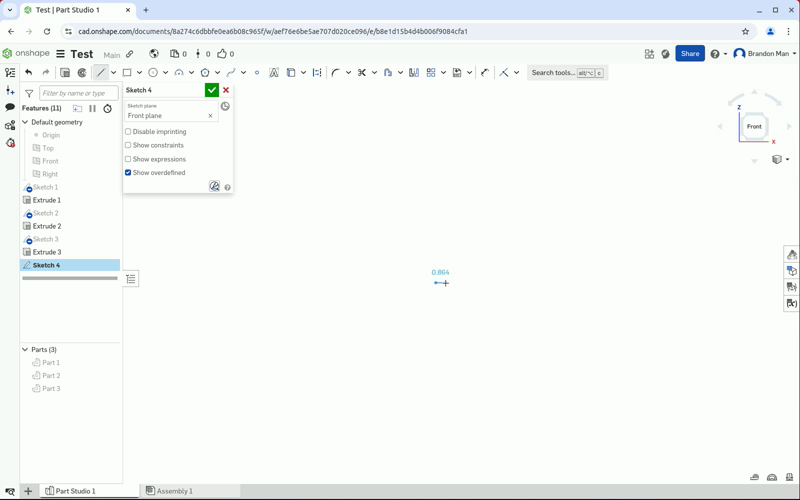
scroll(6)
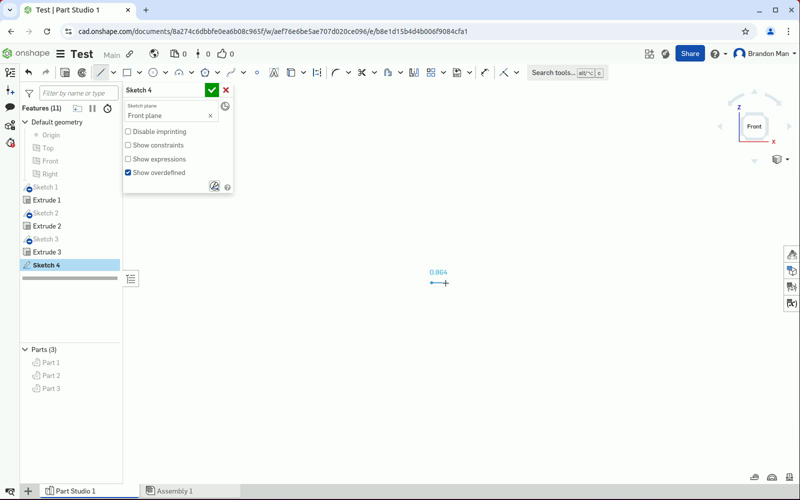
scroll(6)
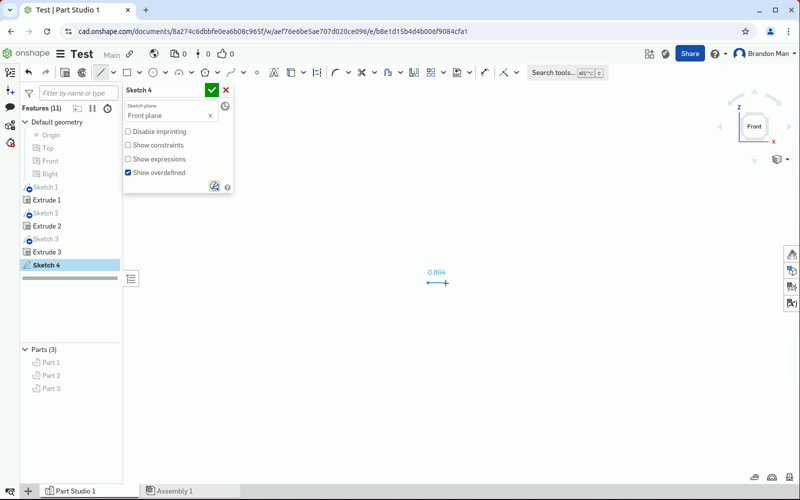
scroll(6)
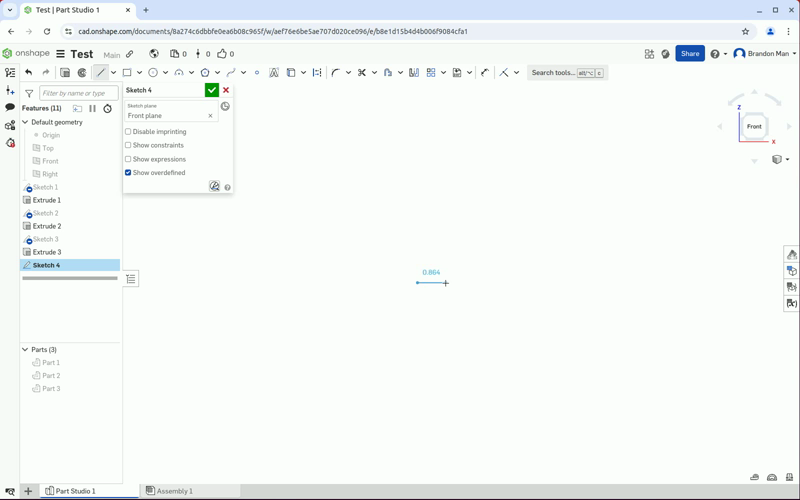
scroll(6)
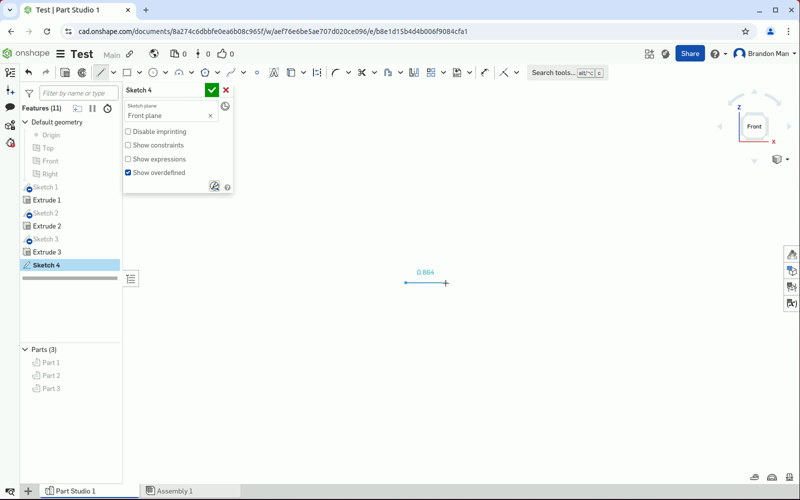
scroll(6)
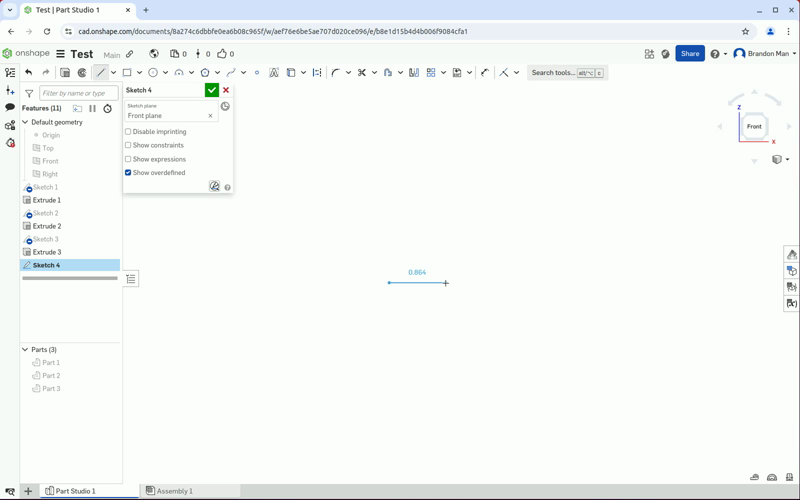
click(445, 282)
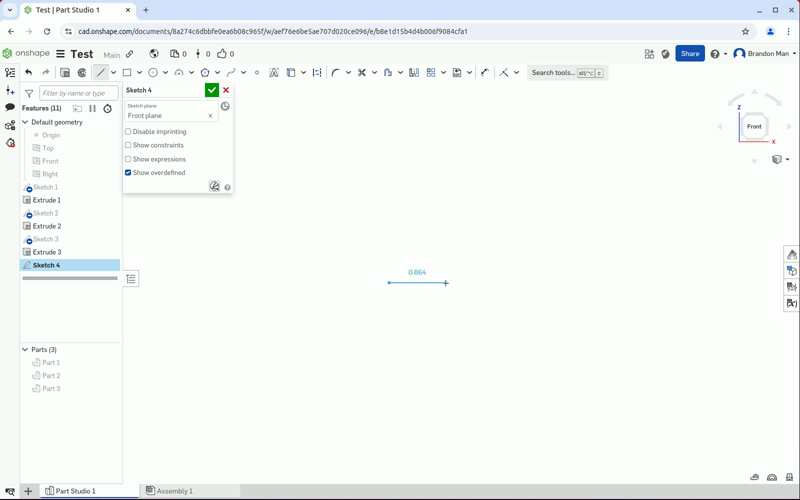
scroll(-6)
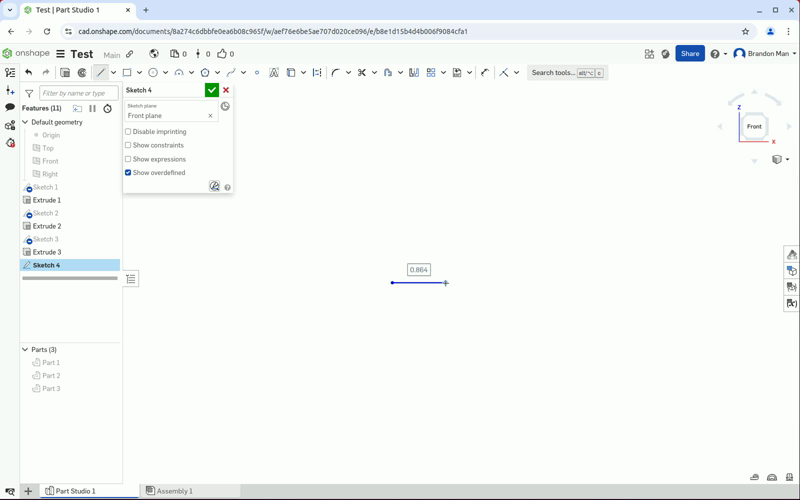
scroll(-6)
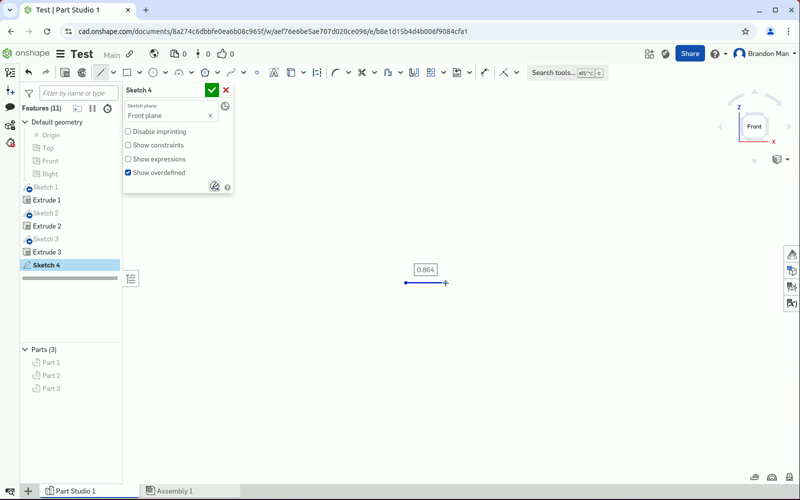
scroll(-6)
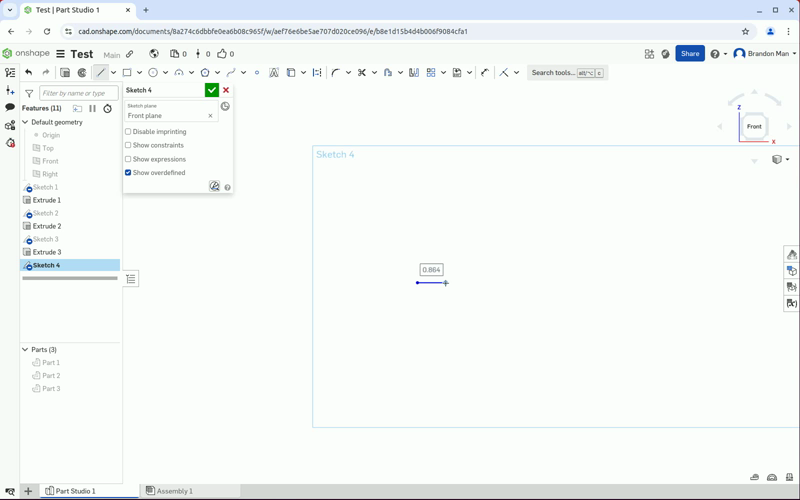
scroll(-6)
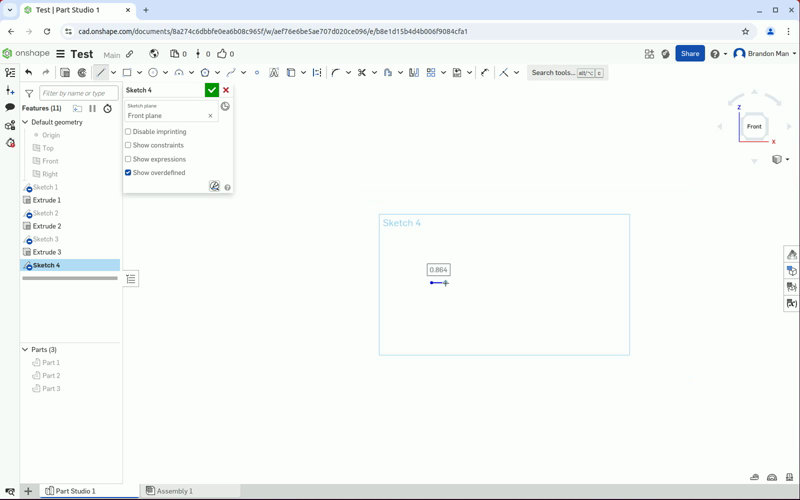
scroll(-6)
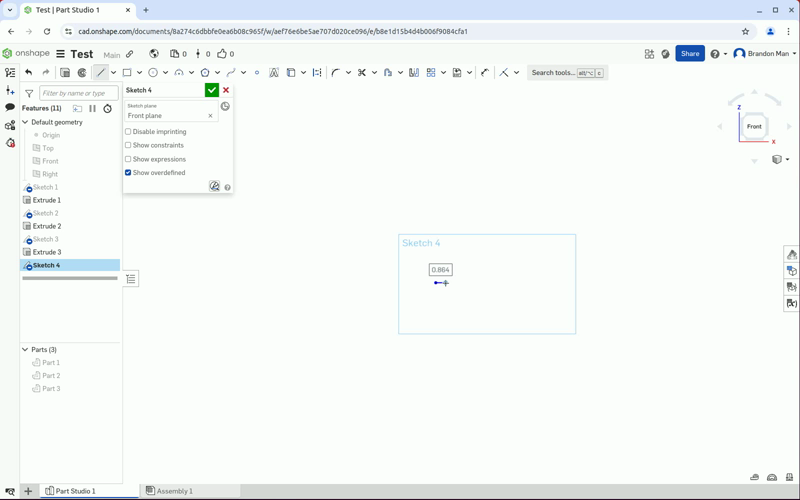
scroll(-6)
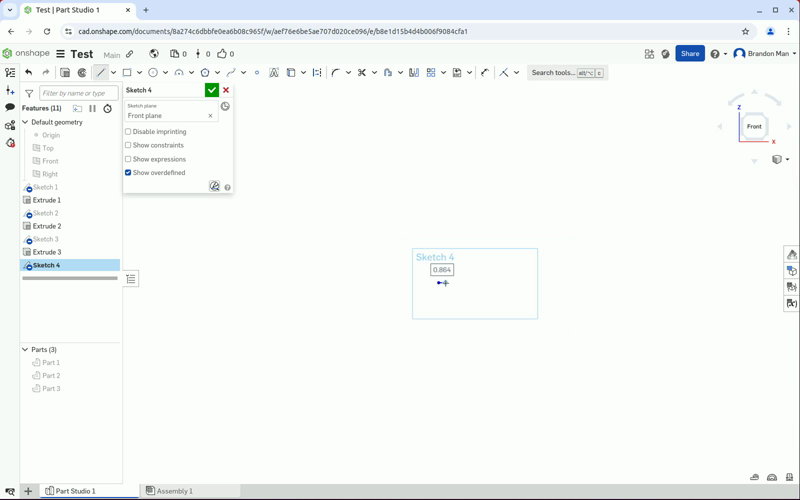
scroll(-6)
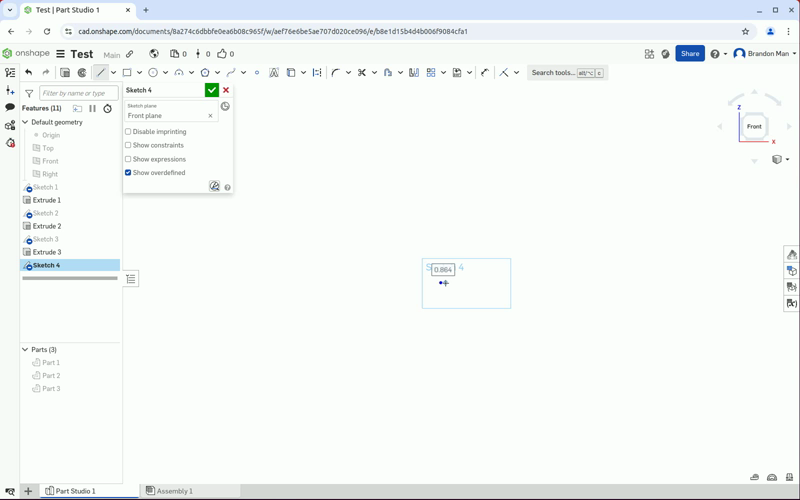
key_up(shift)
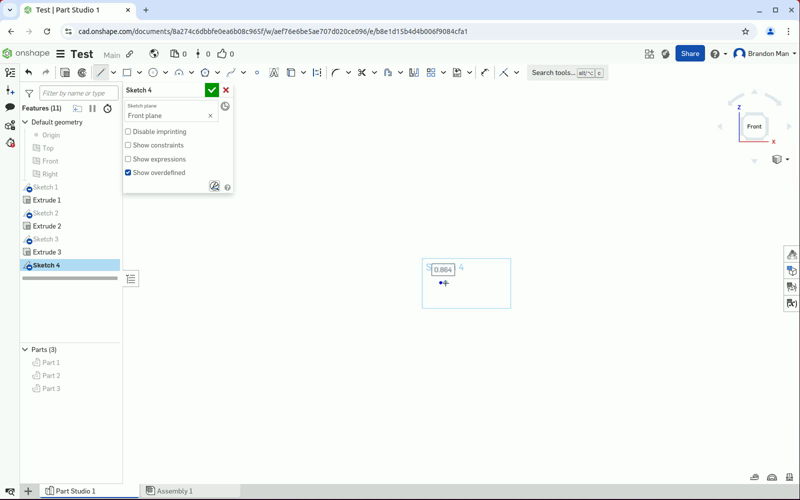
key_down(shift)
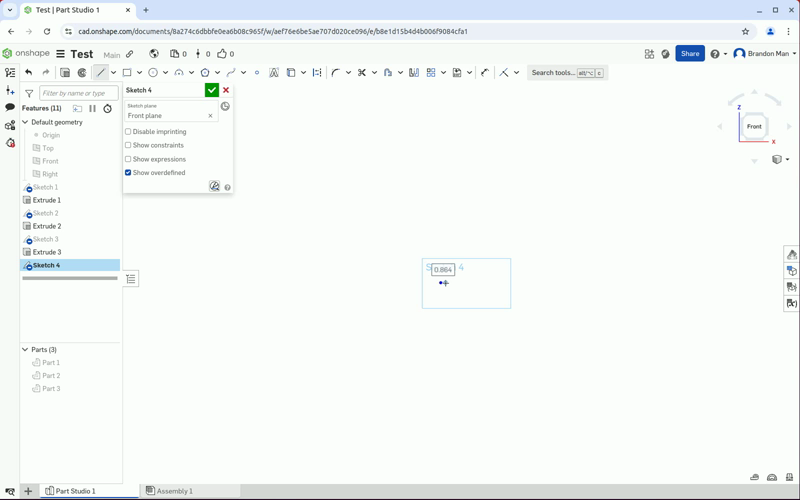
mouse_move(475, 282)
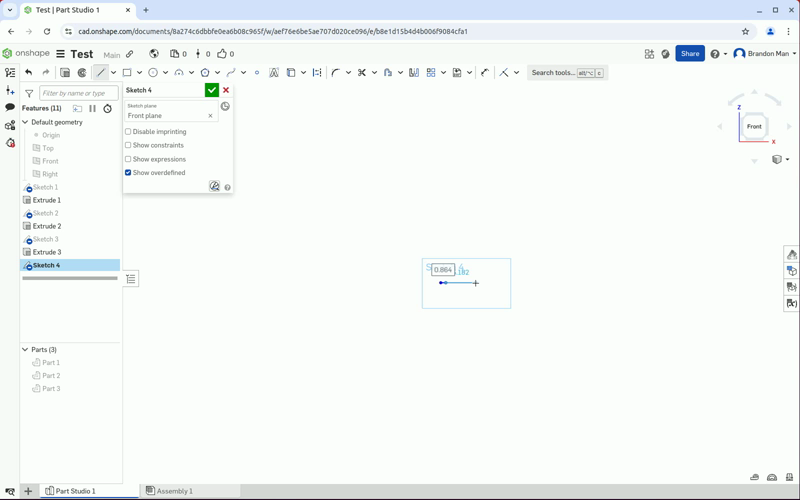
mouse_move(445, 272)
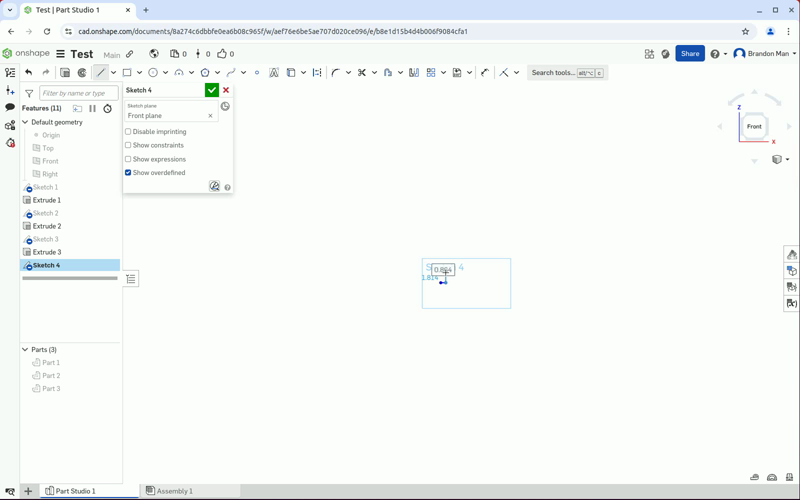
click(445, 272)
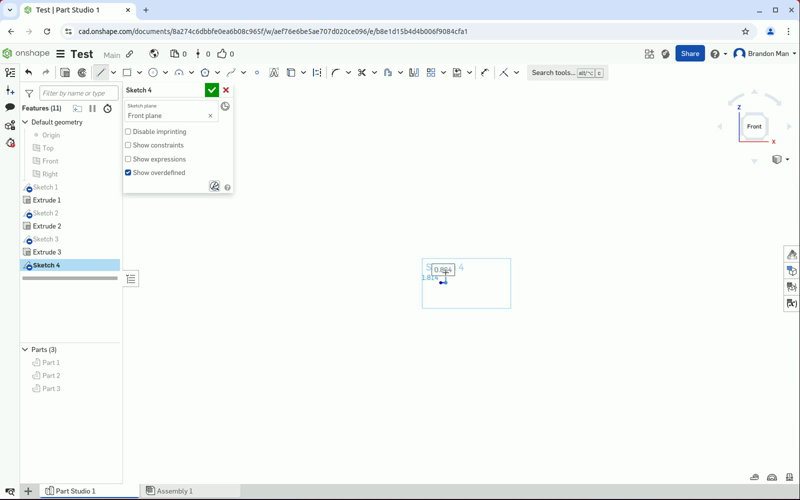
key_up(shift)
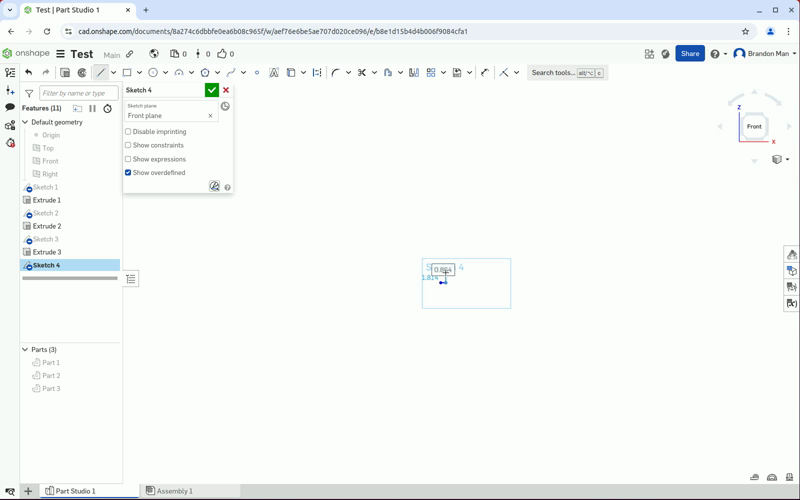
key_down(shift)
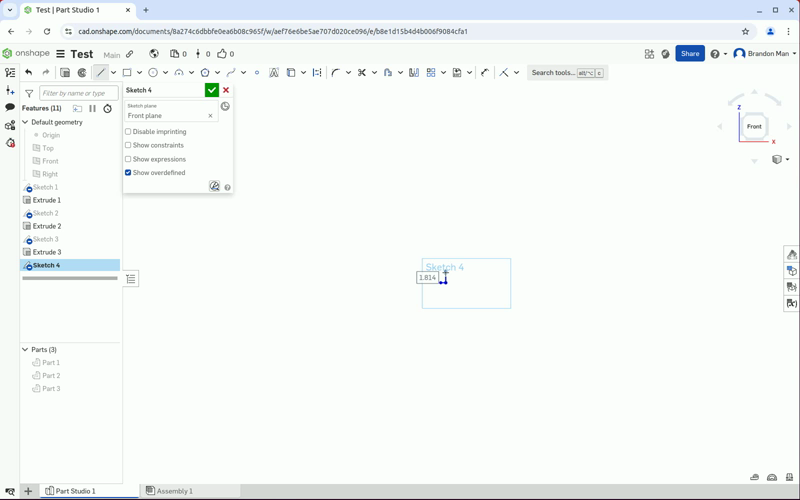
mouse_move(475, 272)
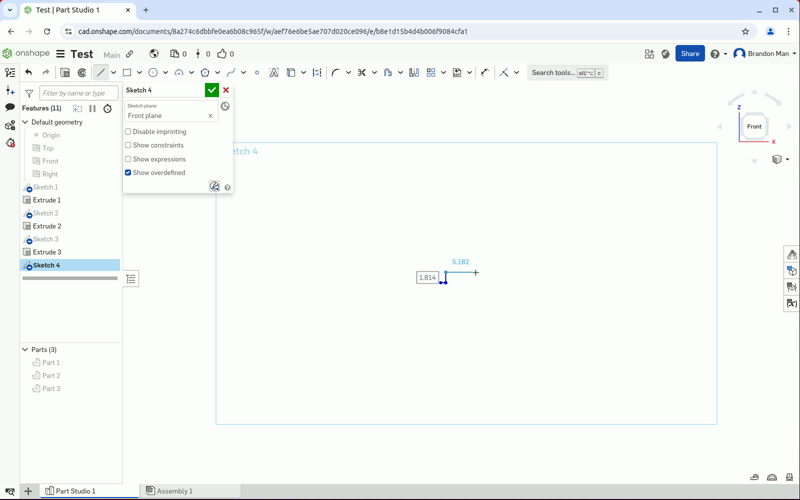
mouse_move(440, 272)
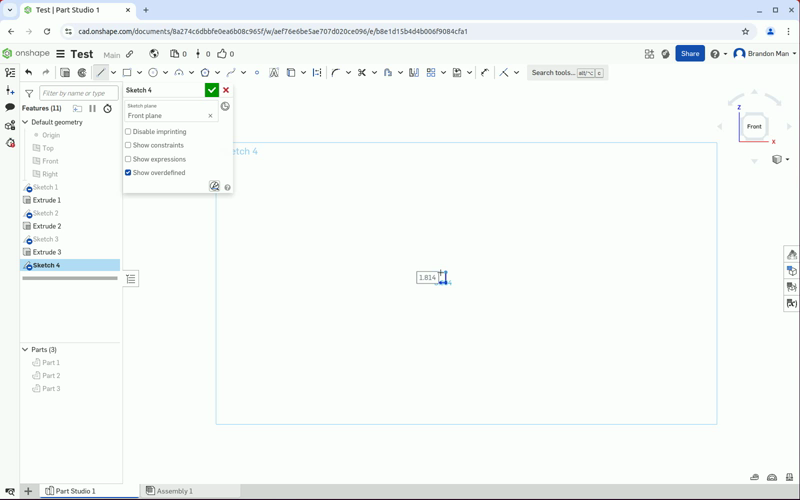
scroll(6)
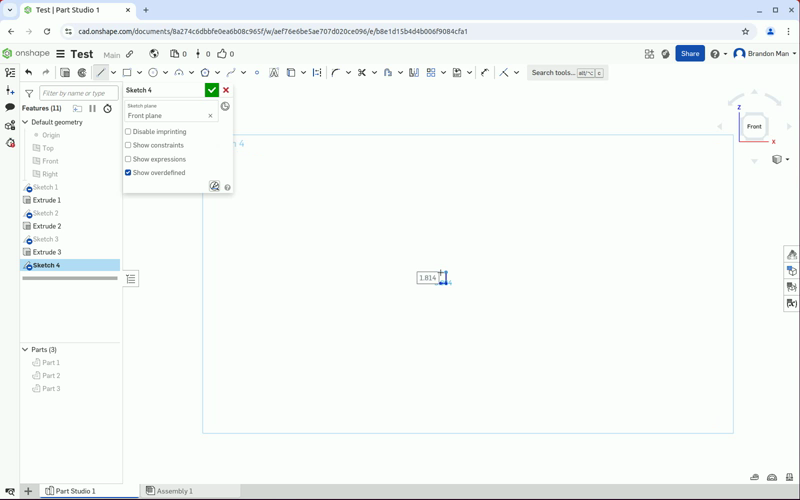
scroll(6)
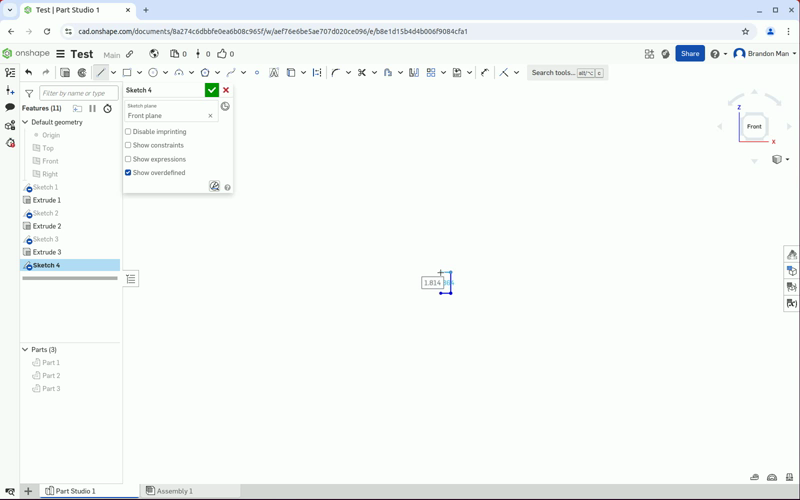
scroll(6)
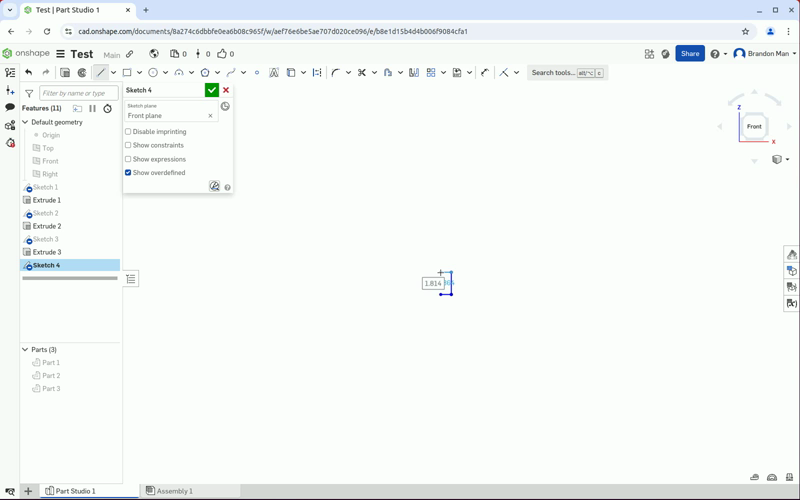
scroll(6)
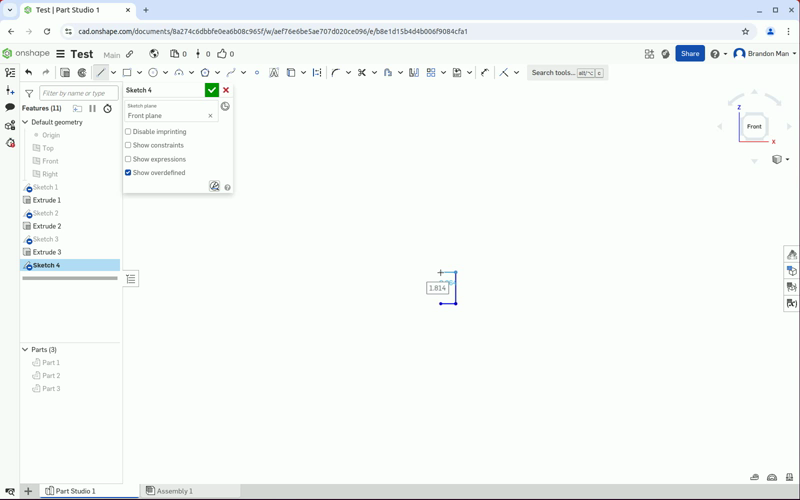
scroll(6)
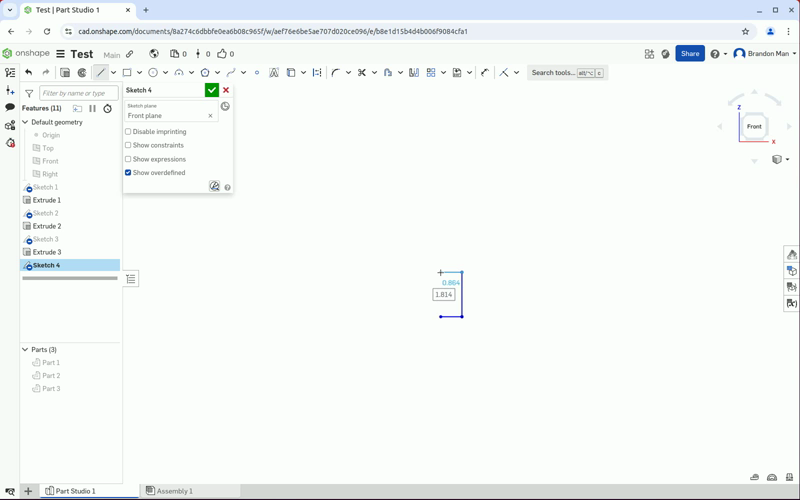
scroll(6)
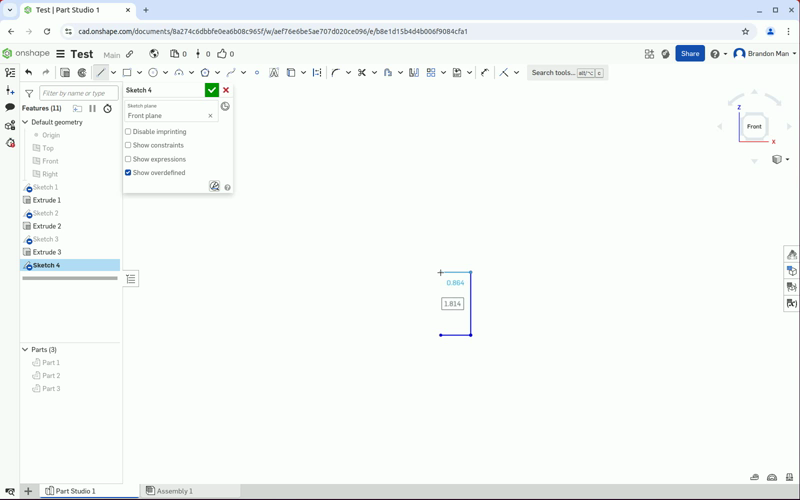
scroll(6)
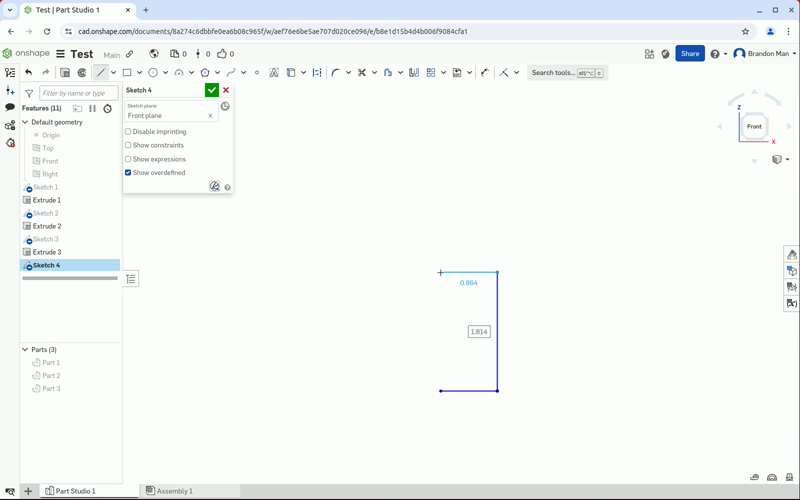
click(440, 272)
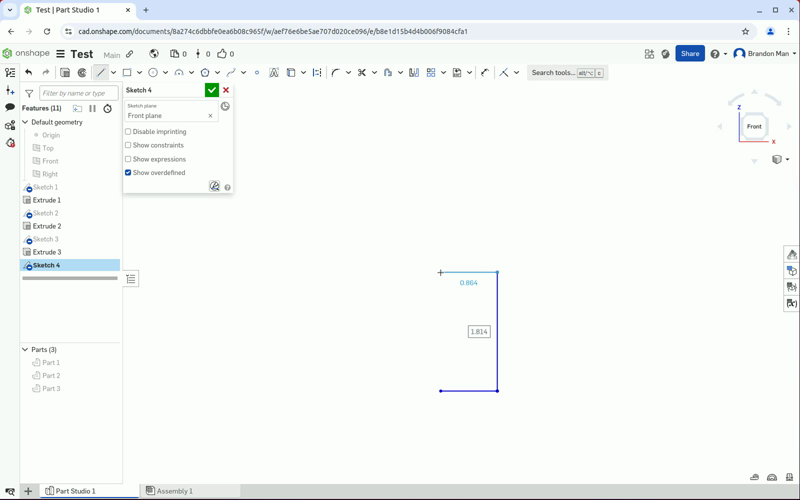
scroll(-6)
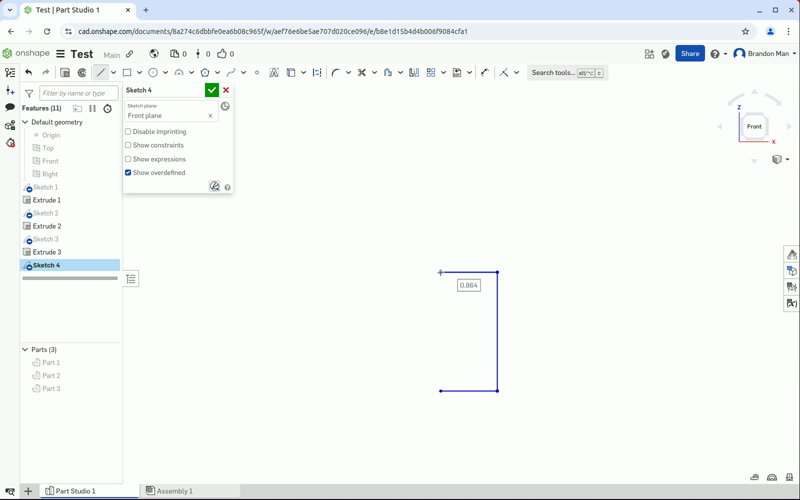
scroll(-6)
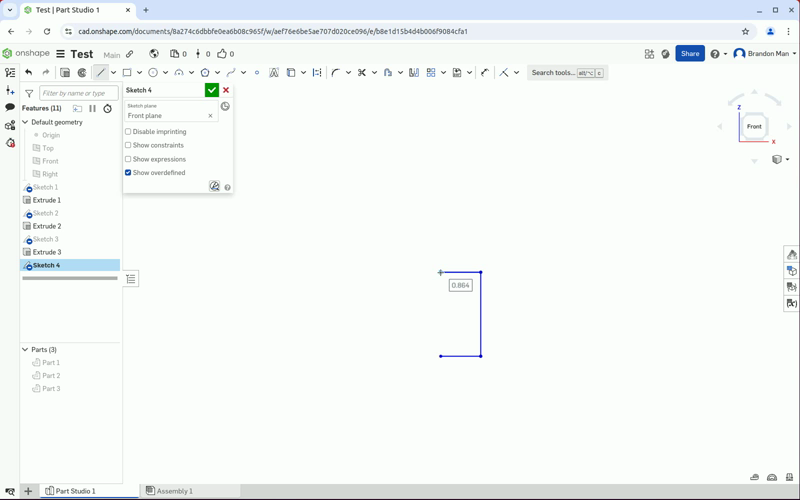
scroll(-6)
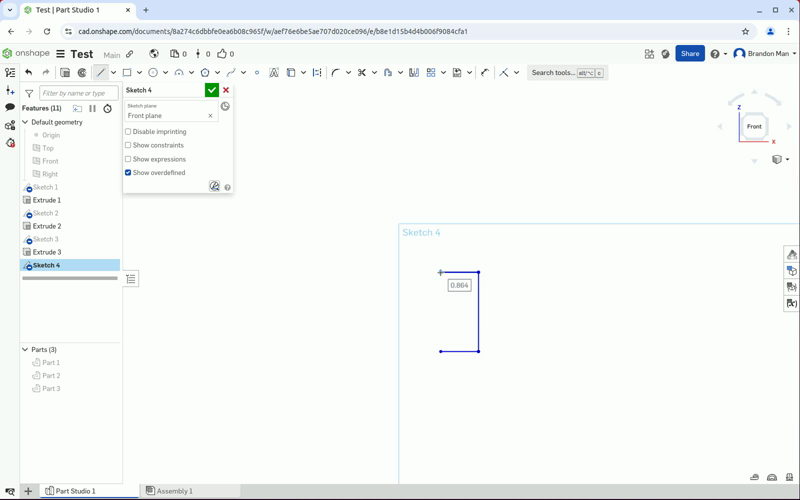
scroll(-6)
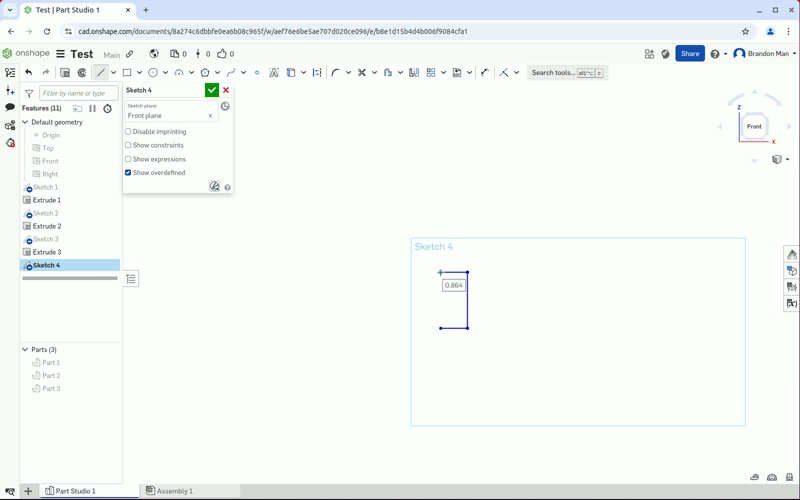
scroll(-6)
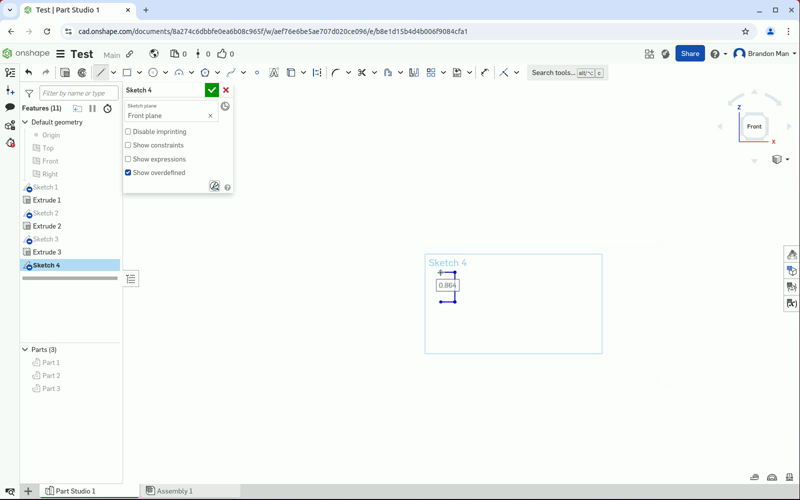
scroll(-6)
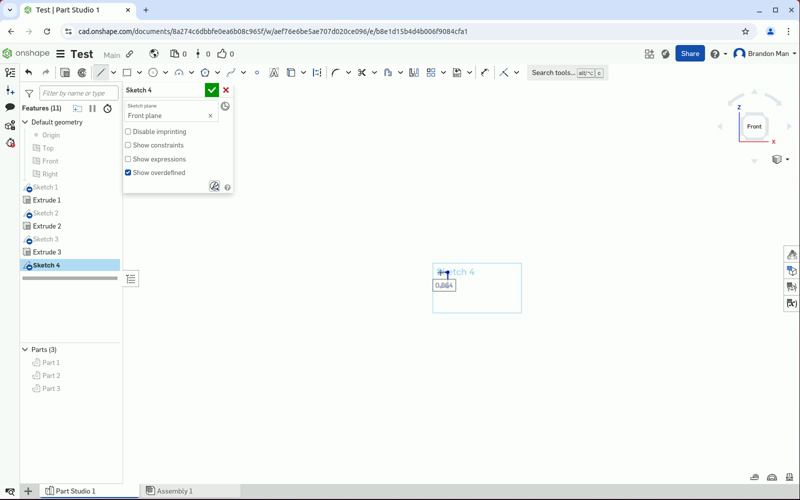
scroll(-6)
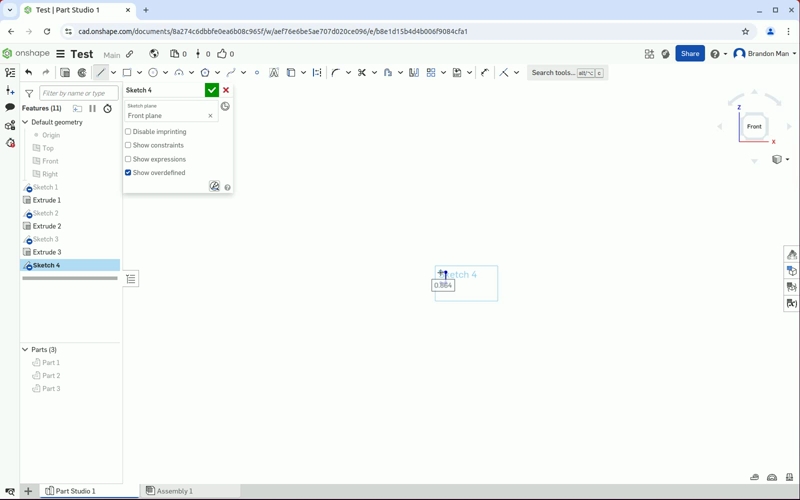
key_up(shift)
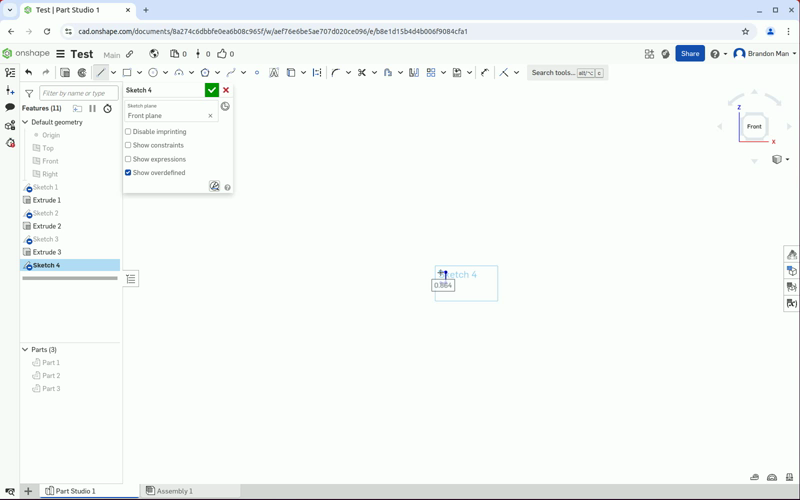
mouse_move(470, 272)
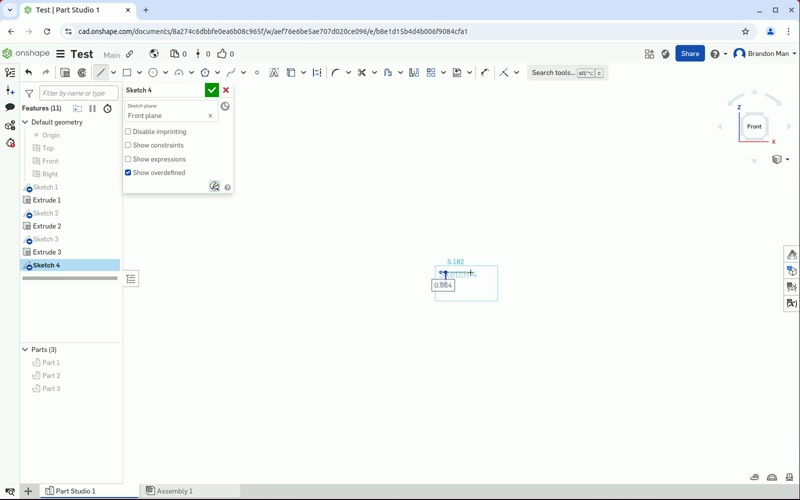
key_down(shift)
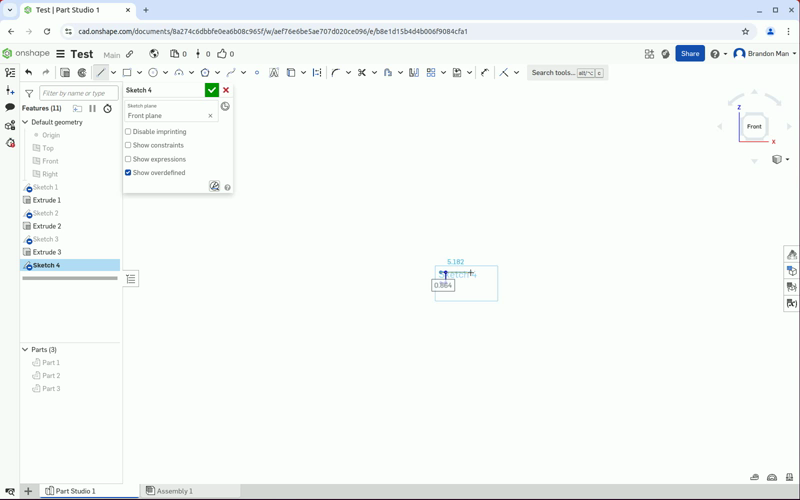
mouse_move(440, 282)
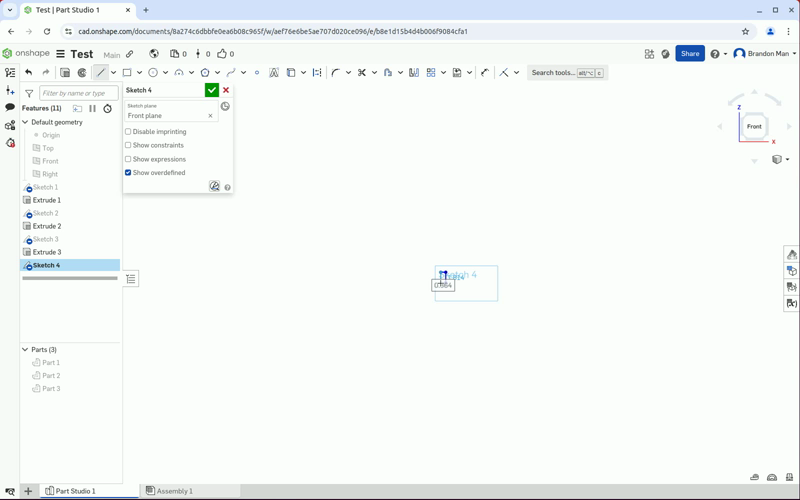
key_up(shift)
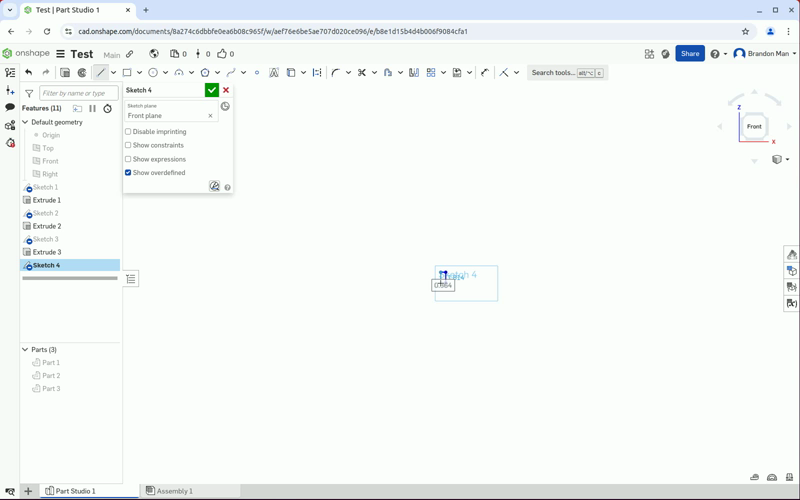
click(440, 282)
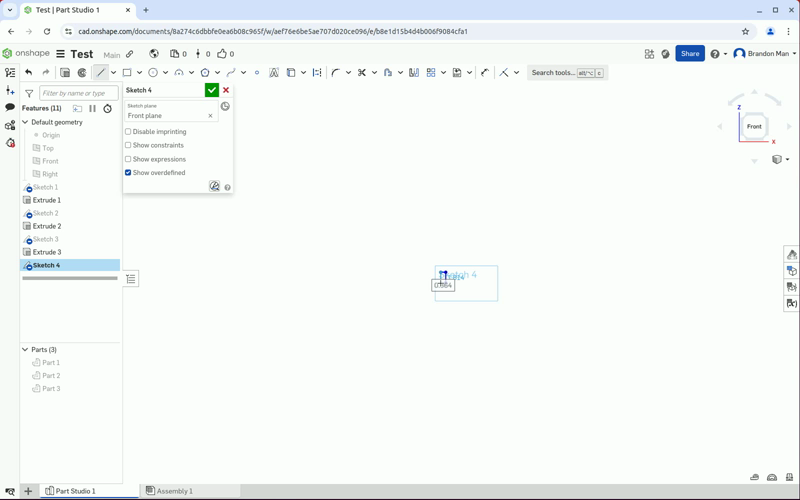
key(esc)
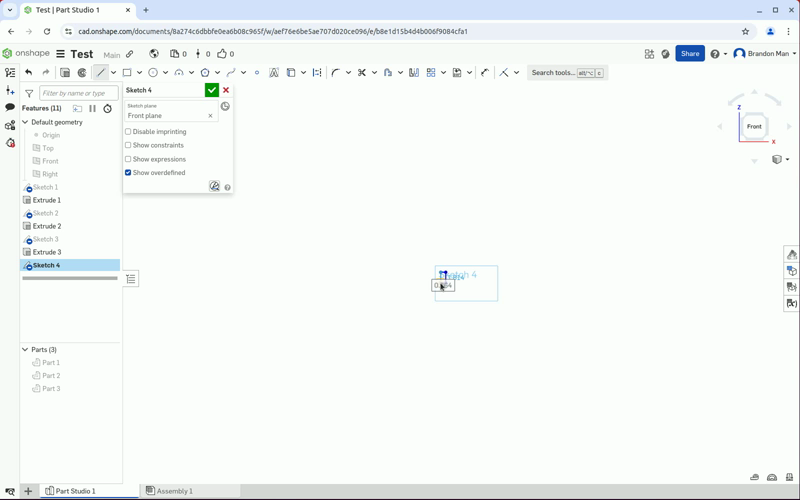
mouse_move(444, 280)
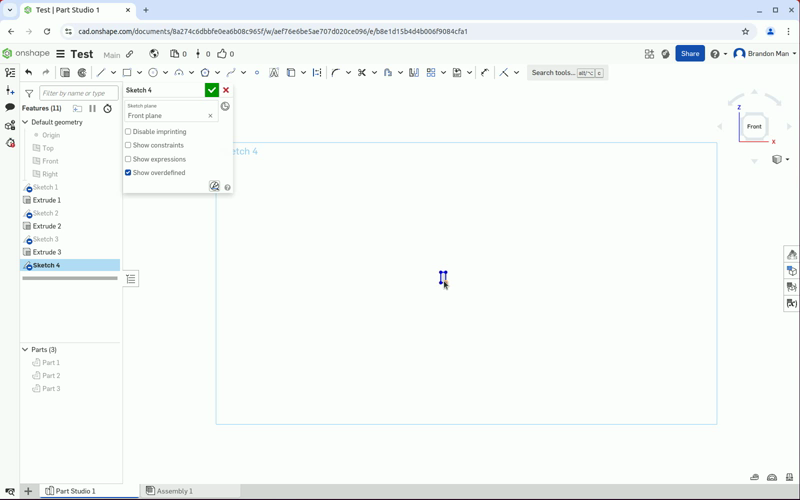
scroll(6)
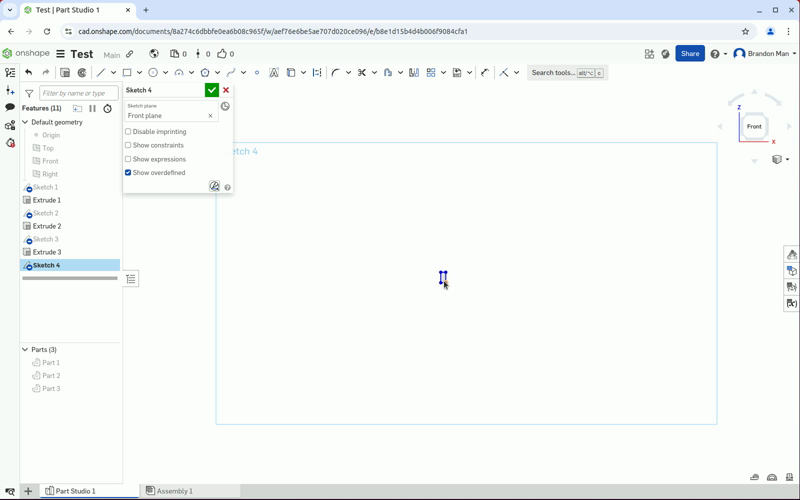
scroll(6)
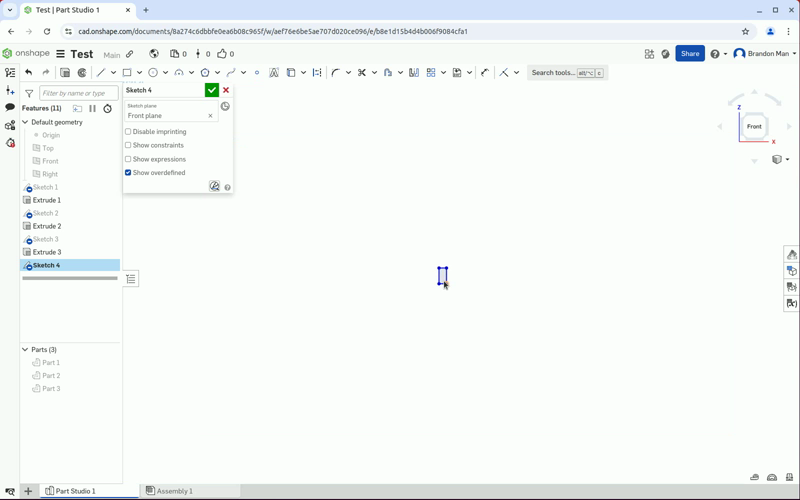
scroll(6)
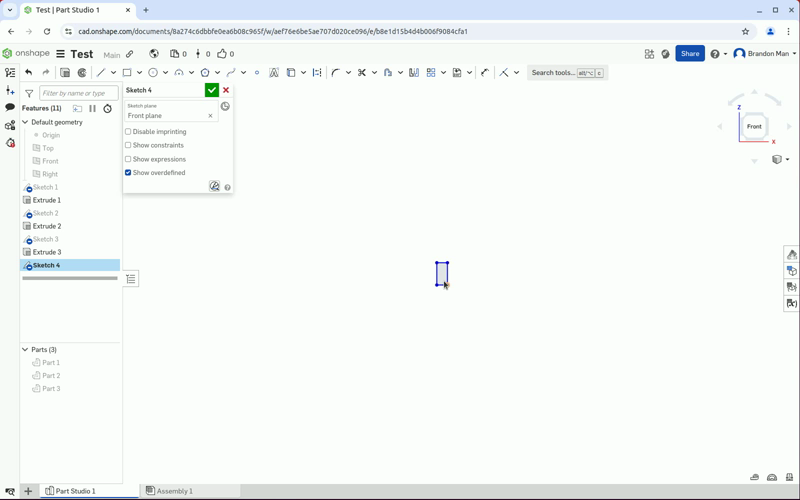
scroll(6)
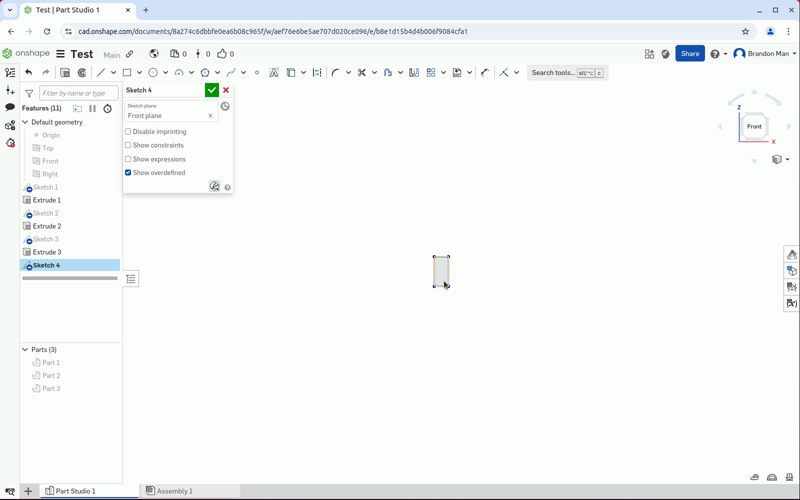
scroll(6)
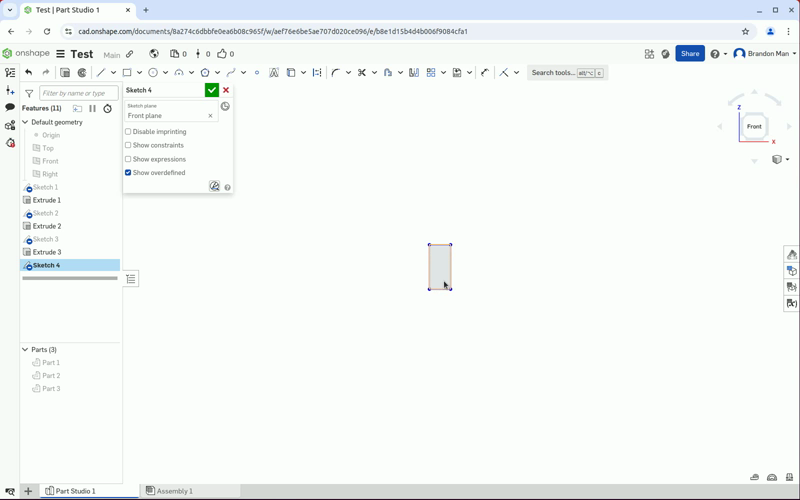
scroll(6)
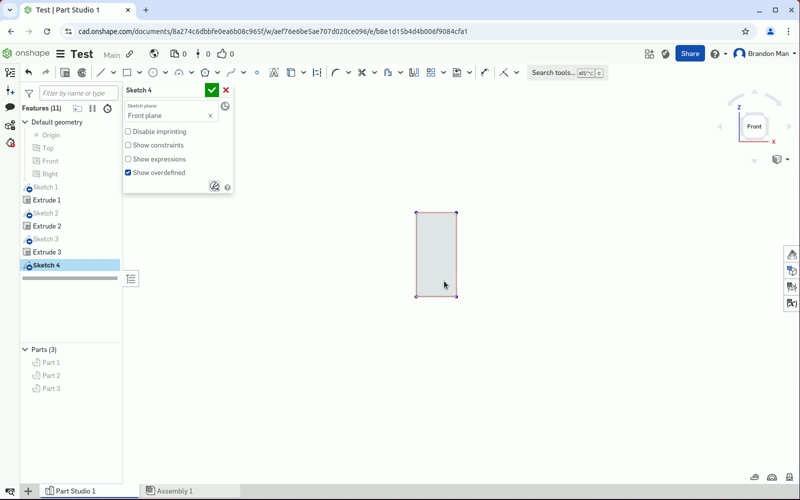
scroll(6)
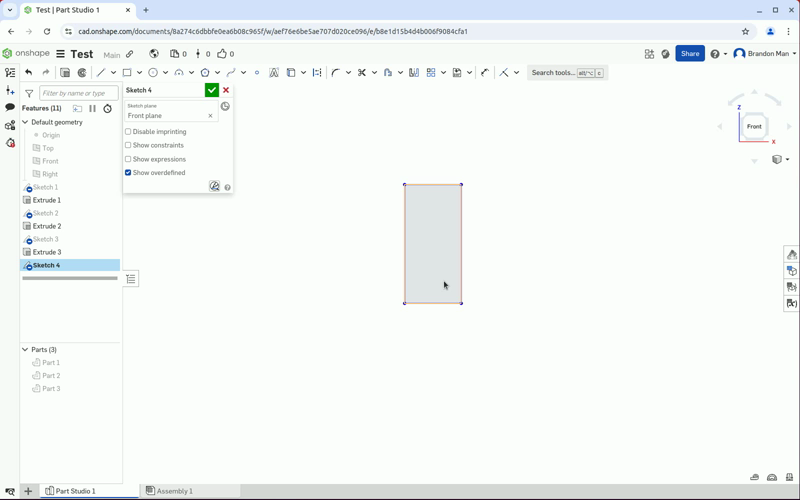
click(444, 280)
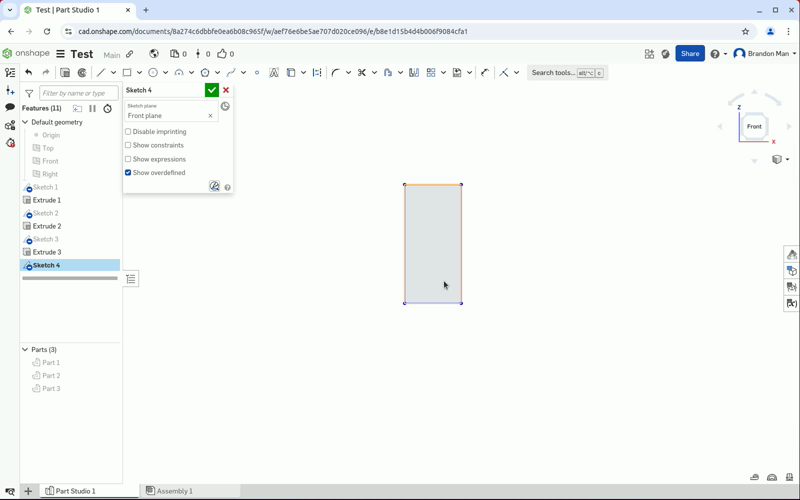
scroll(-6)
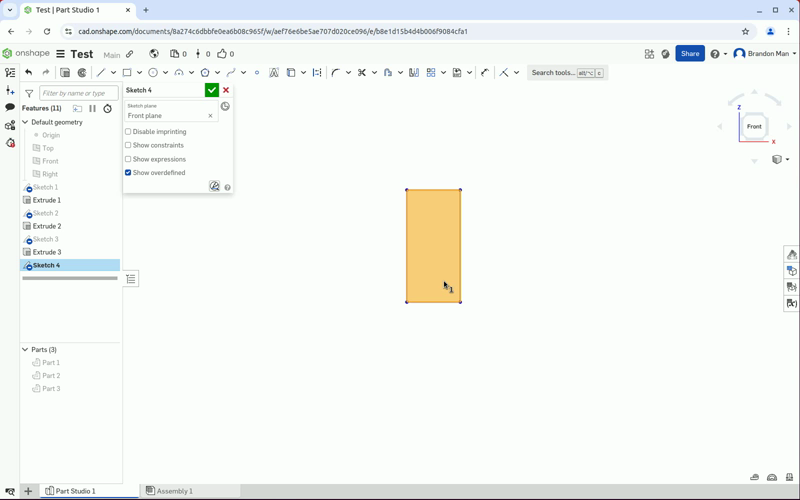
scroll(-6)
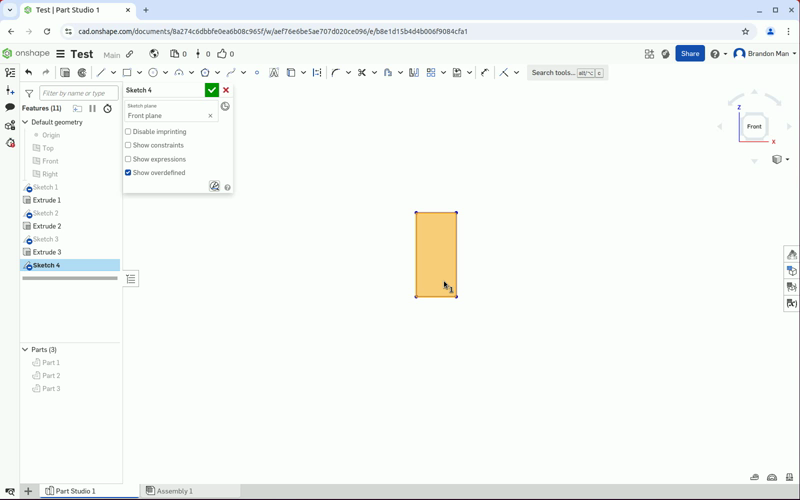
scroll(-6)
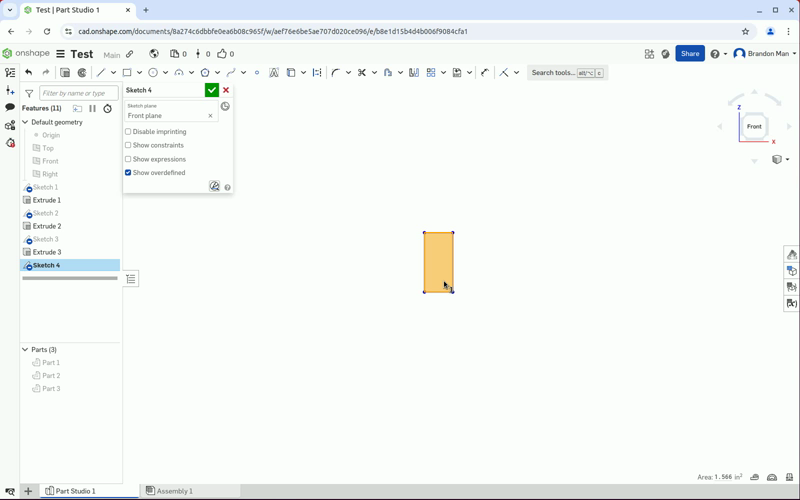
scroll(-6)
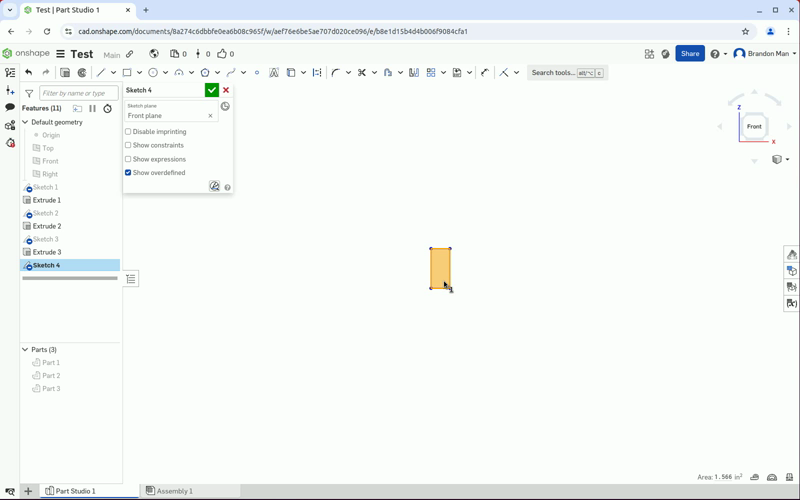
scroll(-6)
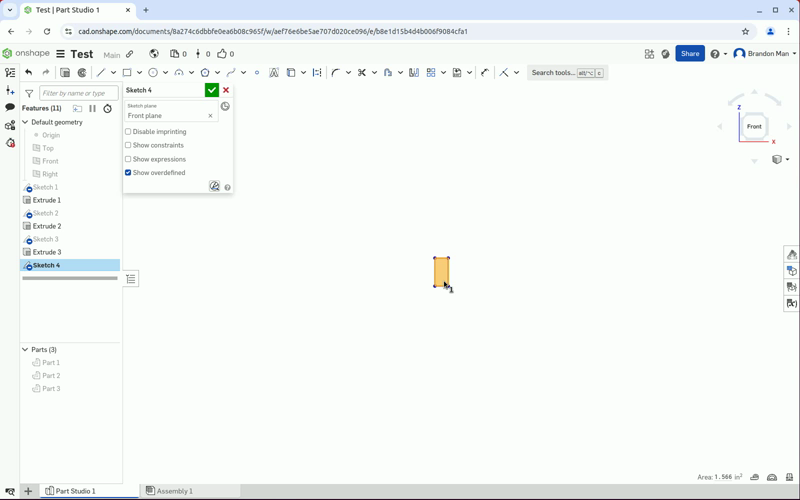
scroll(-6)
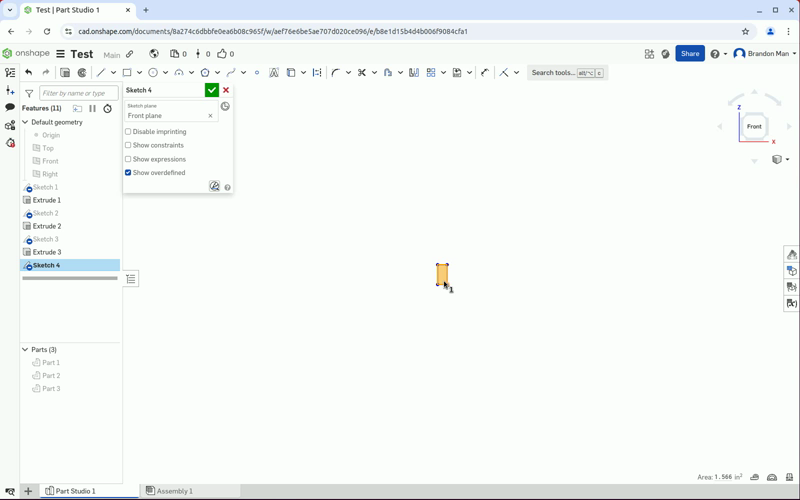
scroll(-6)
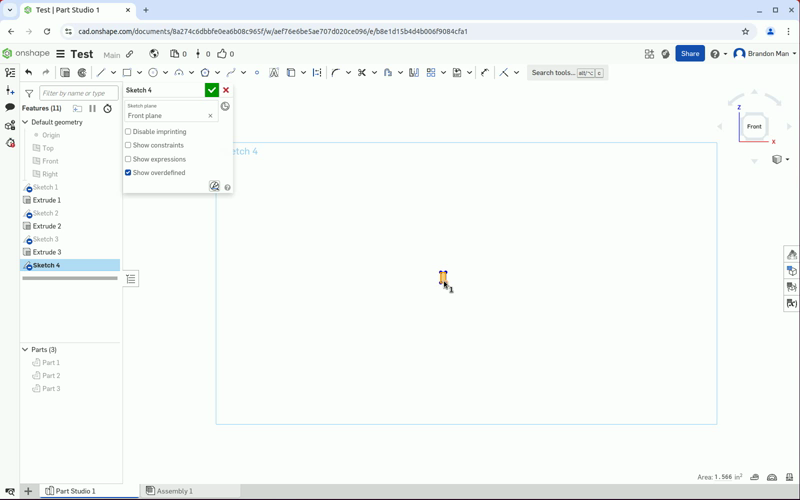
mouse_move(73, 352)
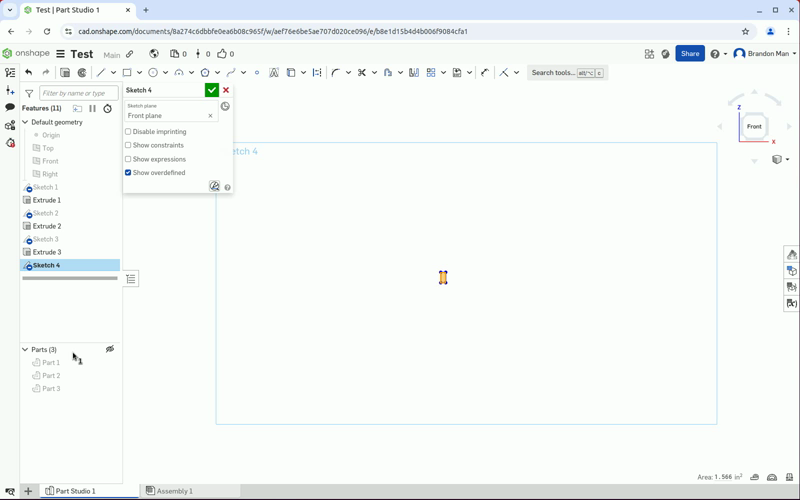
key(shift+y)
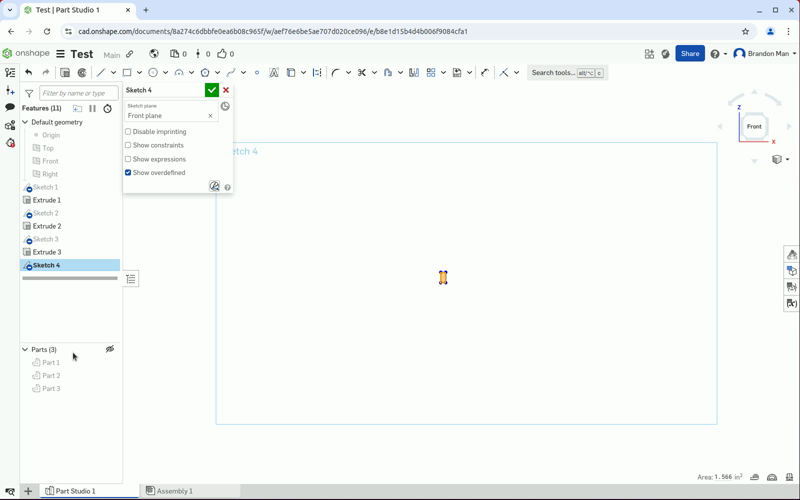
key(shift+e)
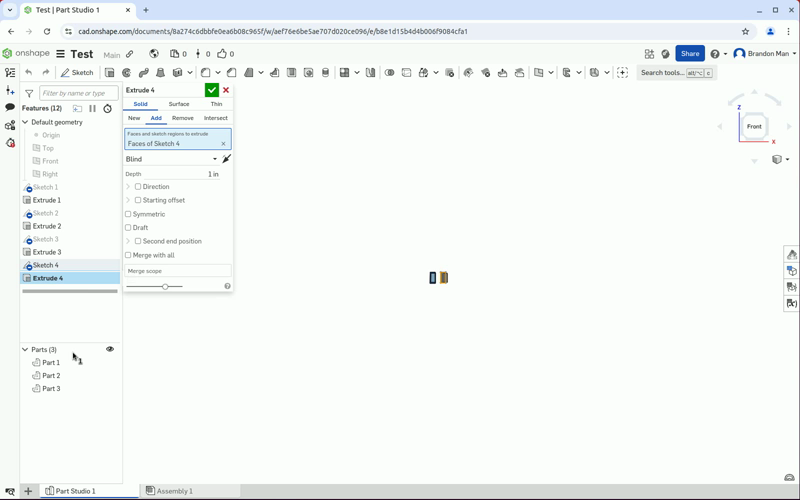
mouse_move(143, 106)
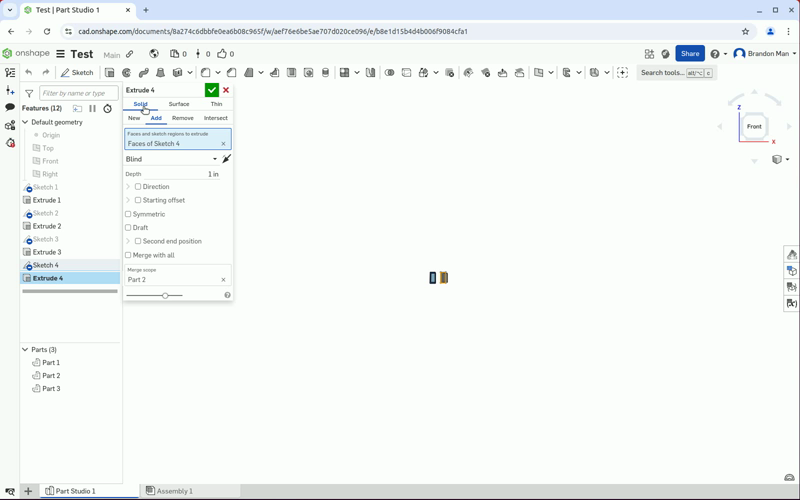
click(143, 106)
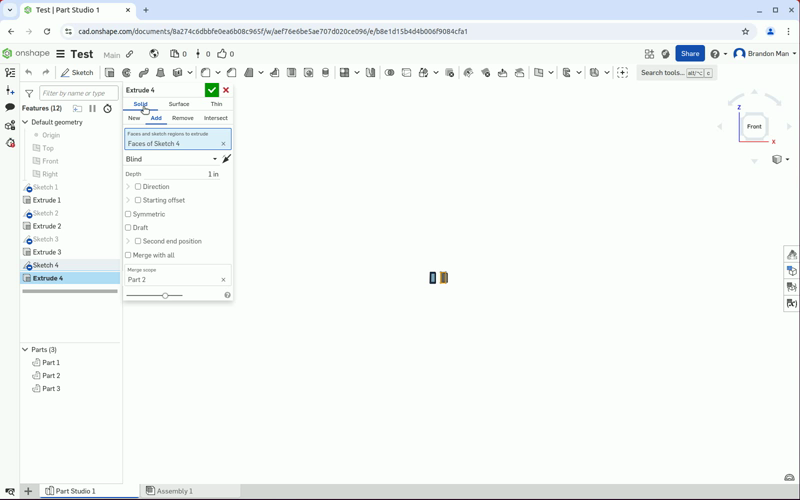
mouse_move(137, 120)
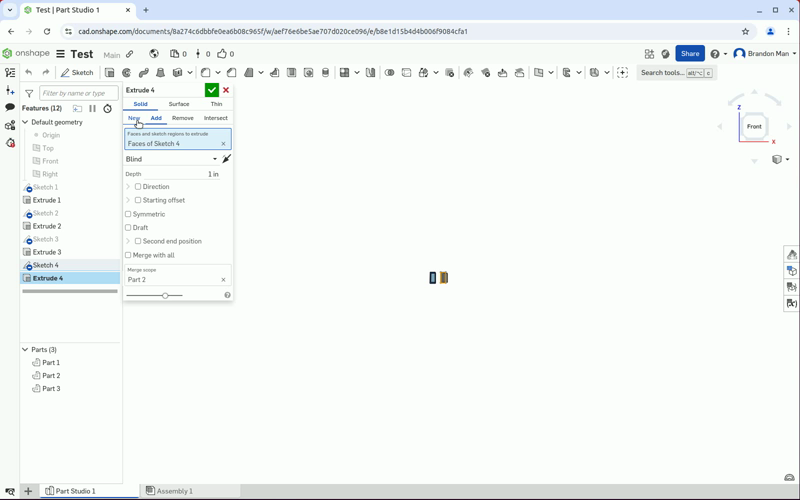
click(137, 120)
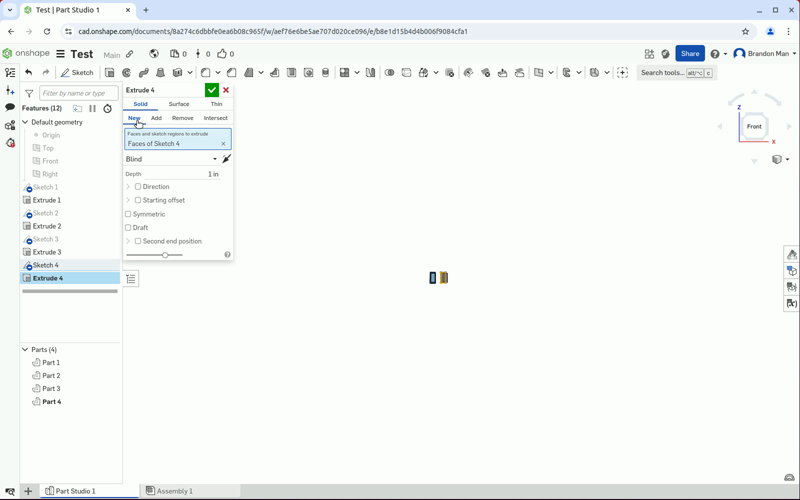
key(tab, 4)
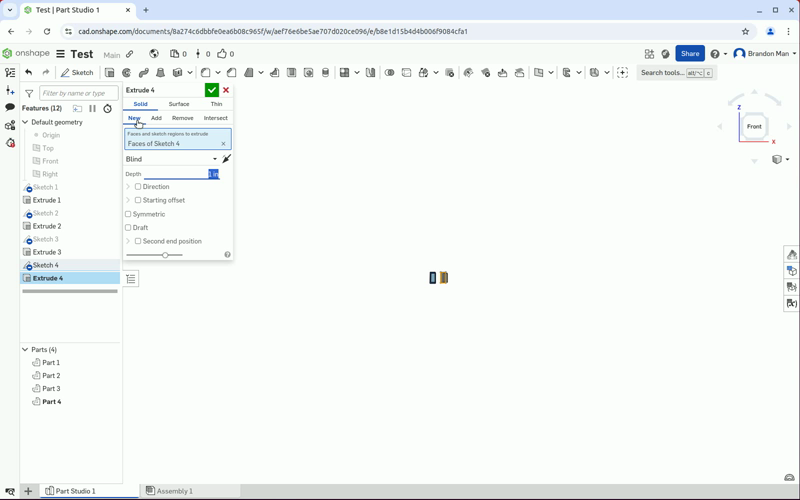
text(1.685)
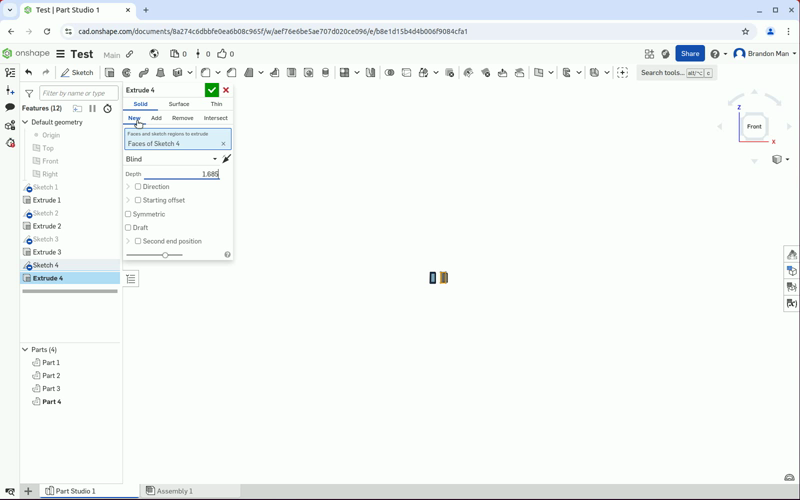
key(tab, 3)
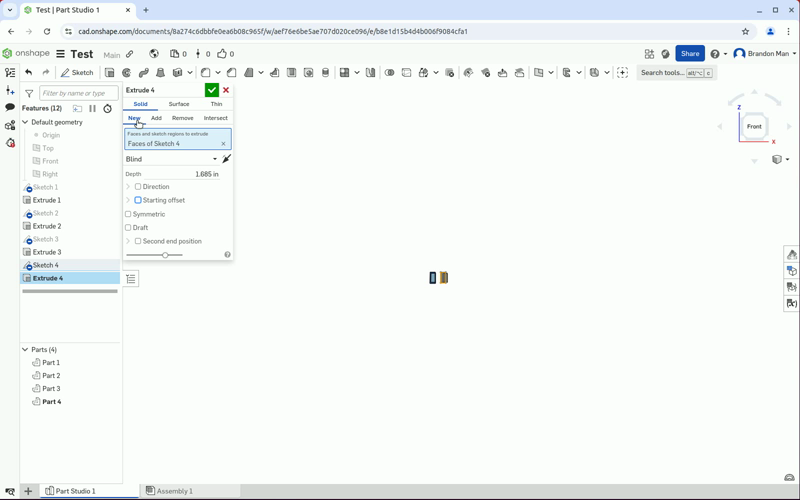
key(tab, 2)
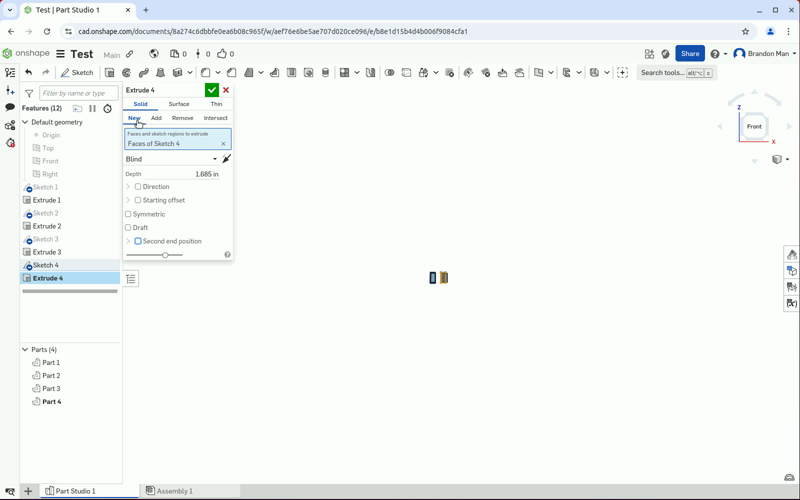
key(space)
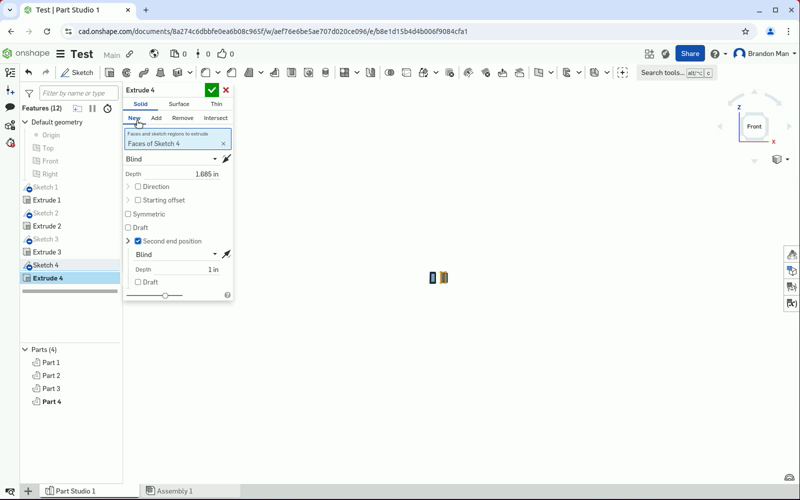
key(tab, 3)
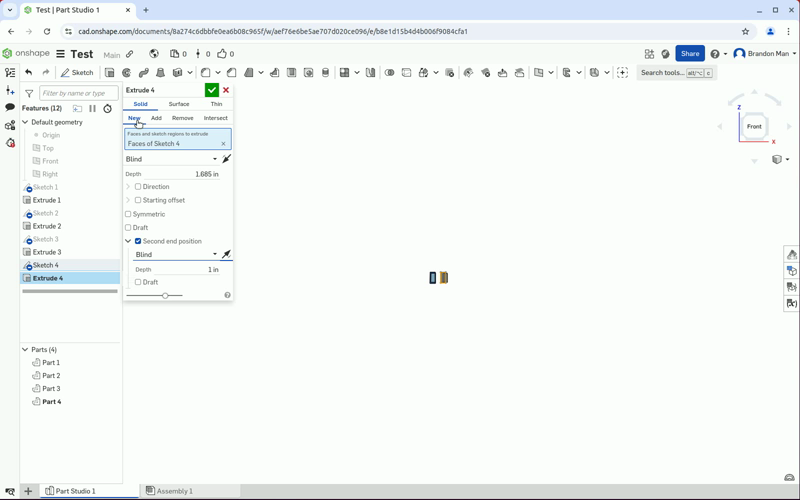
text(0.241)
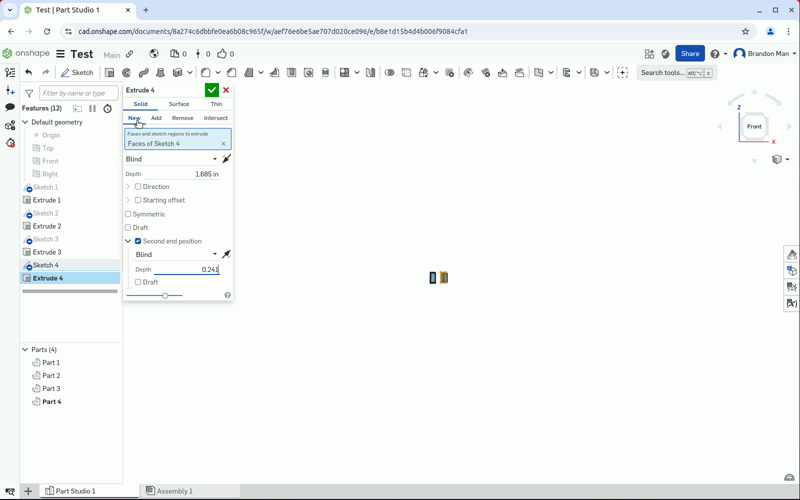
key(enter)
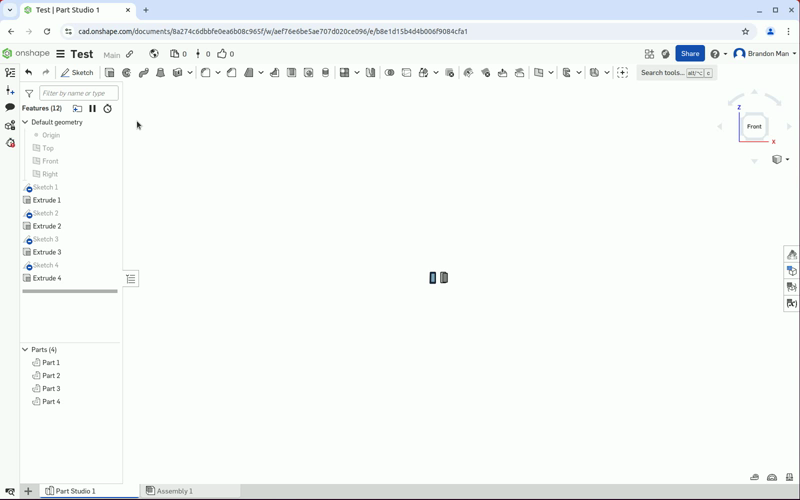
key(shift+h)
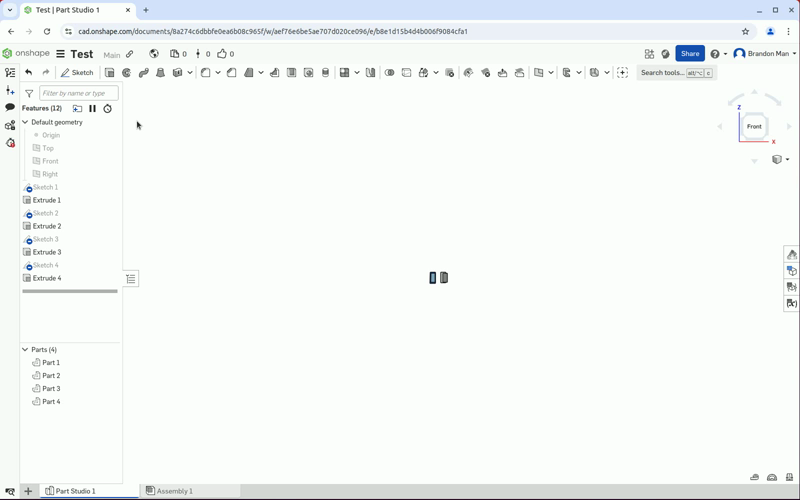
key(shift+h)
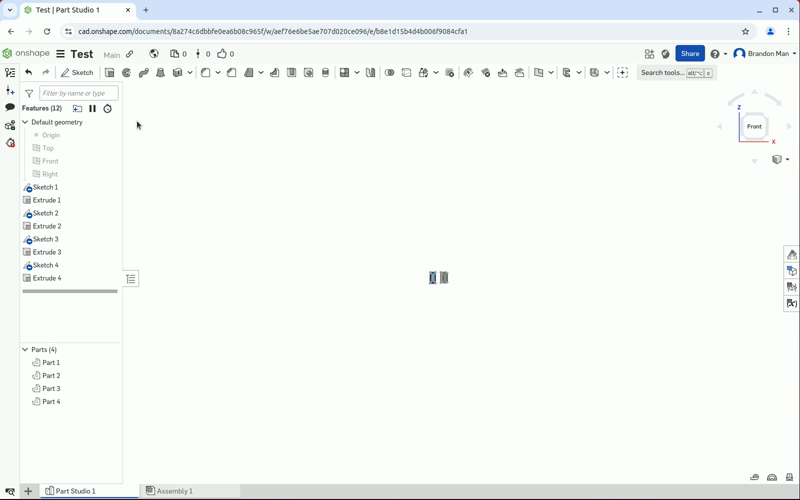
key(shift+7)
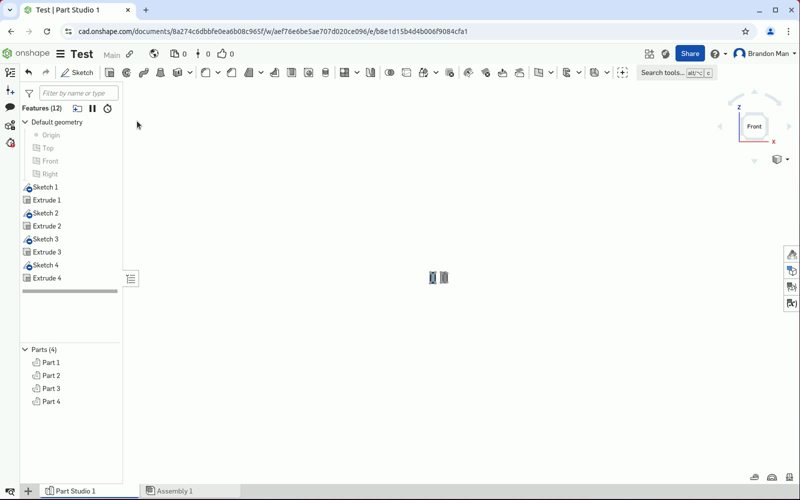
key(left, 2)
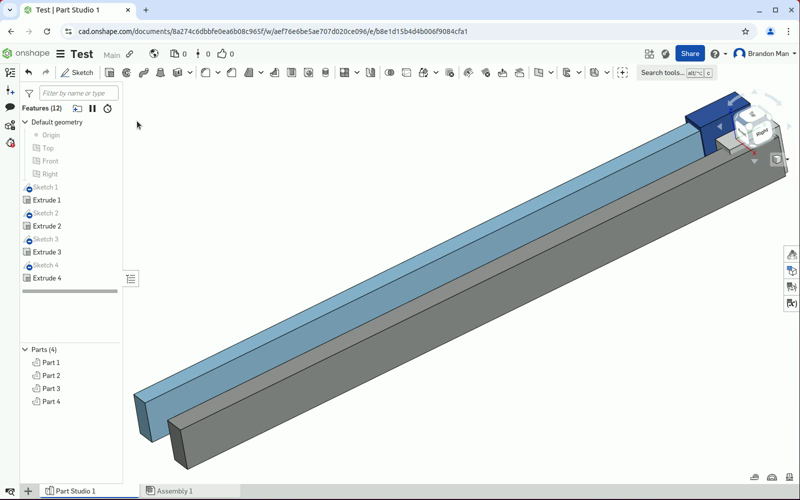
key(down, 2)
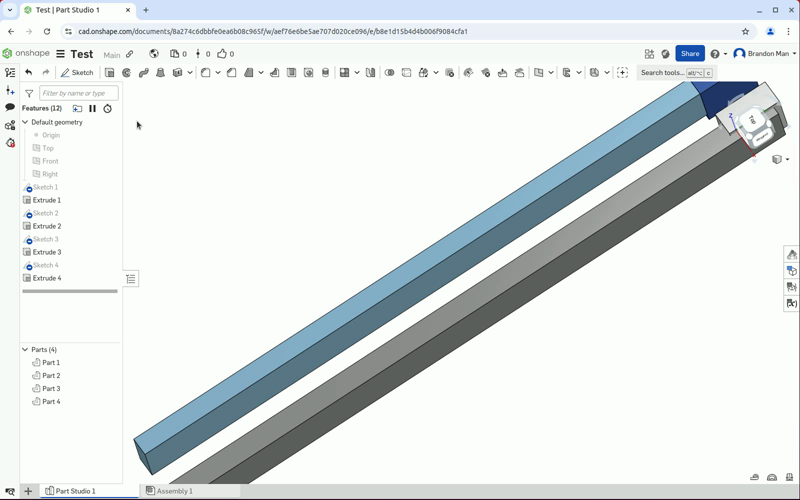
key(up, 2)
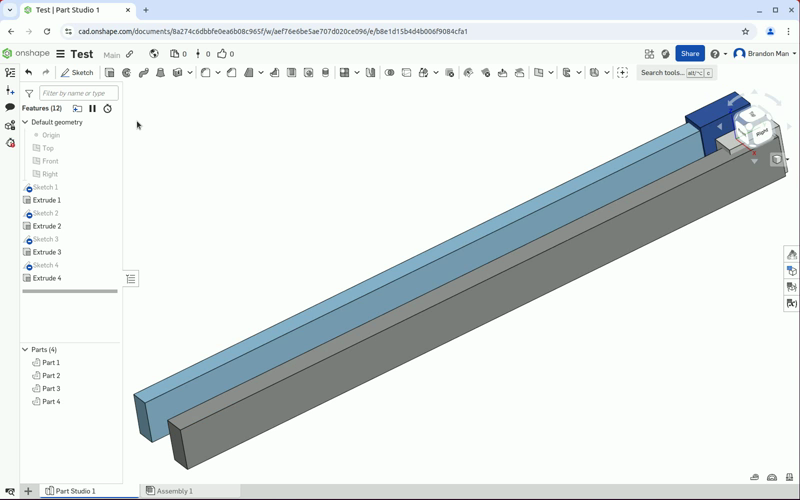
key(right, 2)
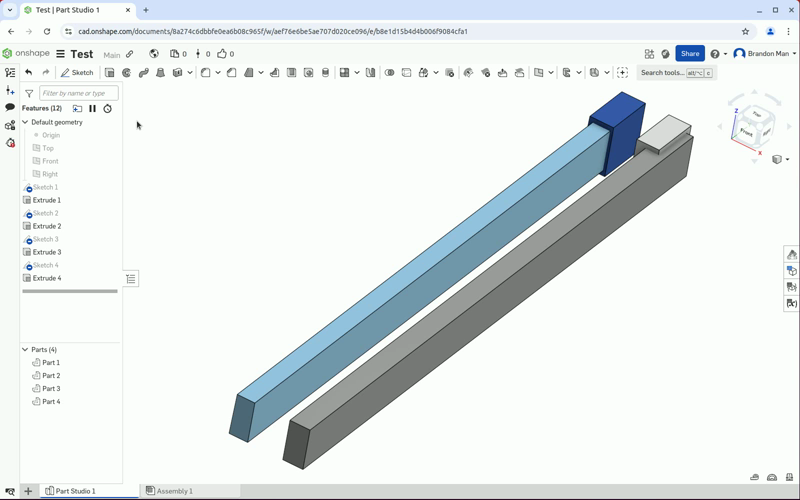
mouse_move(73, 189)
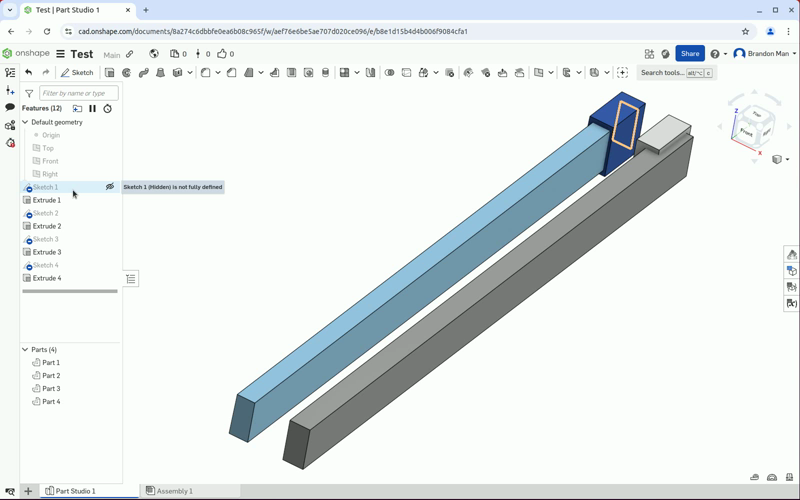
click(73, 189)